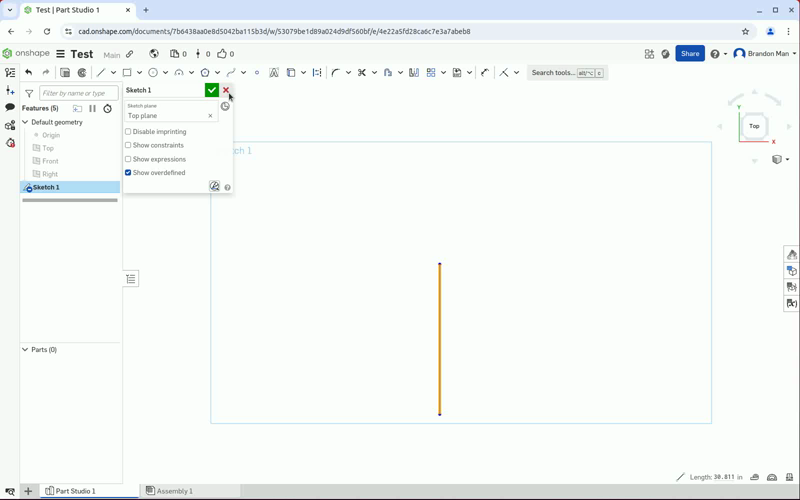
key(shift+h)
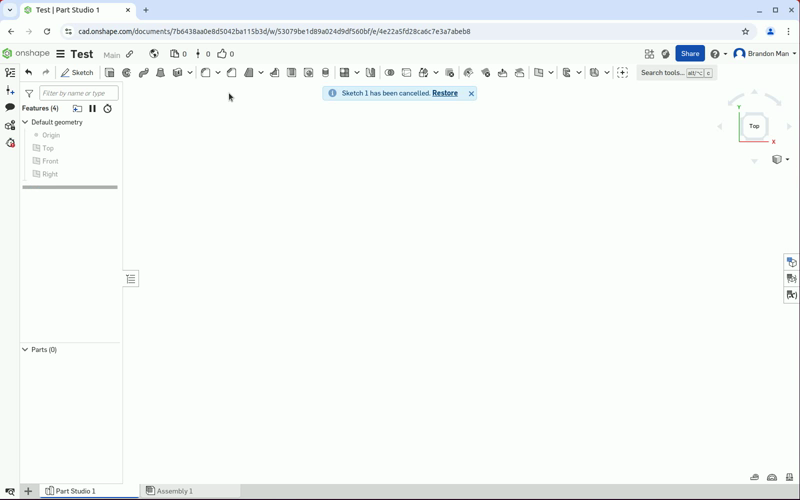
mouse_move(73, 352)
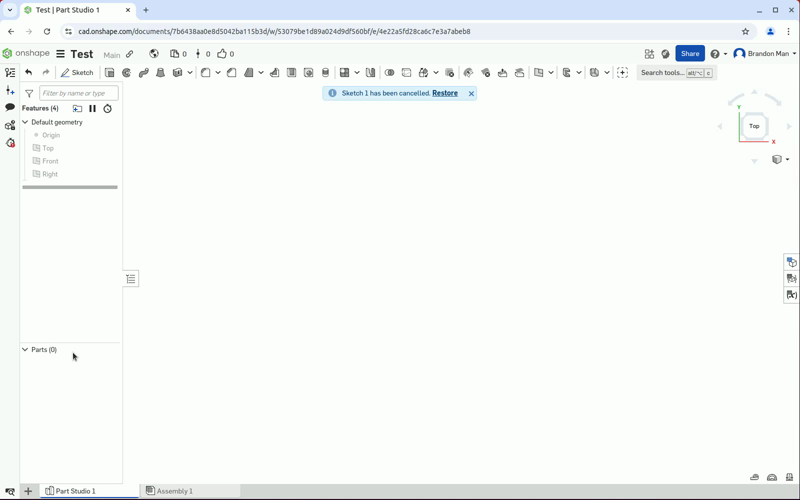
key(y)
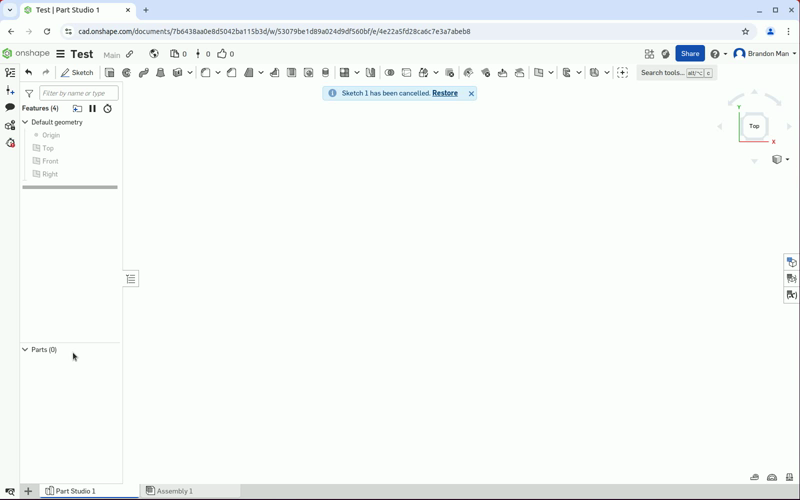
key(shift+p)
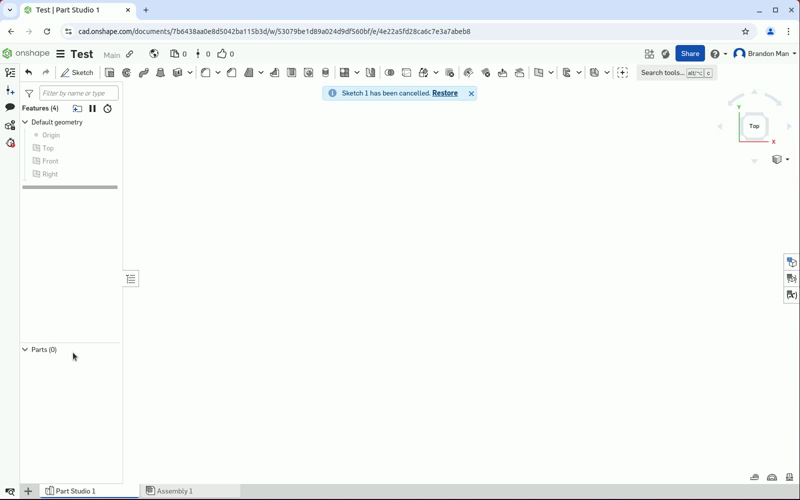
key(space)
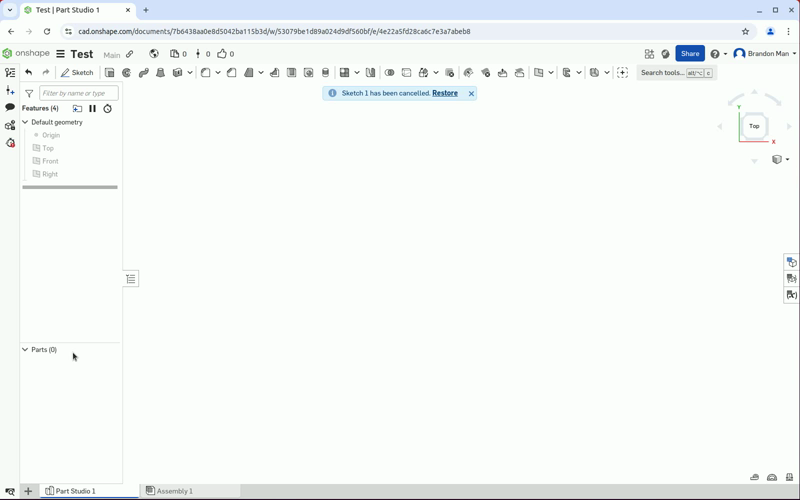
key_down(shift)
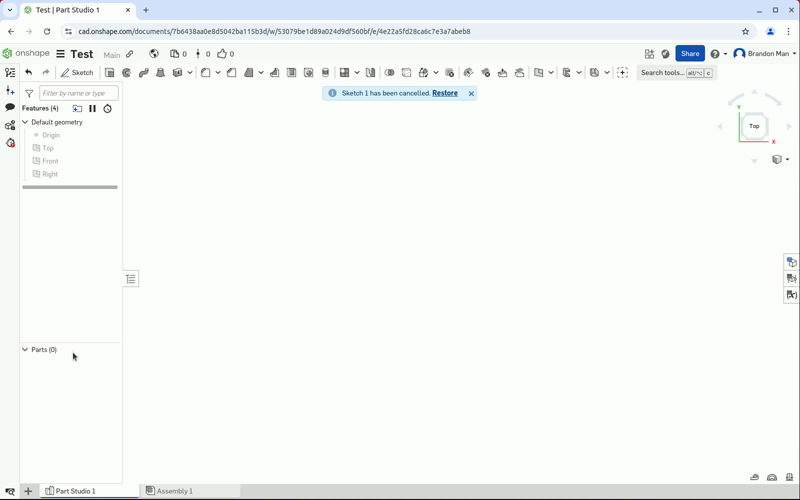
key(up)
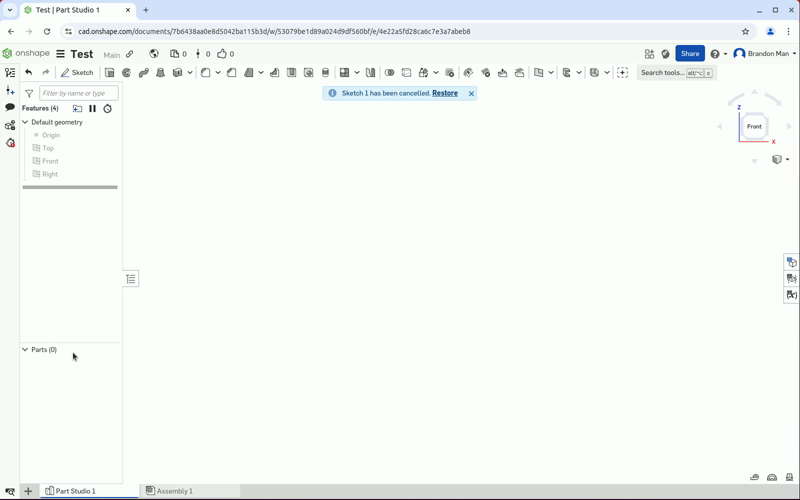
key_up(shift)
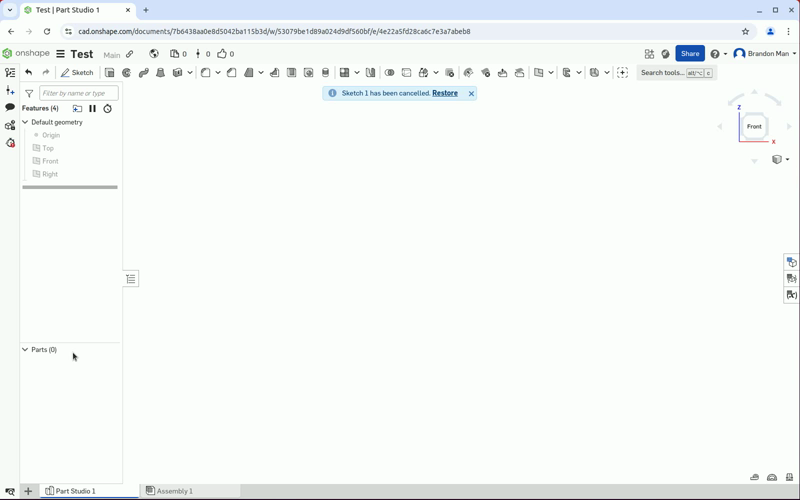
mouse_move(73, 352)
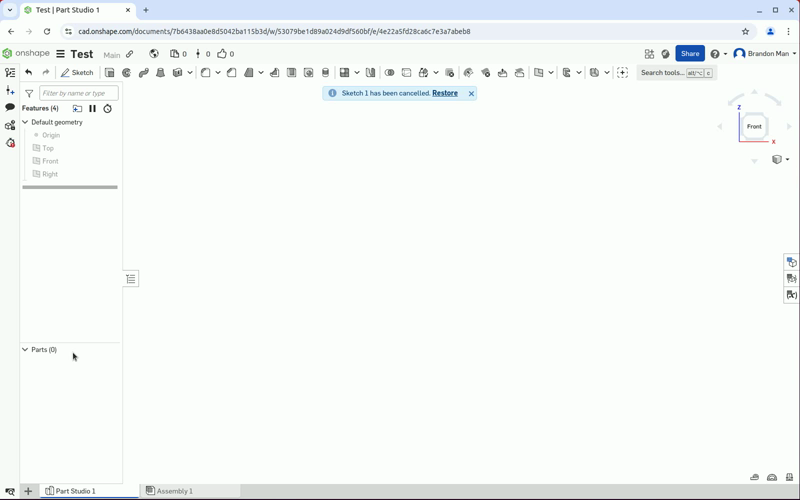
key(shift+y)
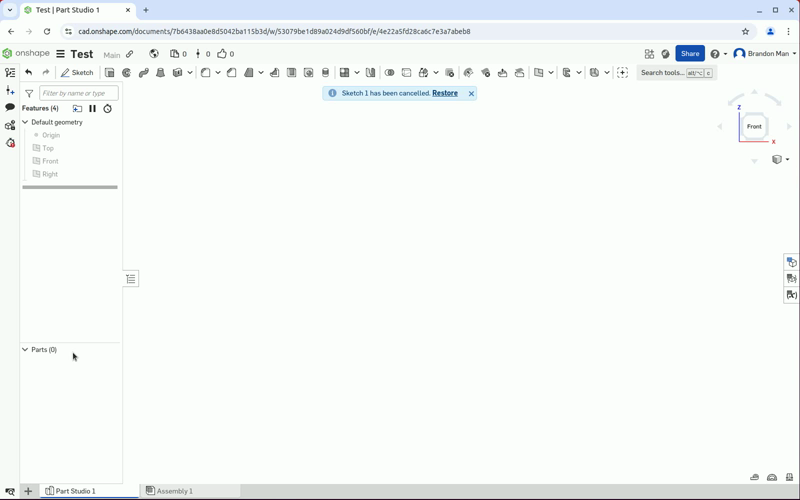
key(shift+s)
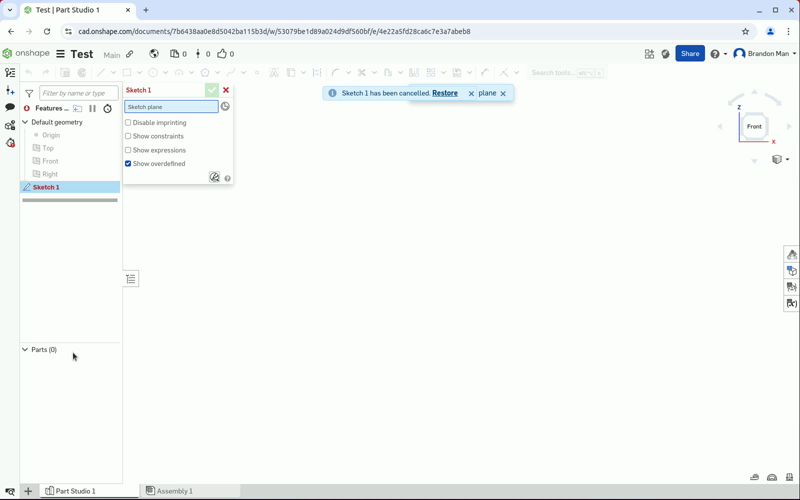
mouse_move(73, 163)
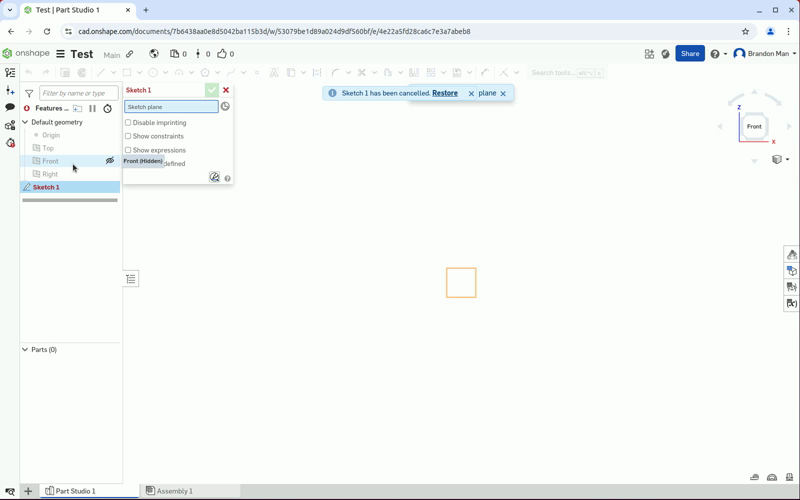
click(73, 163)
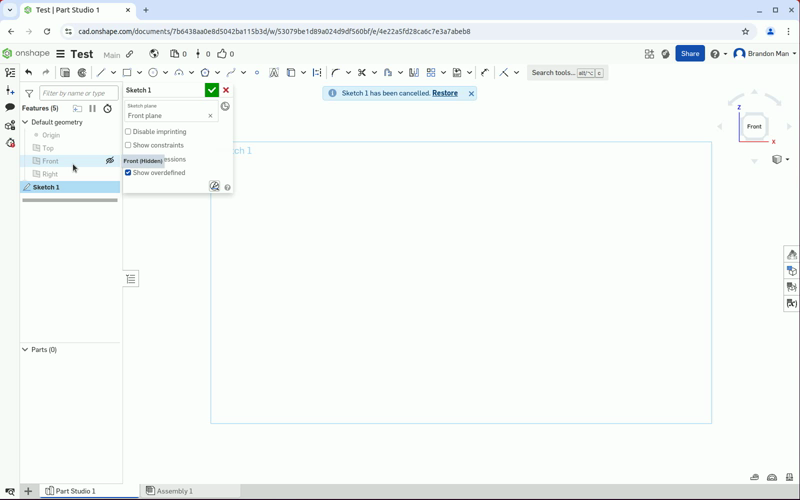
mouse_move(73, 352)
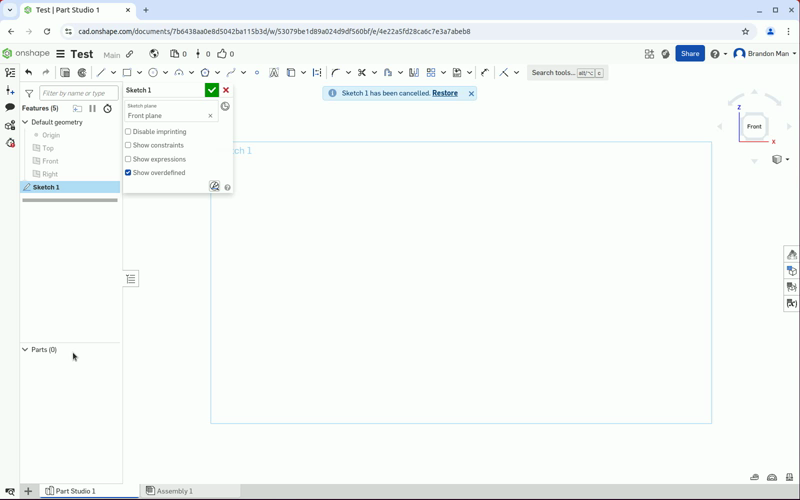
key(y)
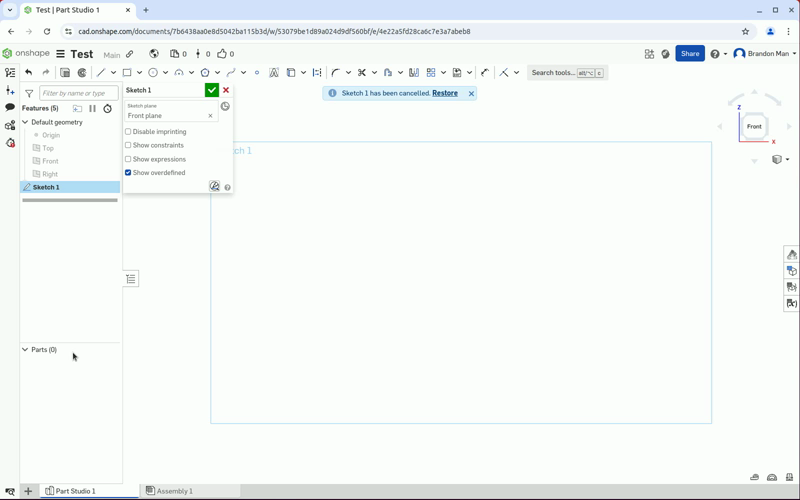
key(l)
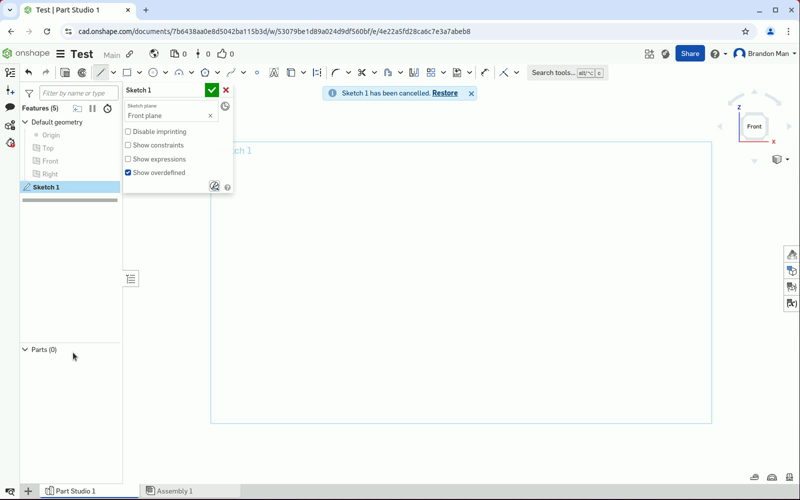
key_down(shift)
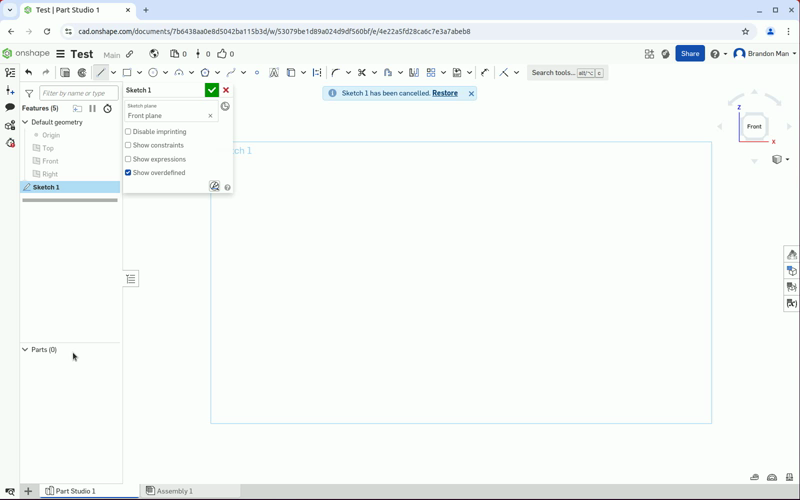
mouse_move(348, 395)
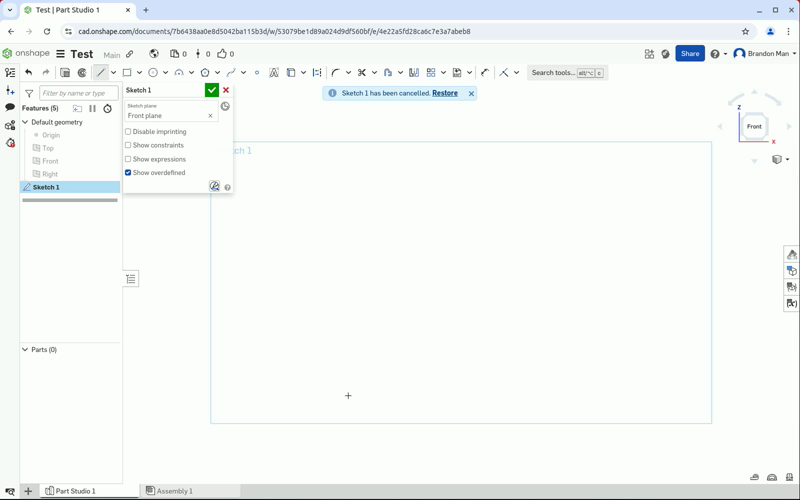
click(348, 395)
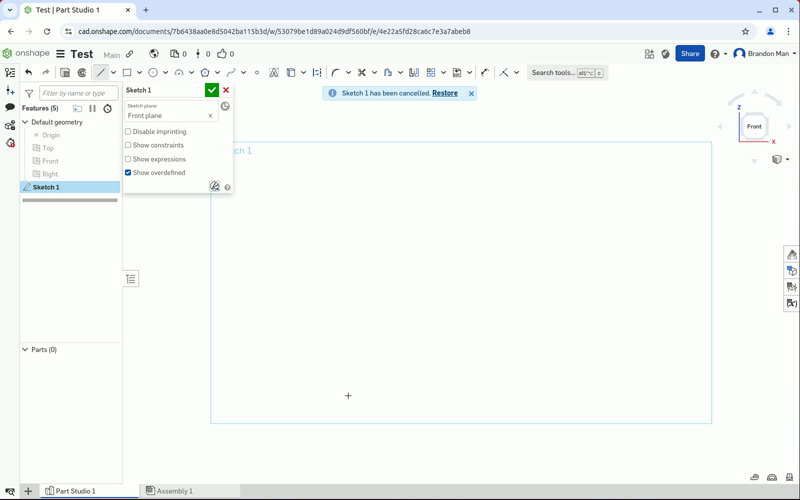
key_up(shift)
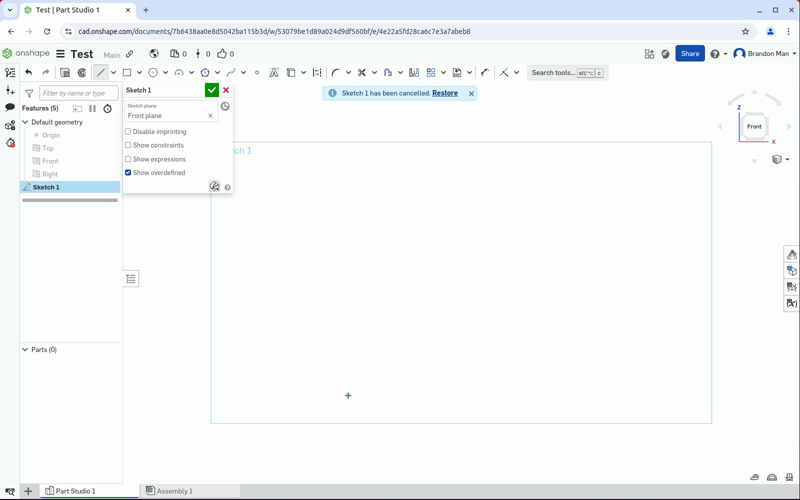
key_down(shift)
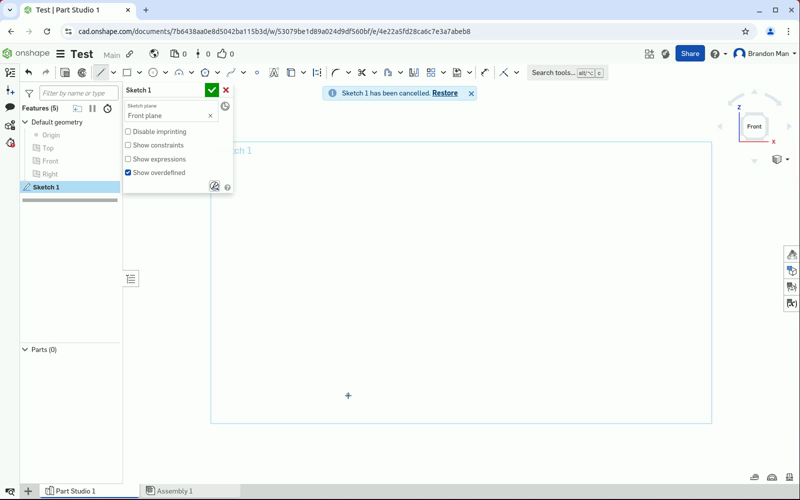
mouse_move(572, 395)
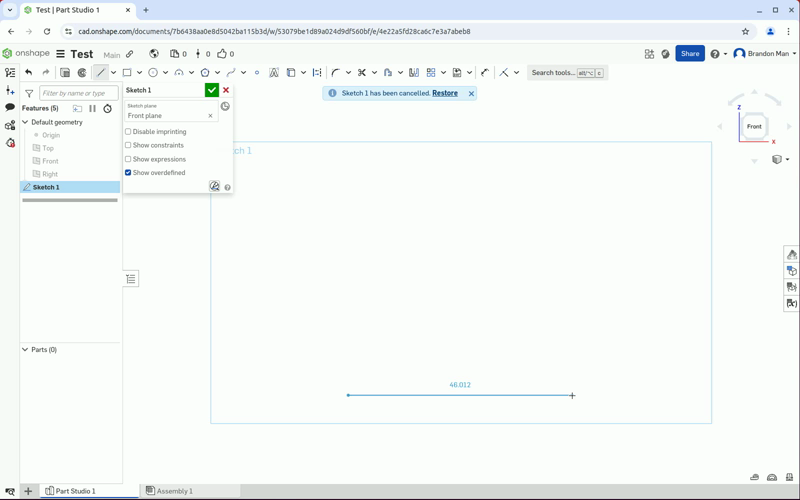
click(572, 395)
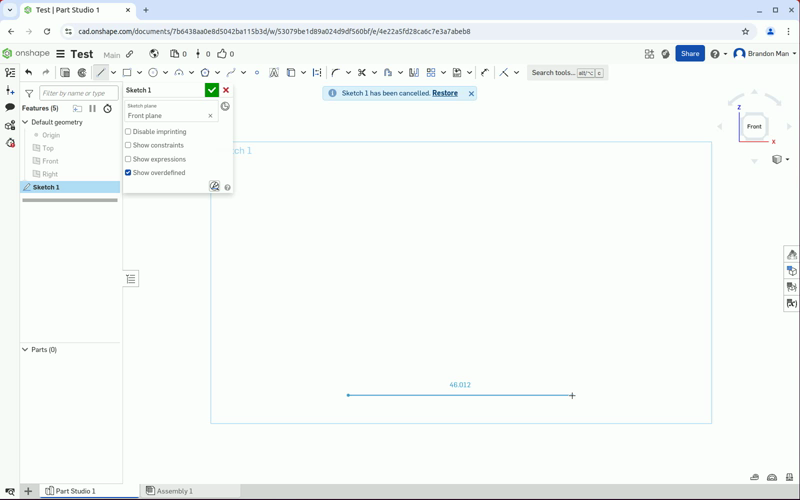
key_up(shift)
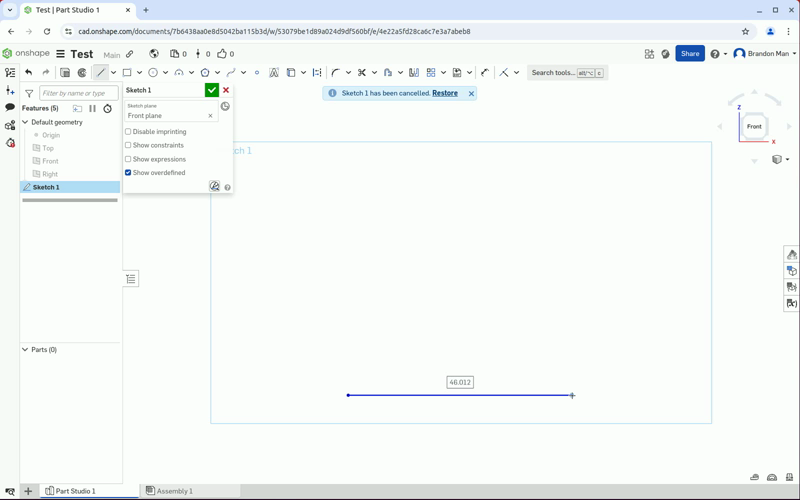
key_down(shift)
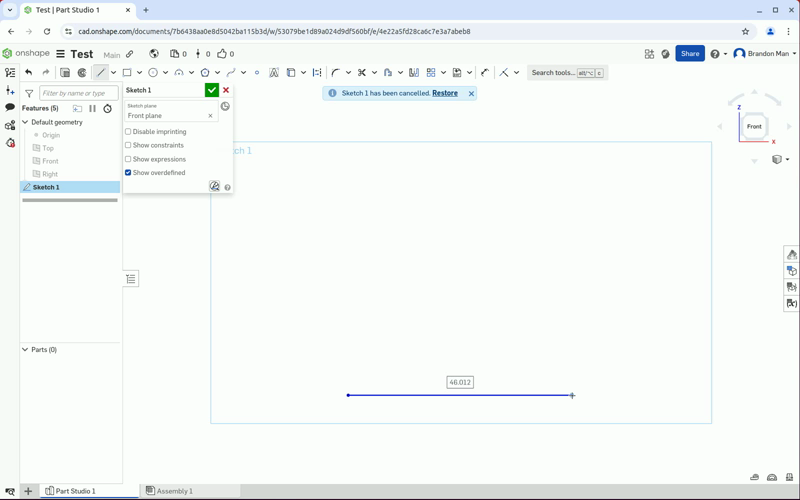
mouse_move(572, 171)
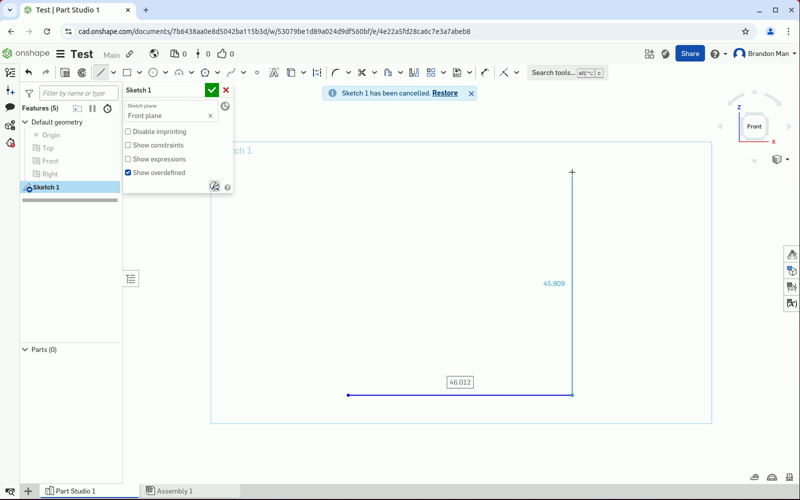
click(572, 171)
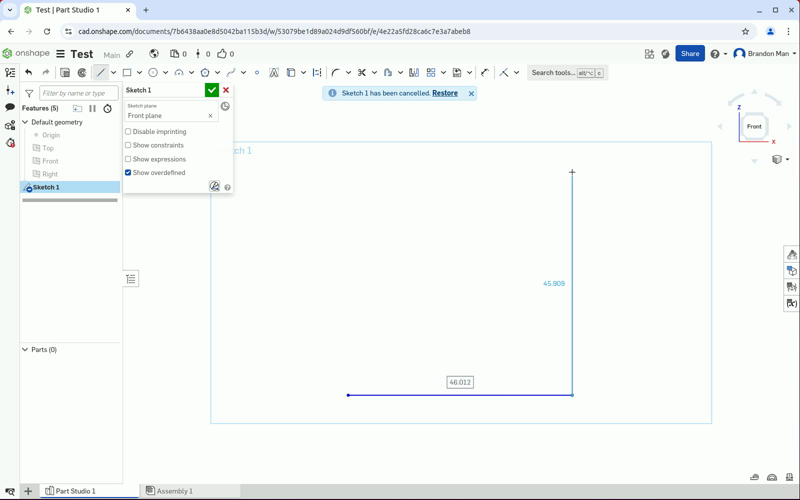
key_up(shift)
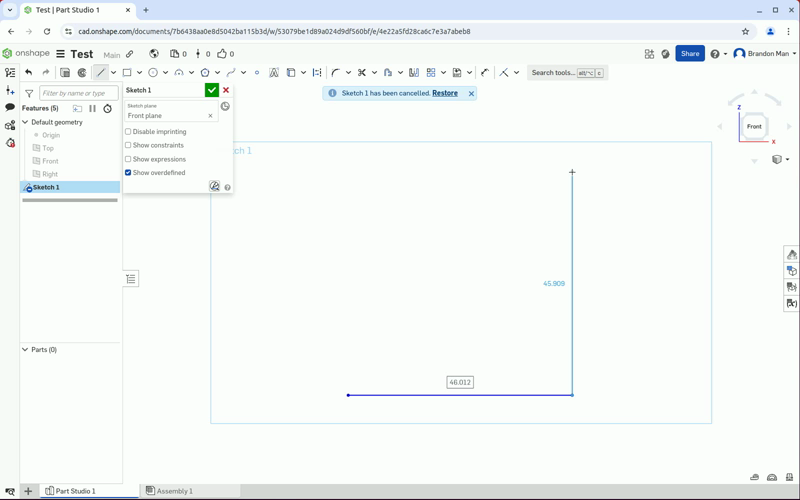
key_down(shift)
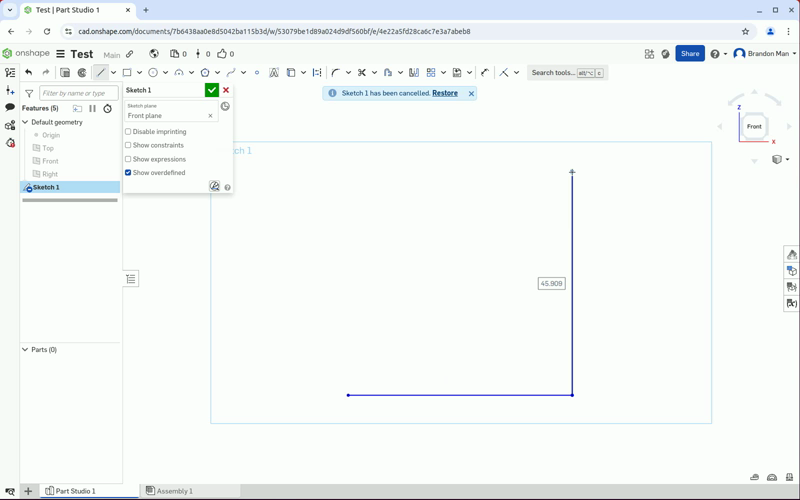
mouse_move(348, 171)
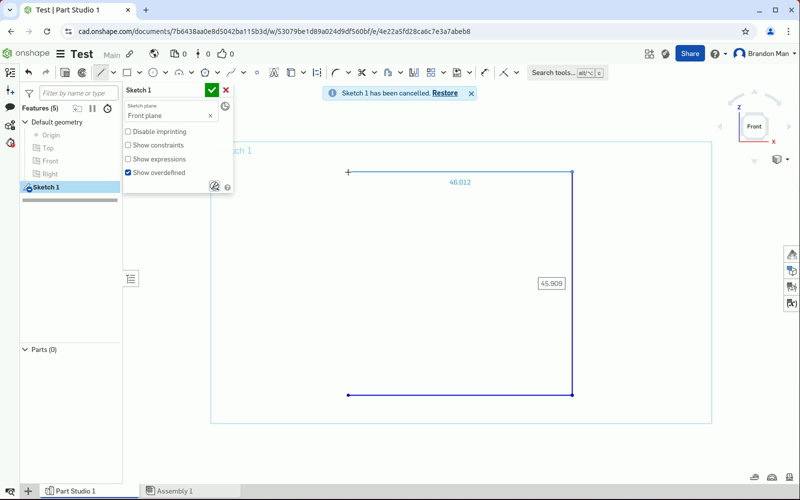
click(348, 171)
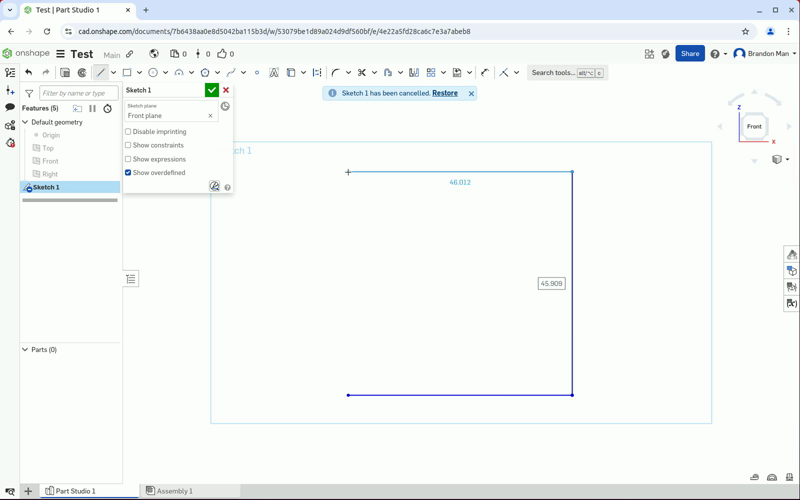
key_up(shift)
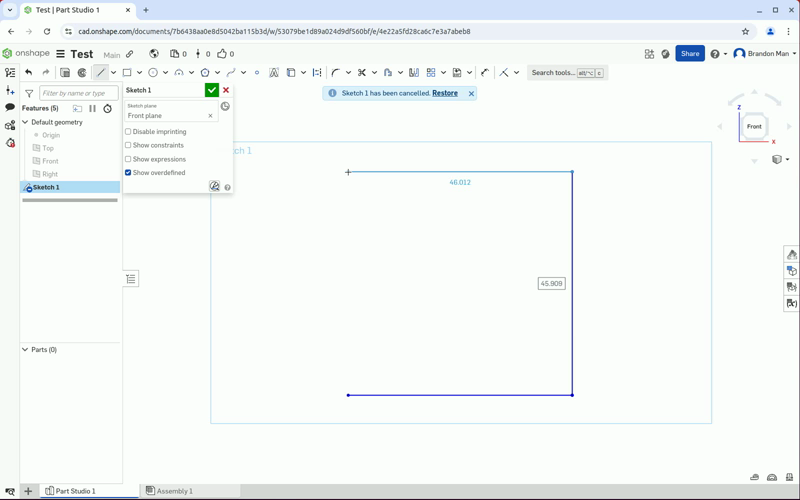
key_down(shift)
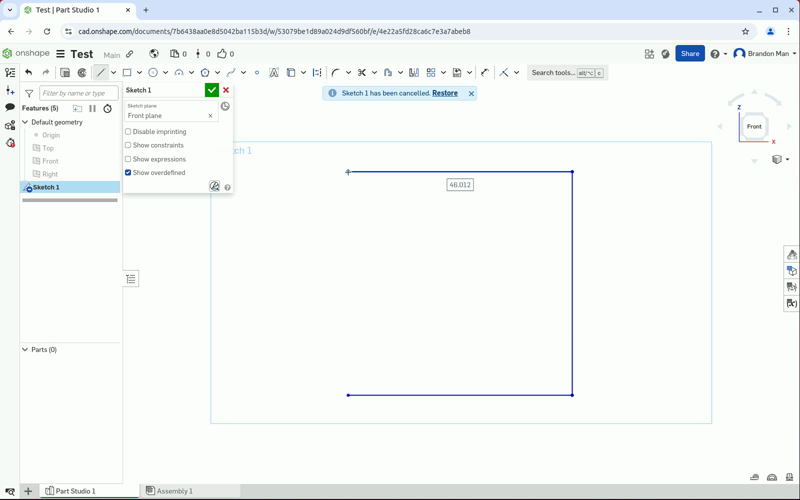
mouse_move(348, 395)
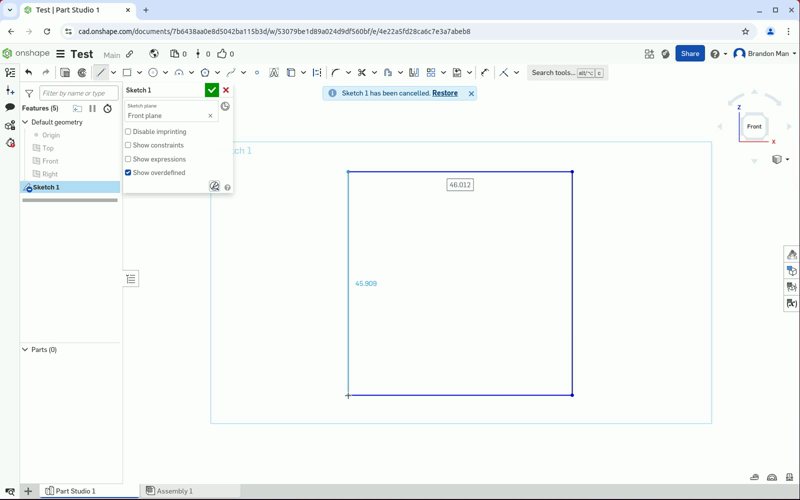
key_up(shift)
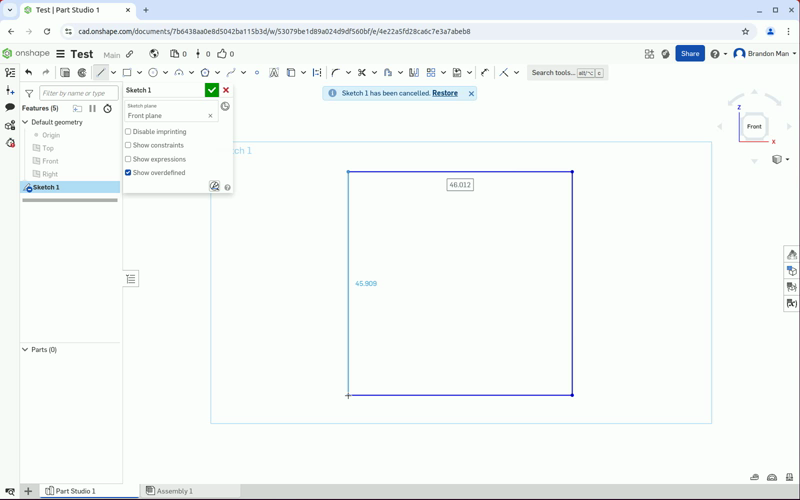
click(348, 395)
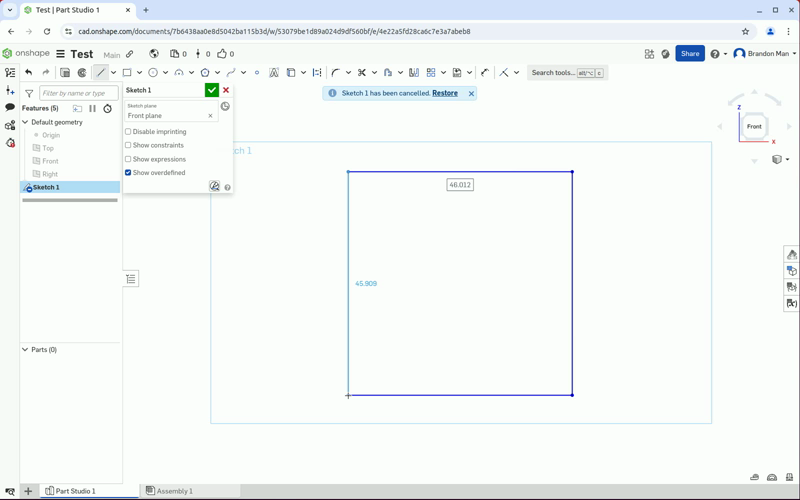
key(esc)
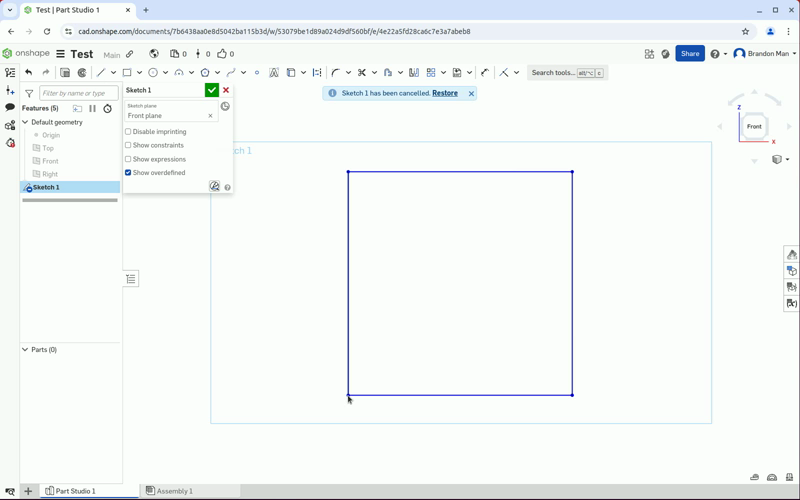
mouse_move(467, 307)
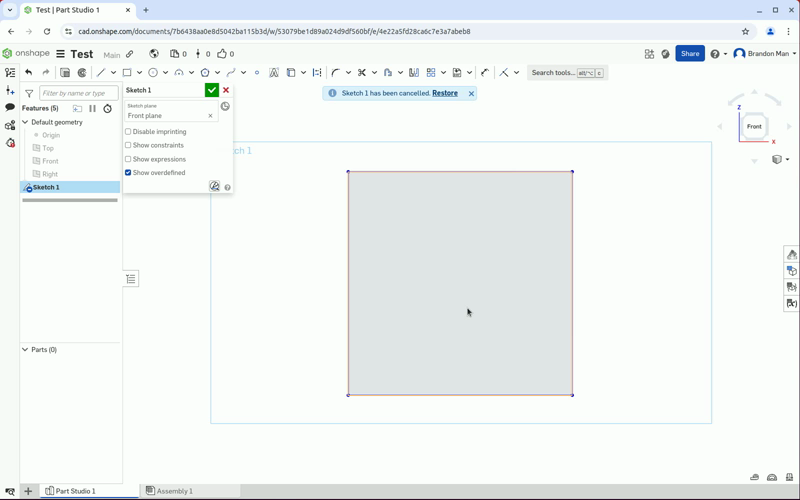
click(467, 307)
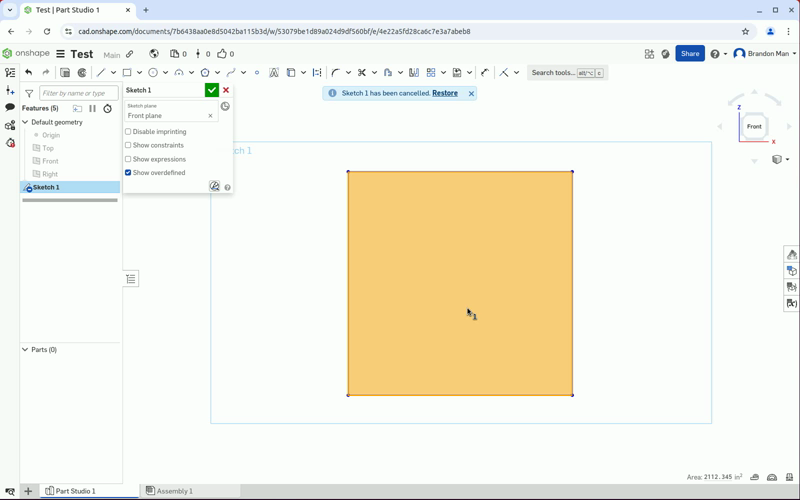
mouse_move(73, 352)
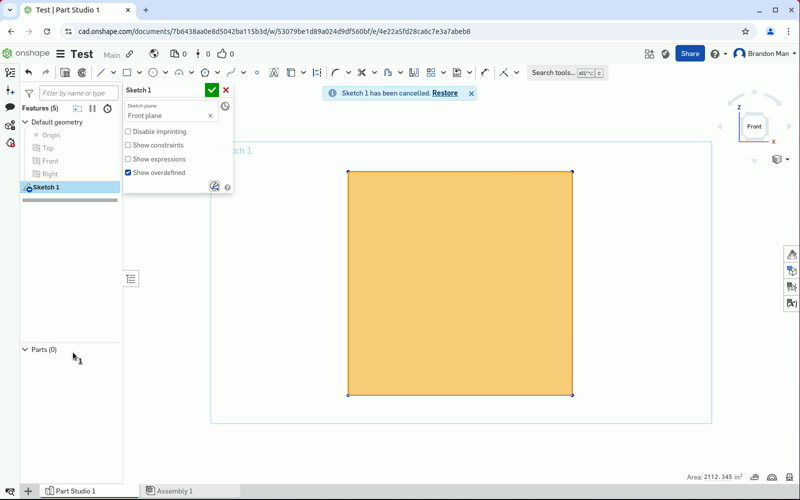
key(shift+y)
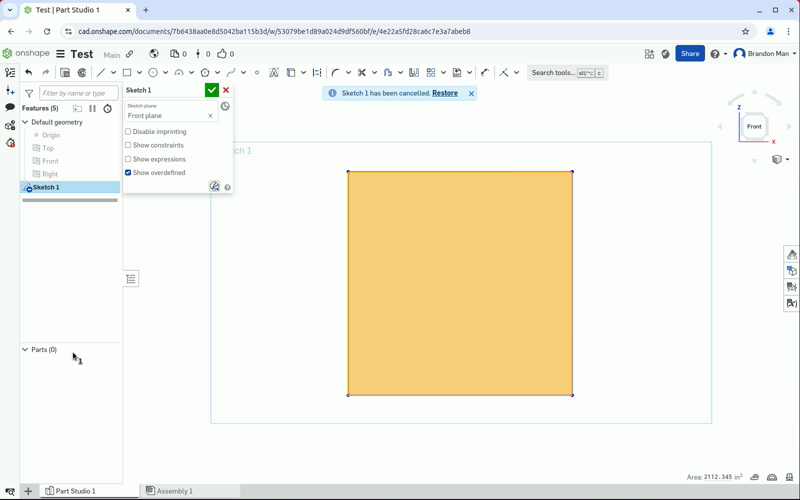
key(shift+e)
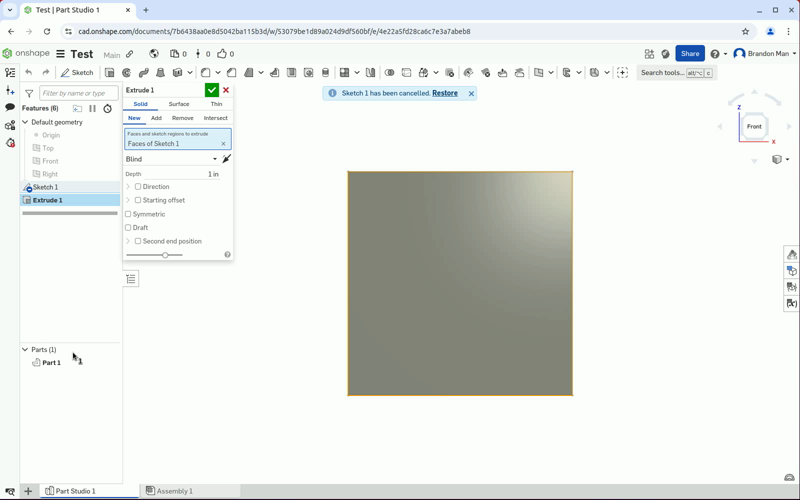
mouse_move(143, 106)
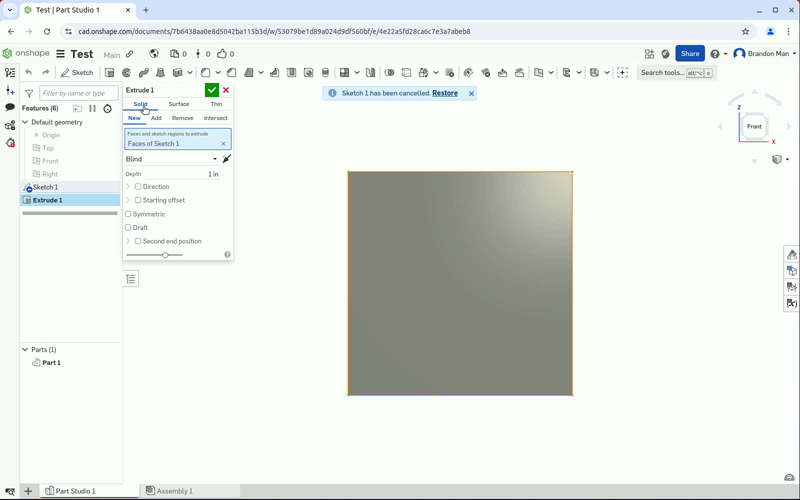
click(143, 106)
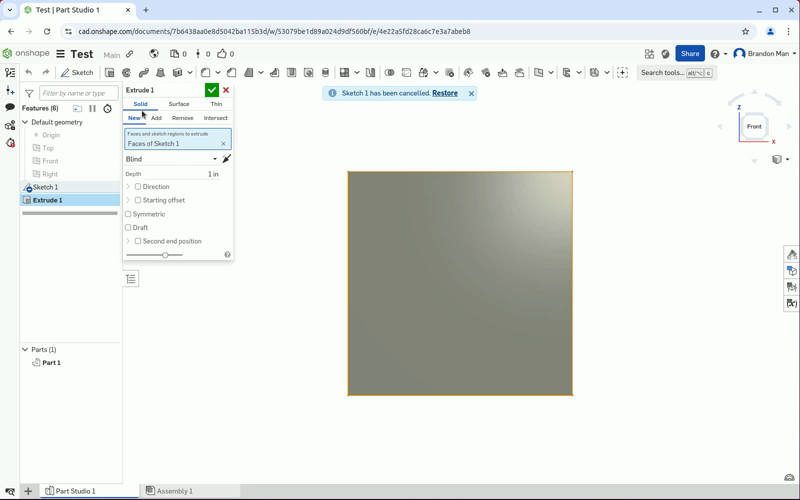
mouse_move(137, 120)
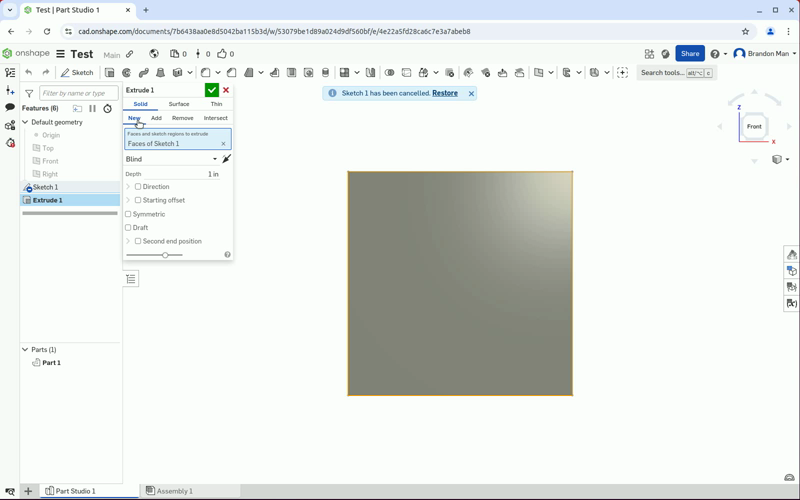
click(137, 120)
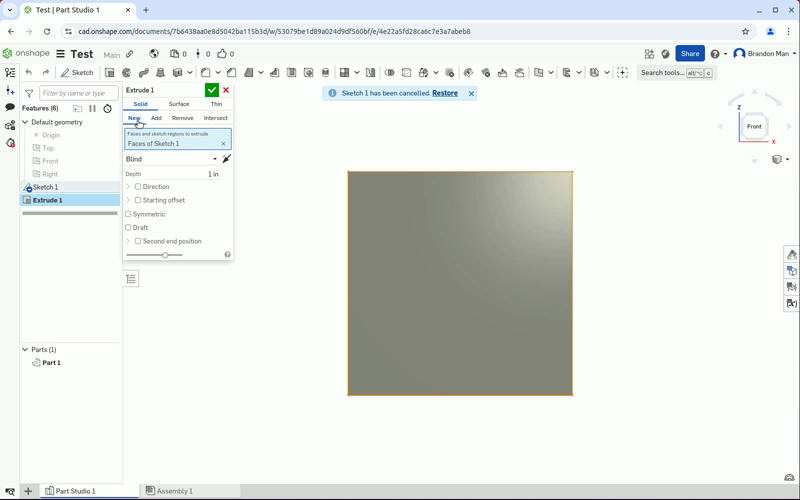
key(tab, 4)
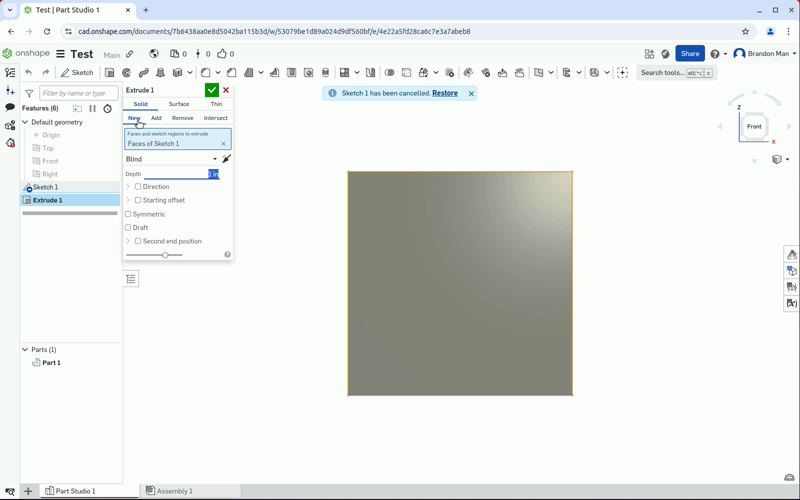
text(4.574)
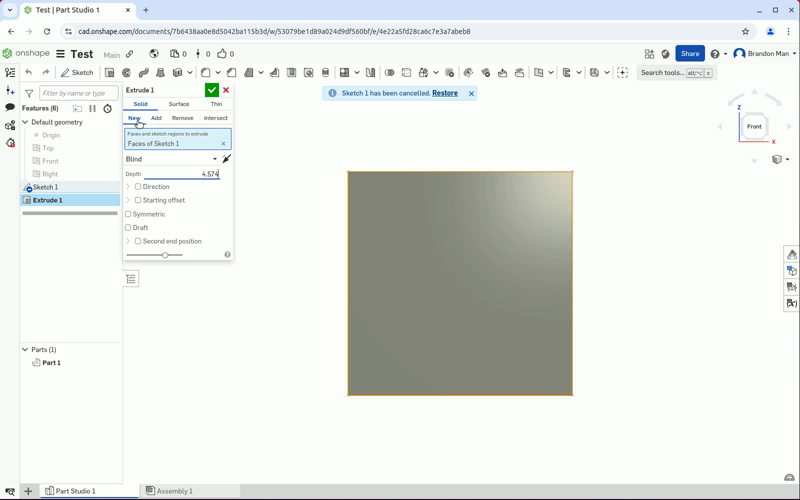
key(enter)
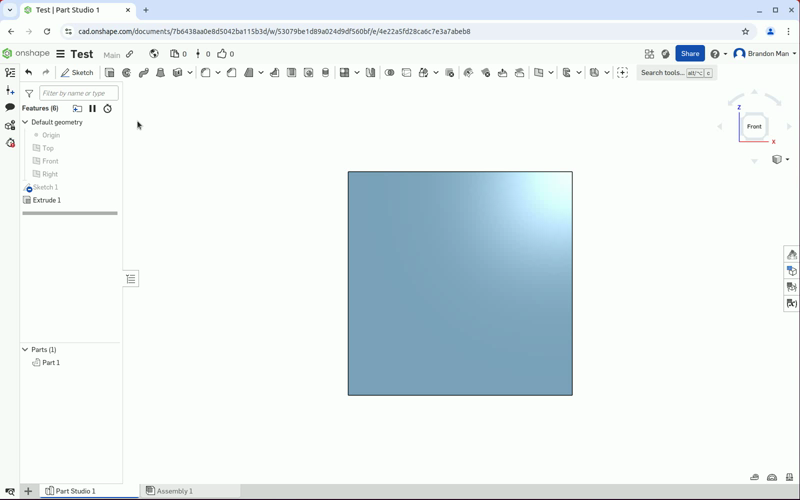
key(shift+h)
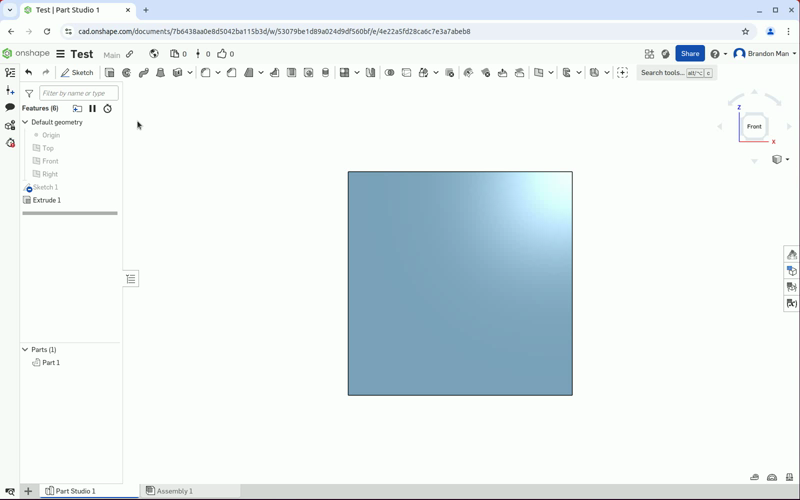
key(shift+h)
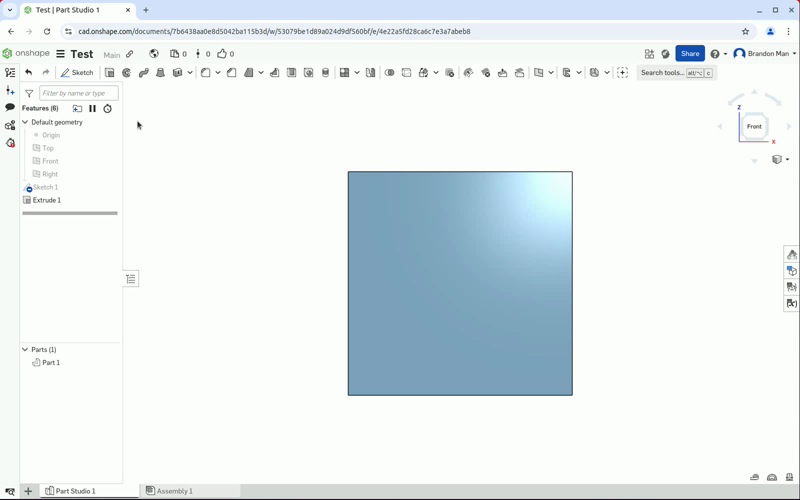
mouse_move(73, 189)
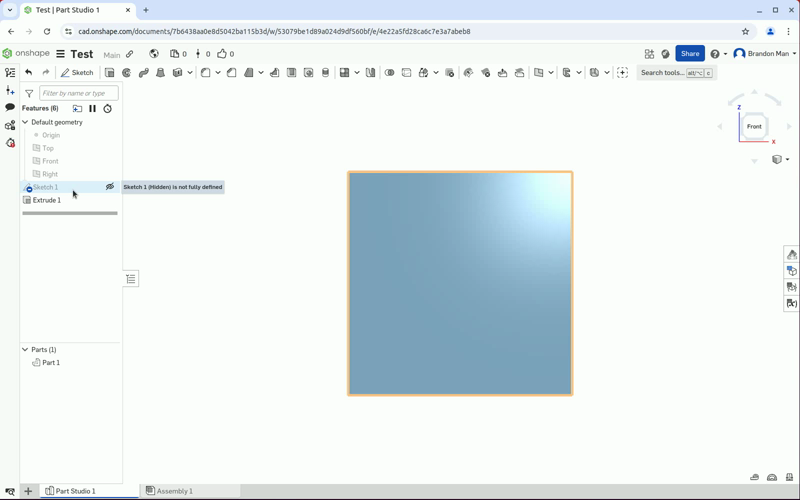
click(73, 189)
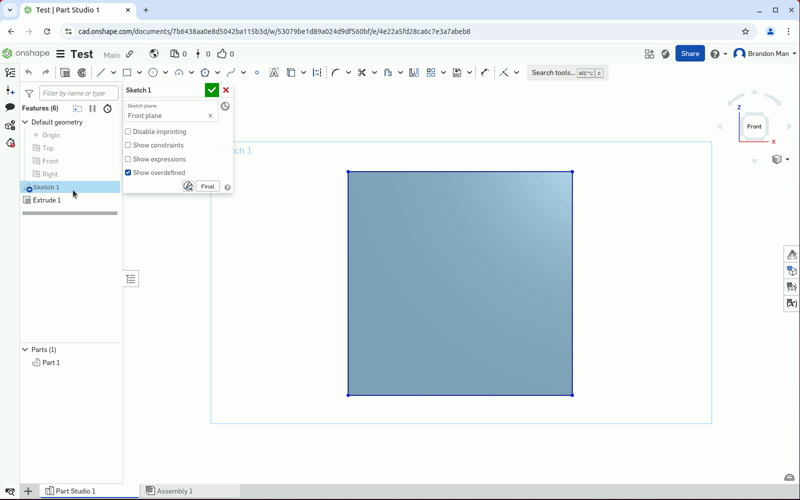
mouse_move(229, 92)
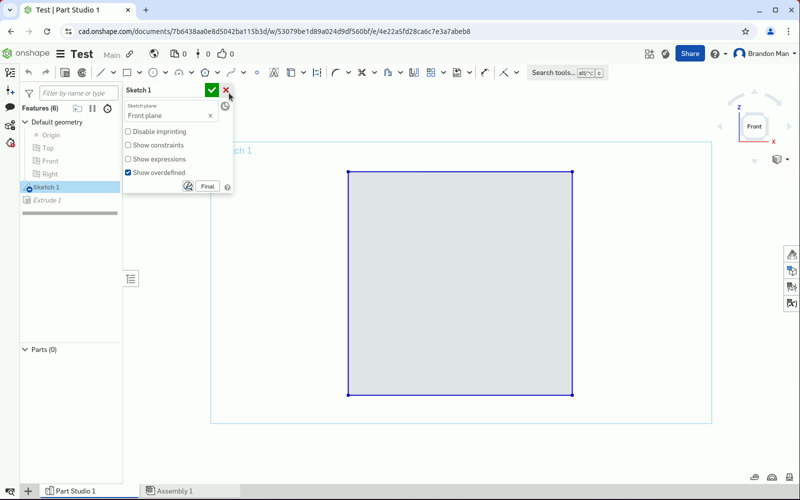
click(229, 92)
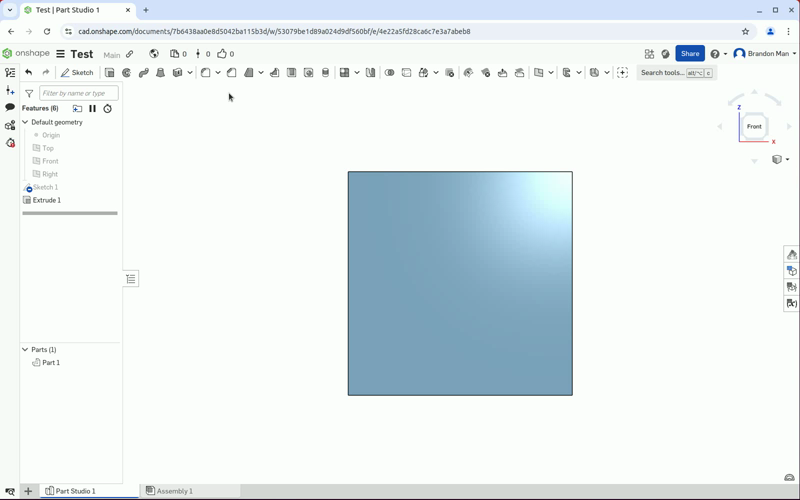
mouse_move(541, 75)
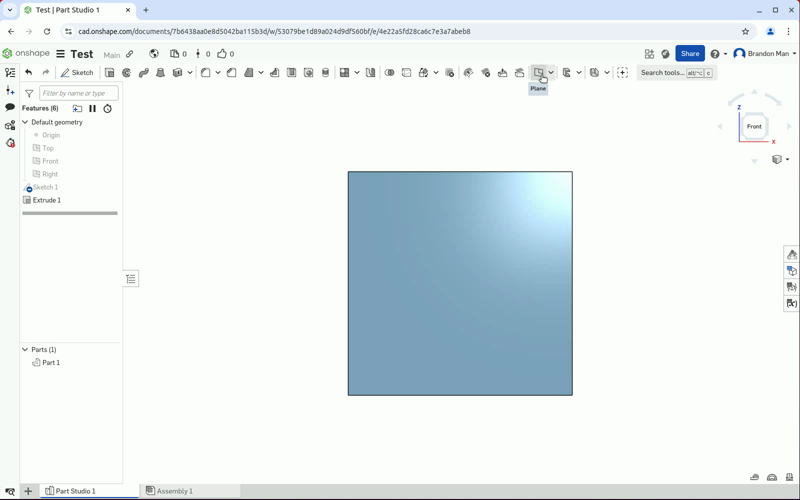
click(541, 75)
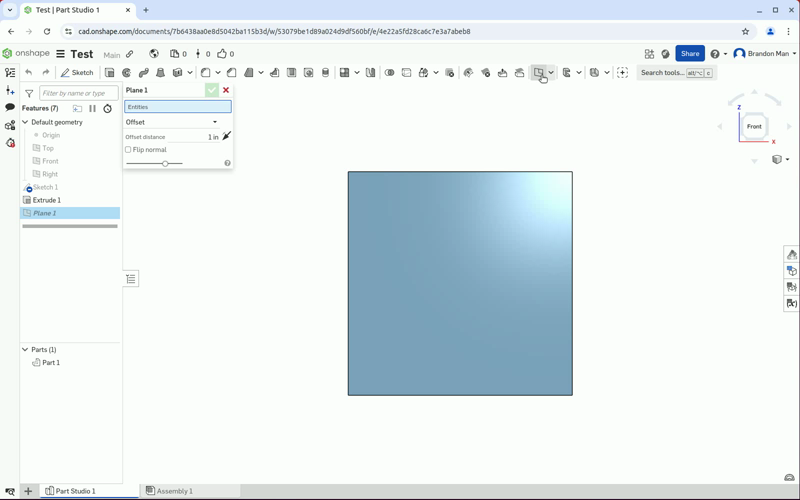
mouse_move(73, 163)
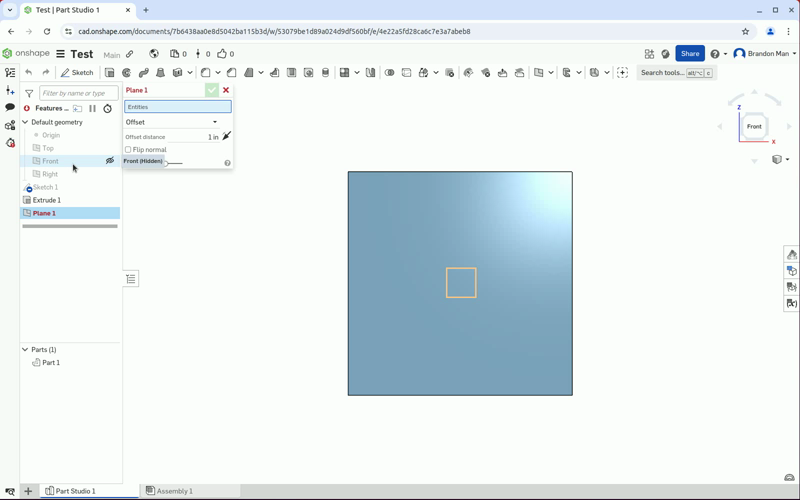
click(73, 163)
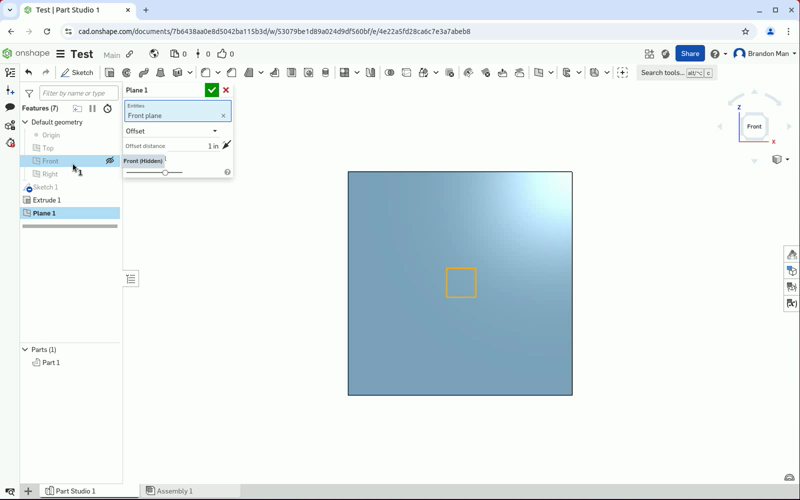
key(tab, 2)
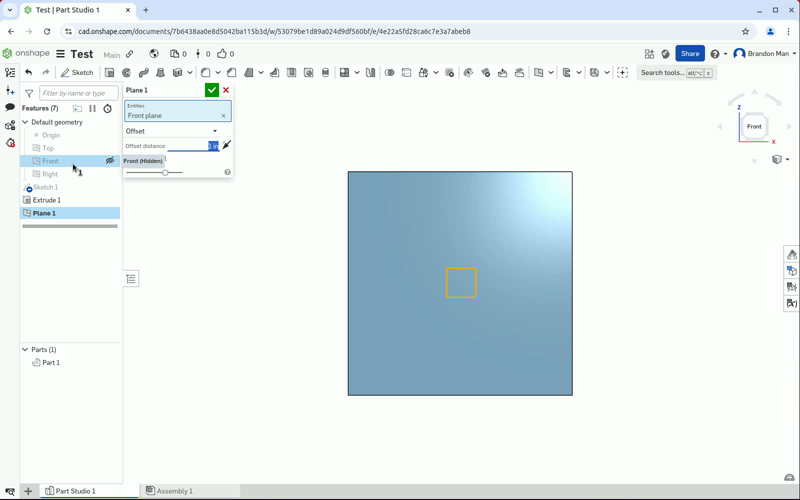
text(4.56)
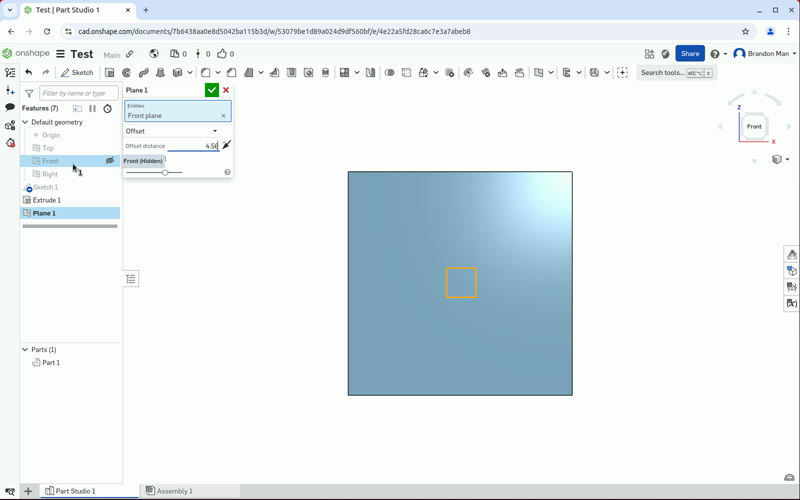
key(enter, 2)
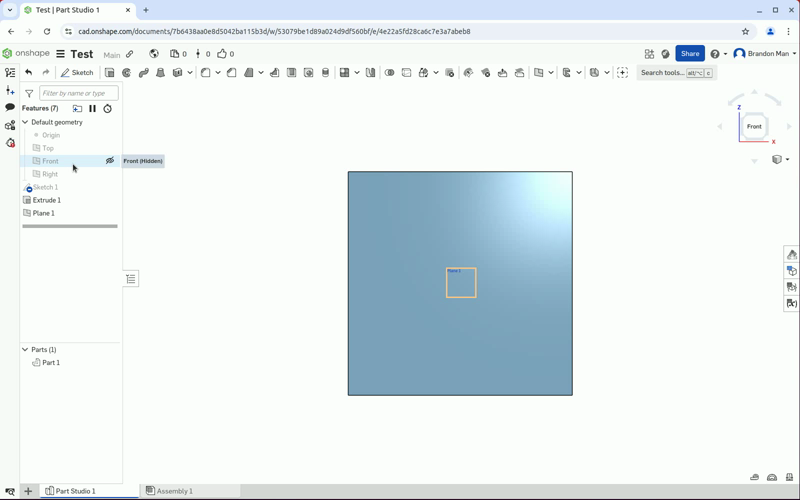
key(shift+s)
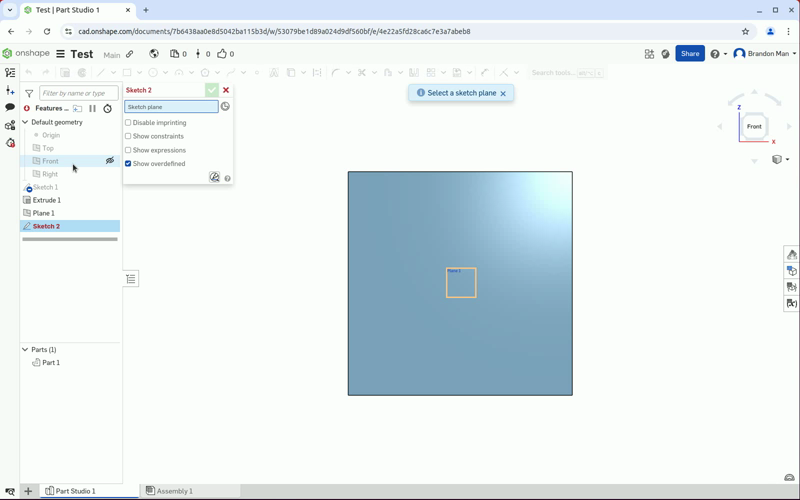
mouse_move(73, 215)
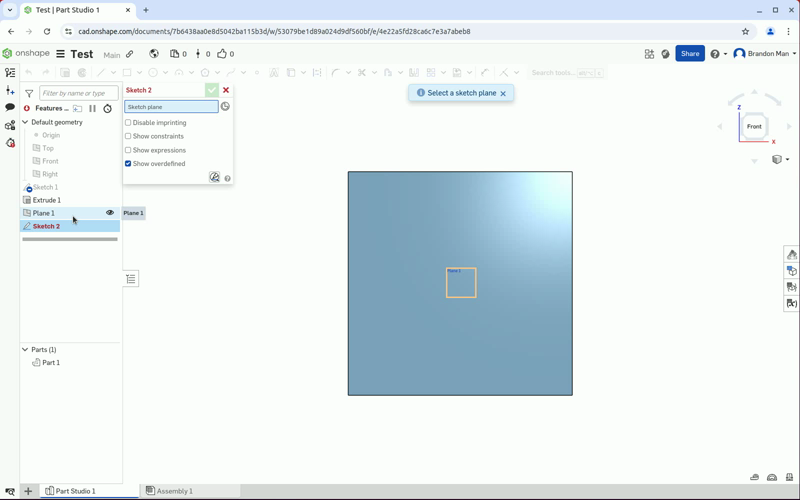
click(73, 215)
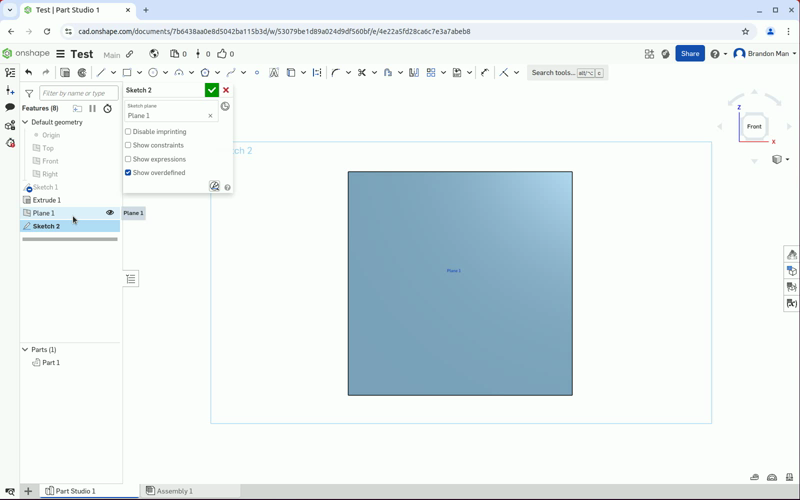
mouse_move(73, 352)
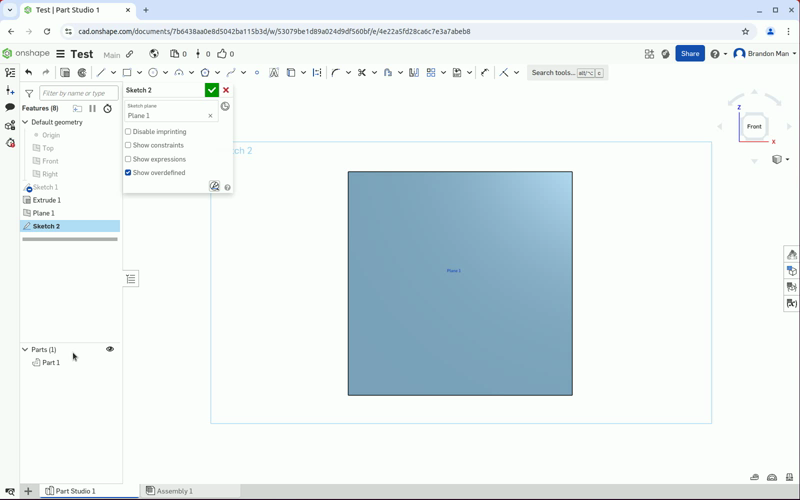
key(y)
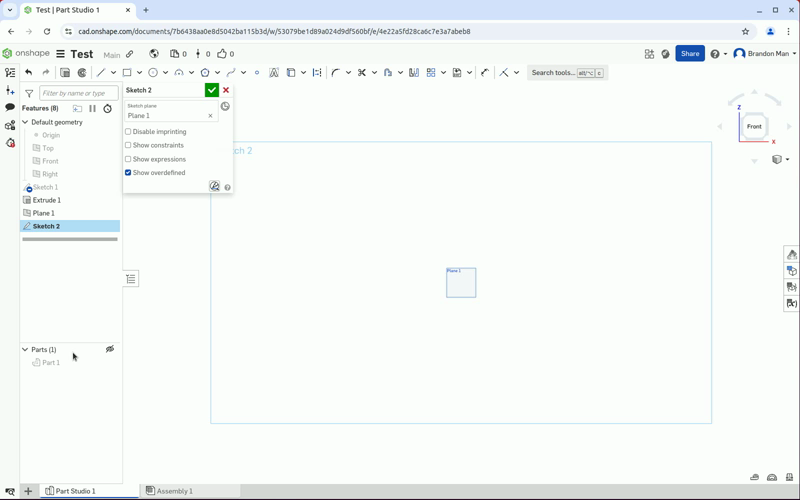
key(c)
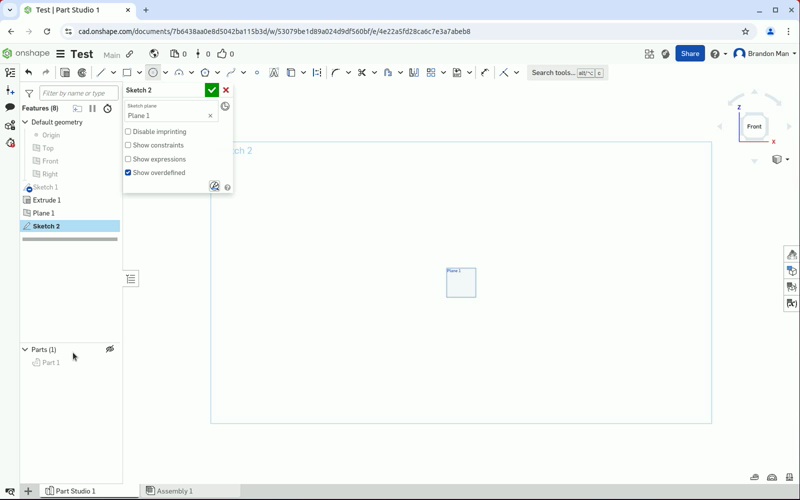
key_down(shift)
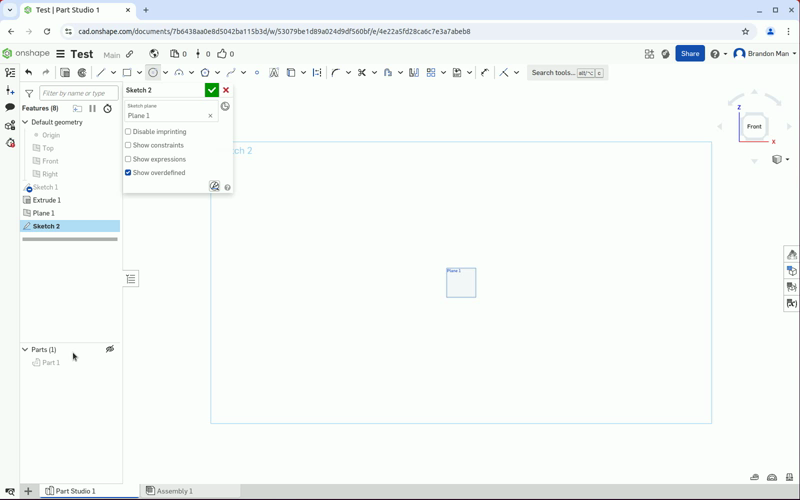
mouse_move(461, 282)
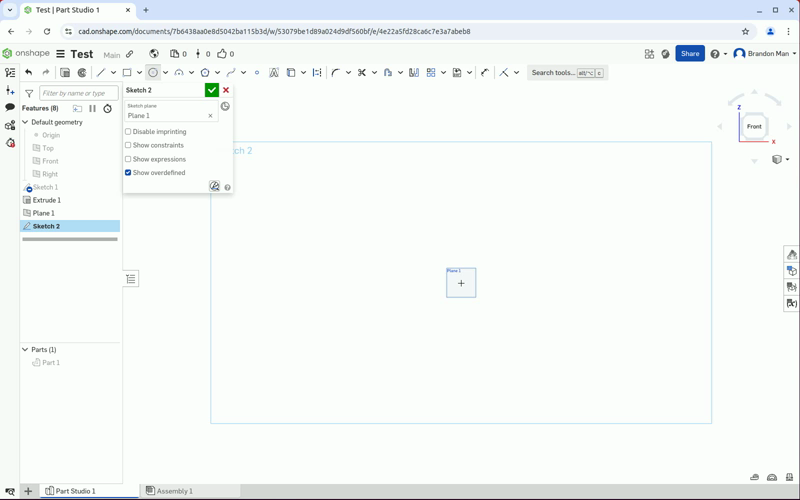
click(461, 282)
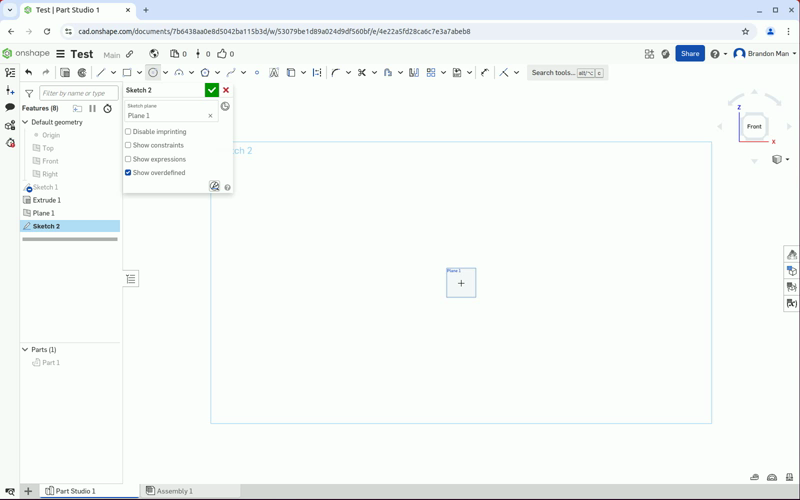
key_up(shift)
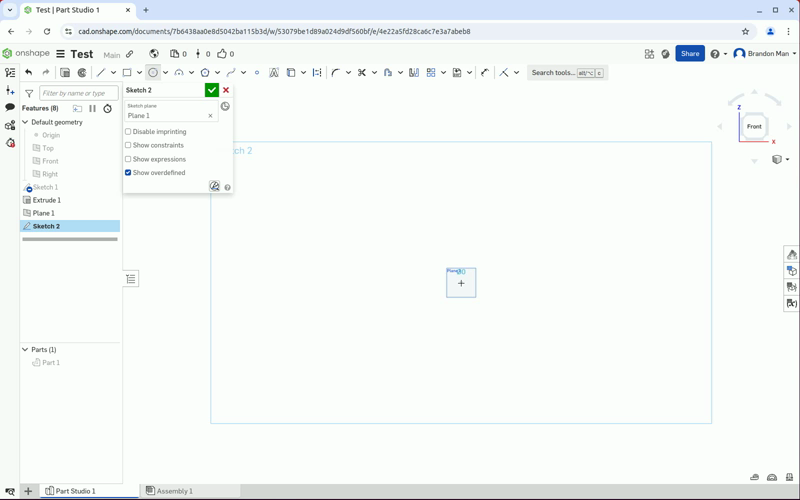
mouse_move(470, 282)
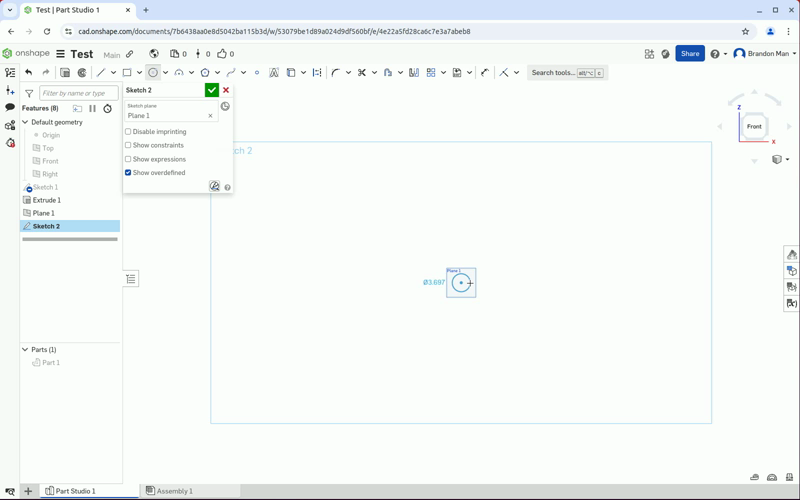
click(470, 282)
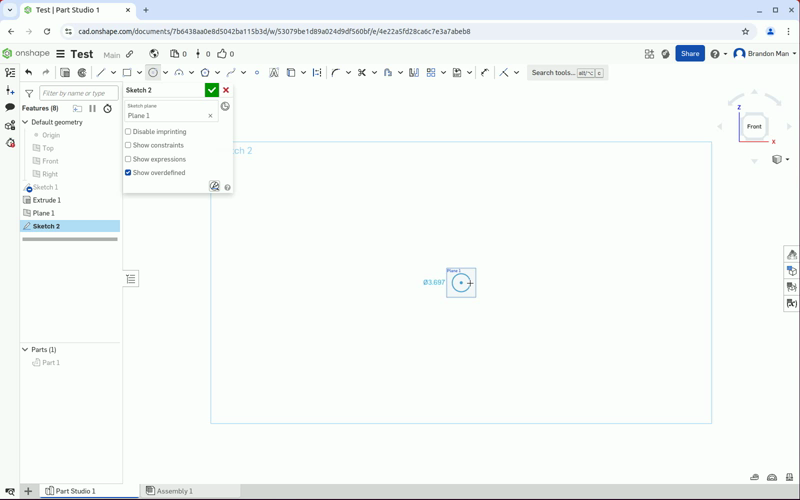
key(esc)
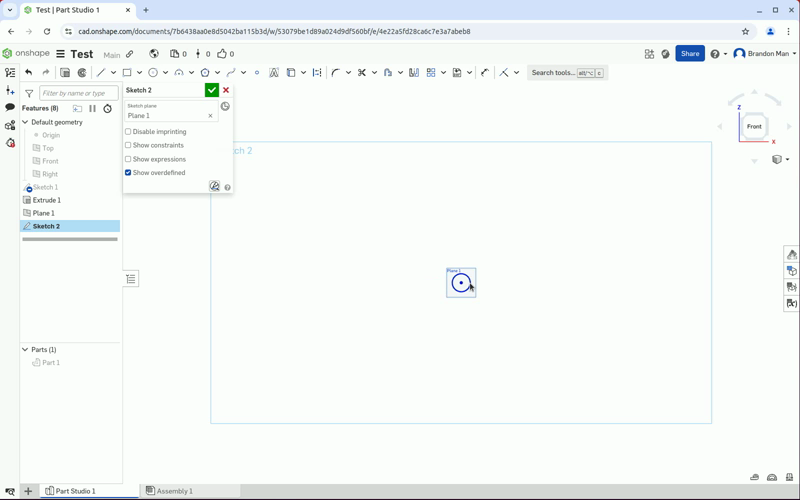
mouse_move(463, 283)
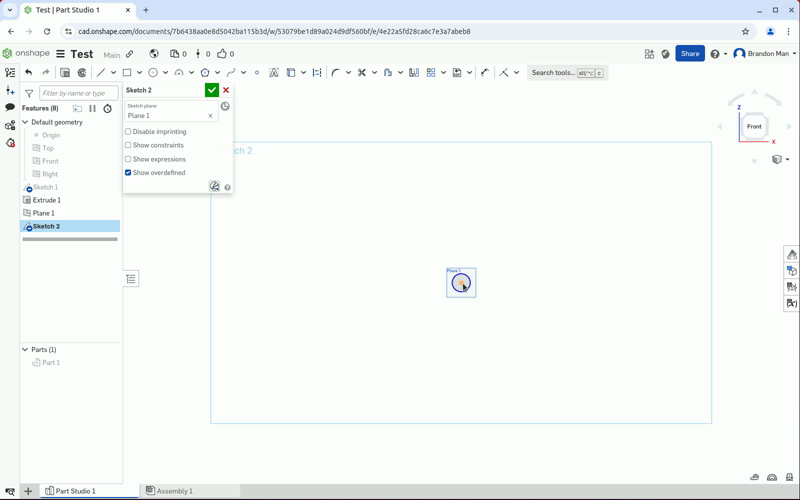
scroll(6)
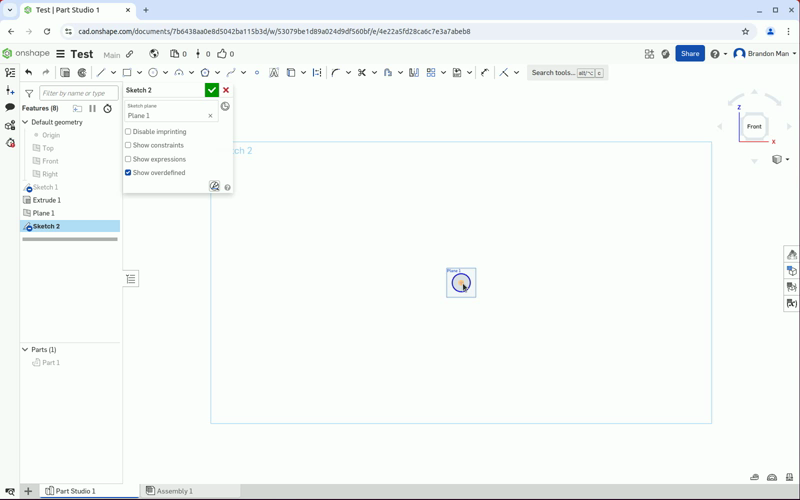
scroll(6)
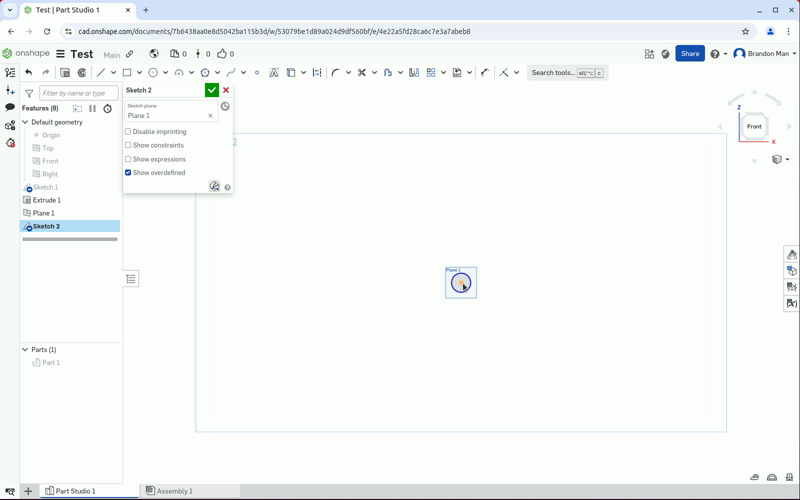
scroll(6)
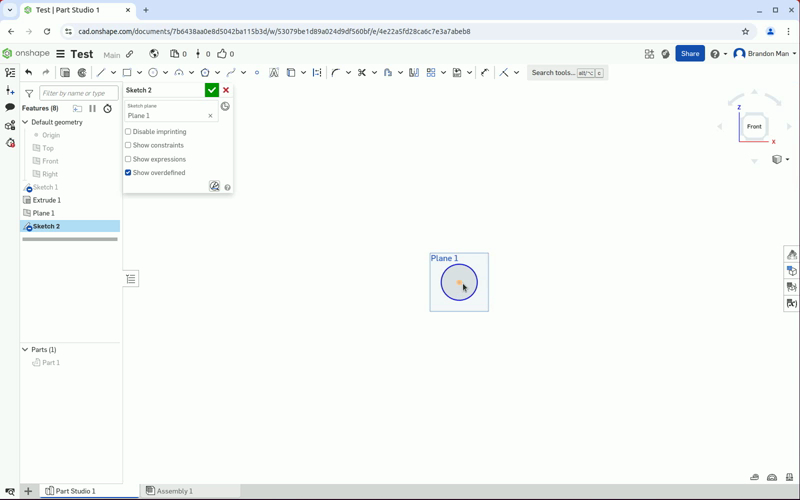
scroll(6)
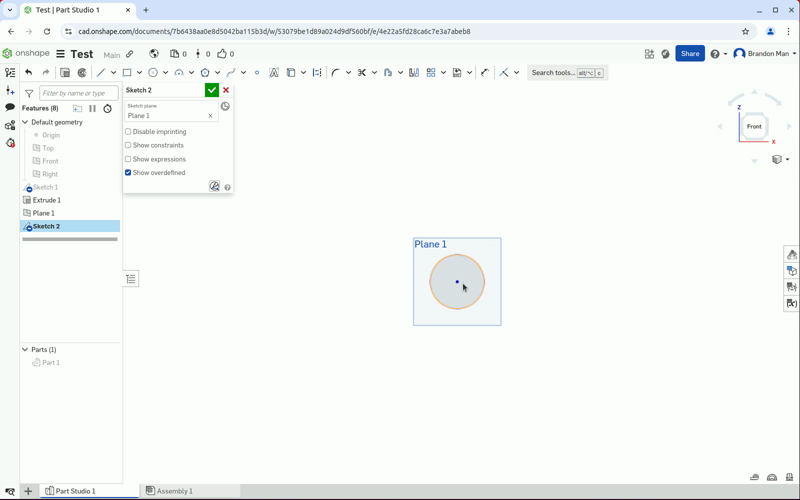
scroll(6)
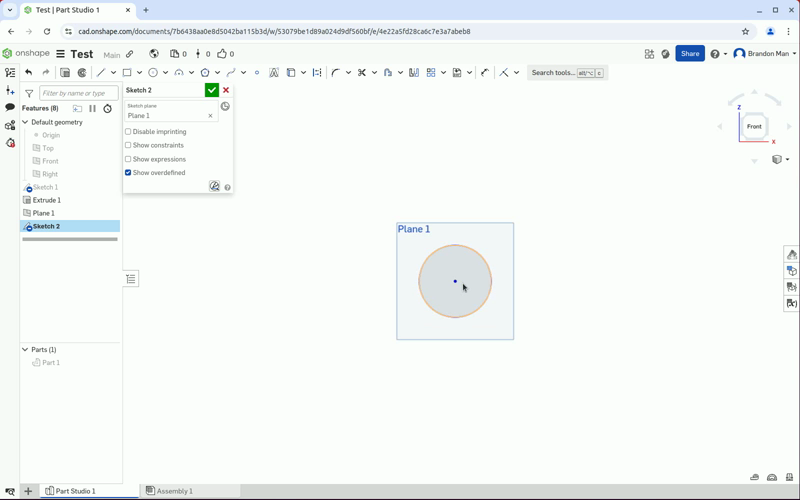
scroll(6)
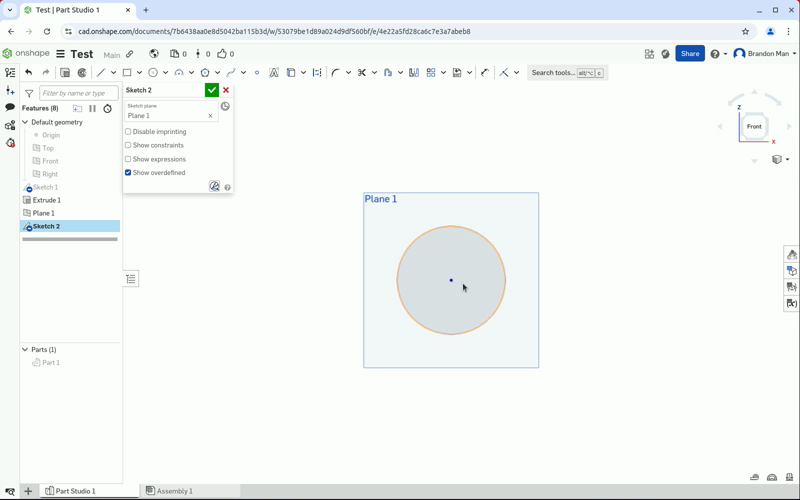
scroll(6)
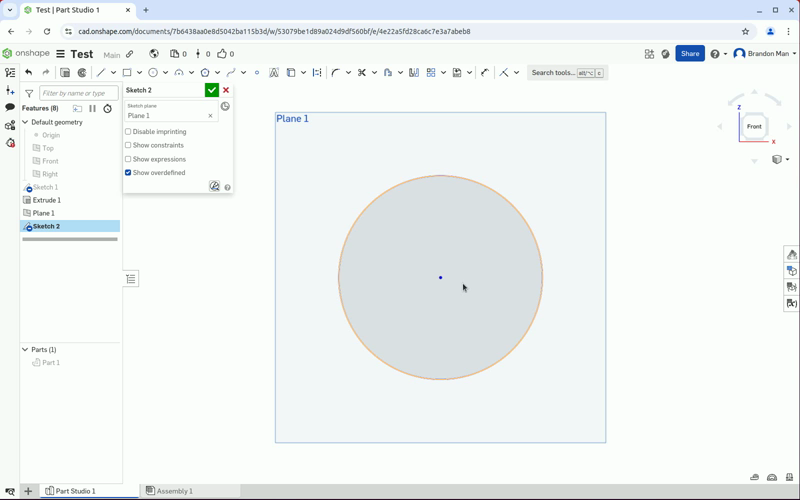
click(463, 283)
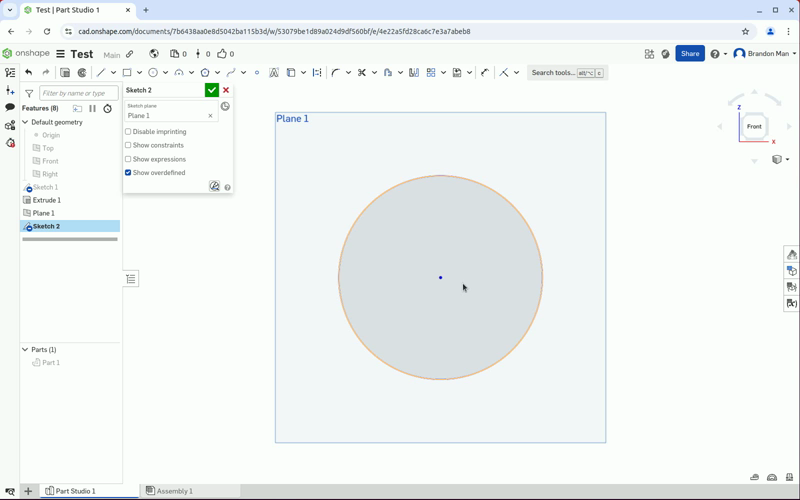
scroll(-6)
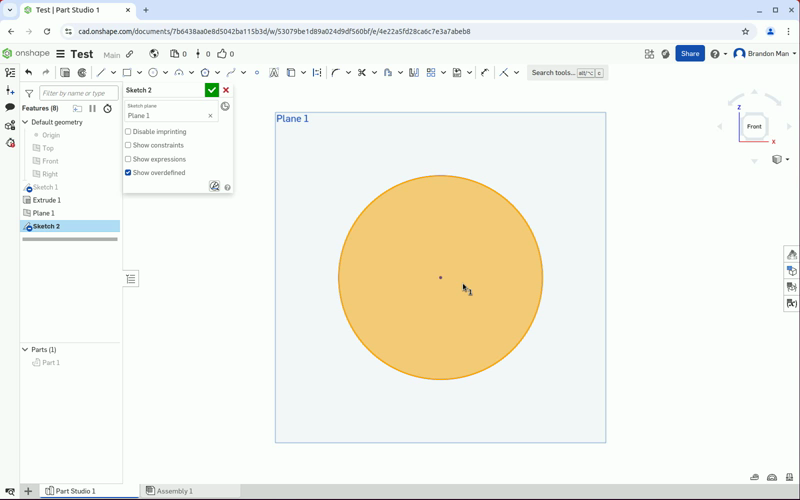
scroll(-6)
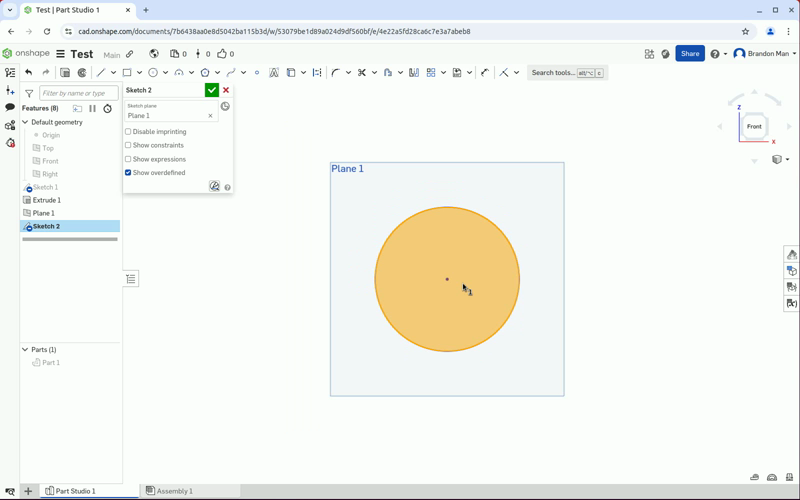
scroll(-6)
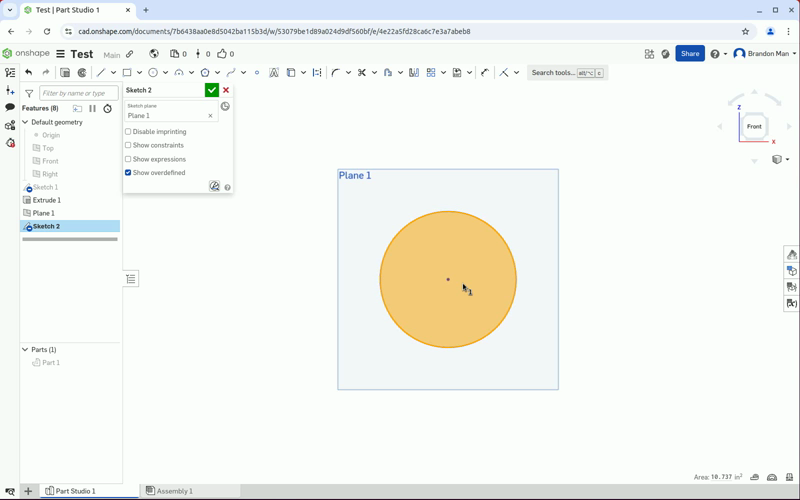
scroll(-6)
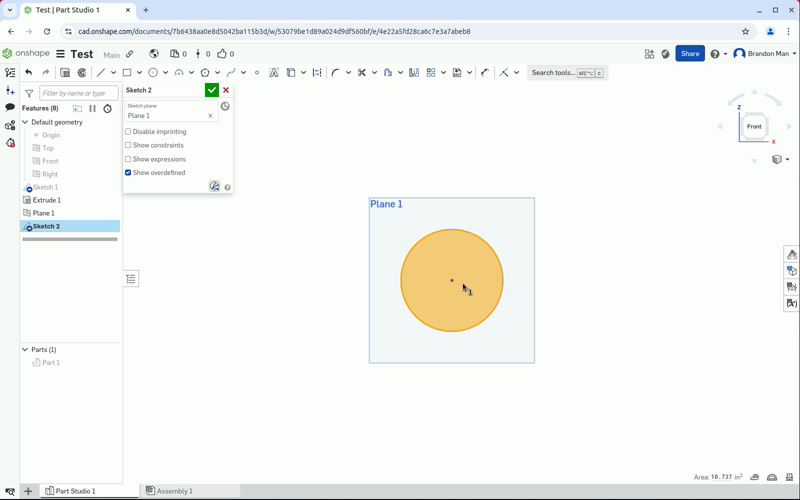
scroll(-6)
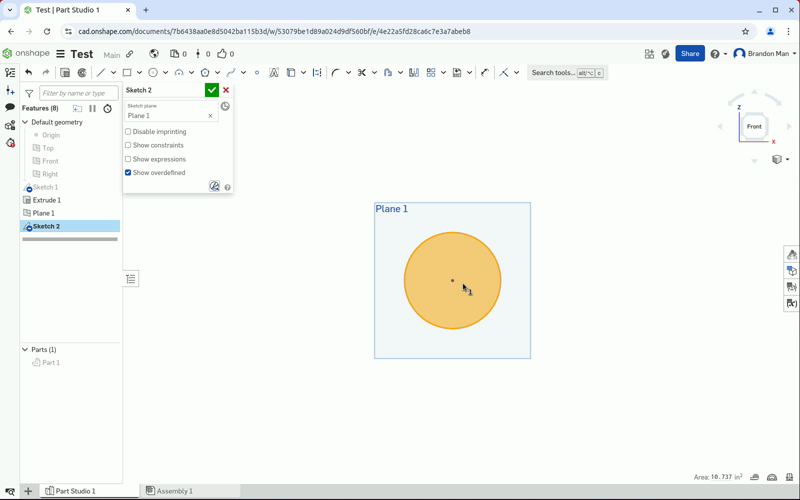
scroll(-6)
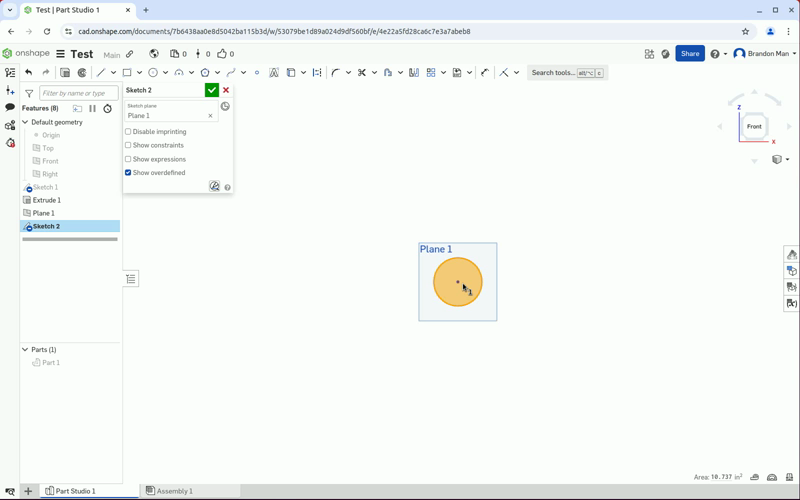
scroll(-6)
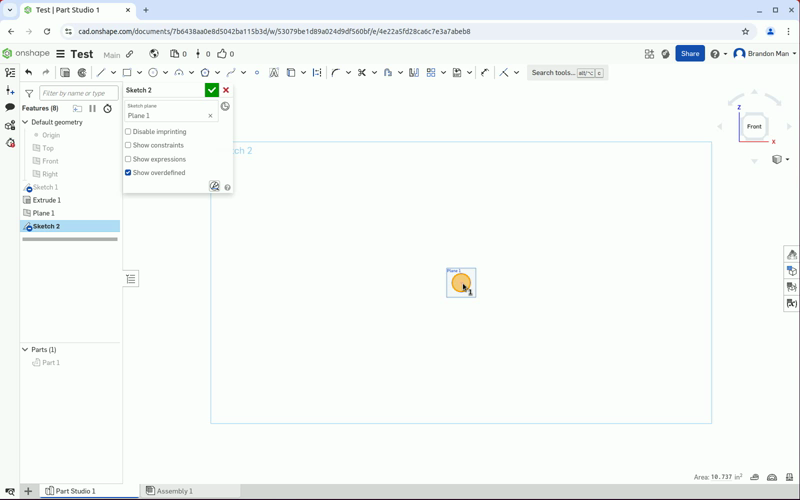
mouse_move(73, 352)
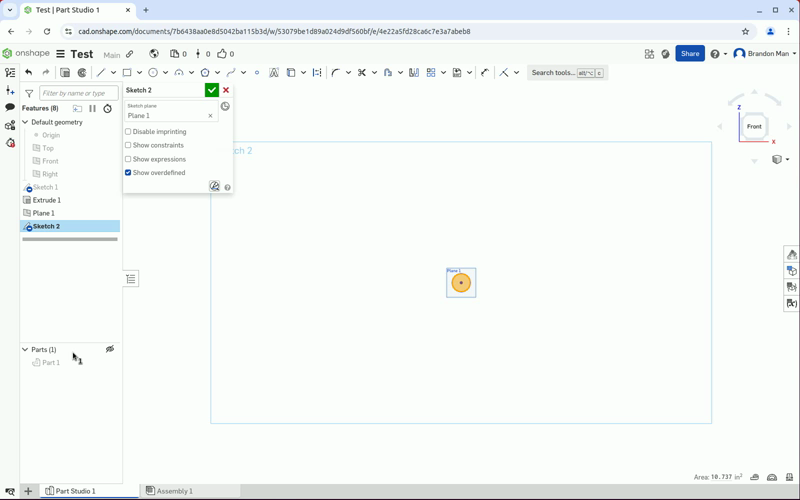
key(shift+y)
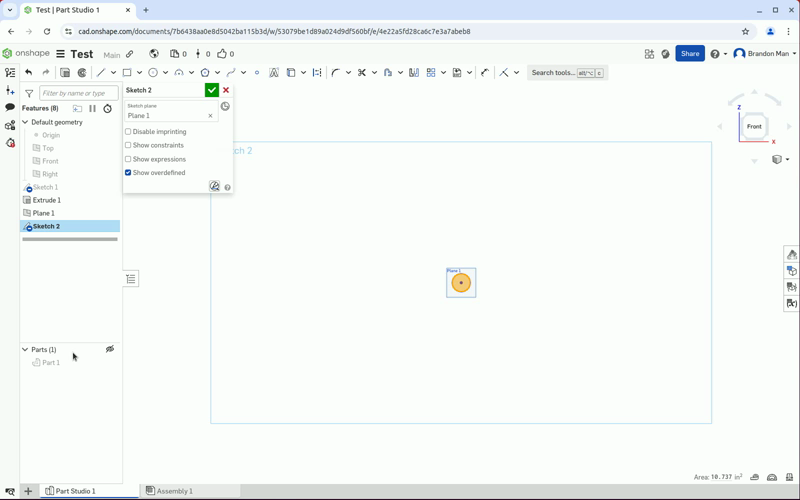
key(shift+e)
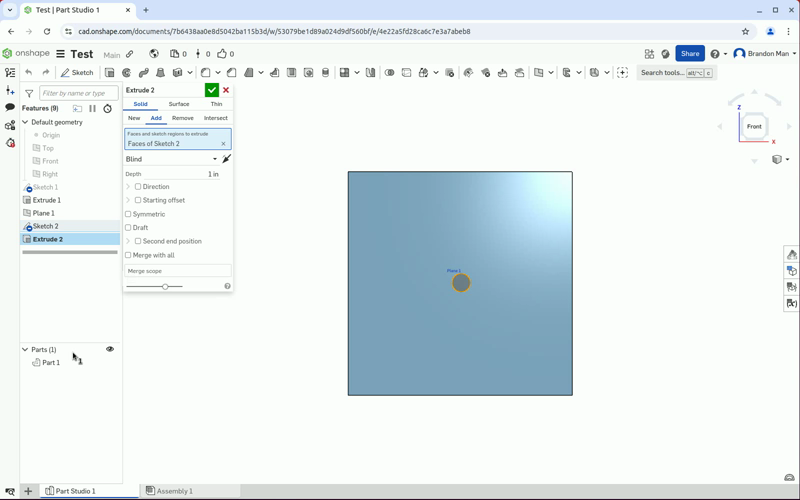
mouse_move(143, 106)
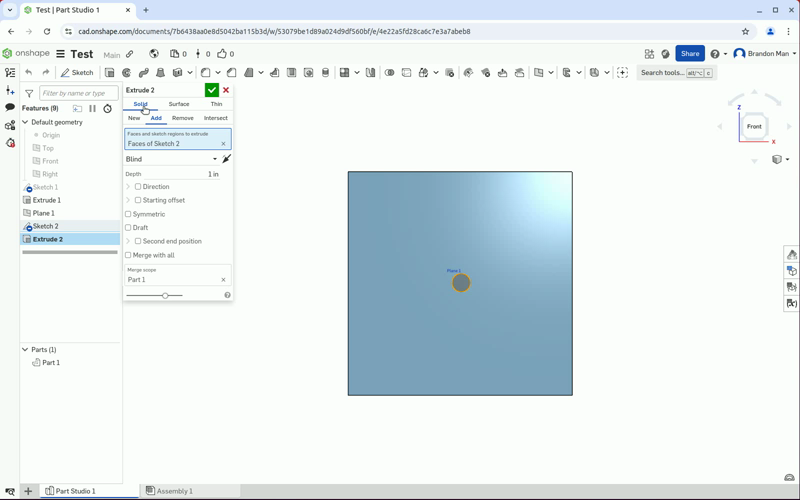
click(143, 106)
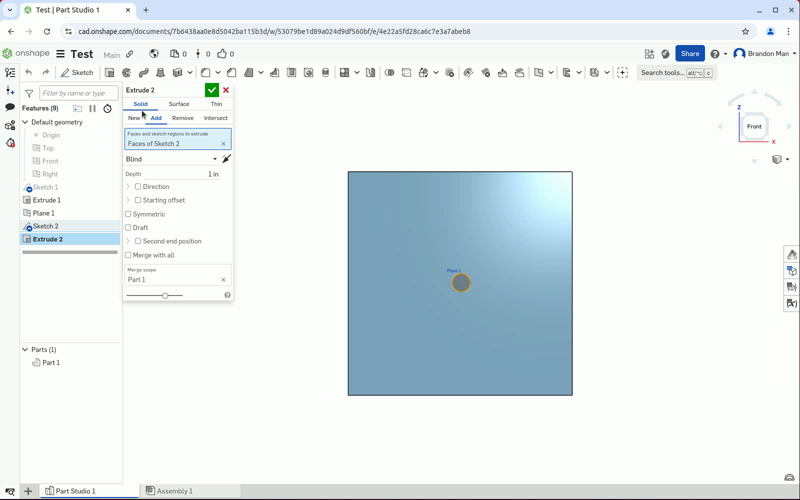
mouse_move(137, 120)
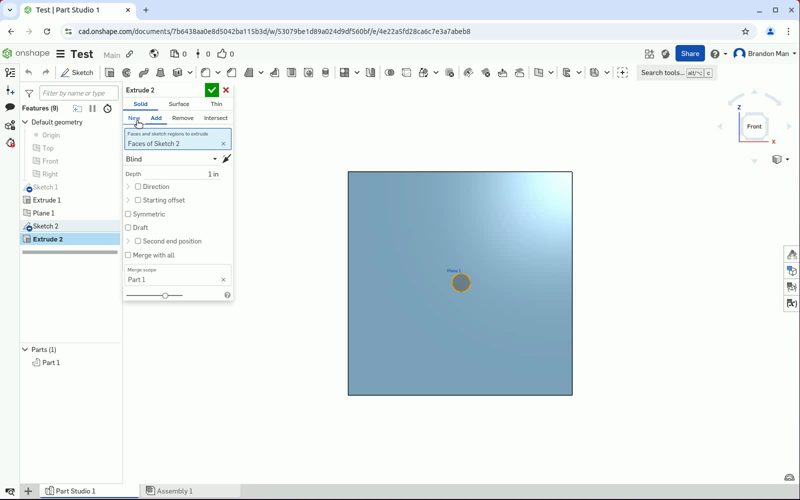
click(137, 120)
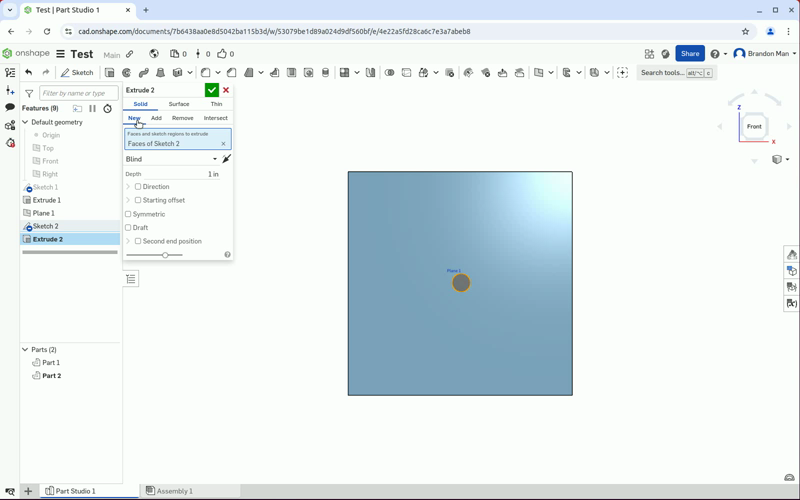
key(tab, 4)
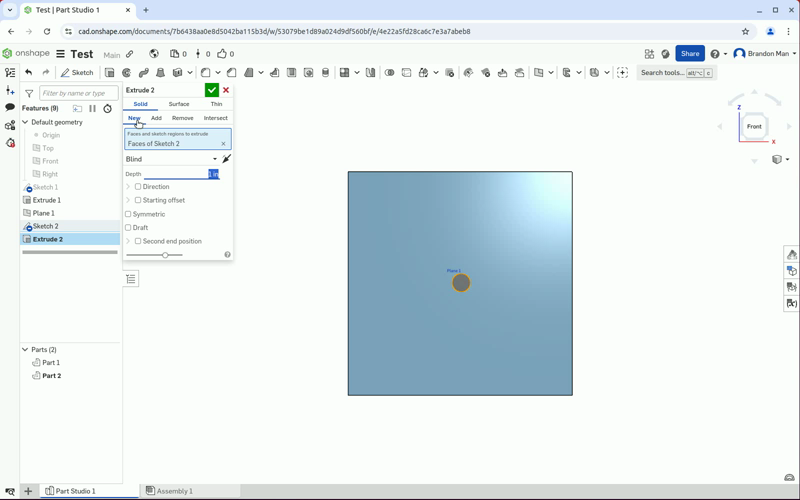
text(2.407)
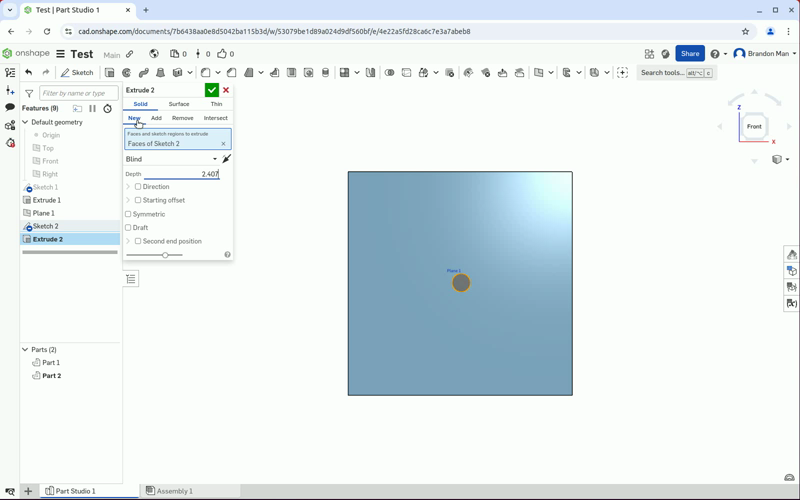
key(enter)
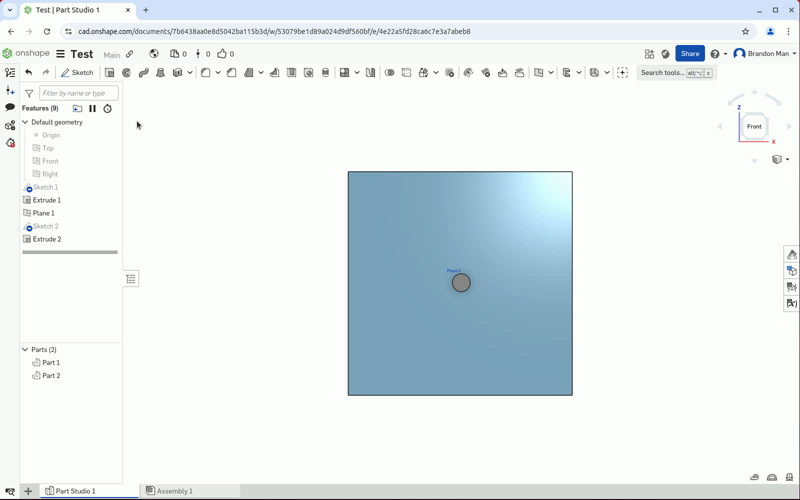
key(shift+h)
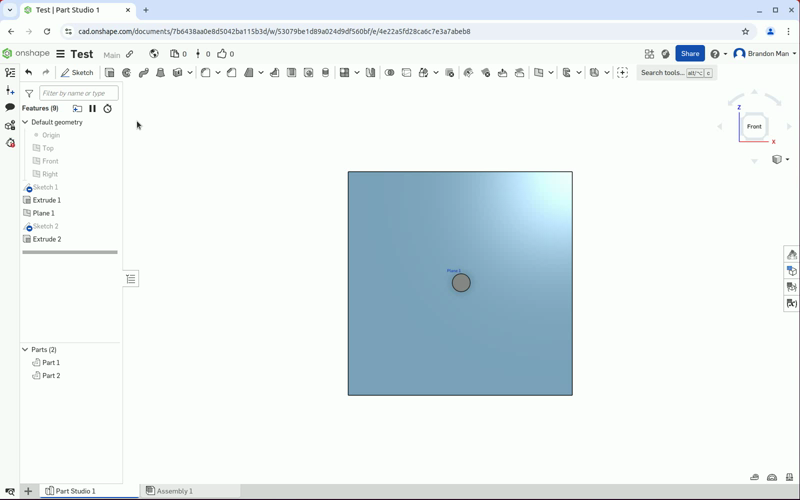
key(shift+h)
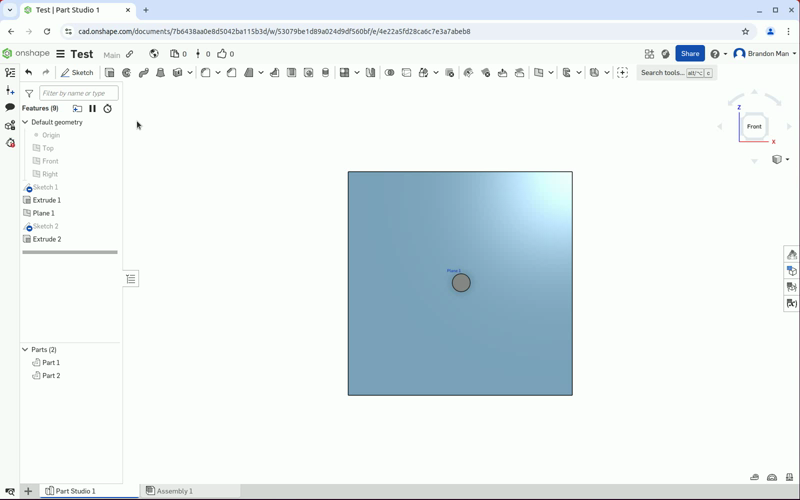
mouse_move(73, 189)
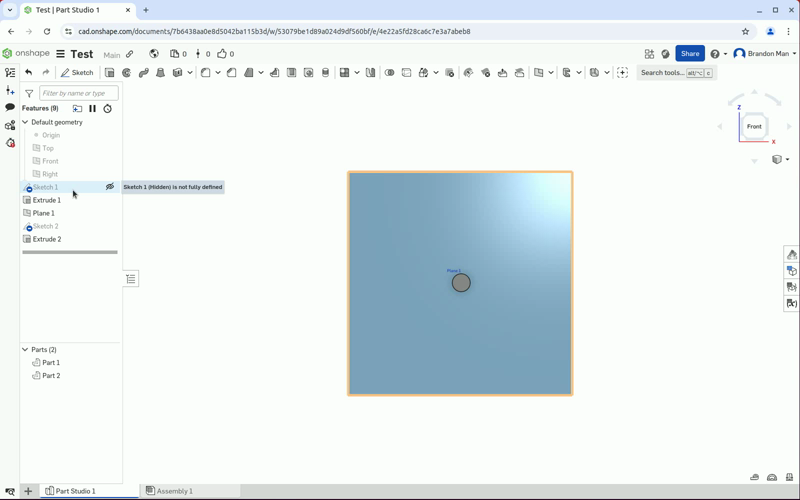
click(73, 189)
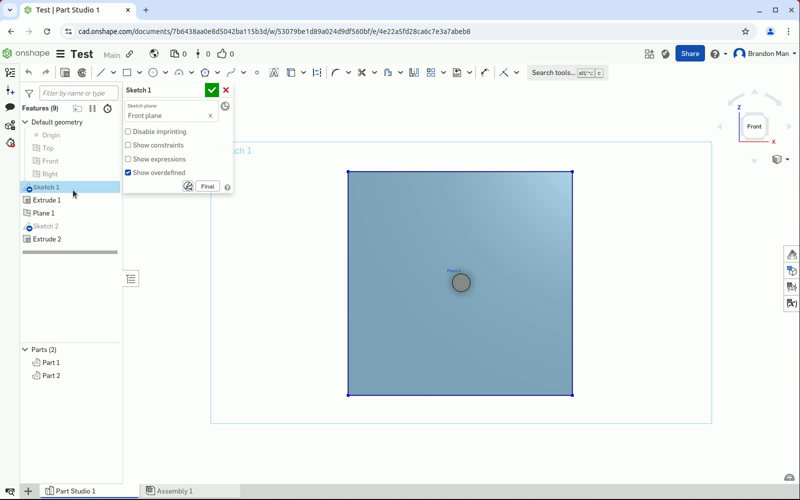
mouse_move(229, 92)
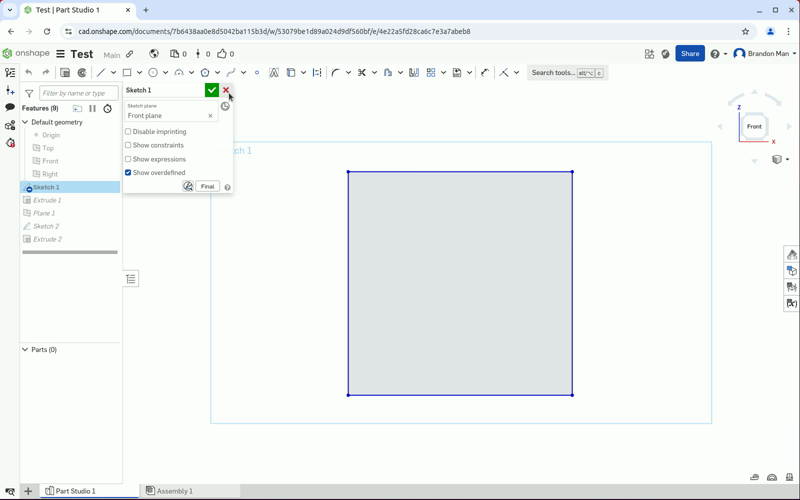
click(229, 92)
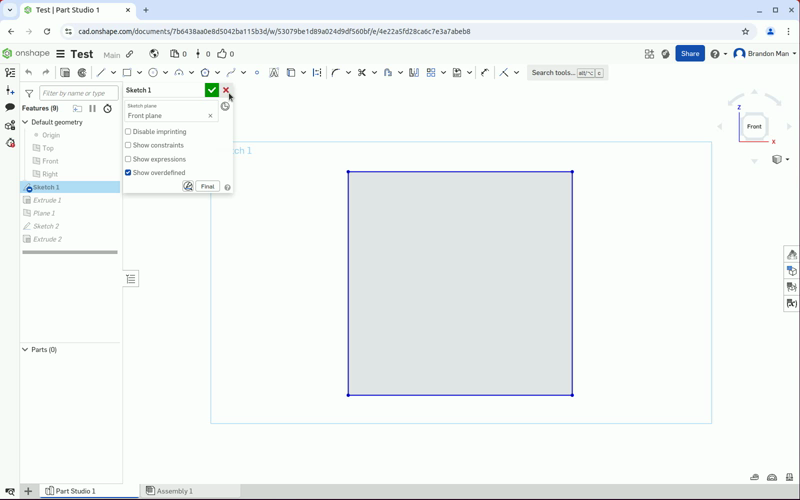
key(shift+s)
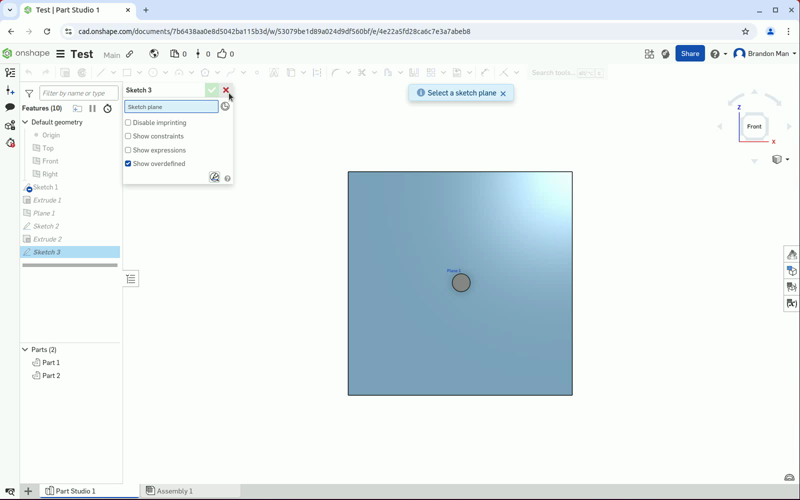
mouse_move(73, 215)
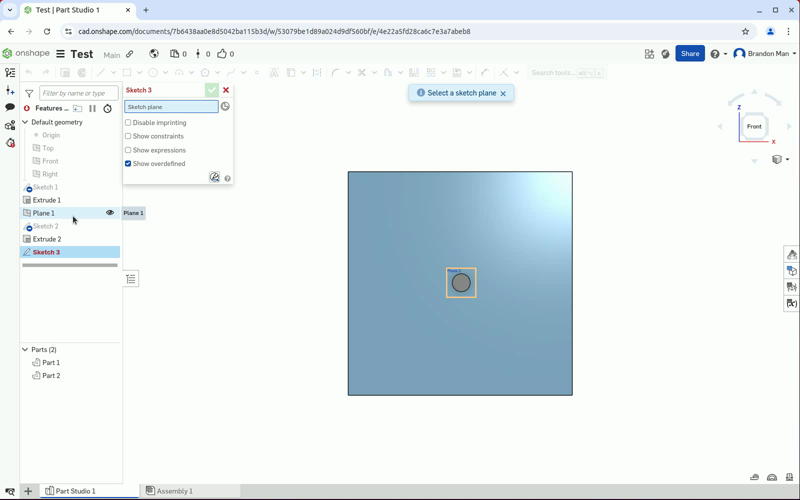
click(73, 215)
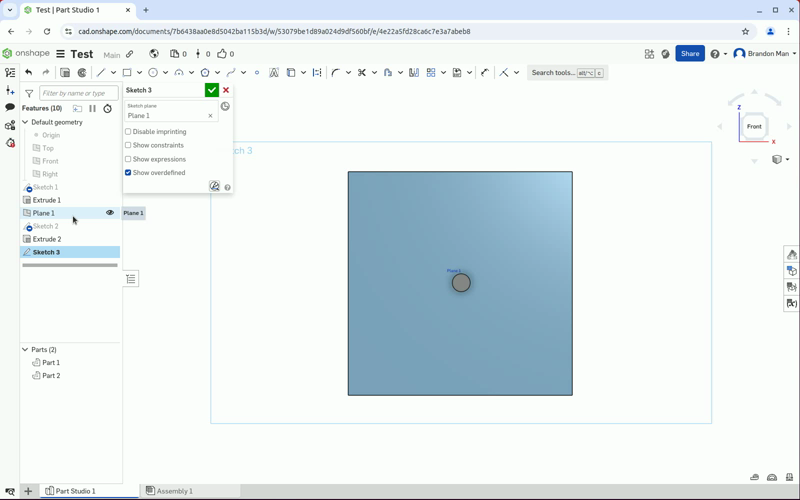
mouse_move(73, 352)
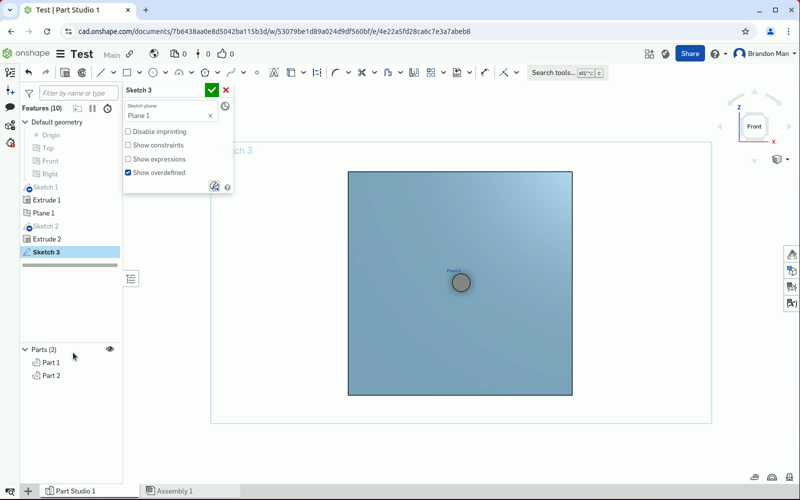
key(y)
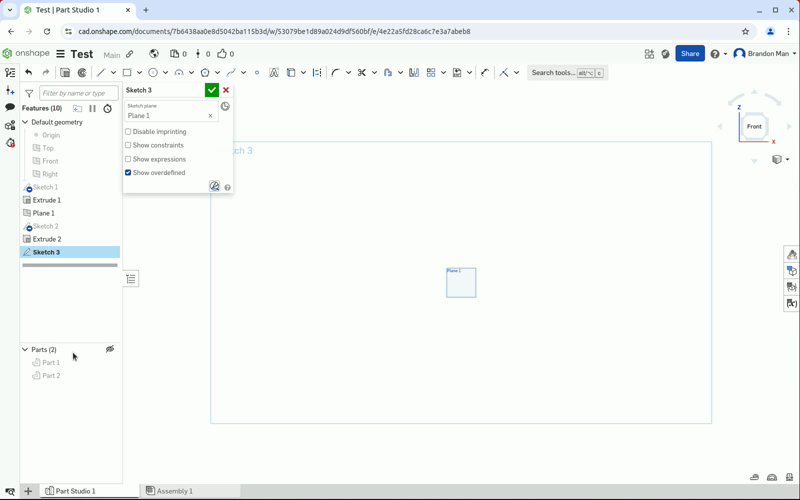
key(c)
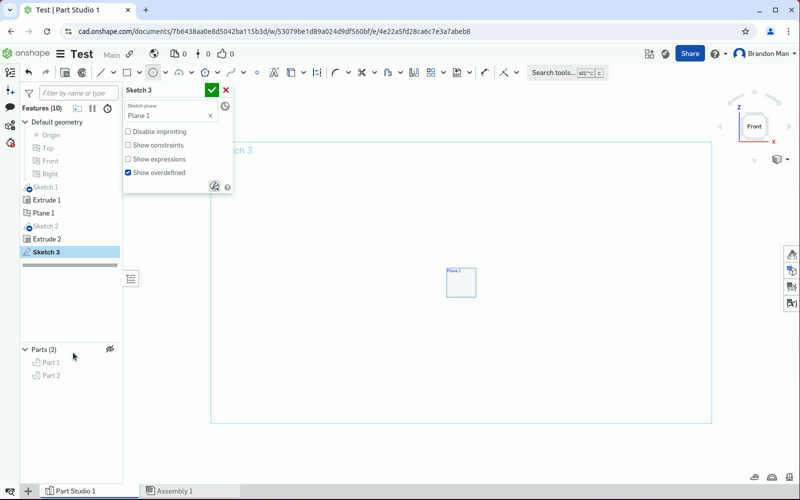
key_down(shift)
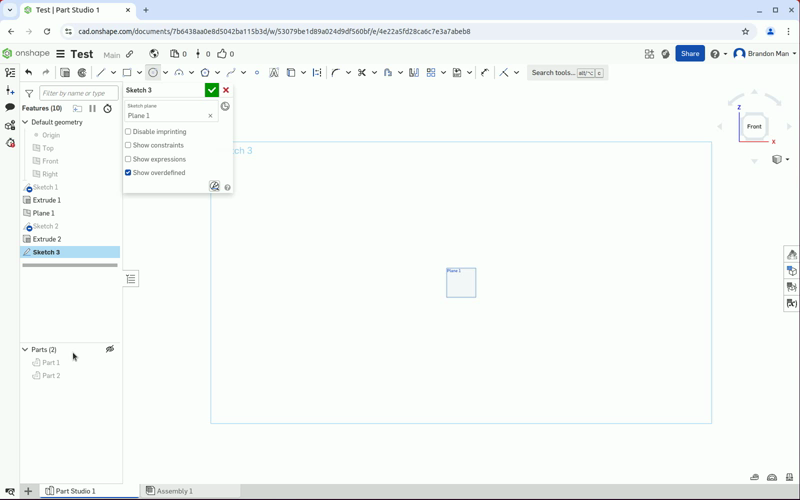
mouse_move(501, 282)
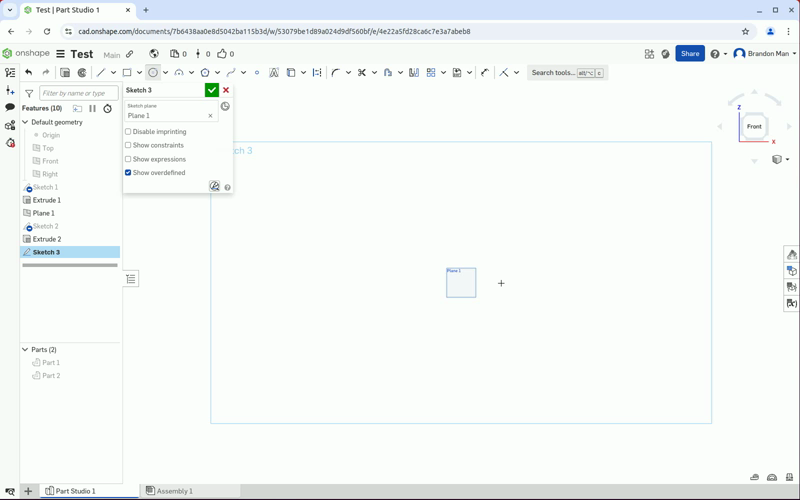
click(501, 282)
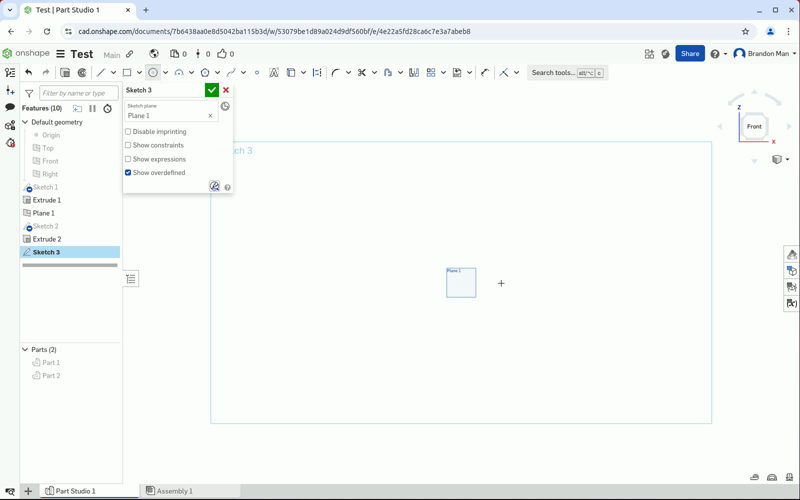
key_up(shift)
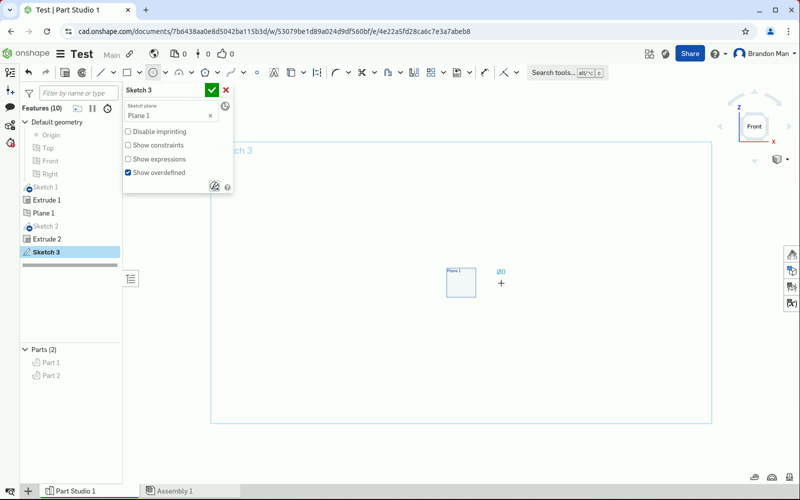
mouse_move(510, 282)
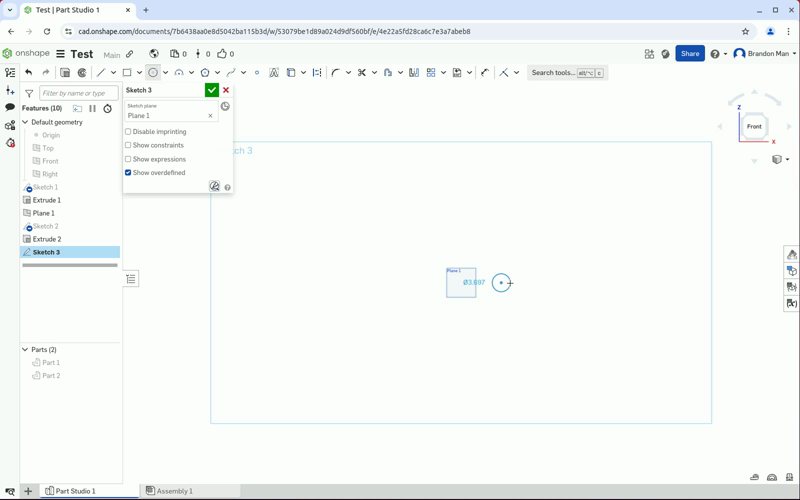
click(510, 282)
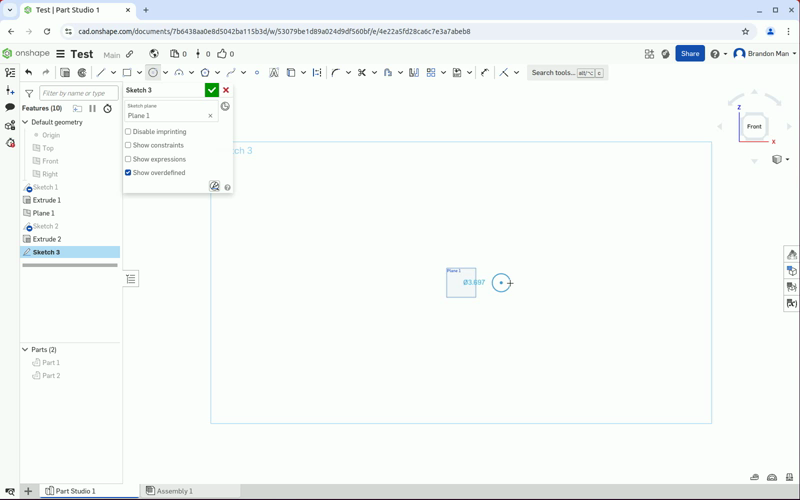
key(esc)
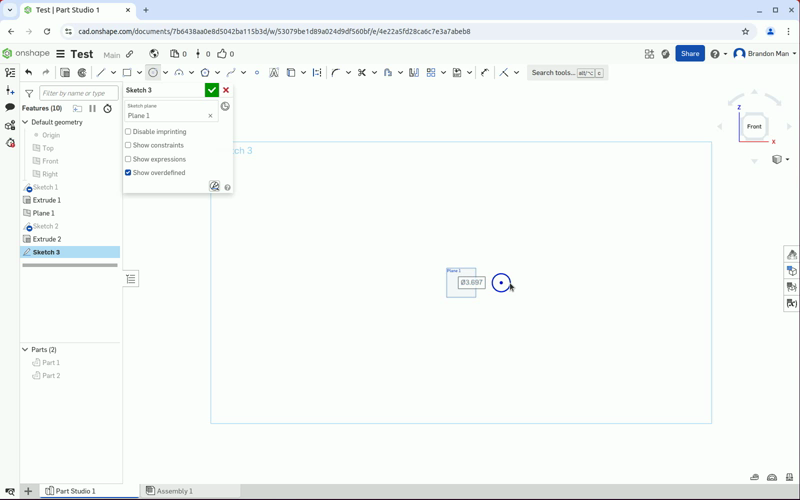
mouse_move(508, 287)
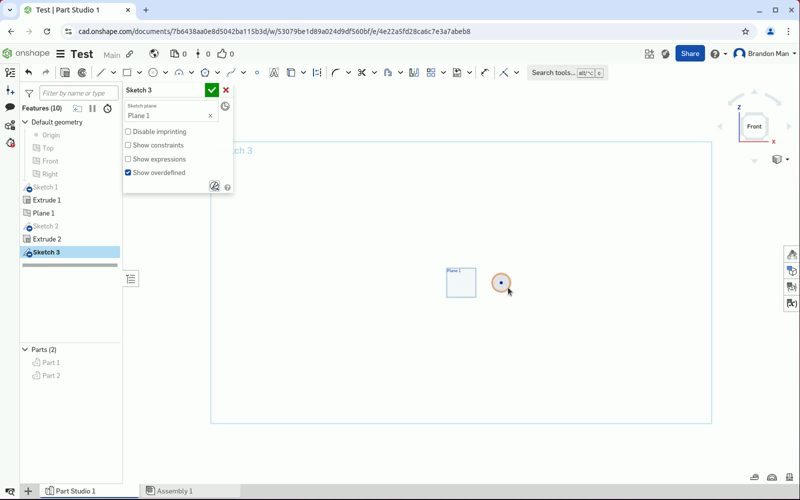
scroll(6)
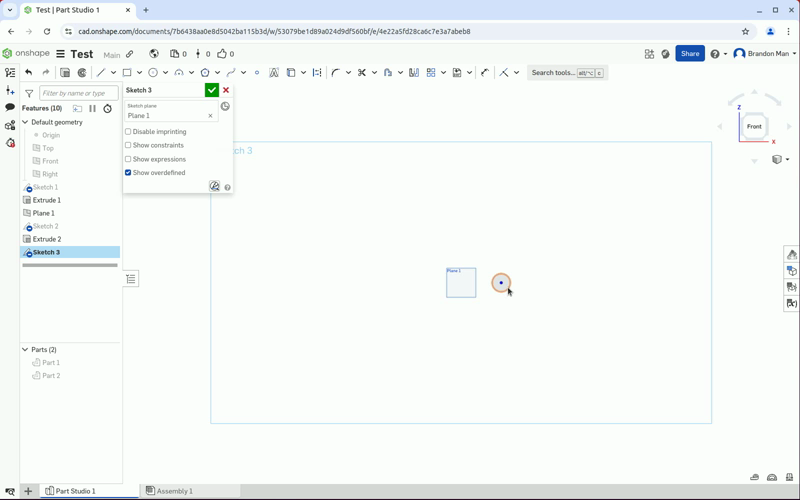
scroll(6)
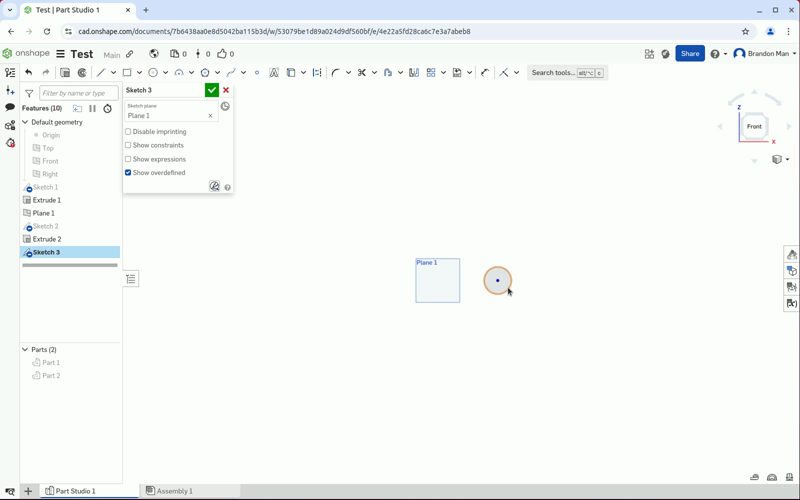
scroll(6)
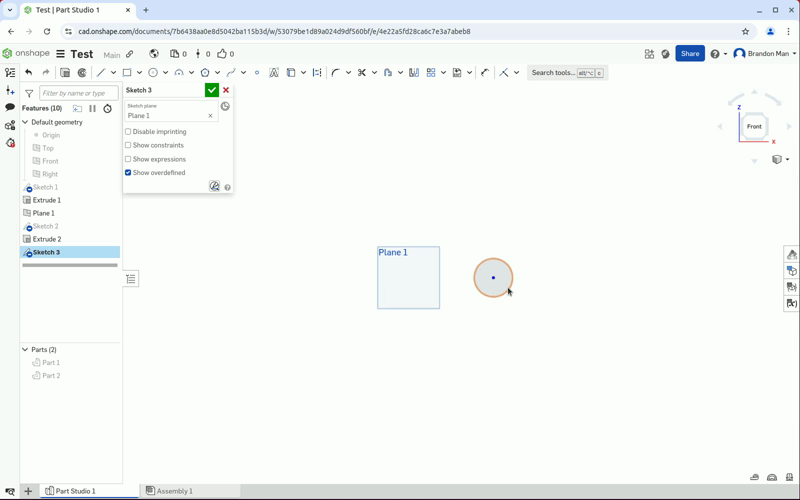
scroll(6)
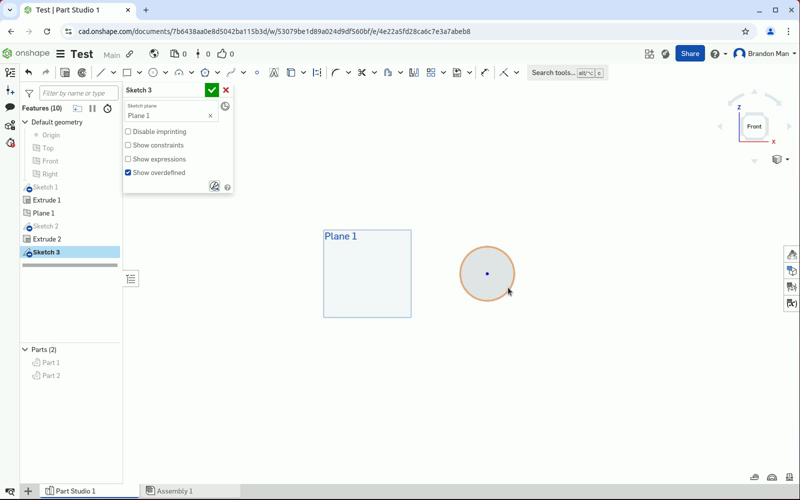
scroll(6)
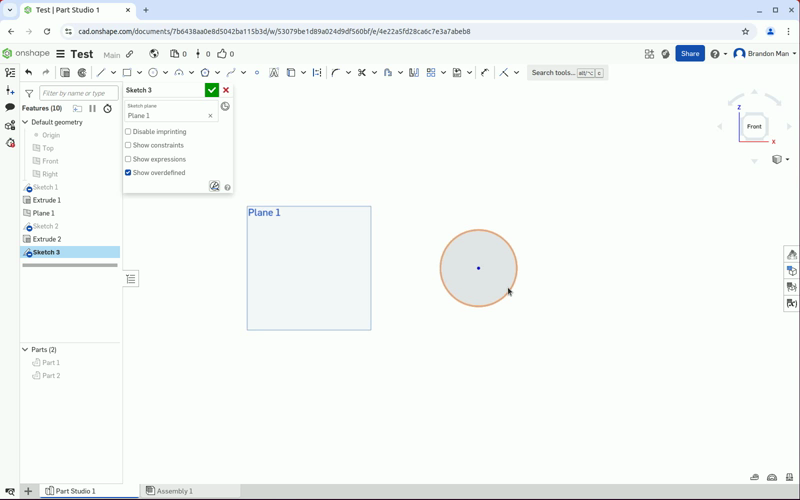
scroll(6)
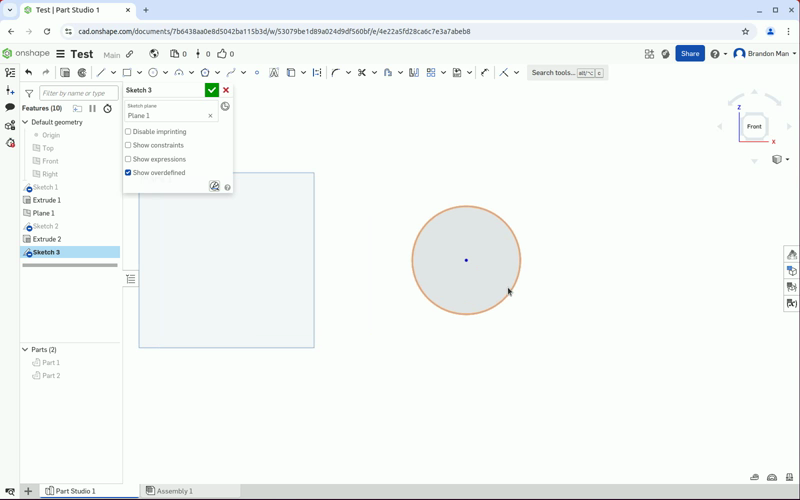
scroll(6)
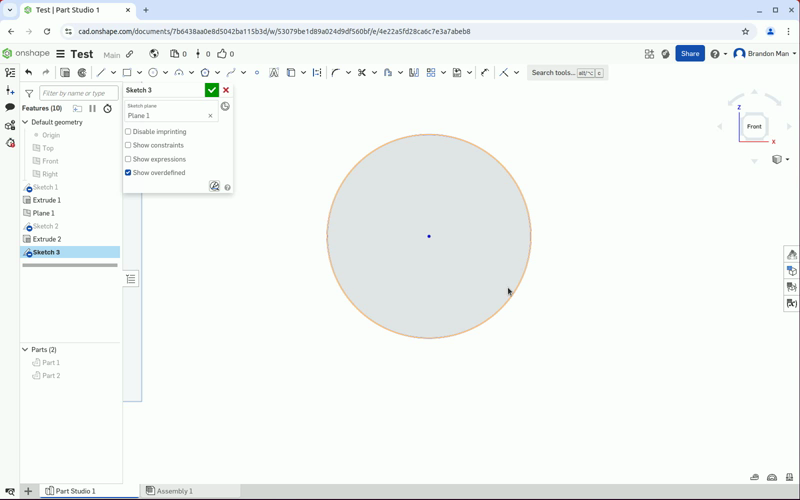
click(508, 287)
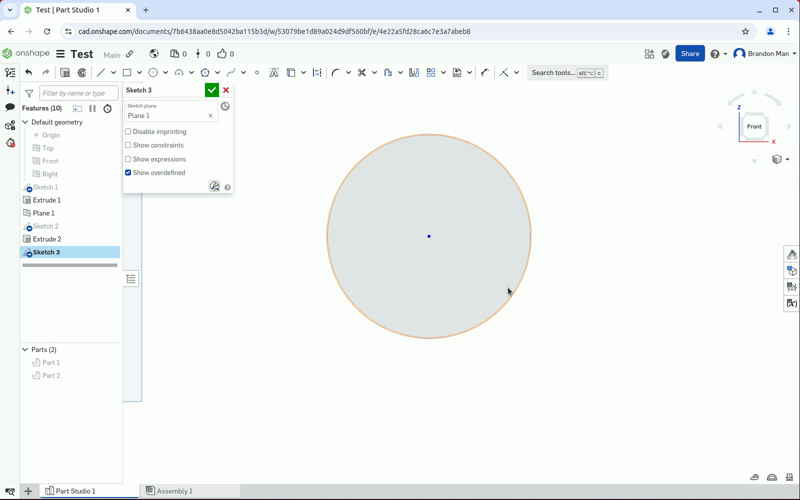
scroll(-6)
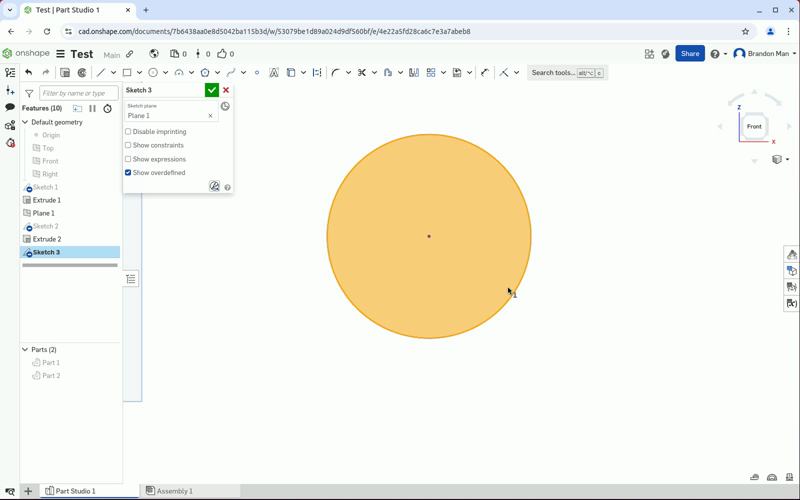
scroll(-6)
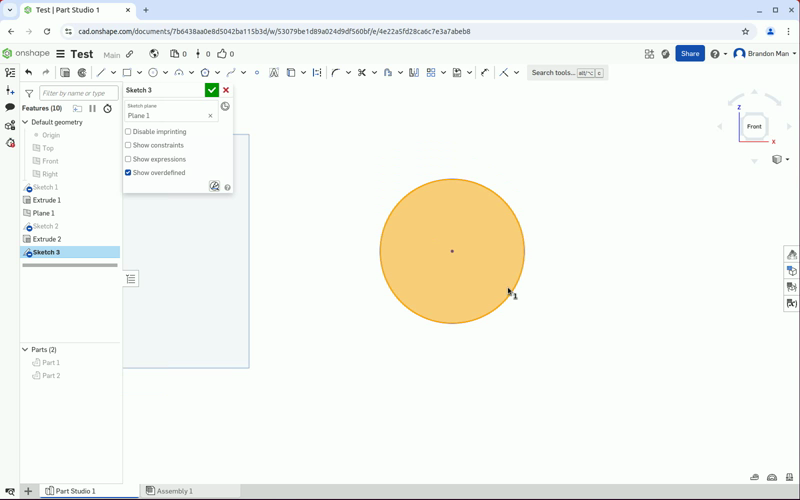
scroll(-6)
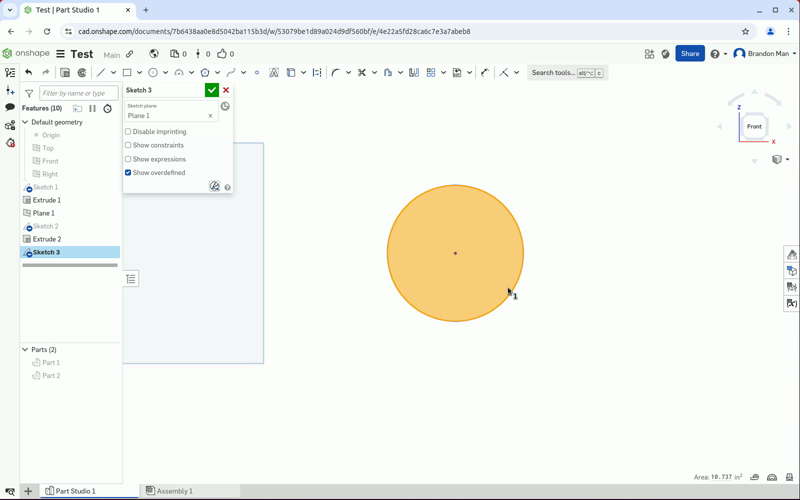
scroll(-6)
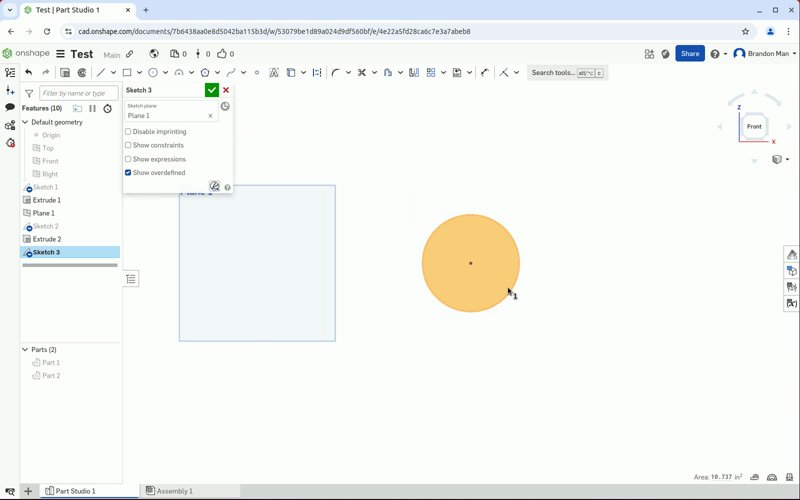
scroll(-6)
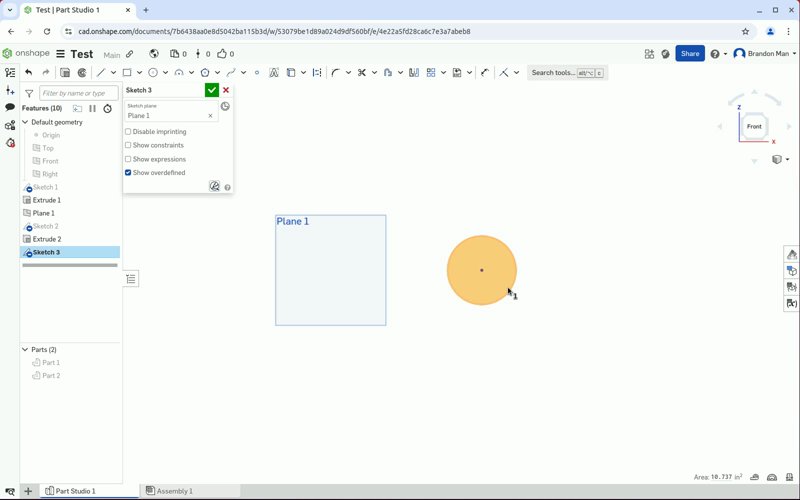
scroll(-6)
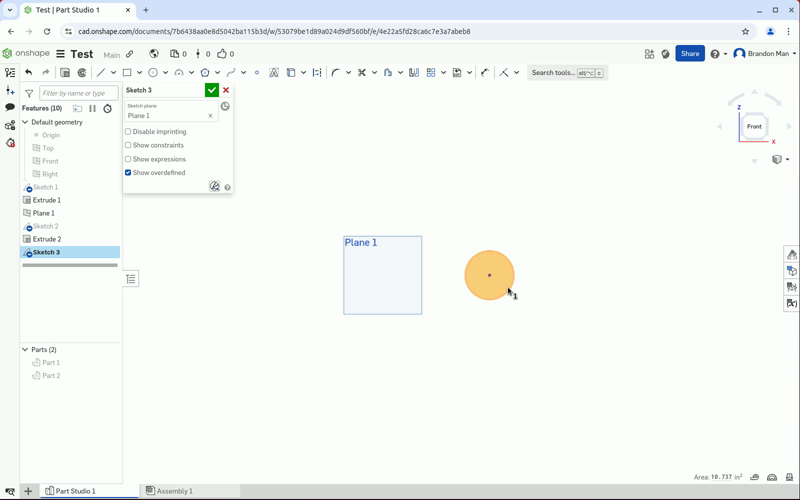
scroll(-6)
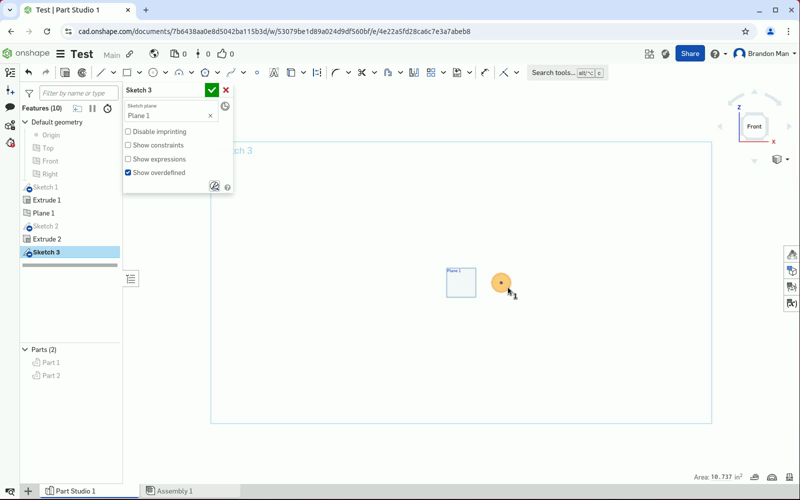
mouse_move(73, 352)
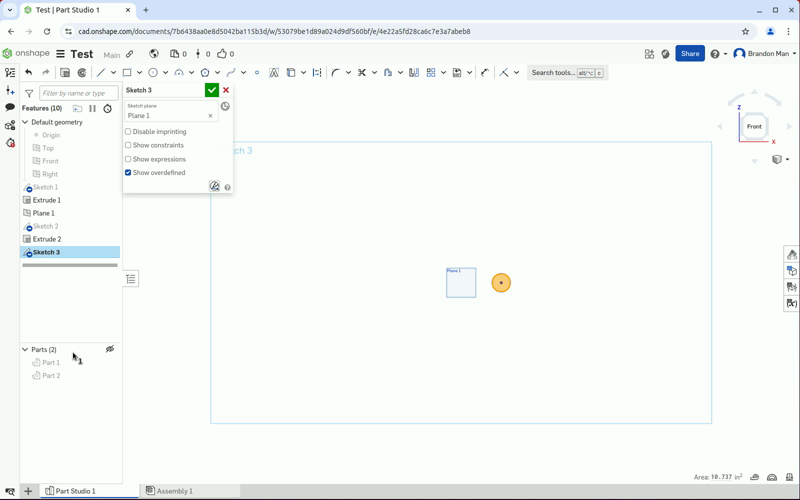
key(shift+y)
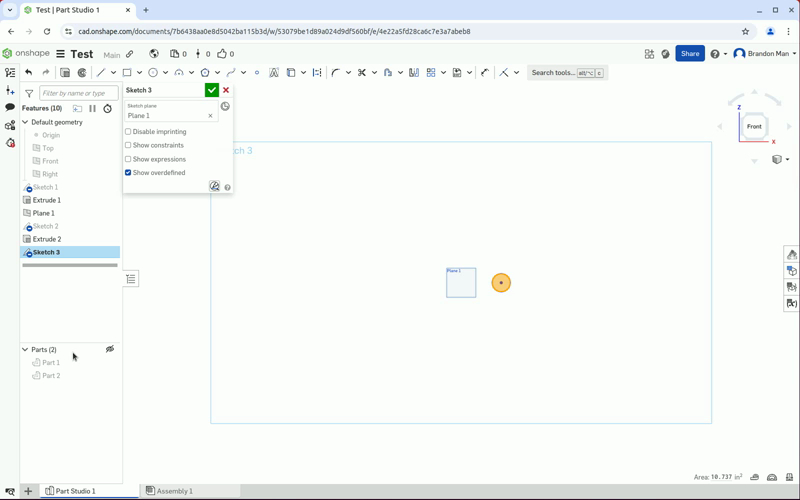
key(shift+e)
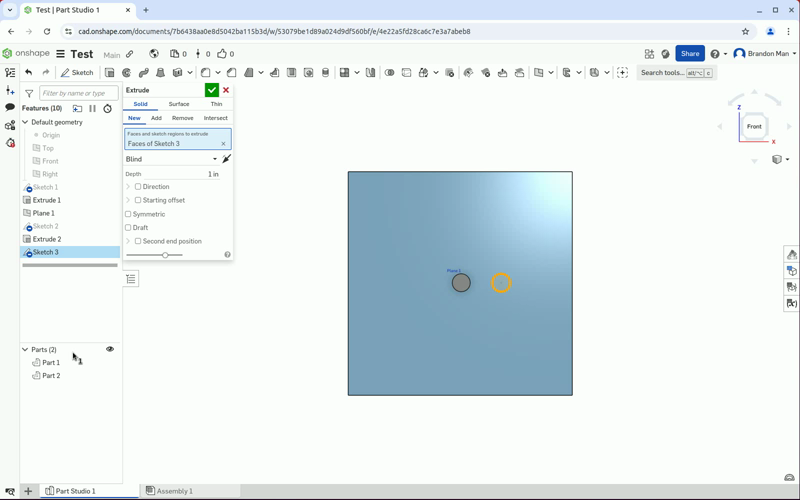
mouse_move(143, 106)
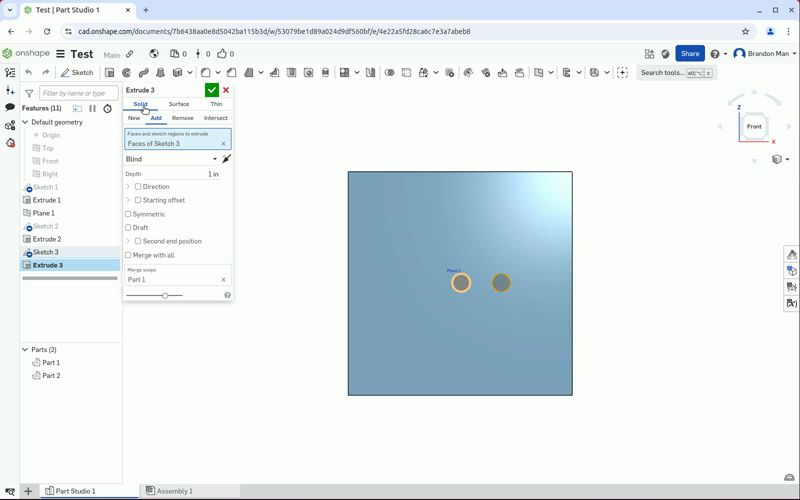
click(143, 106)
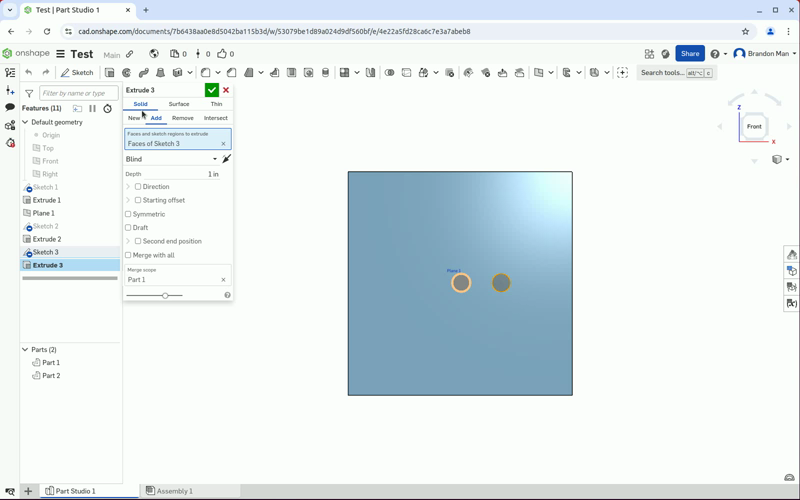
mouse_move(137, 120)
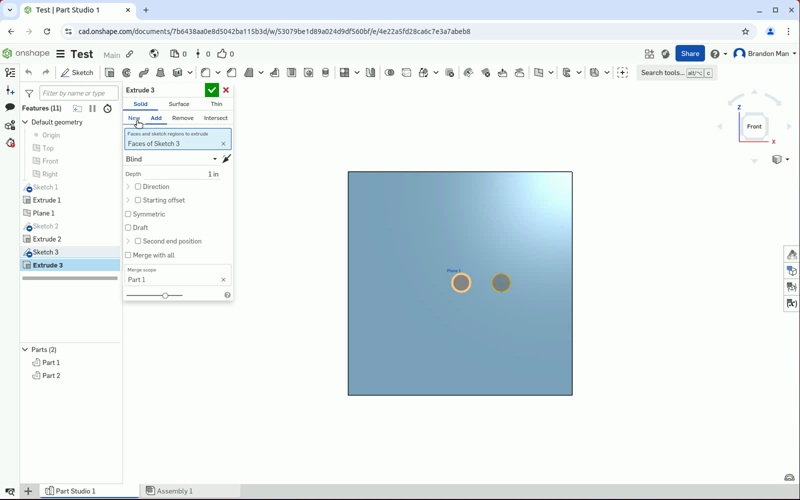
click(137, 120)
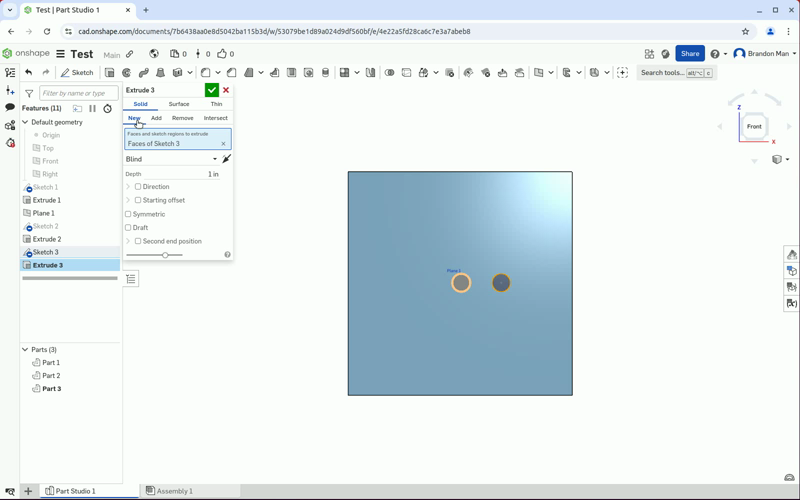
key(tab, 4)
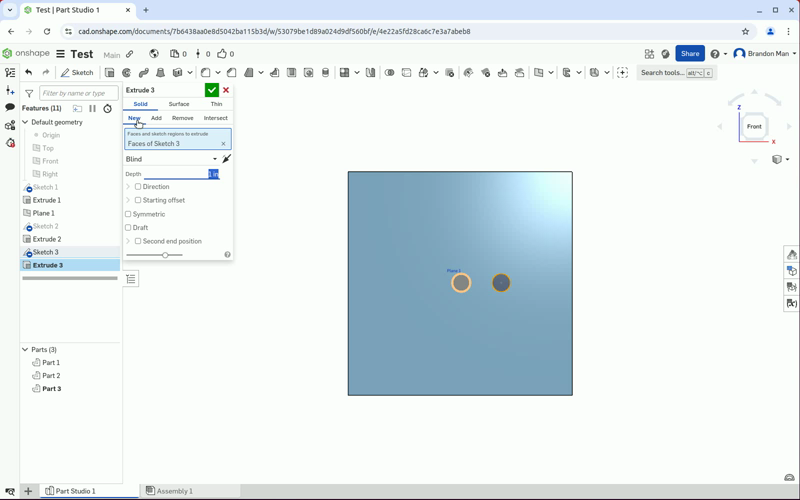
text(2.407)
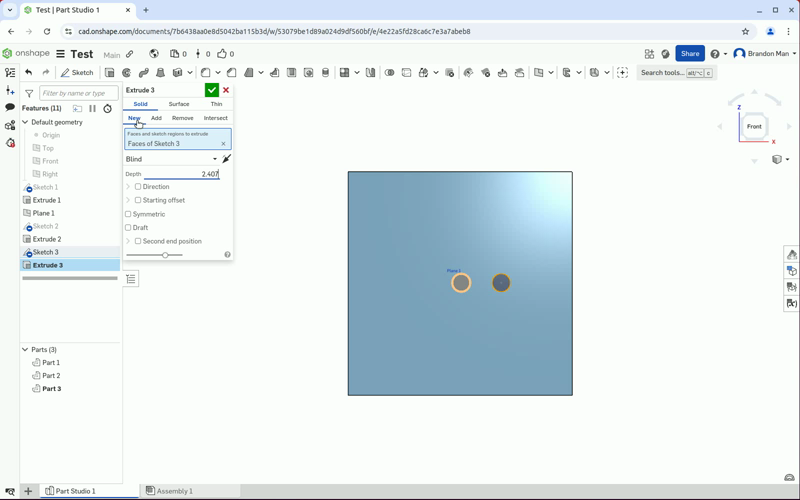
key(enter)
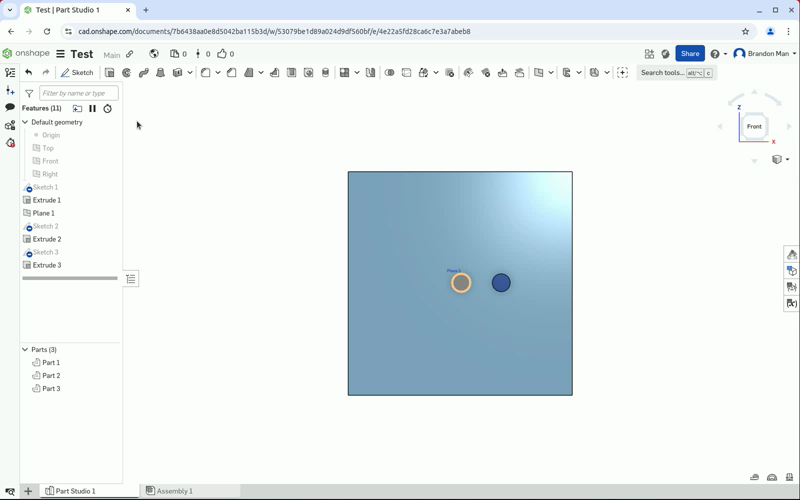
key(shift+h)
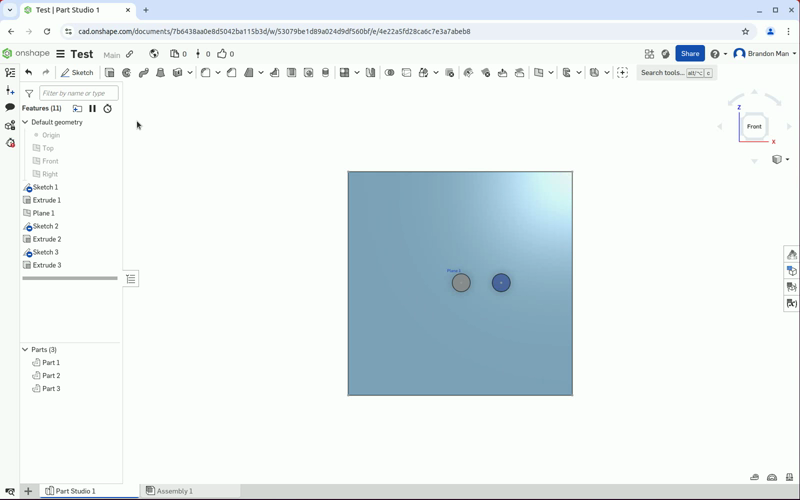
key(shift+h)
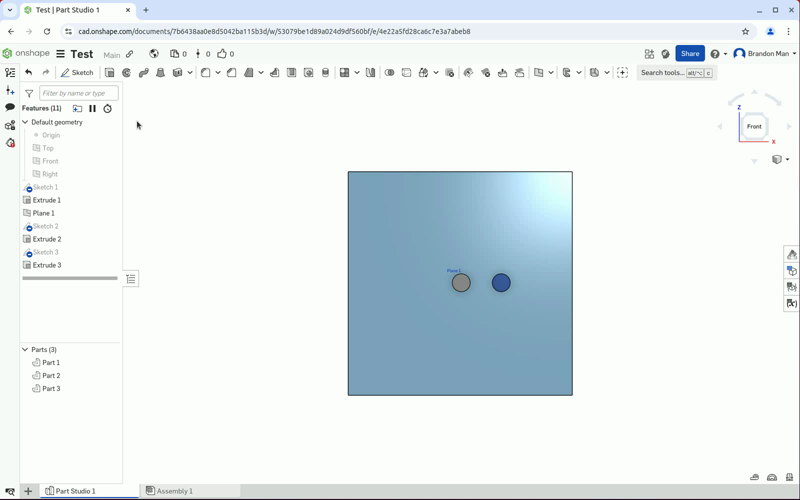
mouse_move(73, 189)
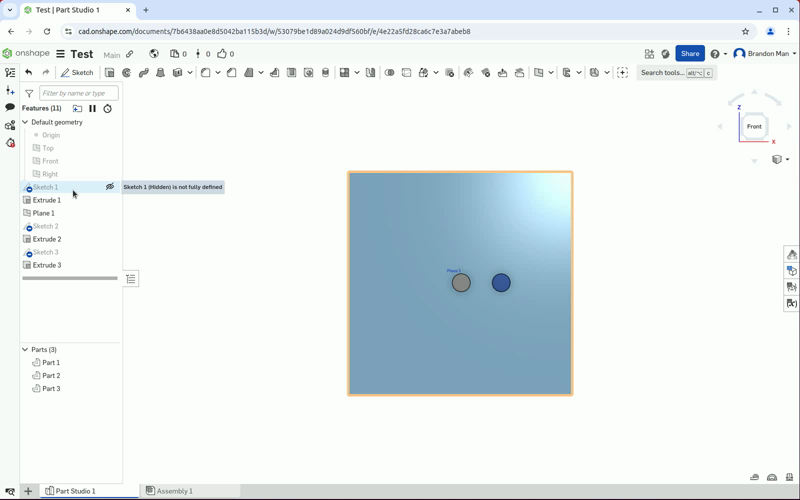
click(73, 189)
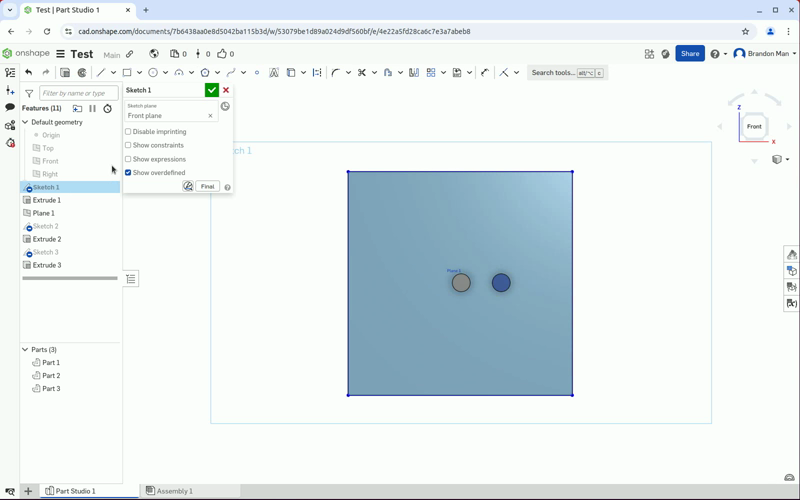
mouse_move(229, 92)
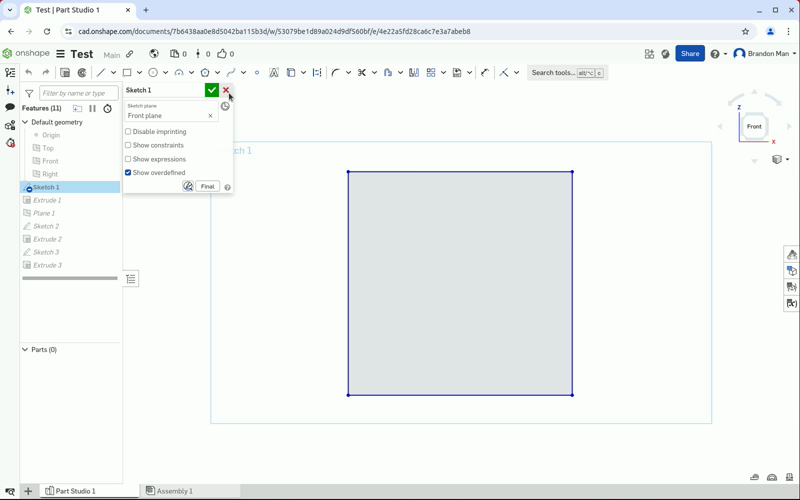
click(229, 92)
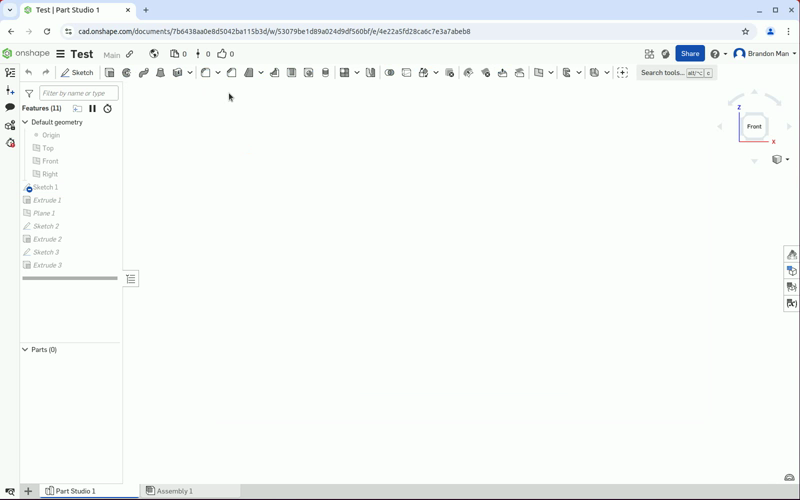
key(shift+s)
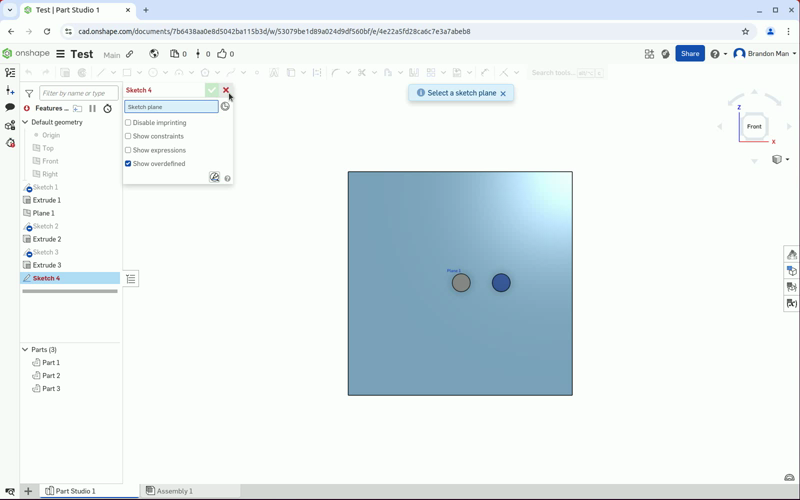
mouse_move(73, 215)
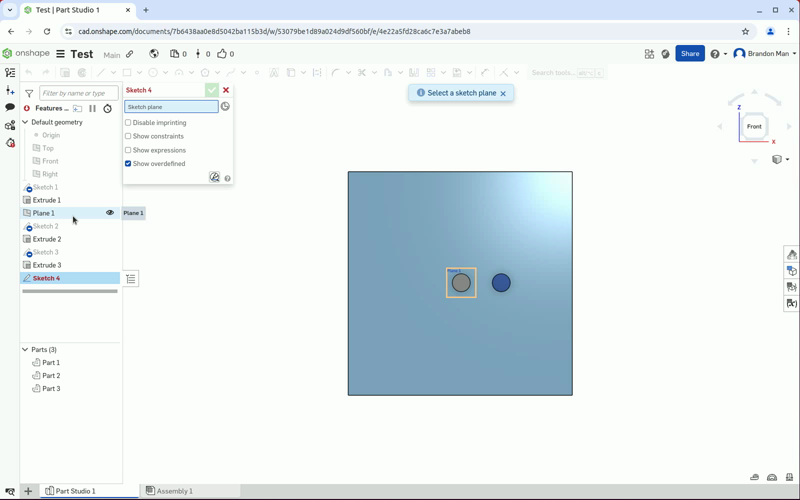
click(73, 215)
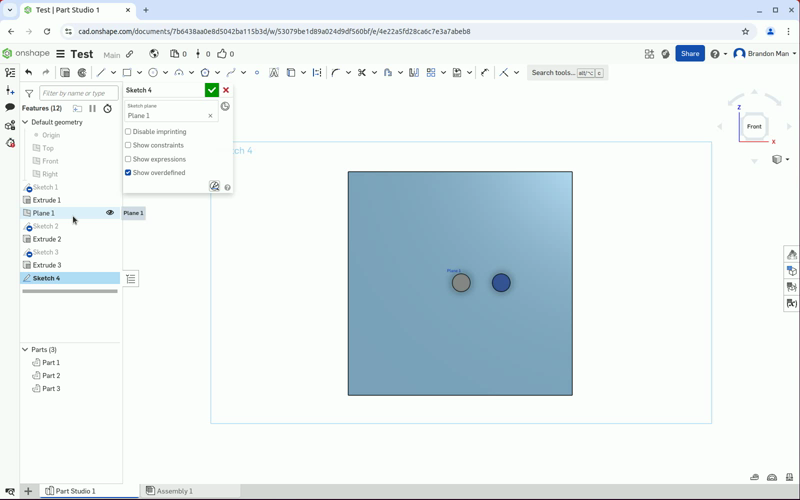
mouse_move(73, 352)
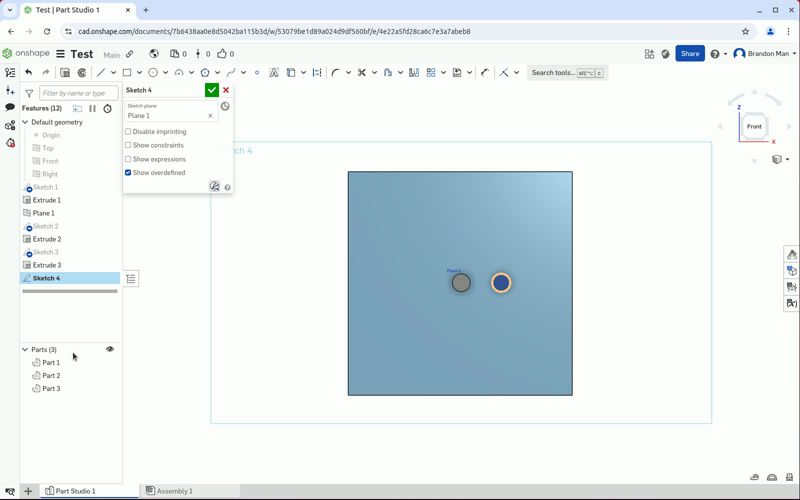
key(y)
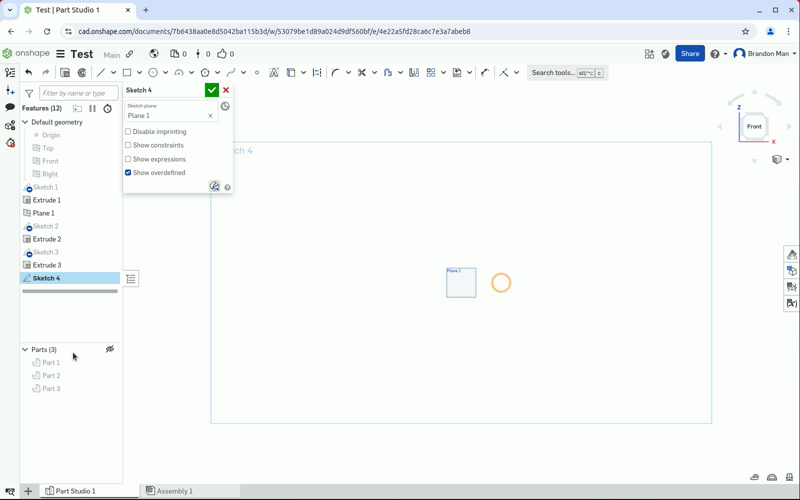
key(c)
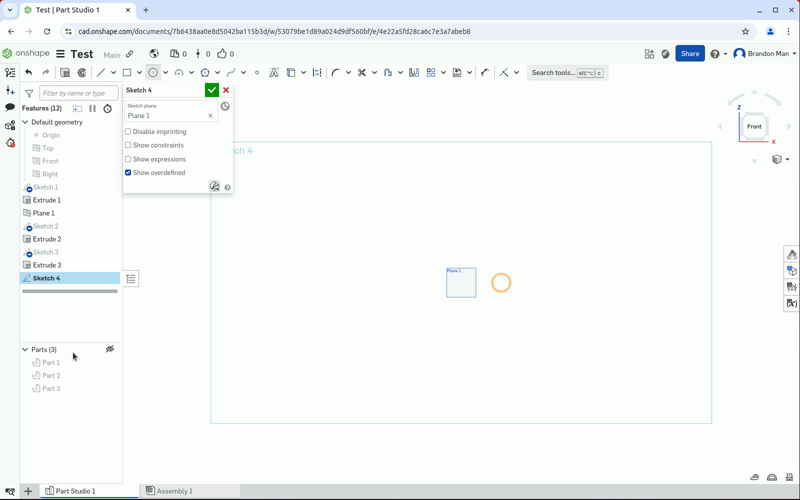
key_down(shift)
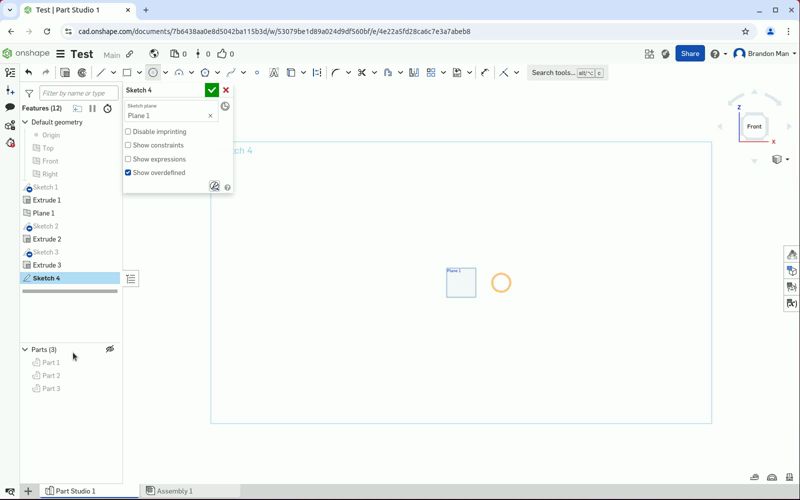
mouse_move(452, 327)
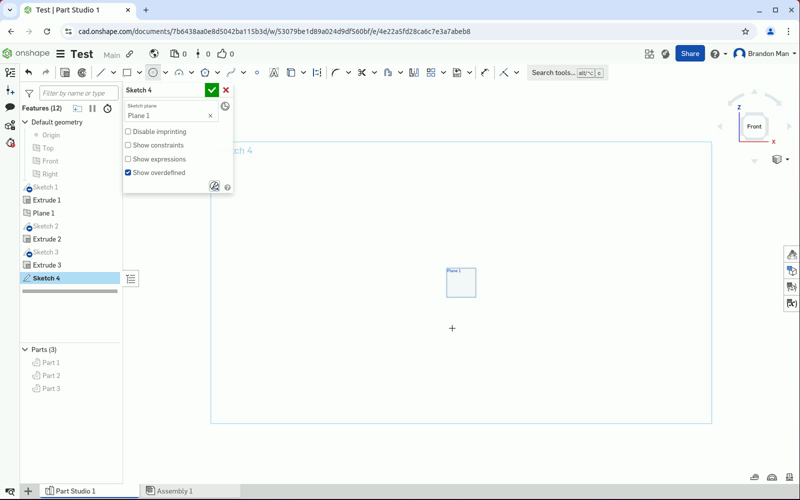
click(452, 327)
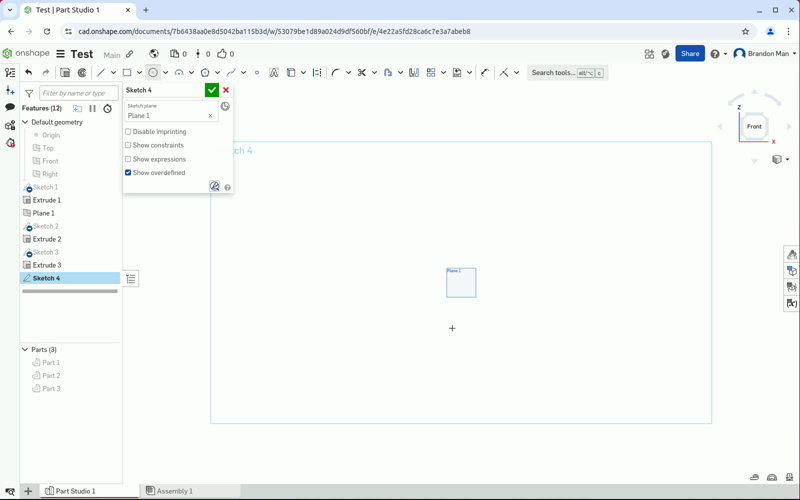
key_up(shift)
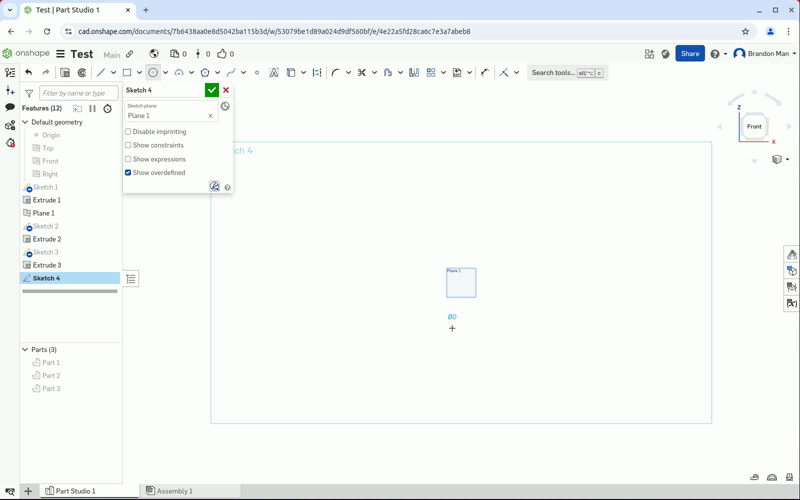
mouse_move(460, 327)
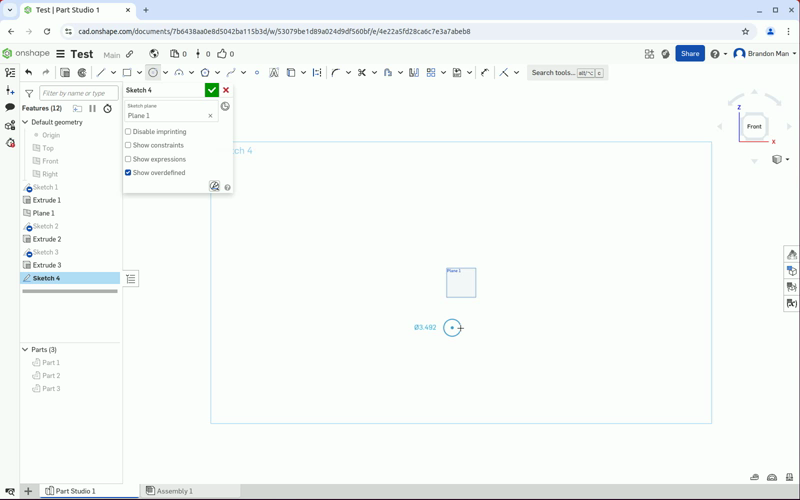
click(460, 327)
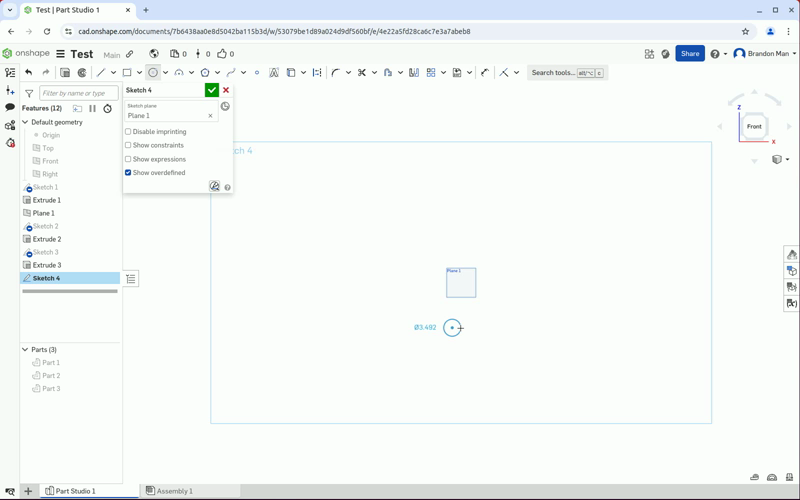
key(esc)
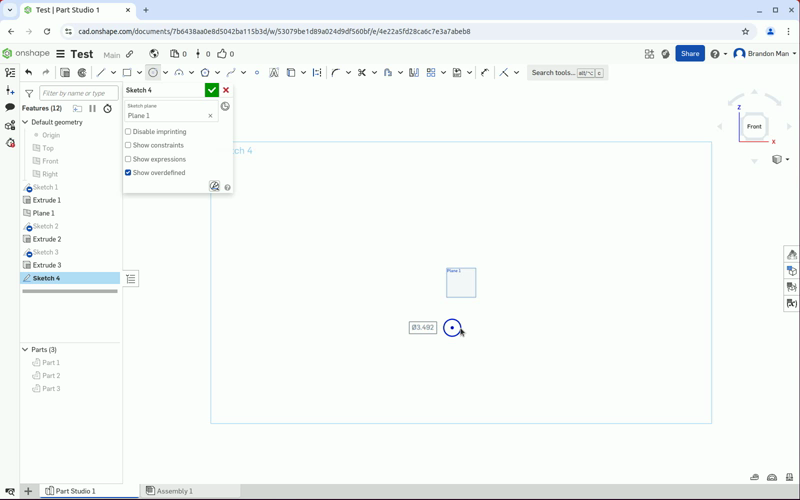
mouse_move(452, 333)
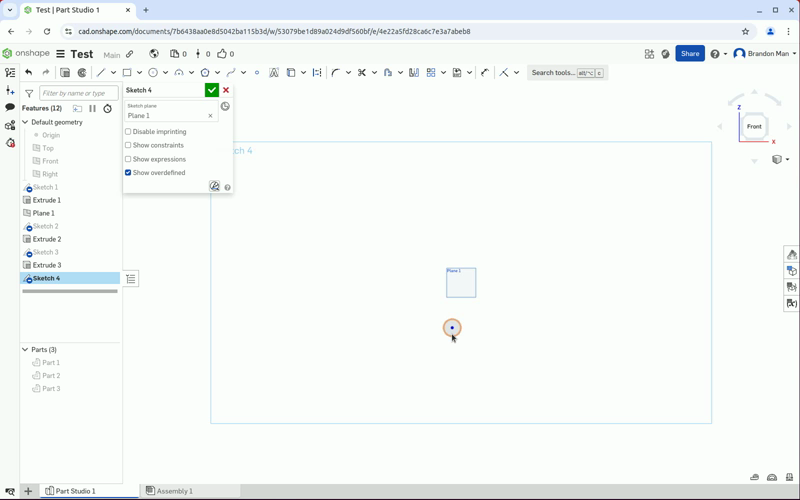
scroll(6)
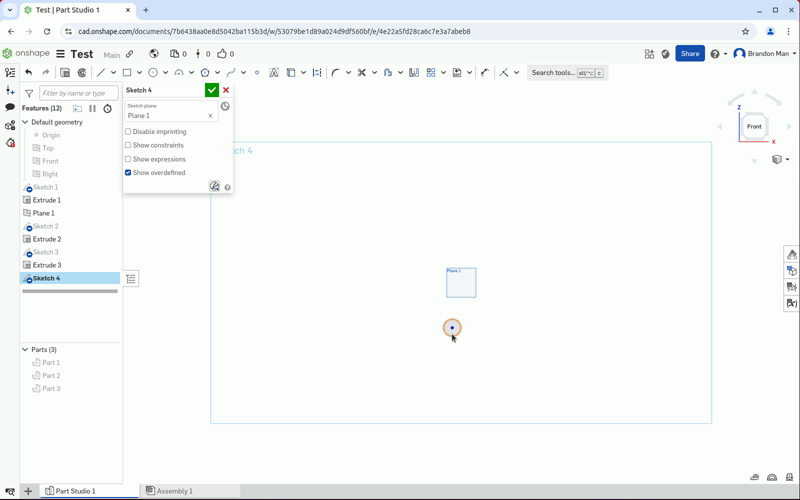
scroll(6)
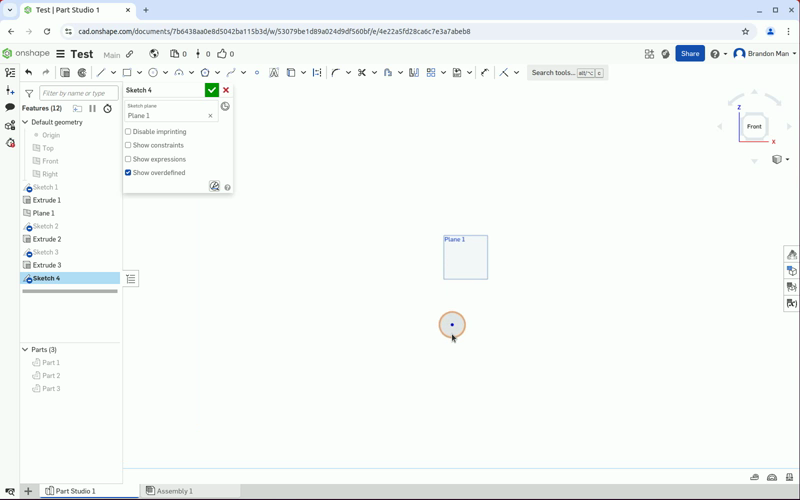
scroll(6)
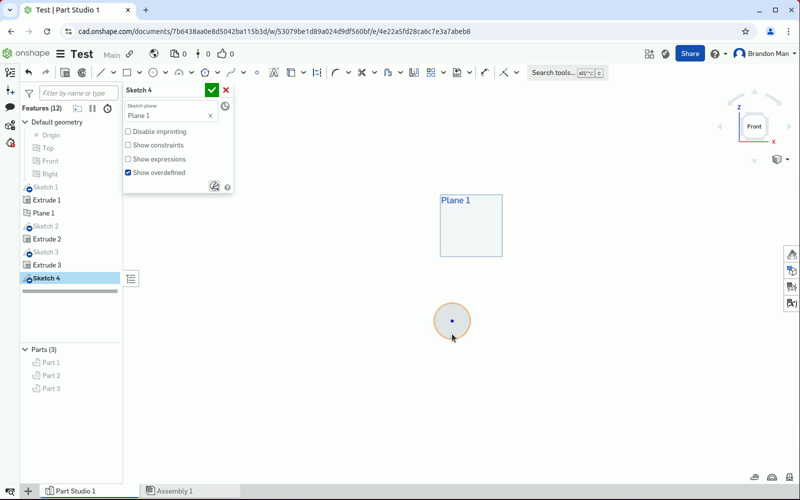
scroll(6)
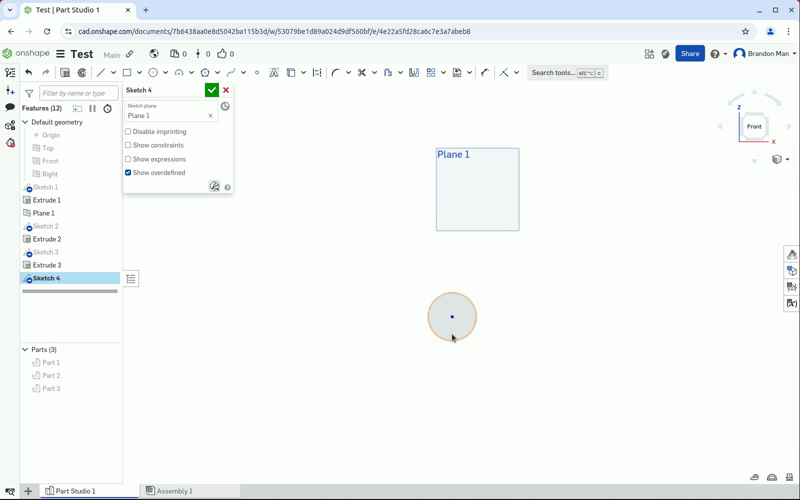
scroll(6)
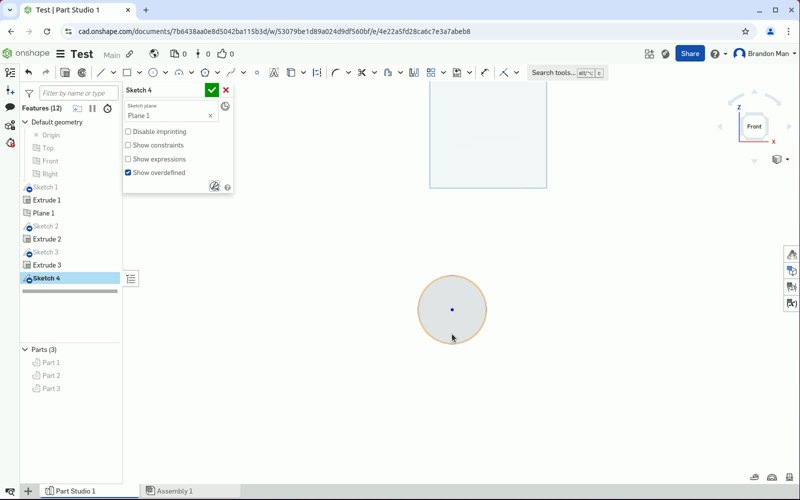
scroll(6)
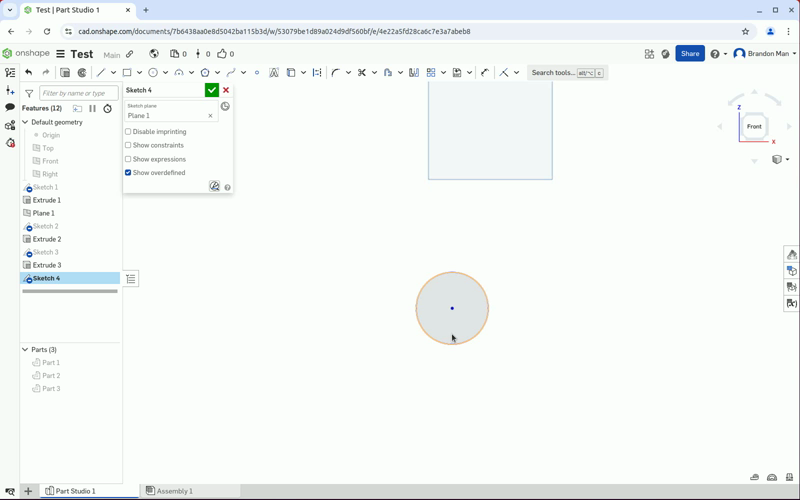
scroll(6)
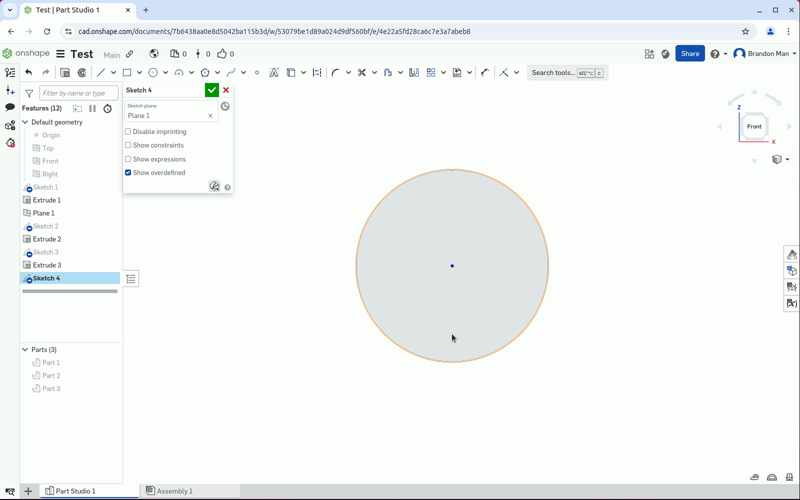
click(452, 333)
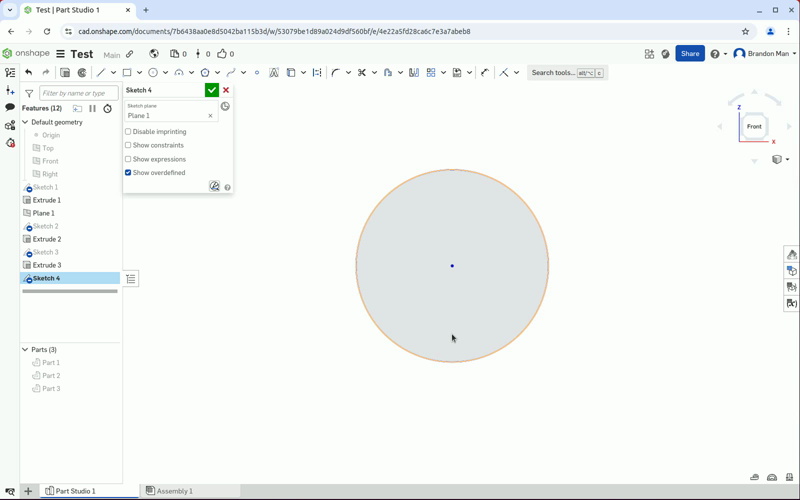
scroll(-6)
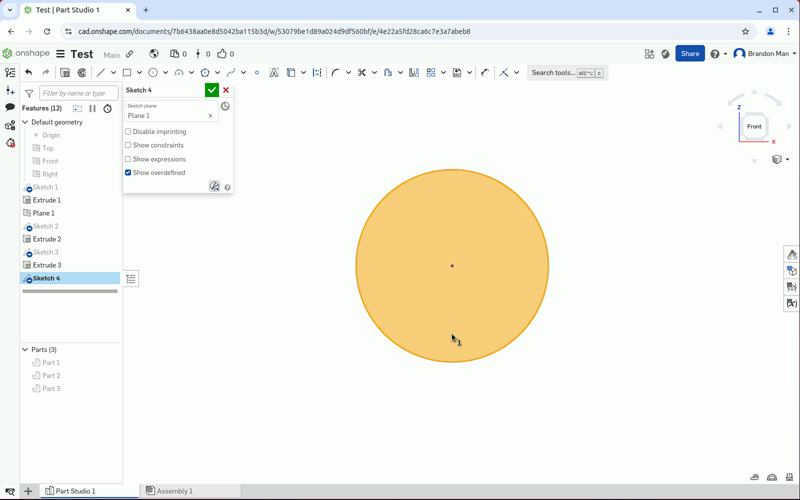
scroll(-6)
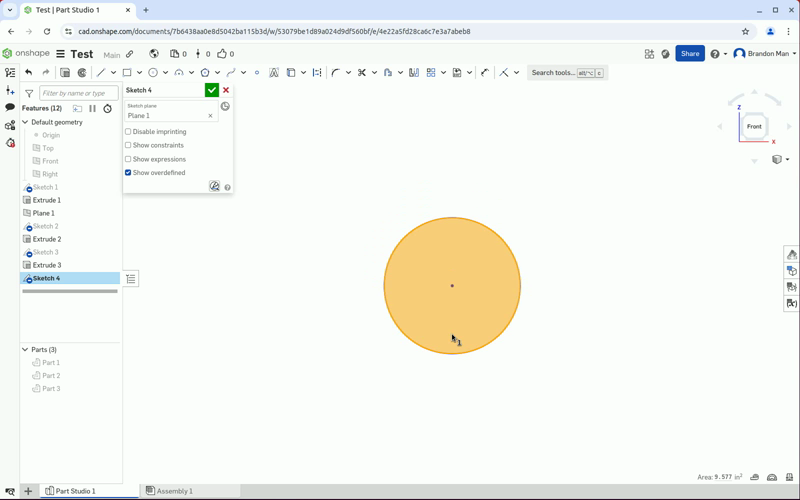
scroll(-6)
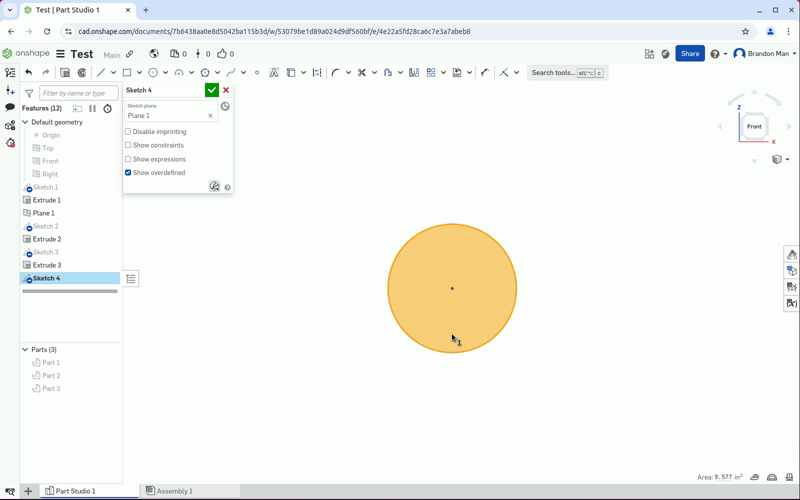
scroll(-6)
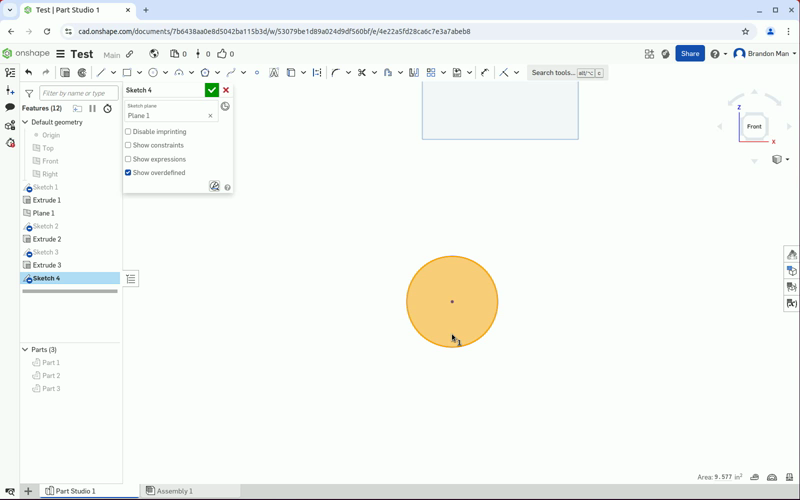
scroll(-6)
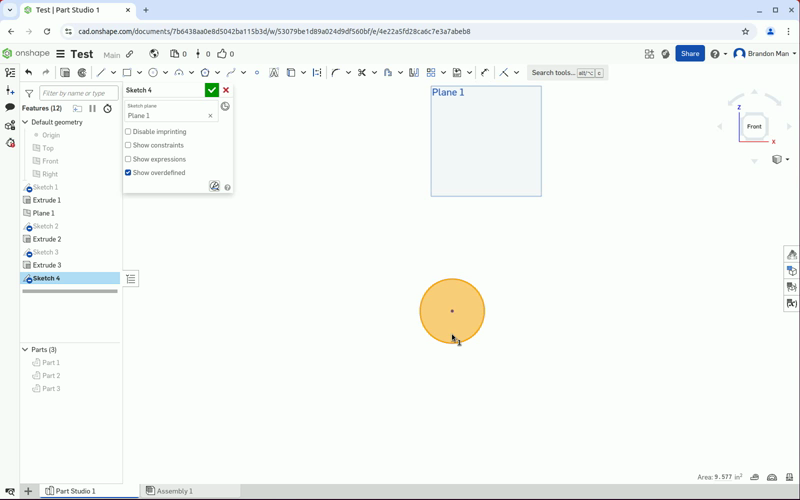
scroll(-6)
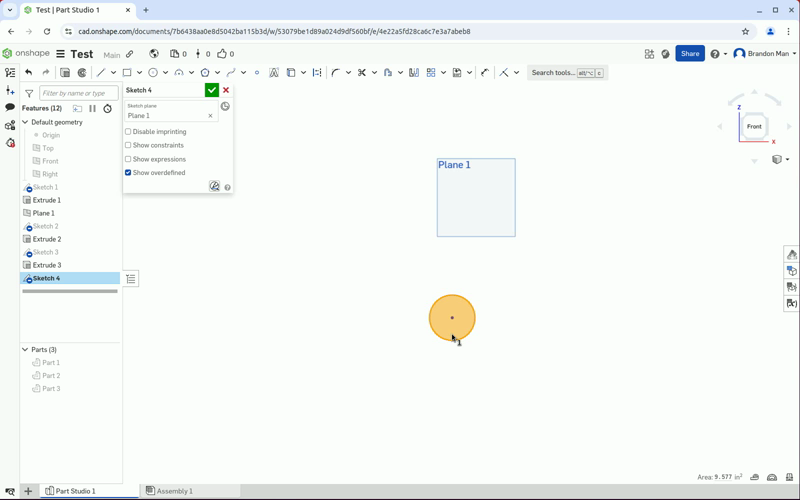
scroll(-6)
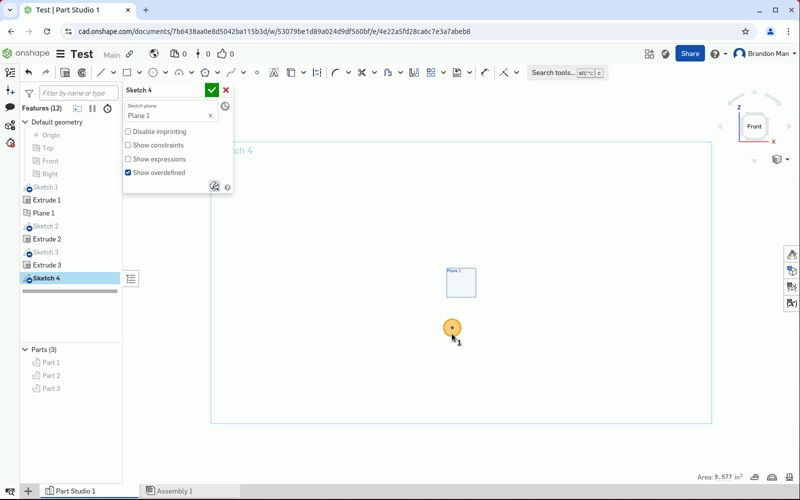
mouse_move(73, 352)
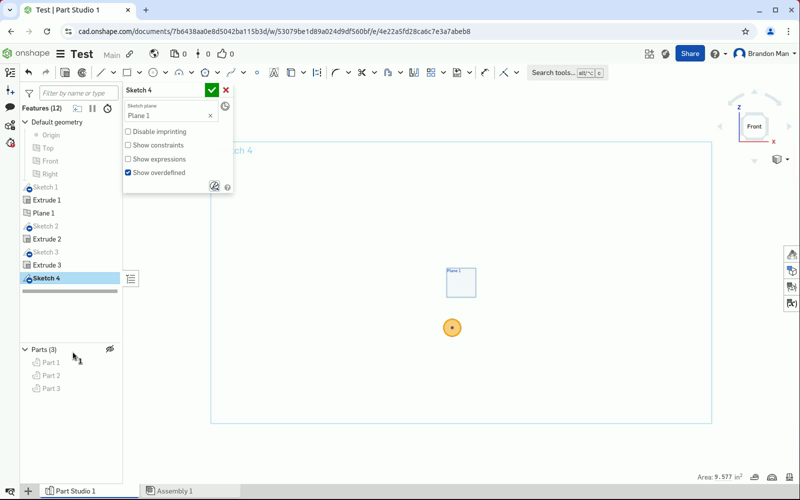
key(shift+y)
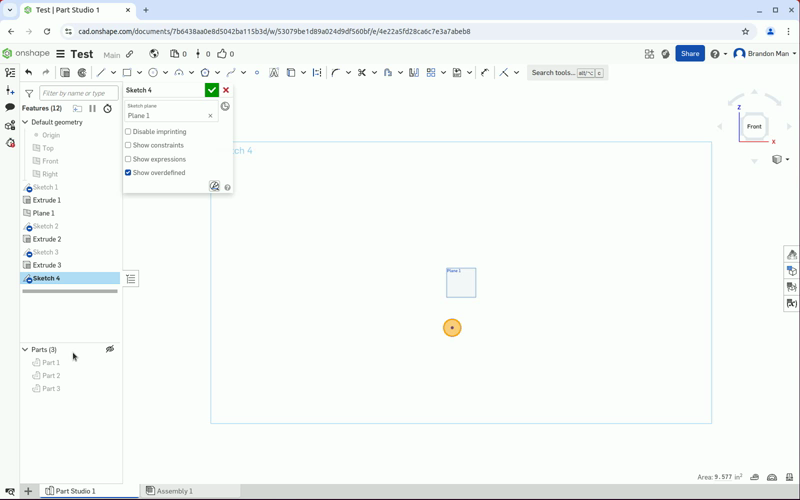
key(shift+e)
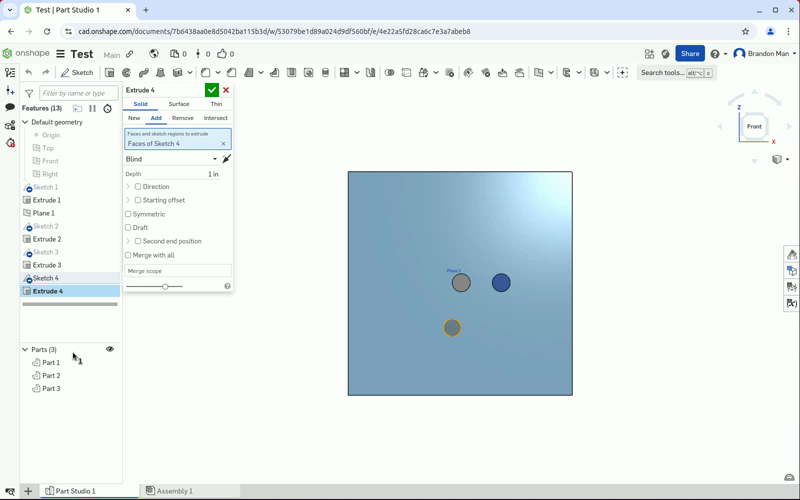
mouse_move(143, 106)
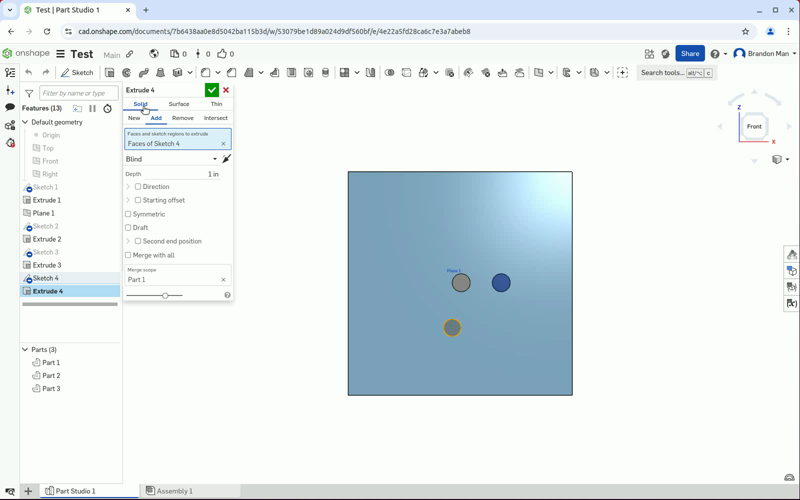
click(143, 106)
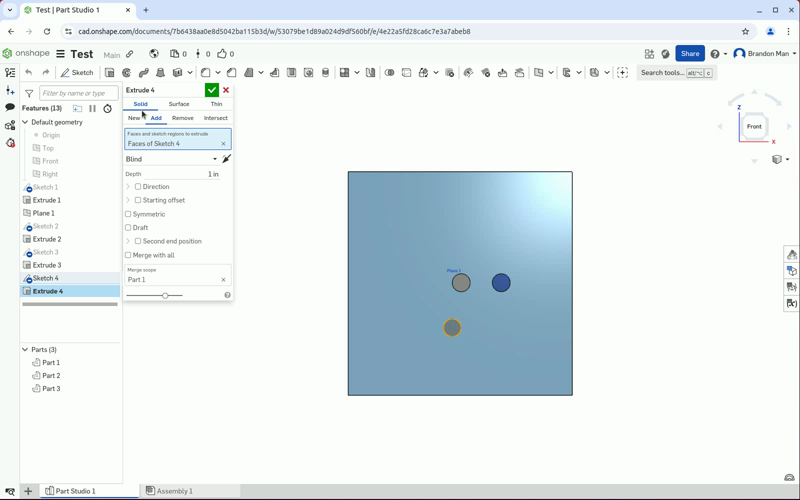
mouse_move(137, 120)
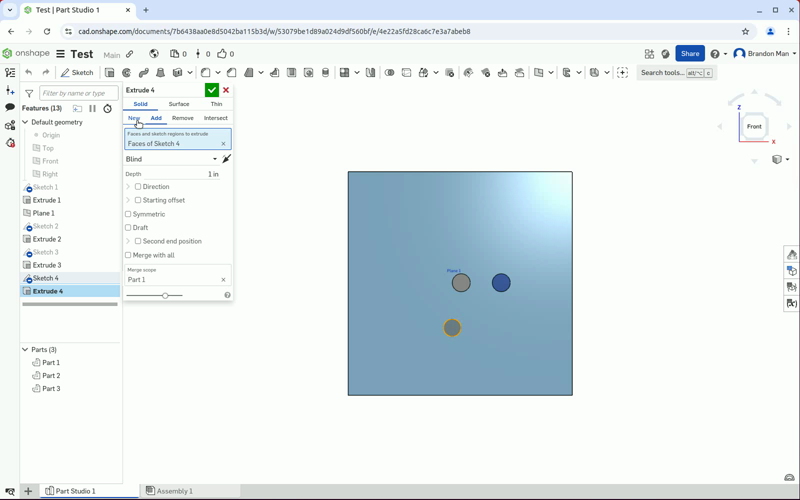
click(137, 120)
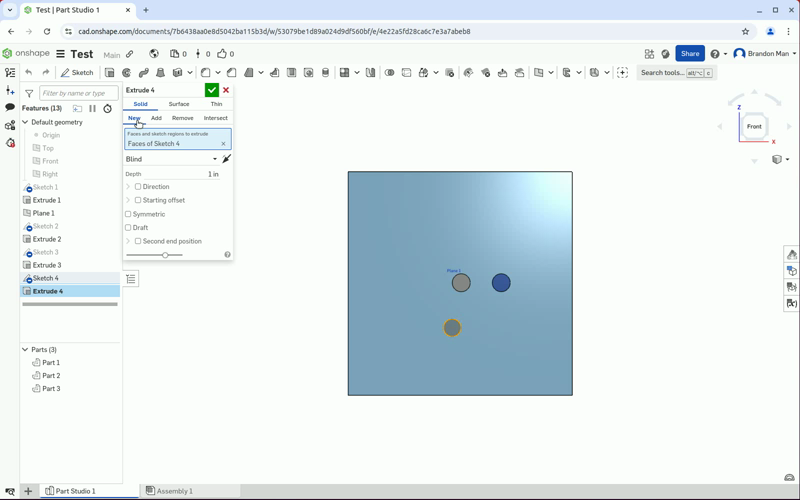
key(tab, 4)
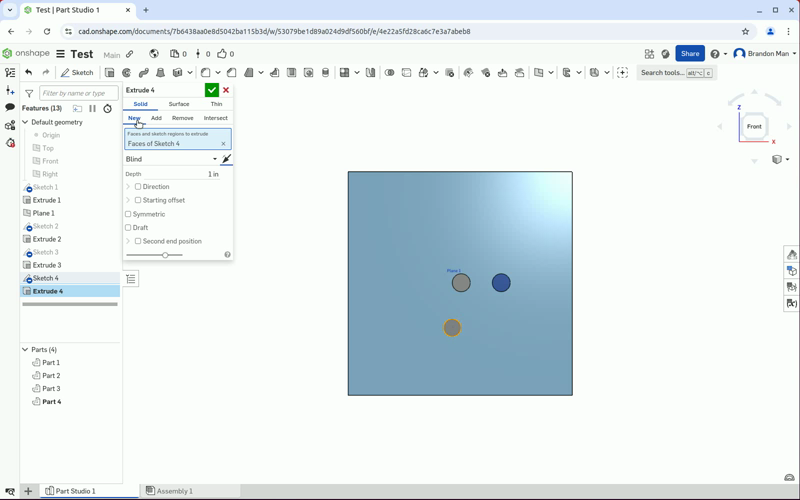
text(2.407)
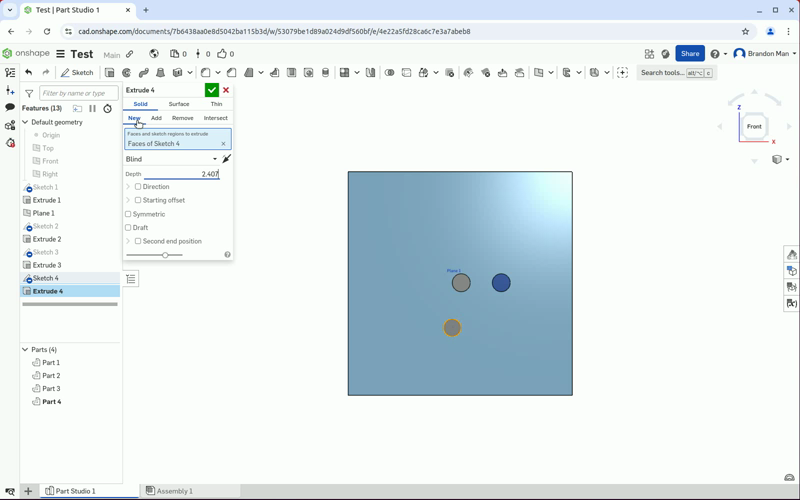
key(enter)
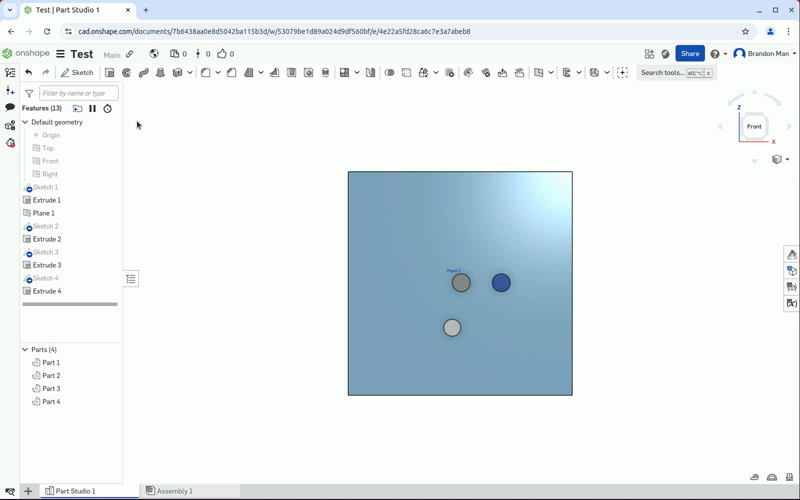
key(shift+h)
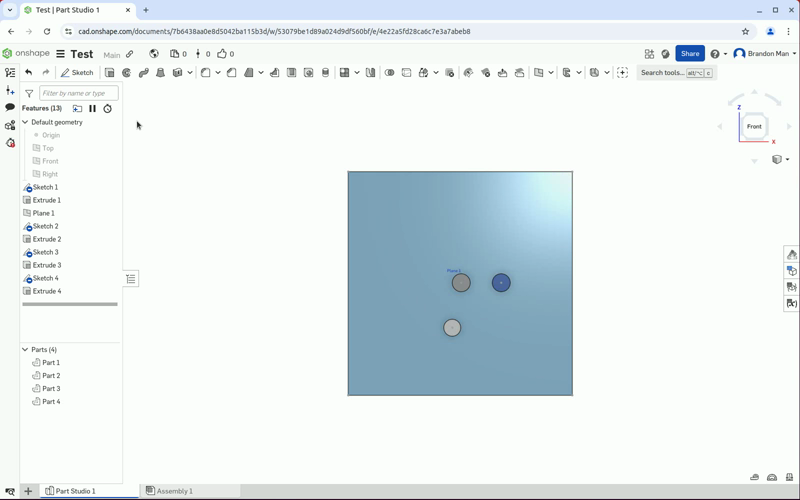
key(shift+h)
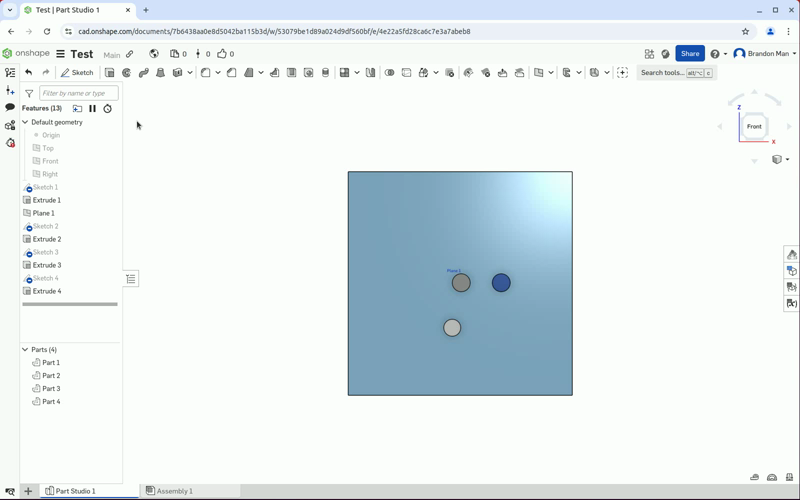
mouse_move(73, 189)
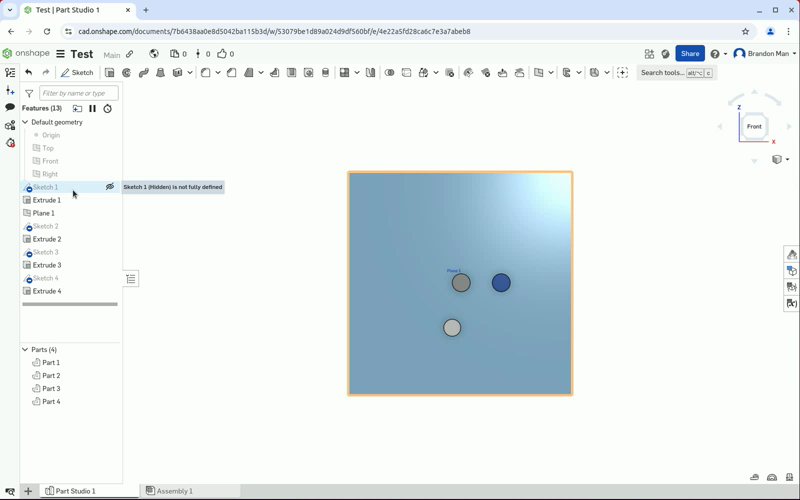
click(73, 189)
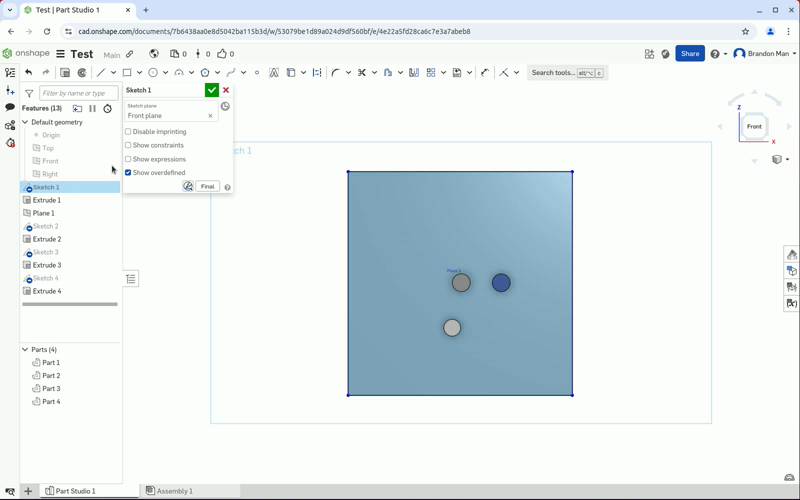
mouse_move(229, 92)
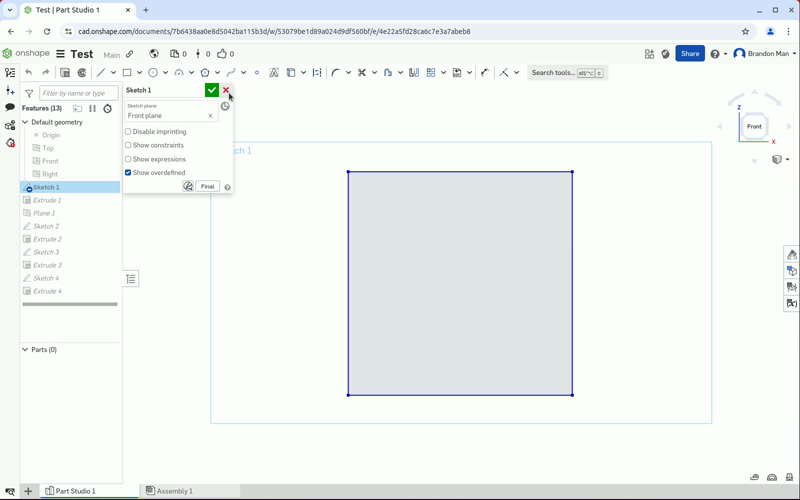
click(229, 92)
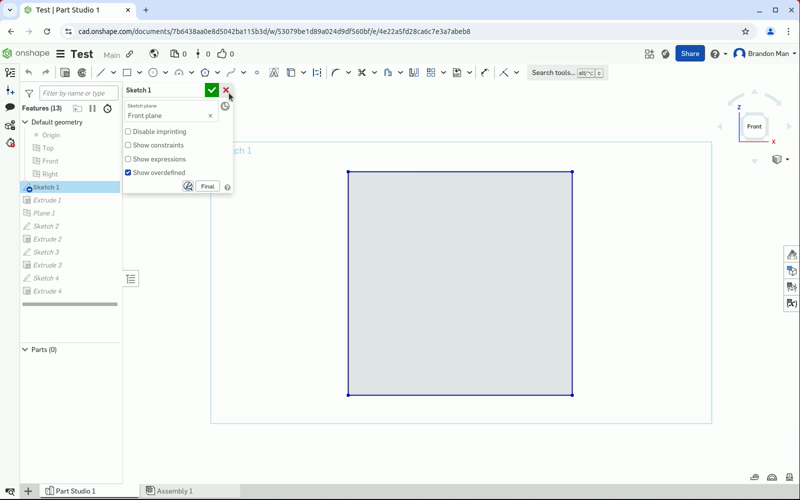
key(shift+s)
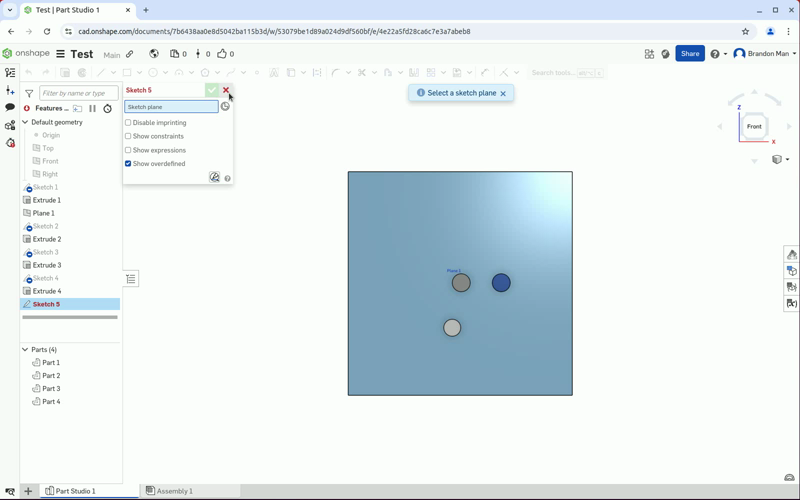
mouse_move(73, 215)
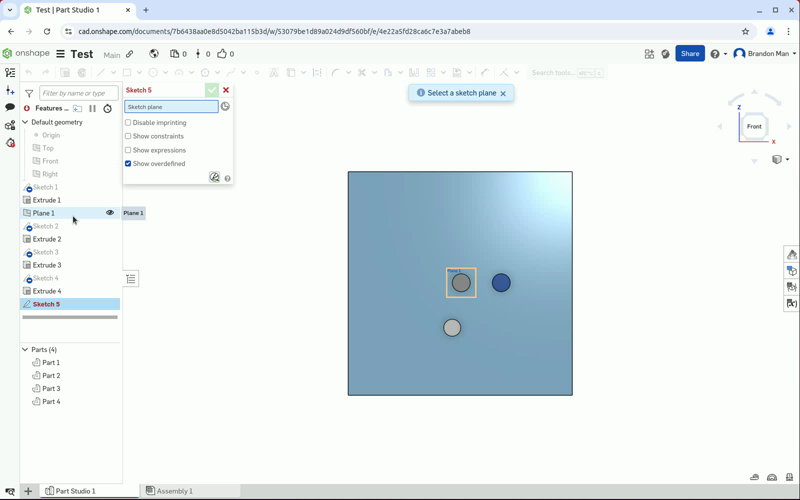
click(73, 215)
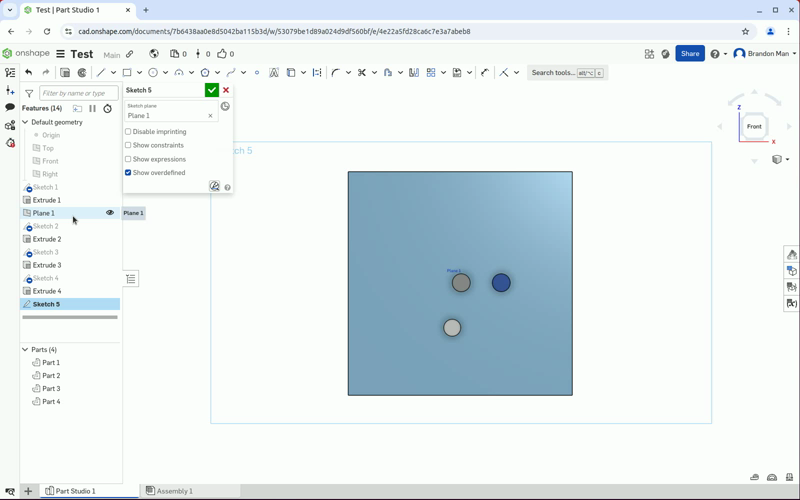
mouse_move(73, 352)
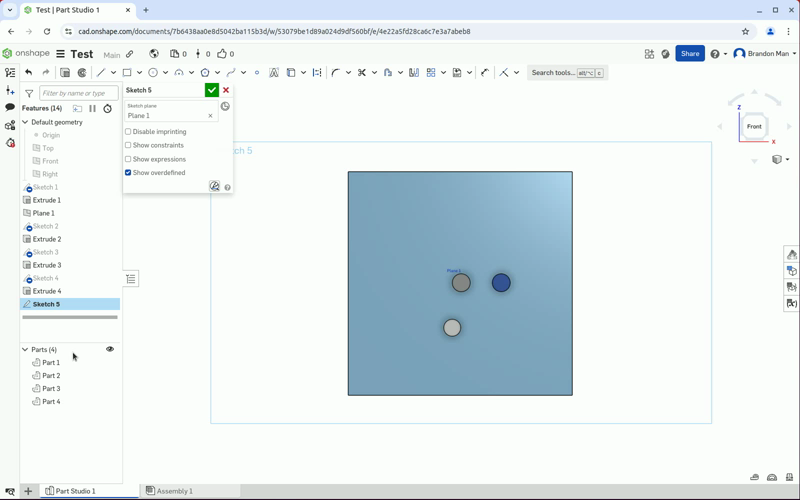
key(y)
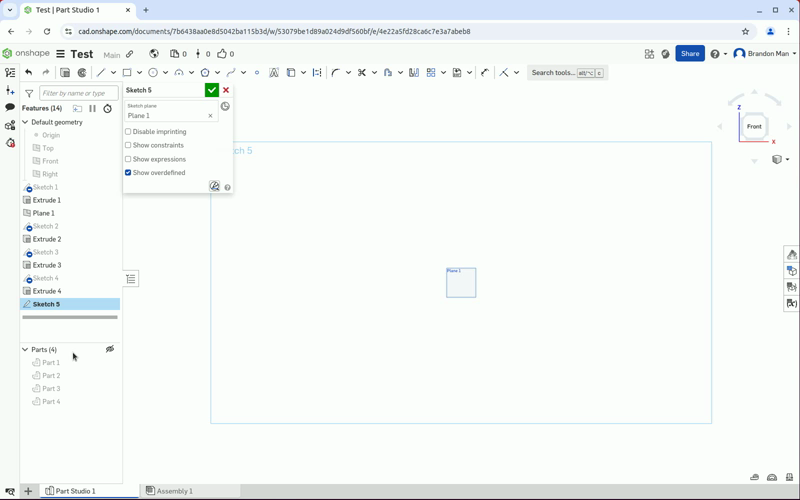
key(c)
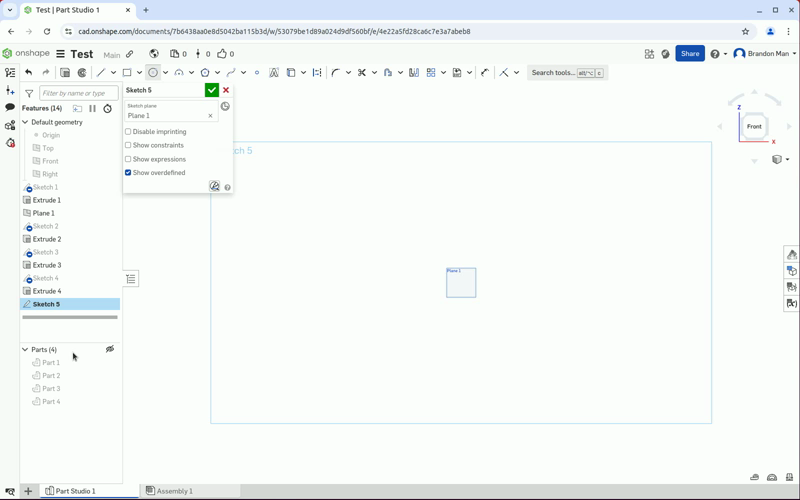
key_down(shift)
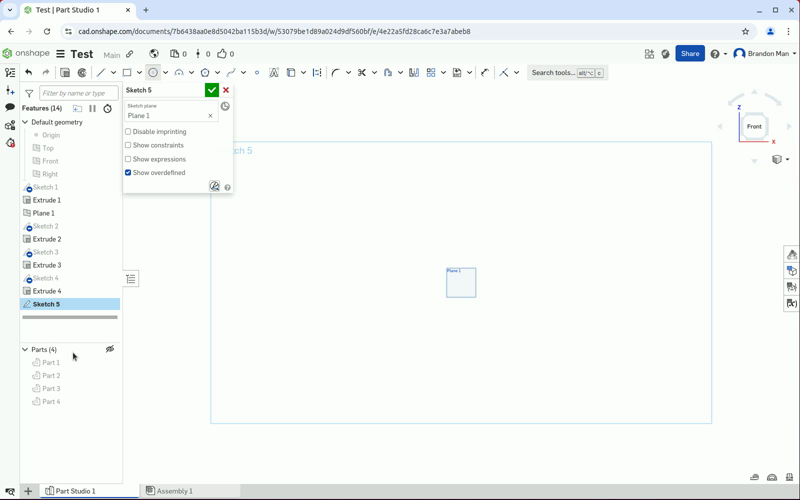
mouse_move(398, 327)
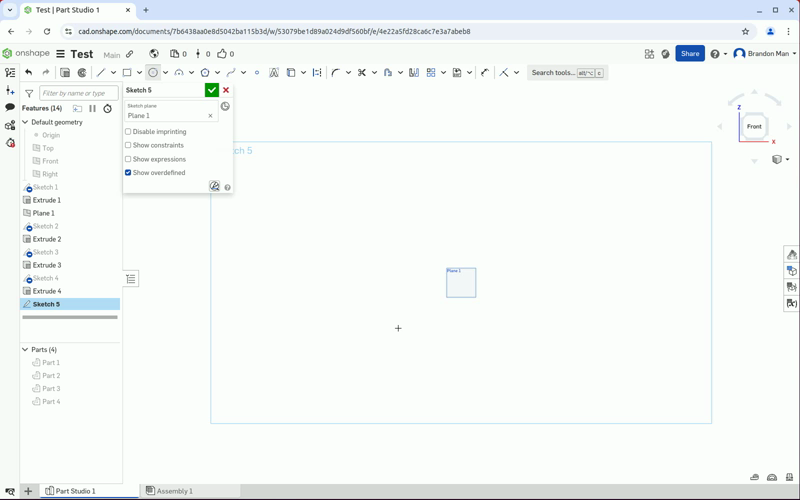
click(398, 327)
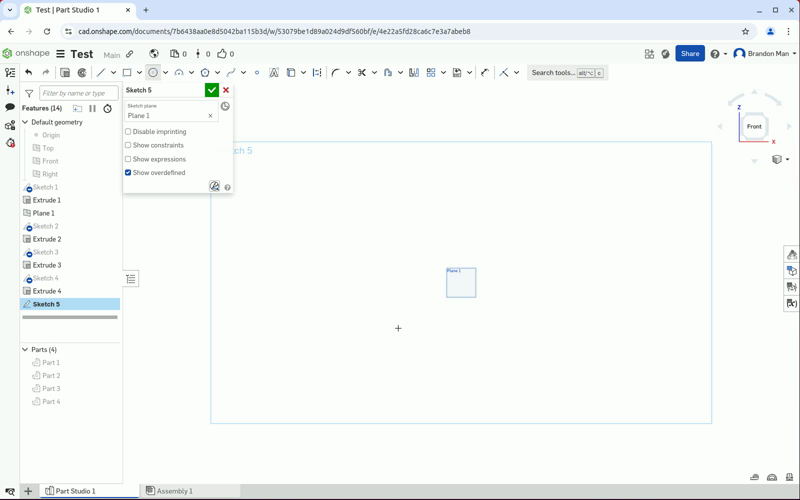
key_up(shift)
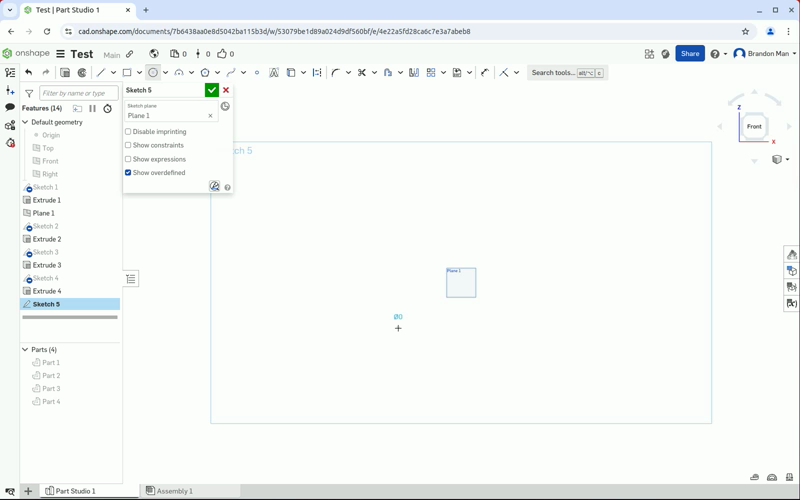
mouse_move(406, 327)
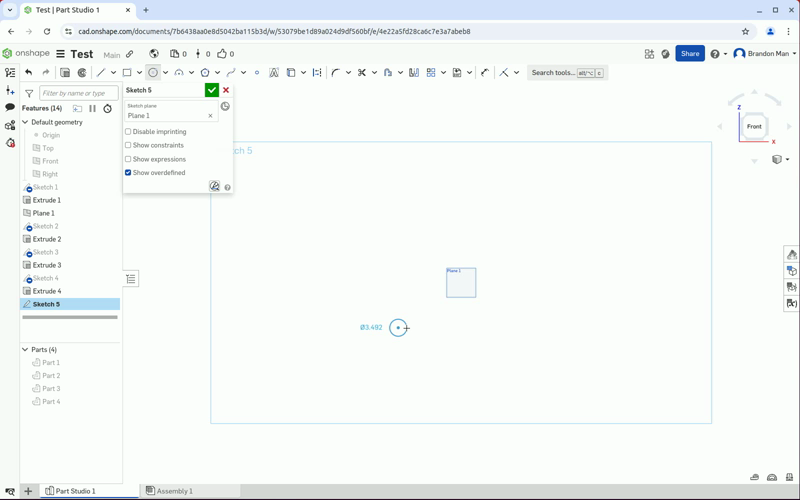
click(406, 327)
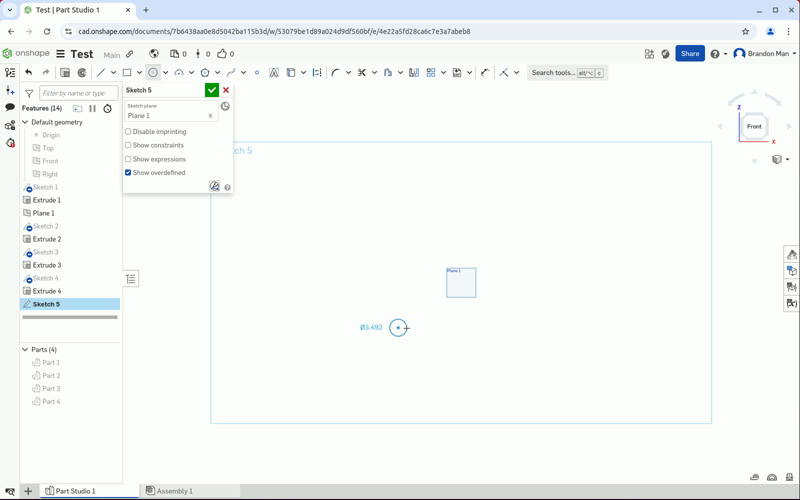
key(esc)
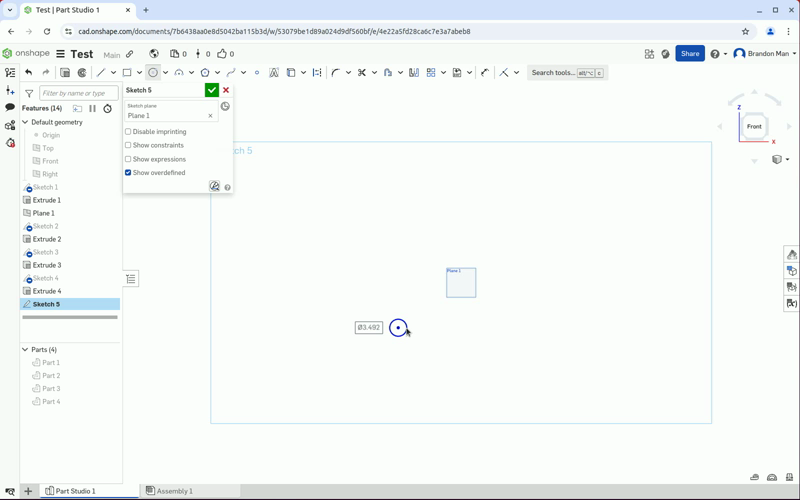
mouse_move(397, 334)
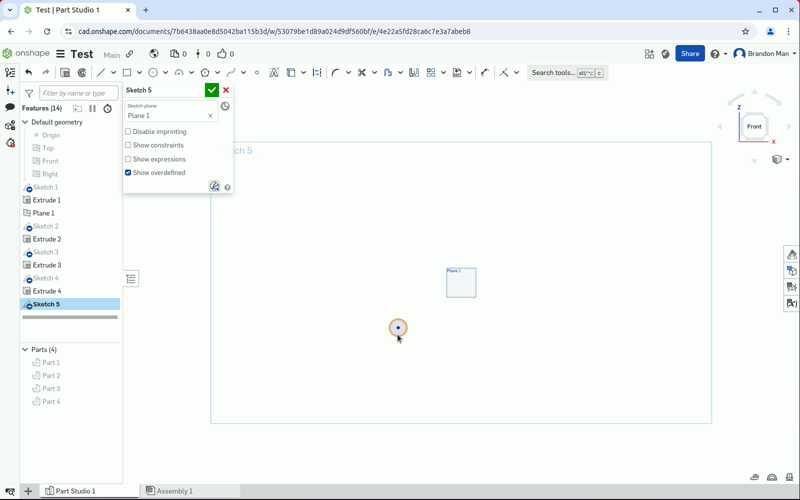
scroll(6)
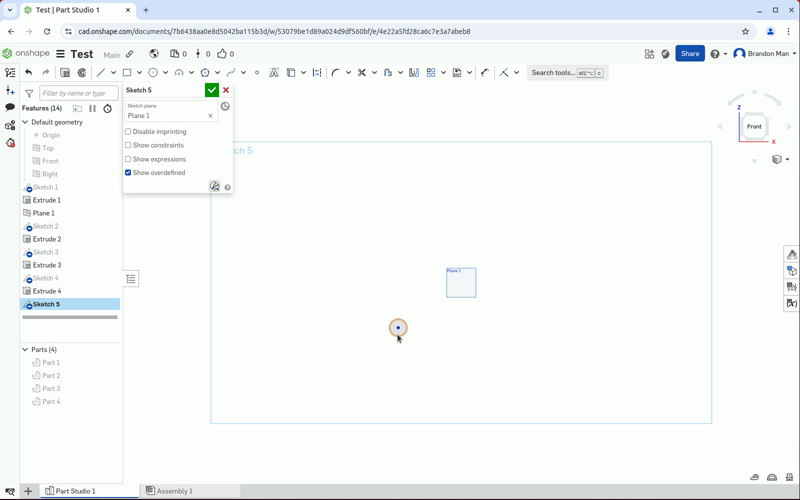
scroll(6)
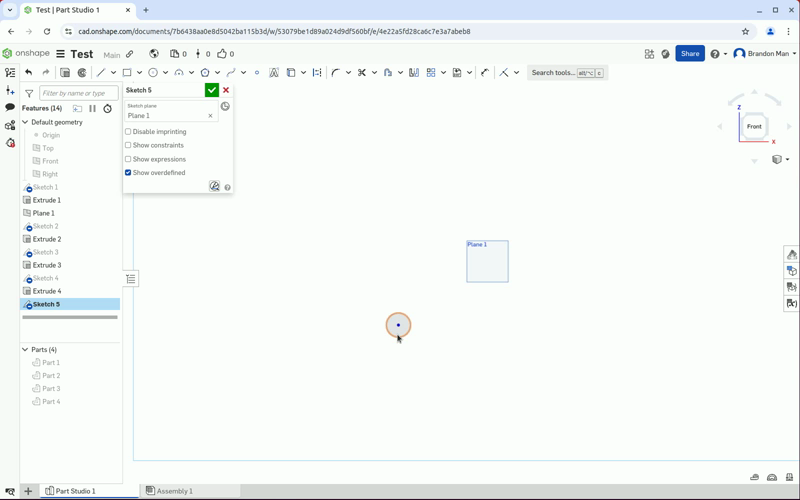
scroll(6)
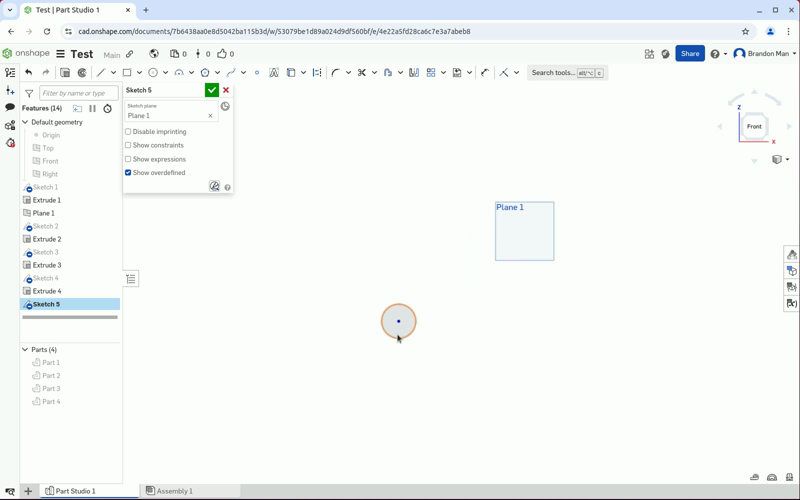
scroll(6)
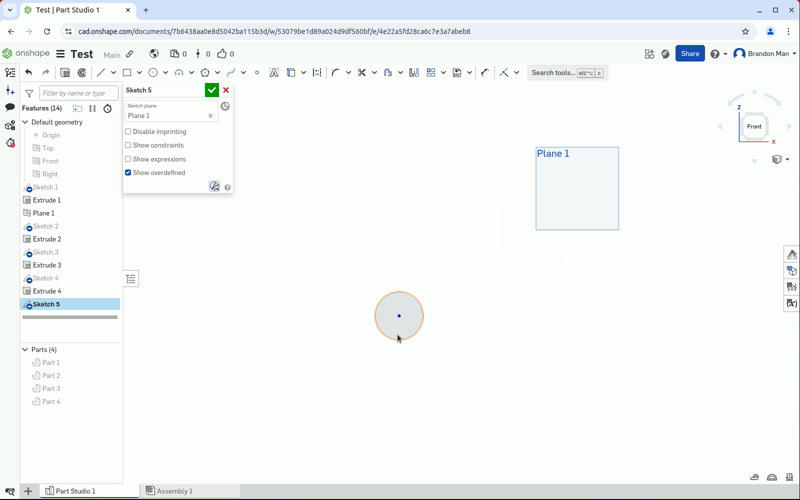
scroll(6)
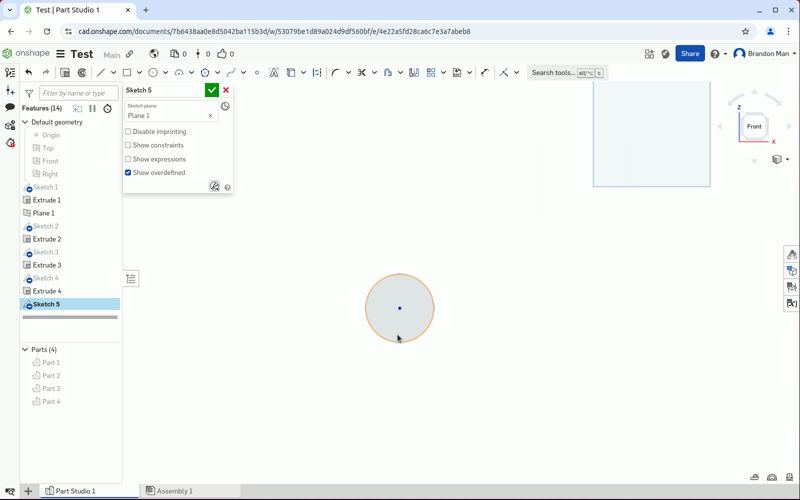
scroll(6)
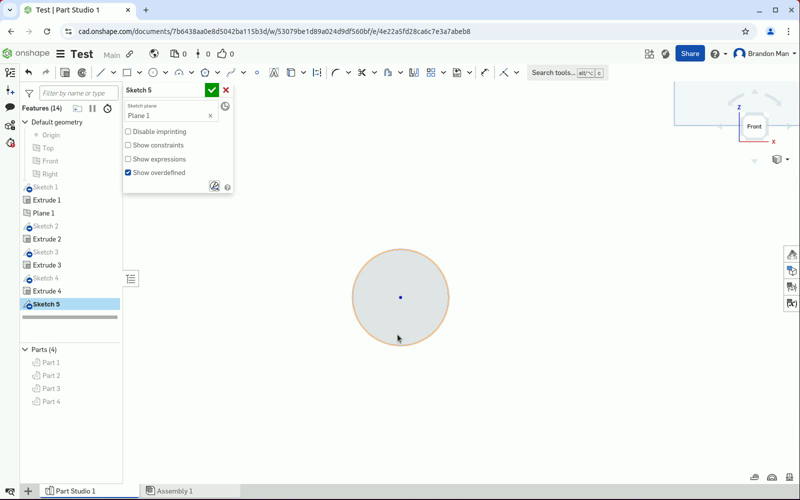
scroll(6)
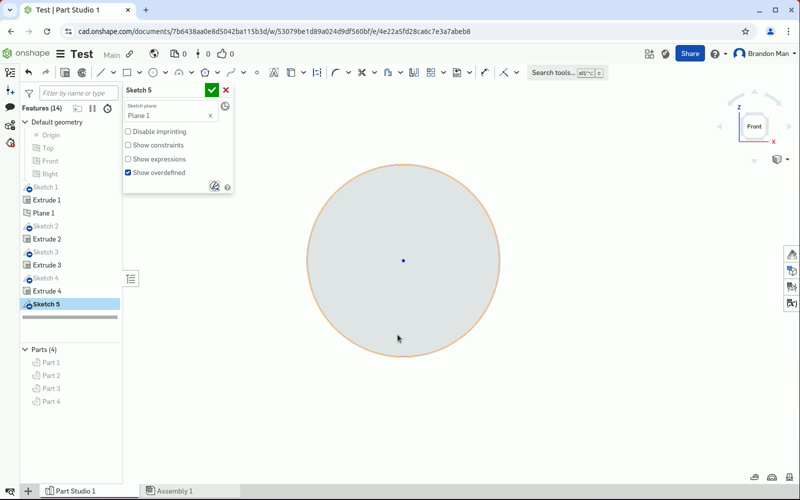
click(397, 334)
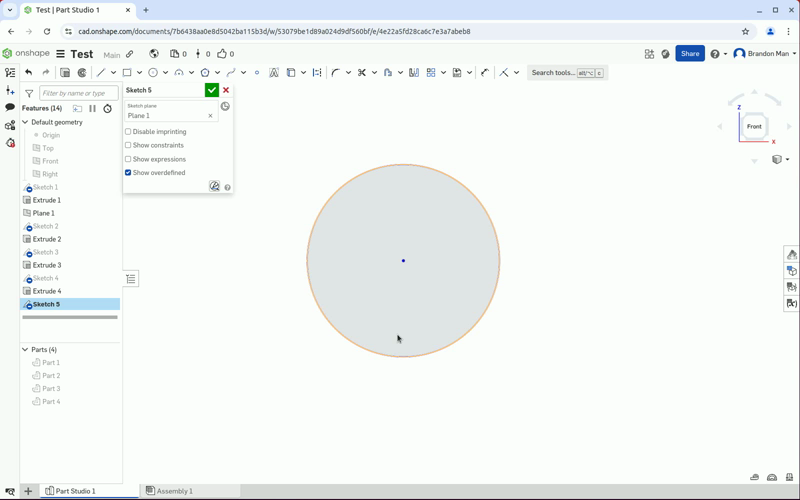
scroll(-6)
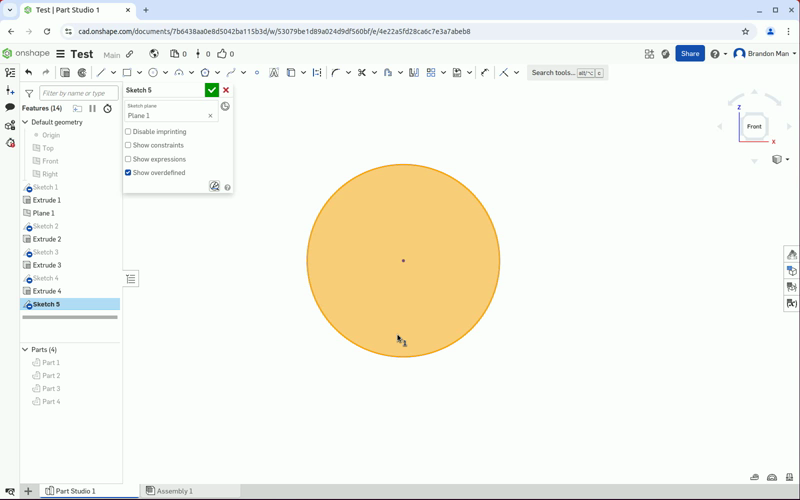
scroll(-6)
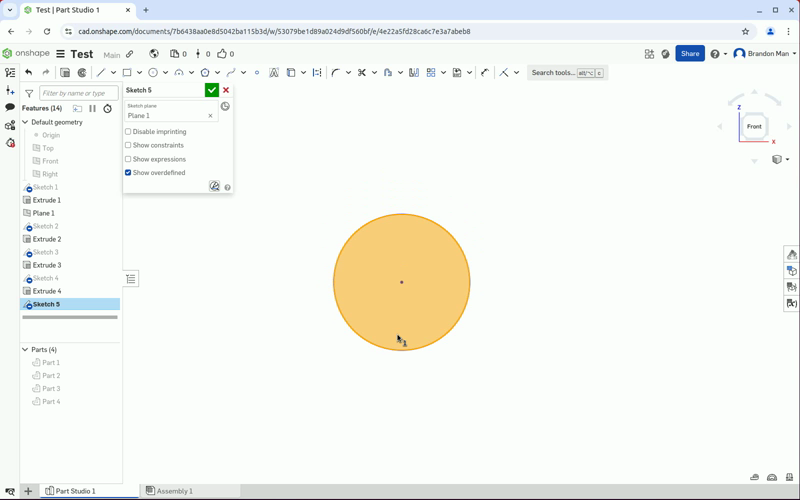
scroll(-6)
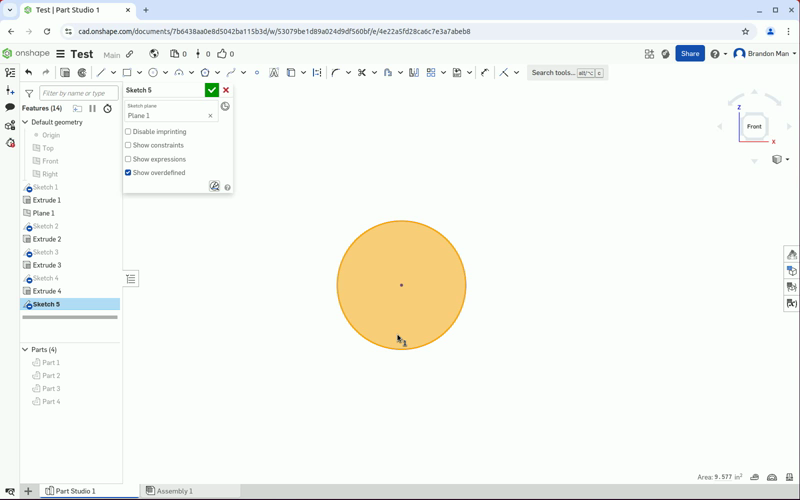
scroll(-6)
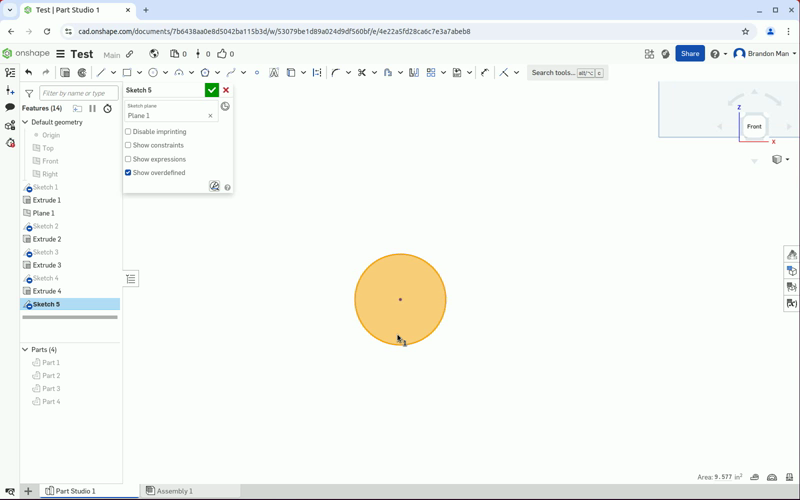
scroll(-6)
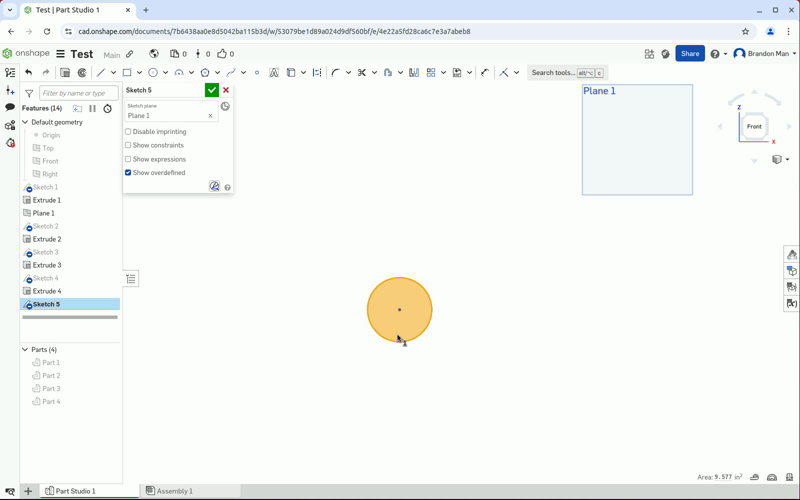
scroll(-6)
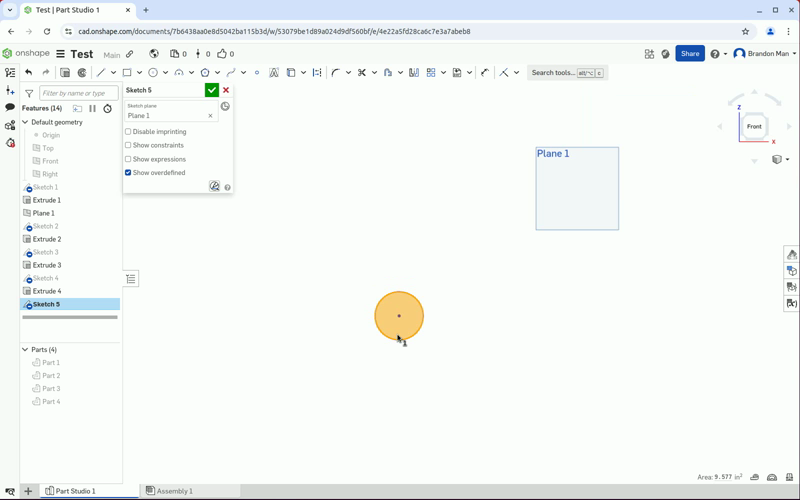
scroll(-6)
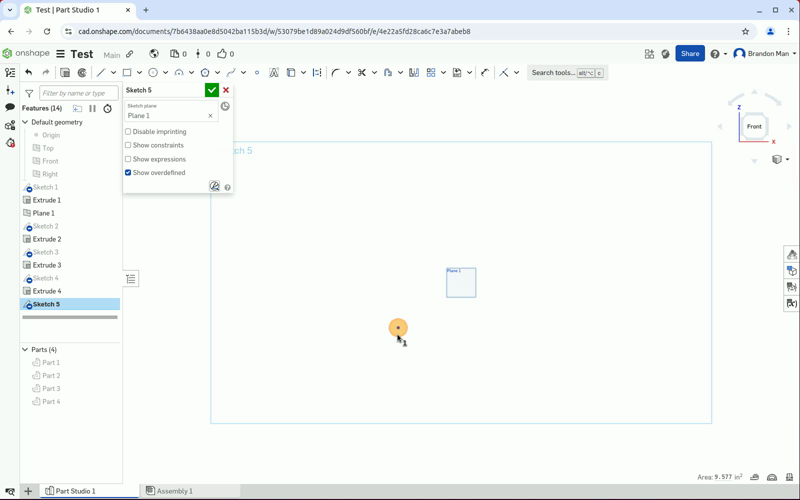
mouse_move(73, 352)
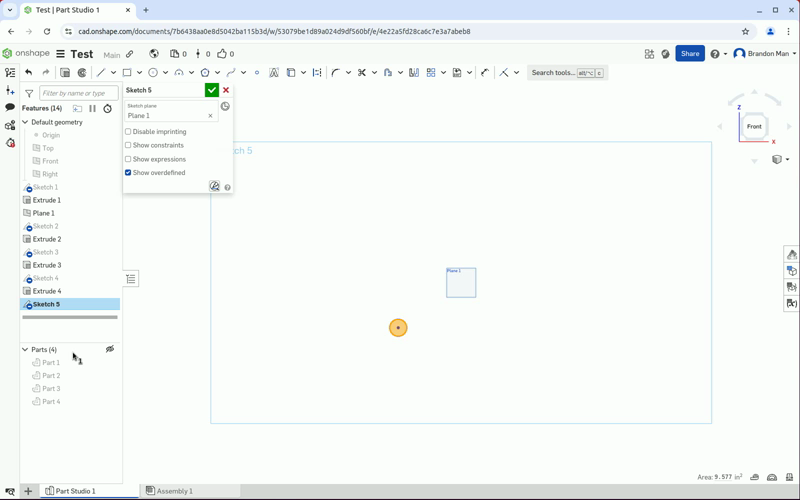
key(shift+y)
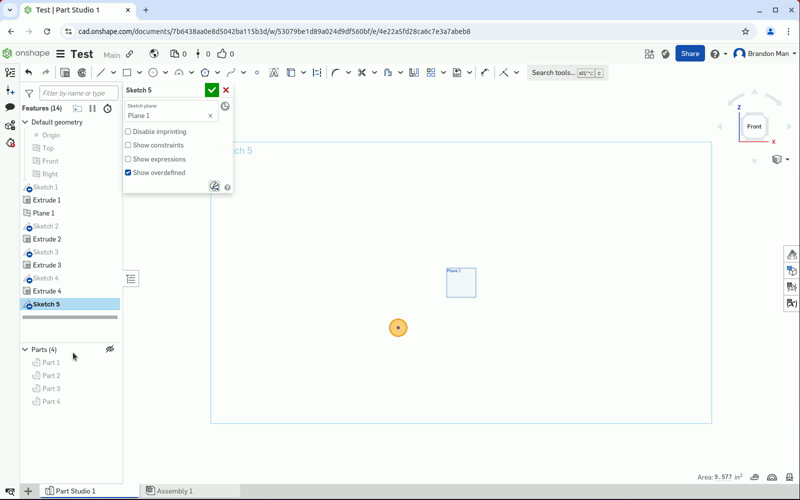
key(shift+e)
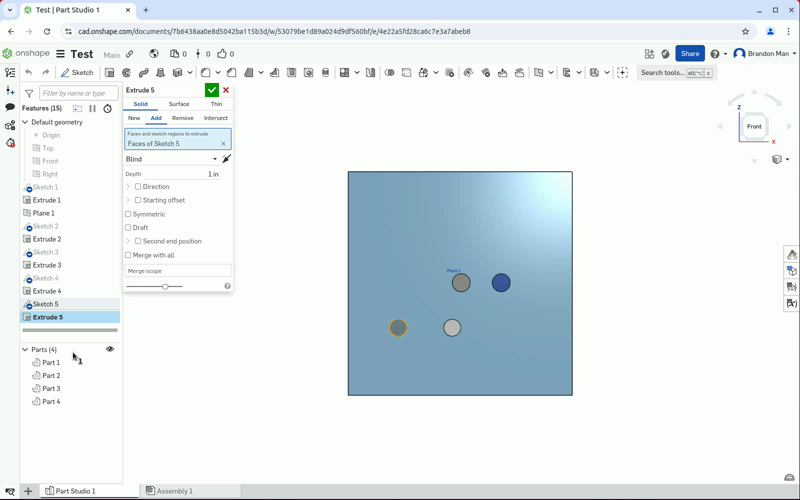
mouse_move(143, 106)
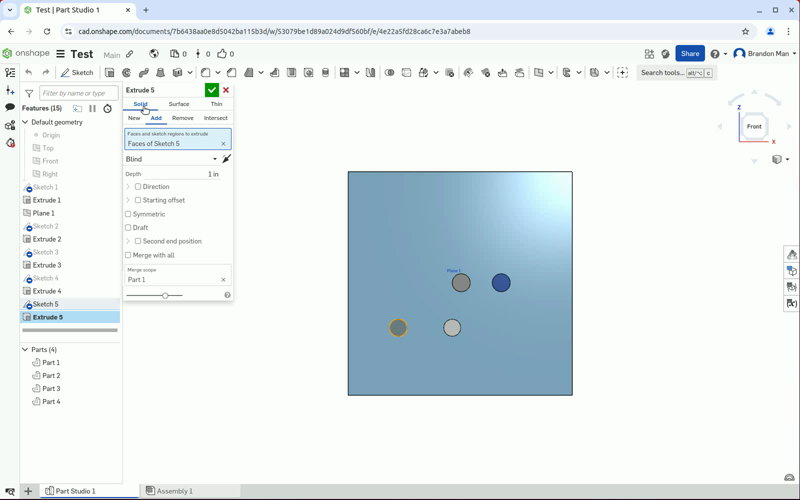
click(143, 106)
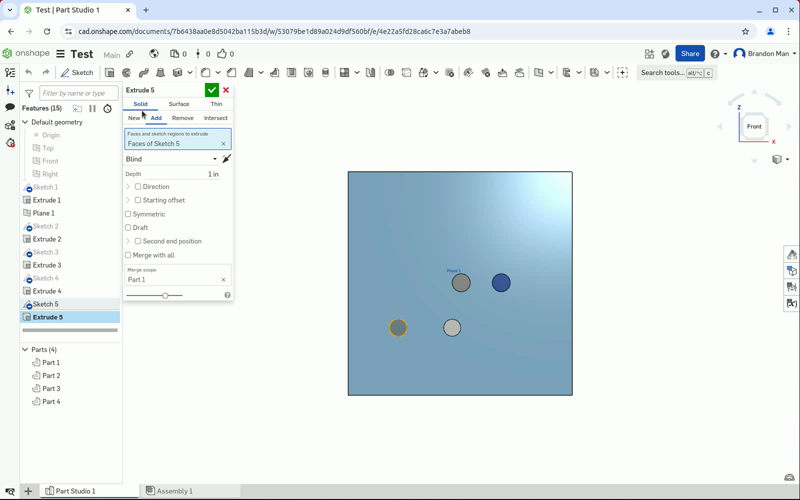
mouse_move(137, 120)
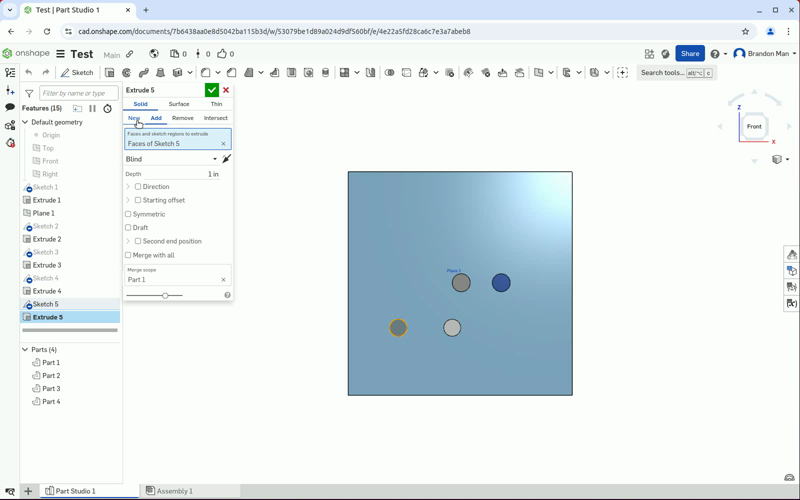
click(137, 120)
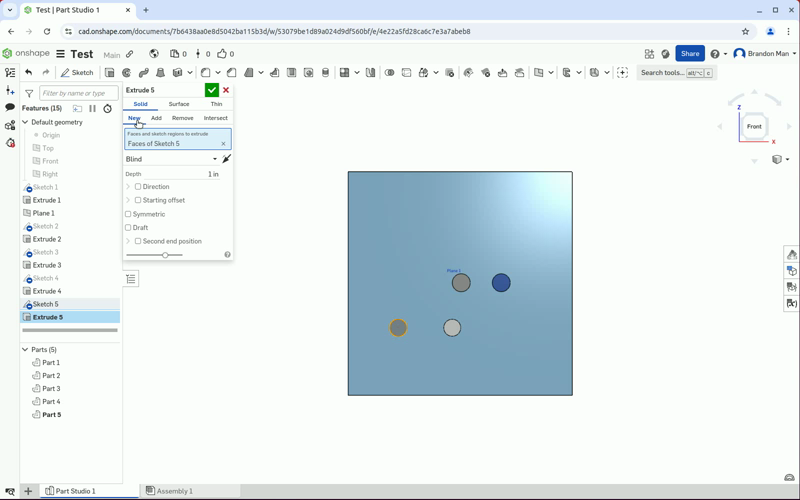
key(tab, 4)
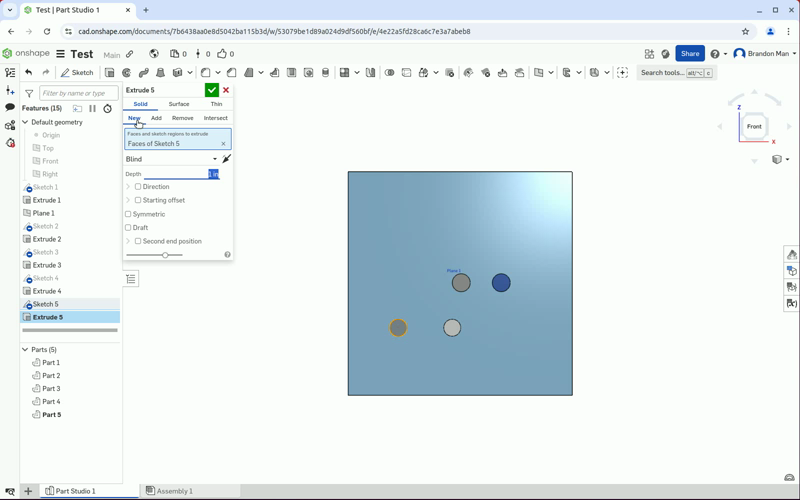
text(2.407)
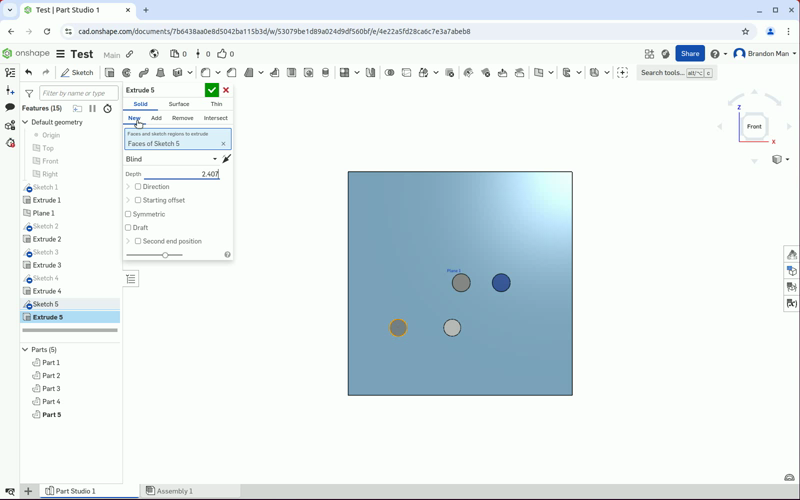
key(enter)
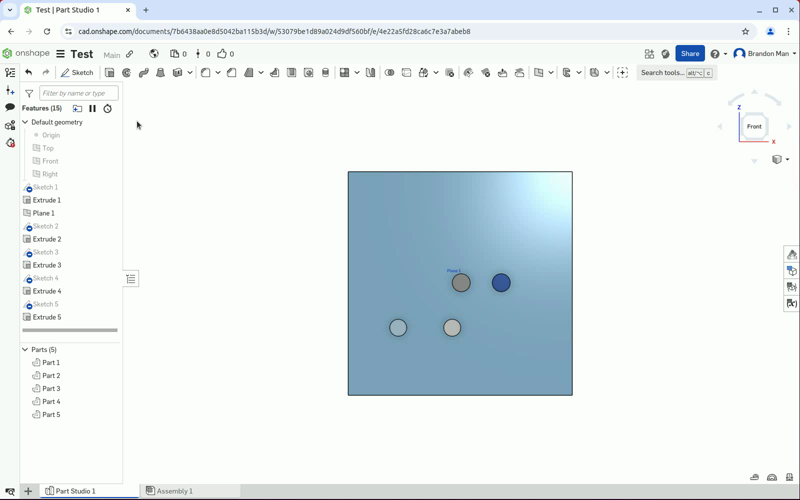
key(shift+h)
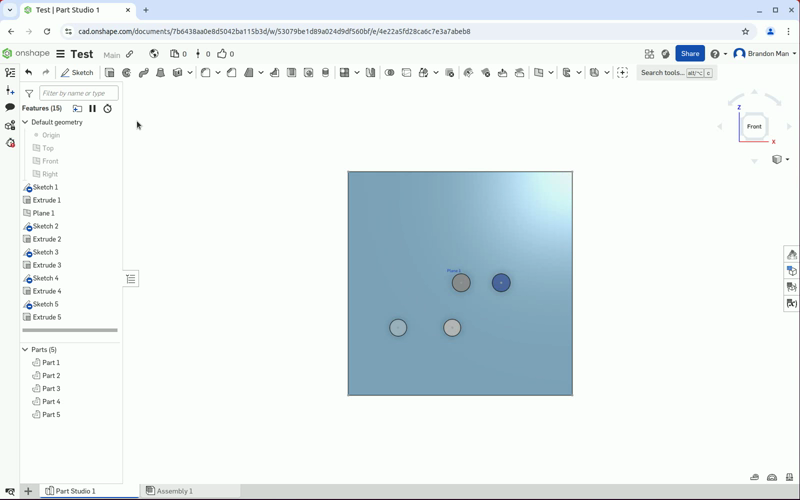
key(shift+h)
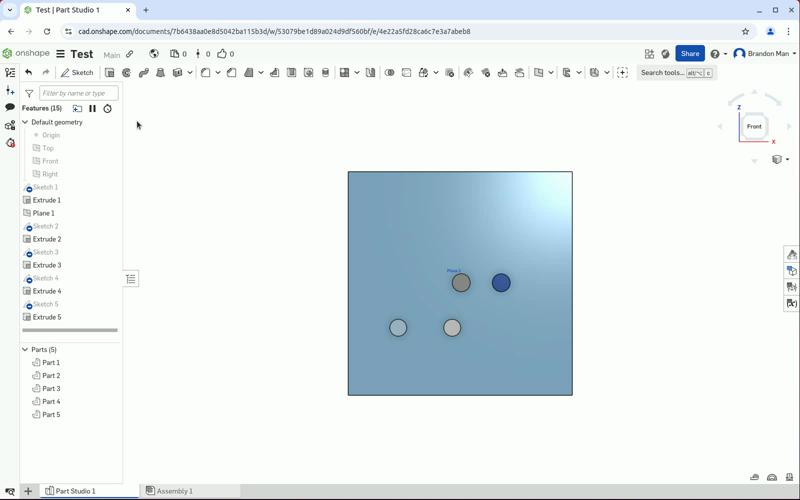
mouse_move(73, 189)
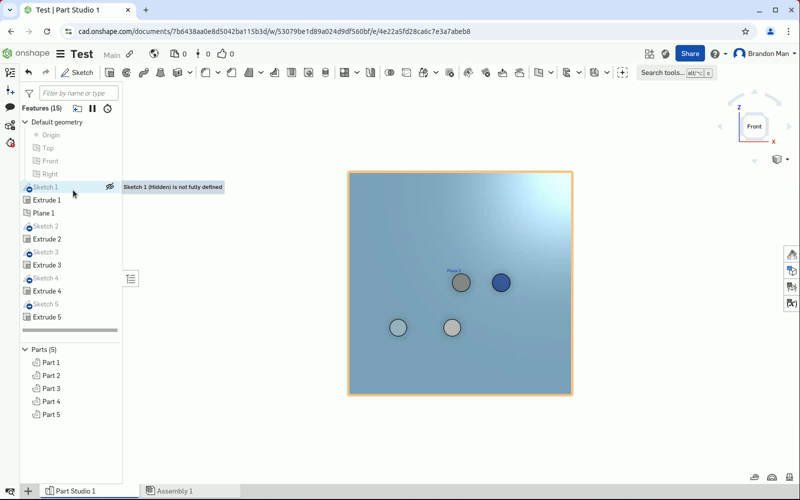
click(73, 189)
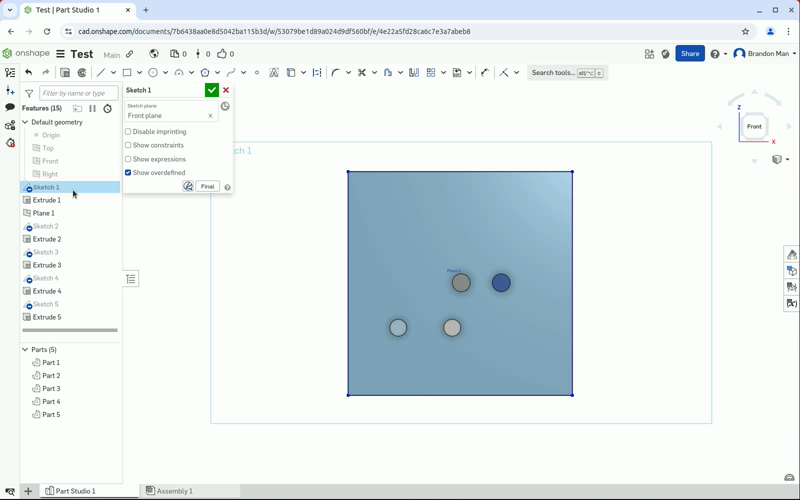
mouse_move(229, 92)
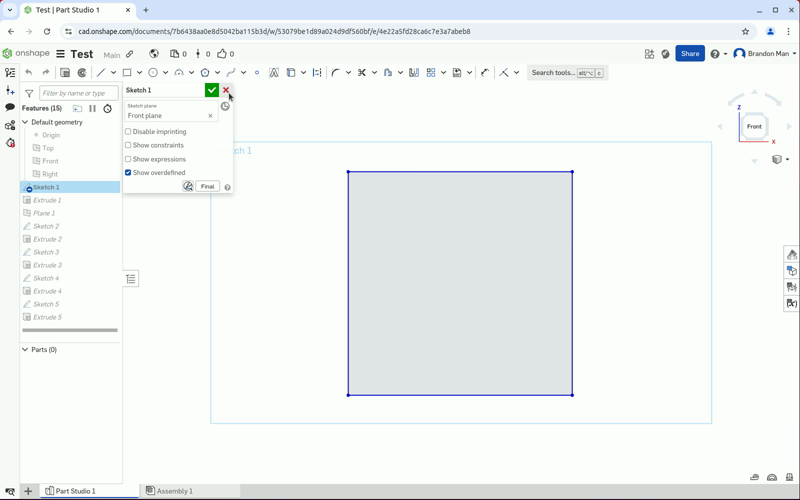
click(229, 92)
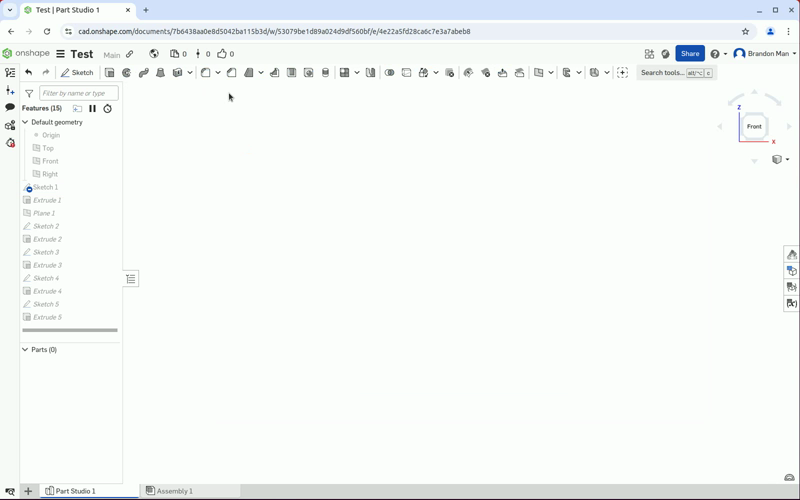
key(shift+s)
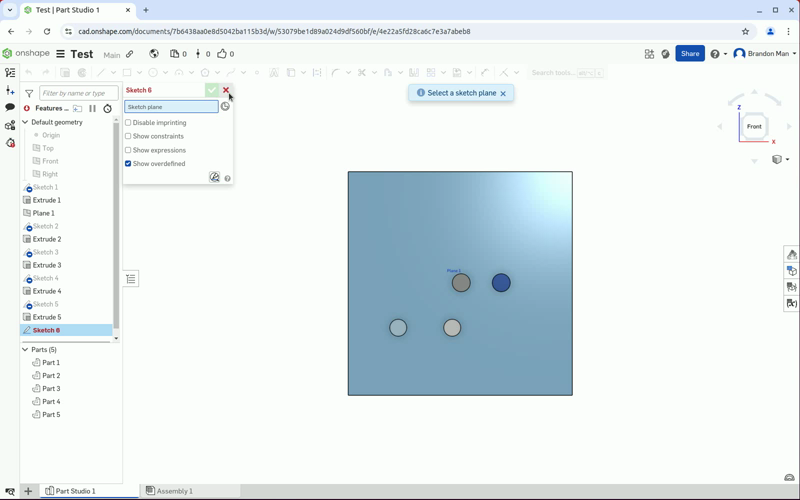
mouse_move(69, 215)
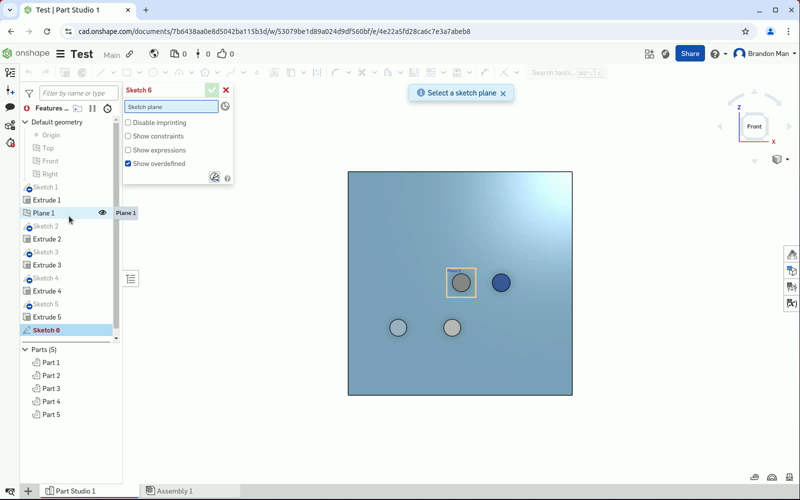
click(69, 215)
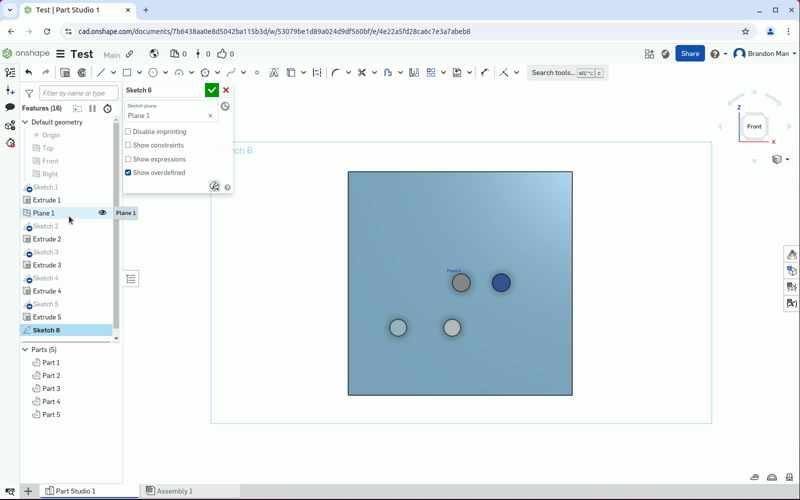
mouse_move(73, 352)
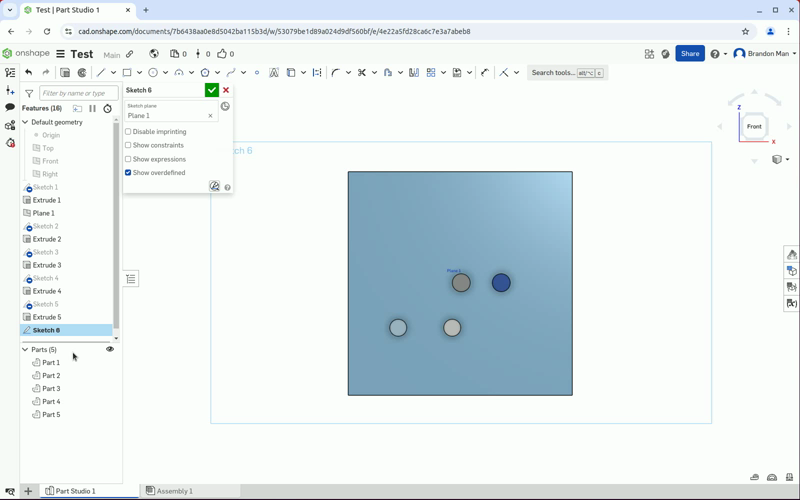
key(y)
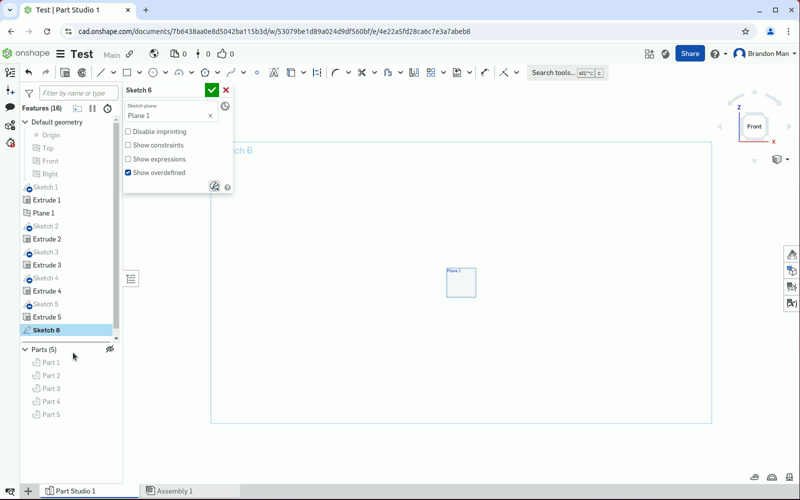
key(c)
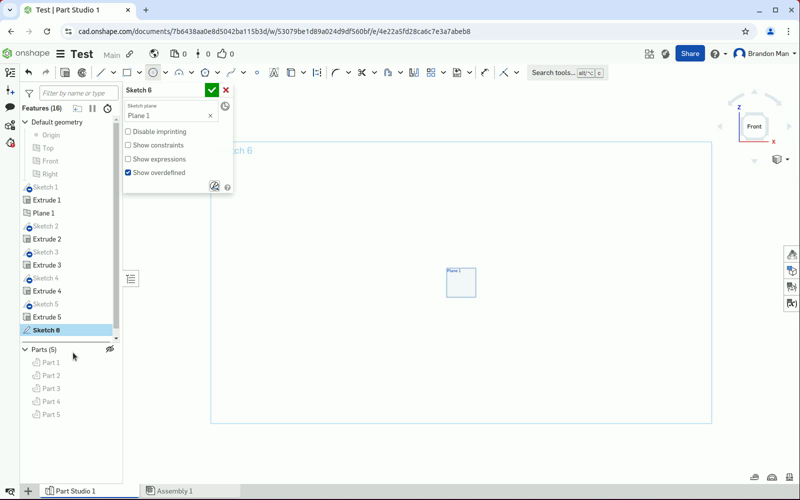
key_down(shift)
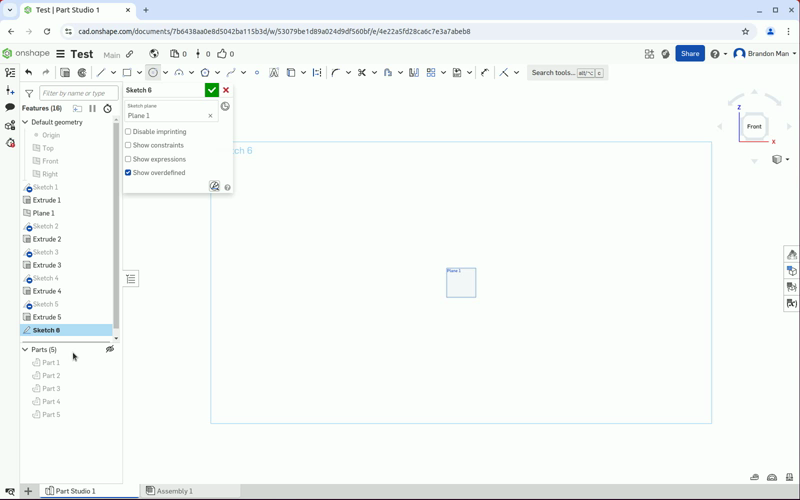
mouse_move(398, 268)
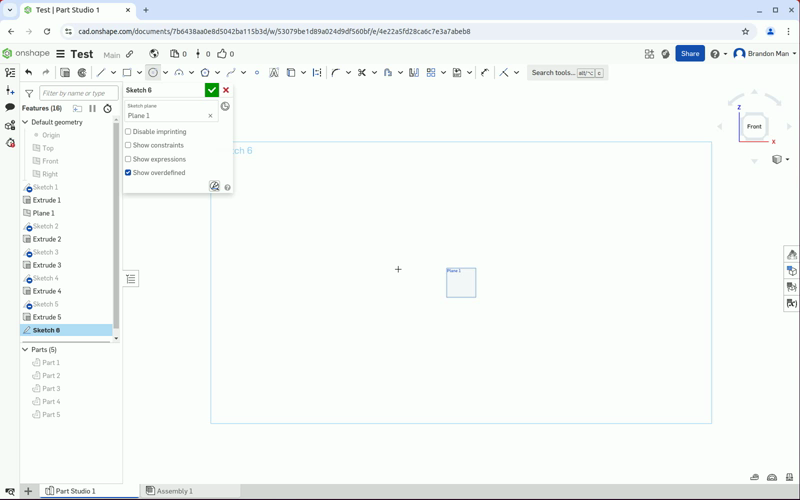
click(398, 268)
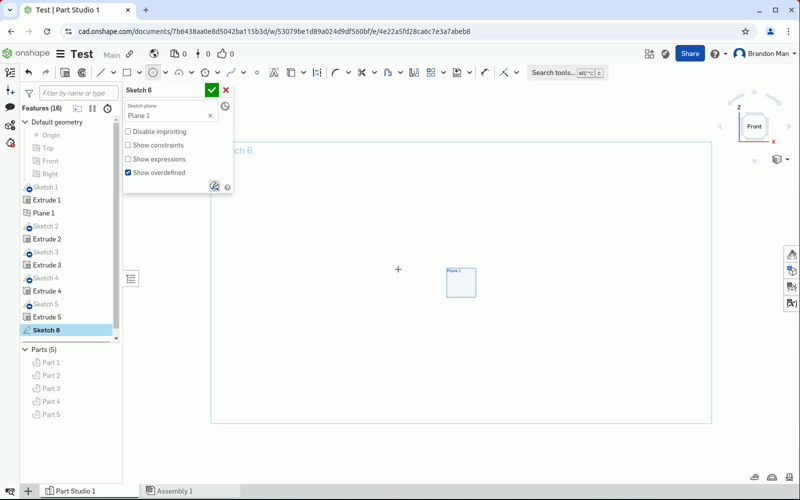
key_up(shift)
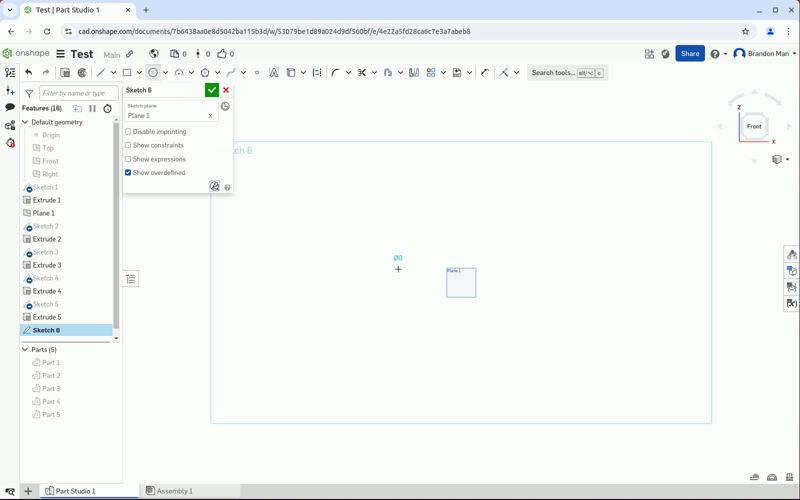
mouse_move(406, 268)
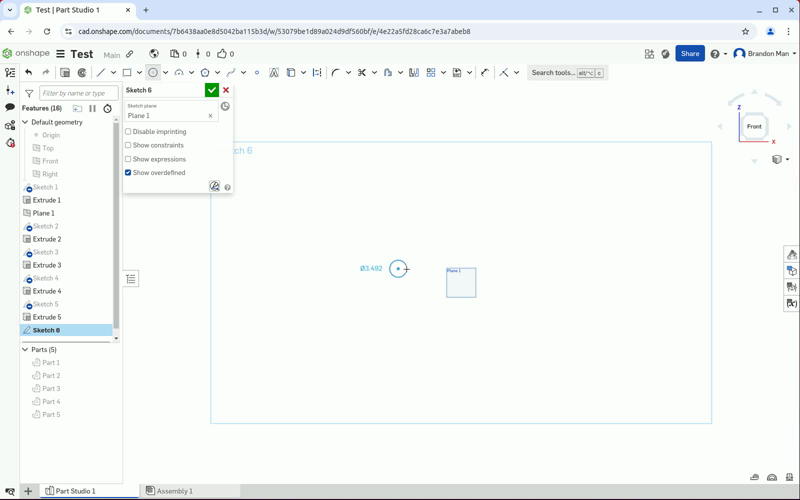
click(406, 268)
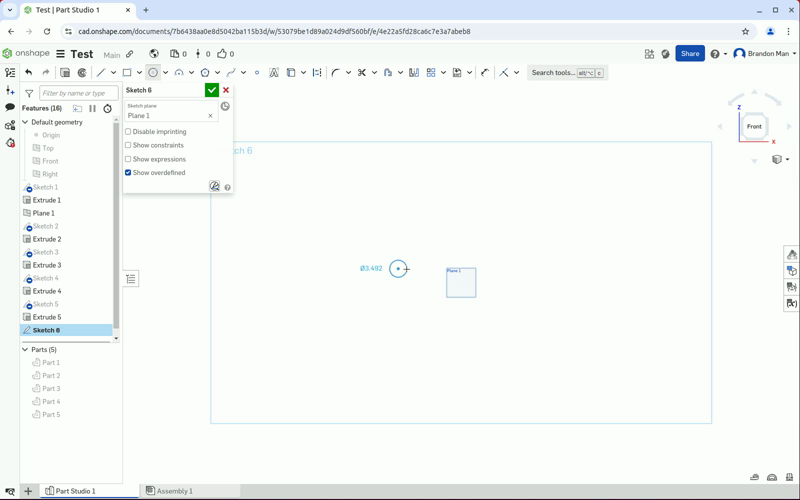
key(esc)
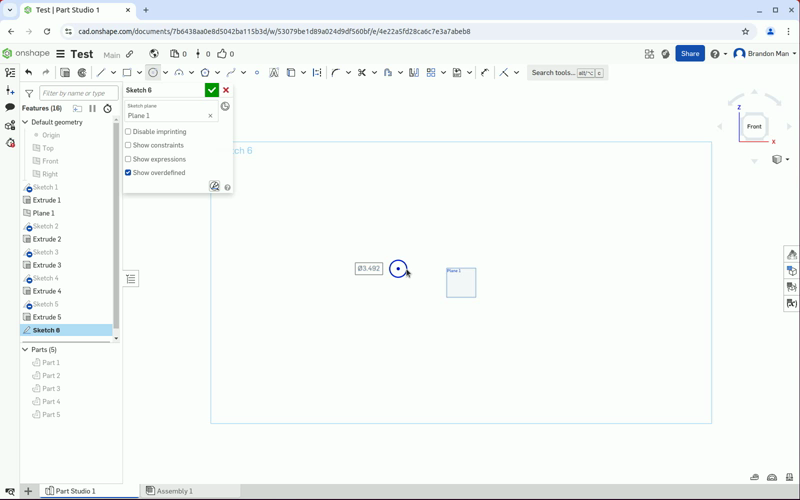
mouse_move(393, 266)
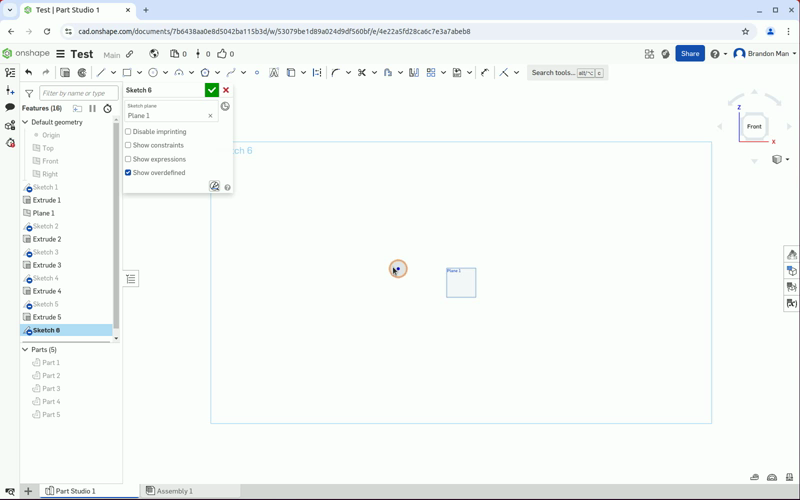
scroll(6)
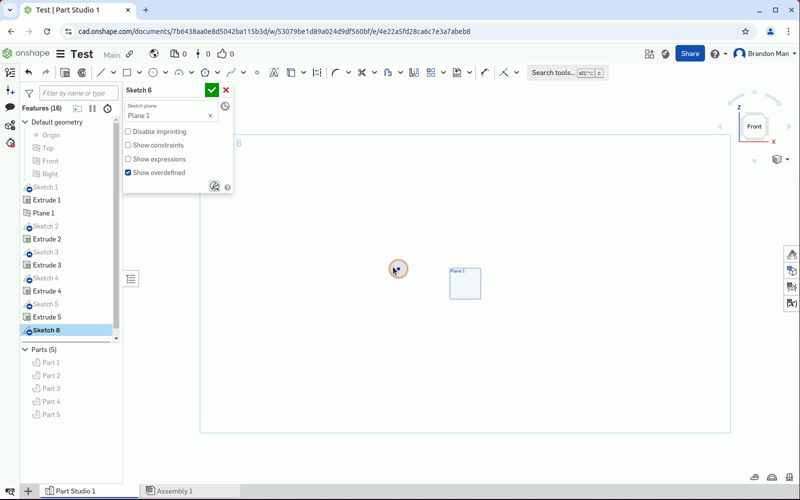
scroll(6)
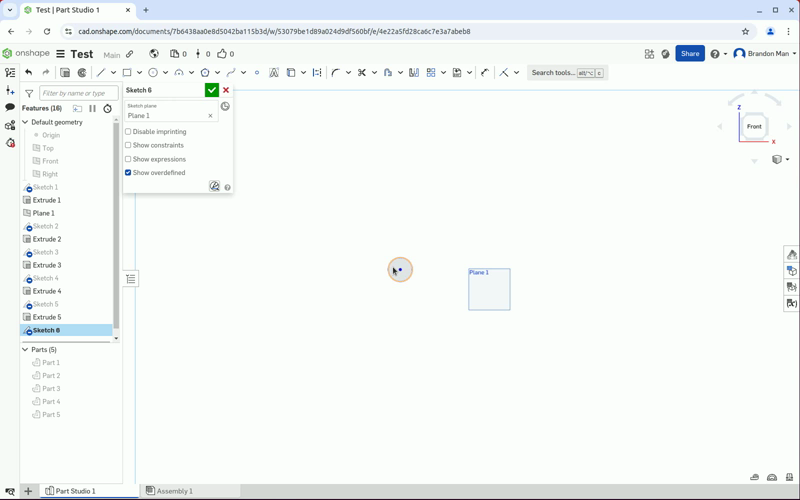
scroll(6)
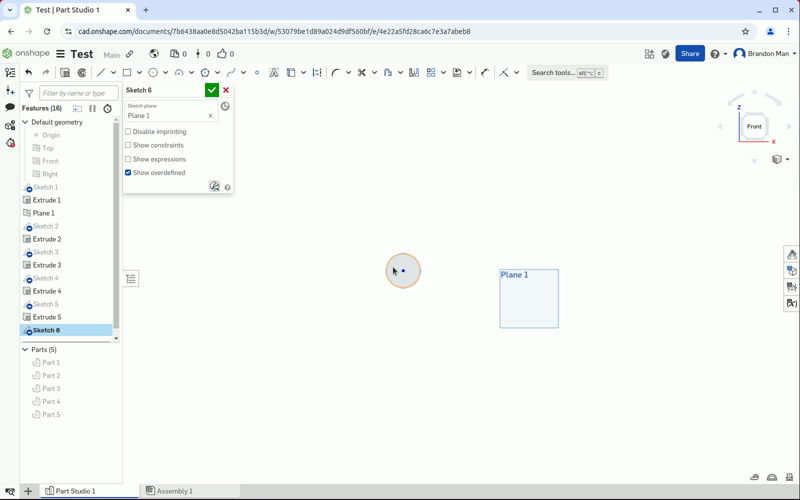
scroll(6)
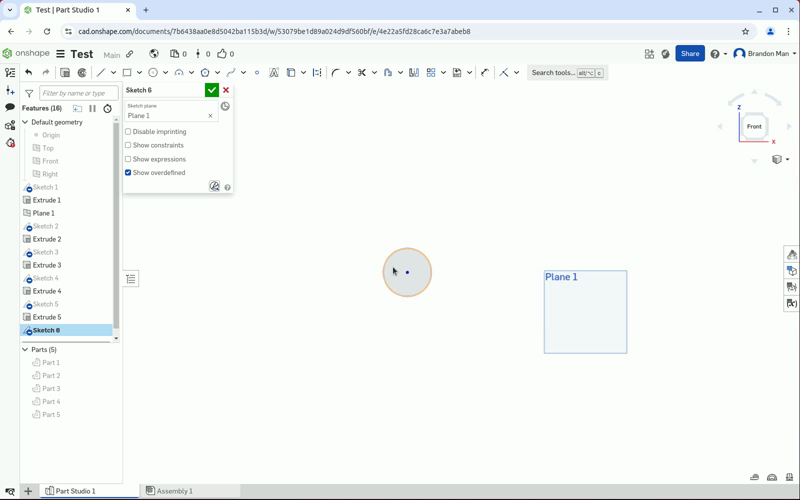
scroll(6)
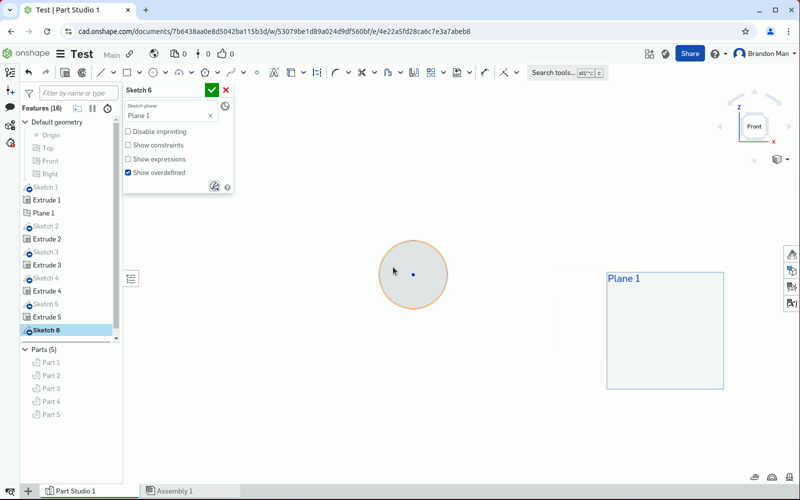
scroll(6)
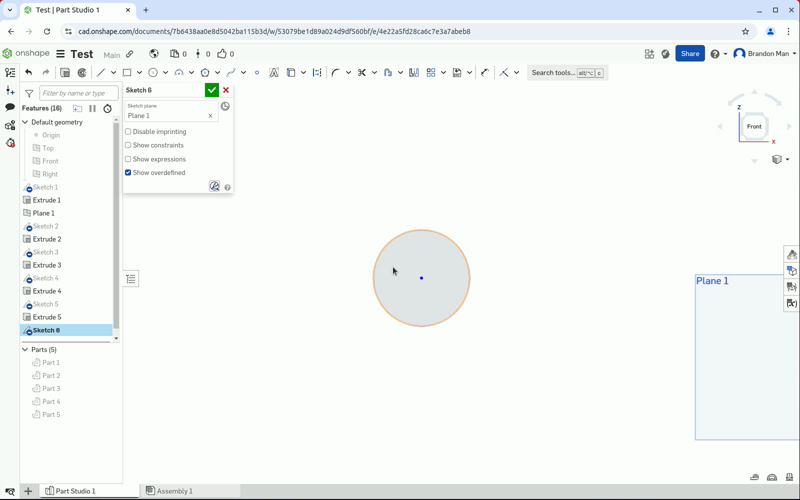
scroll(6)
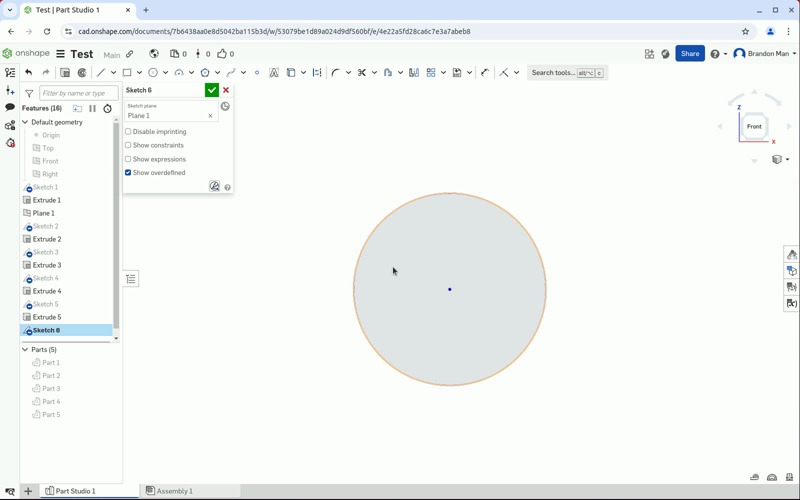
click(393, 266)
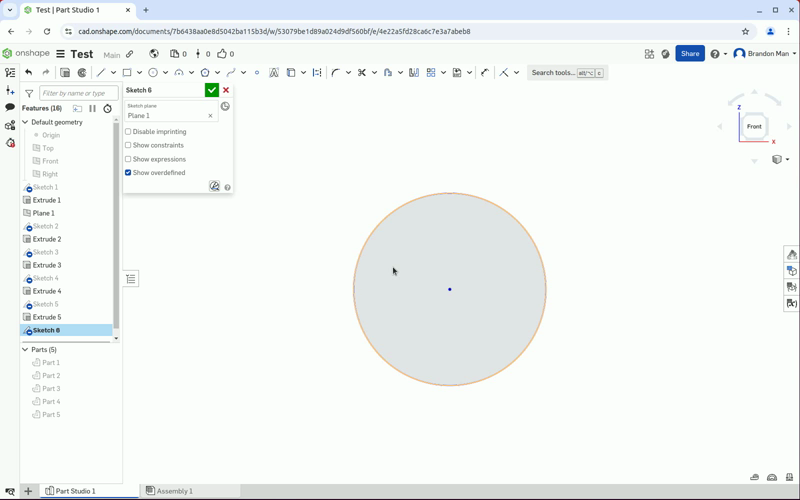
scroll(-6)
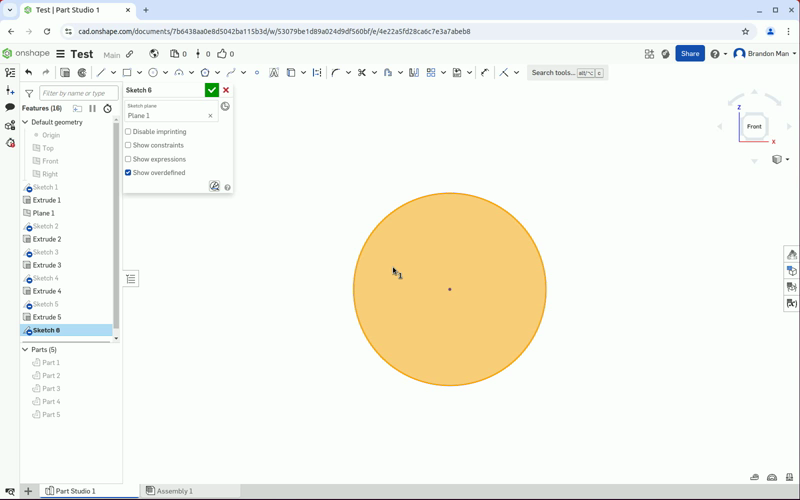
scroll(-6)
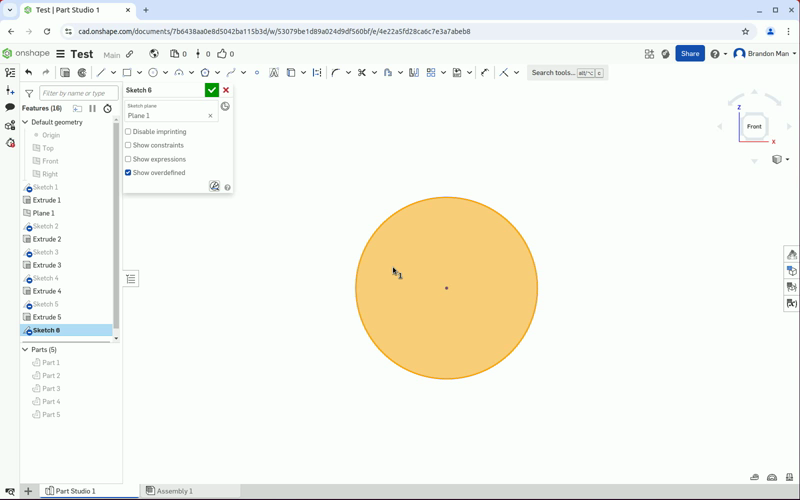
scroll(-6)
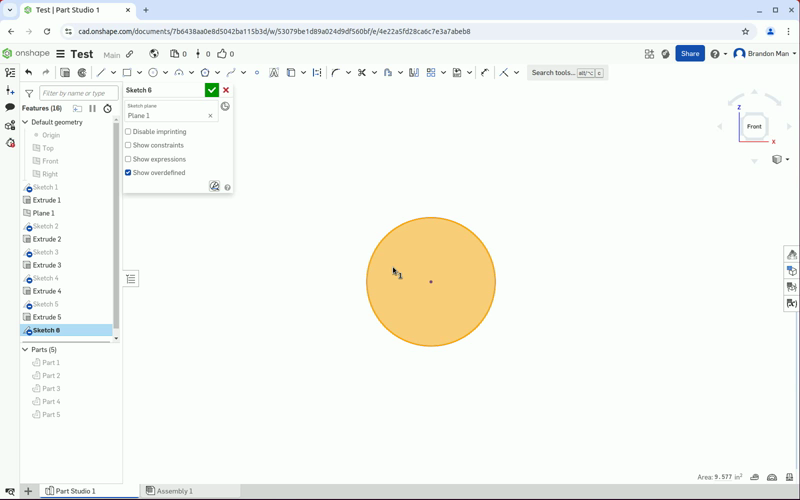
scroll(-6)
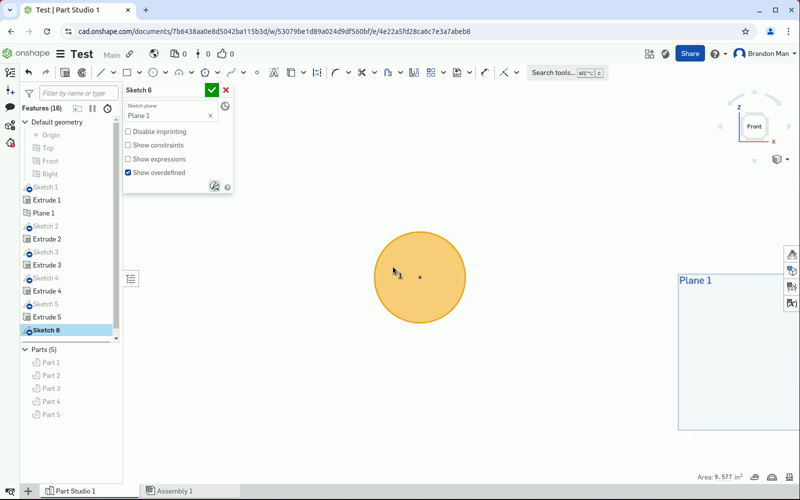
scroll(-6)
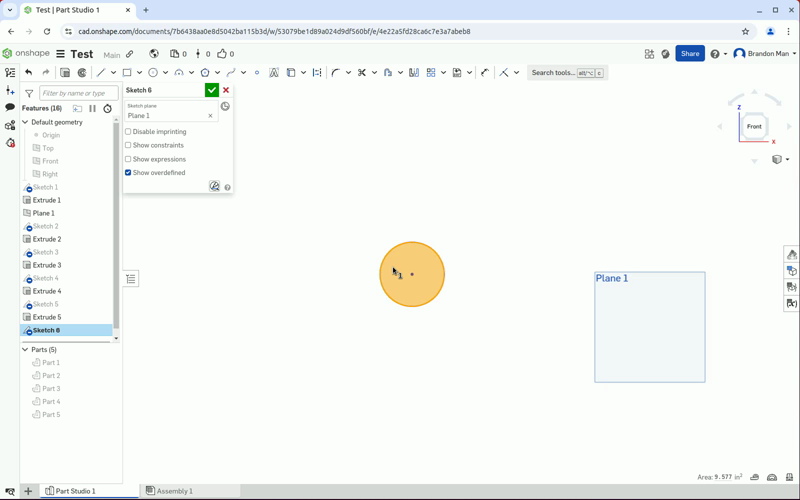
scroll(-6)
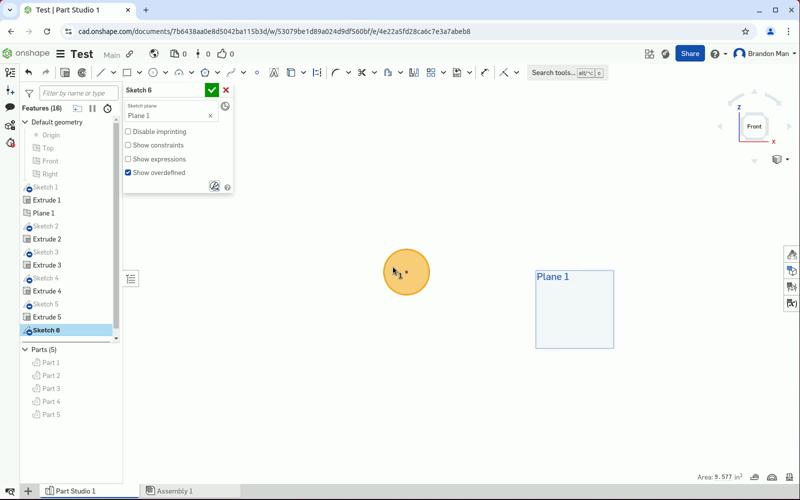
scroll(-6)
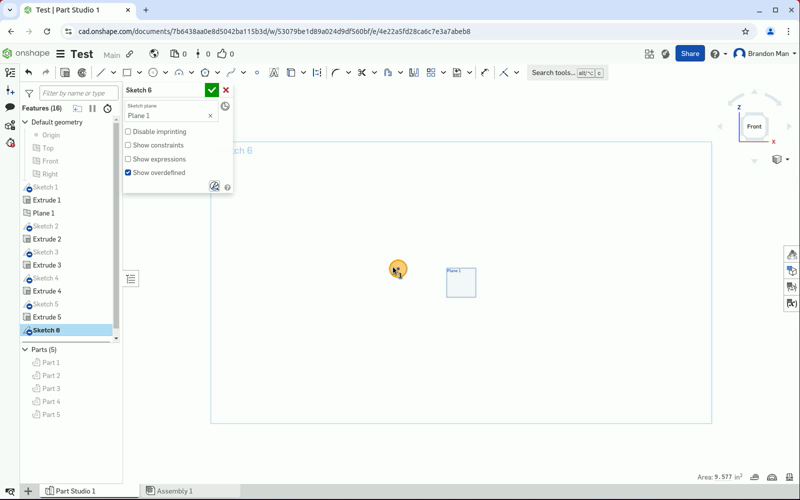
mouse_move(73, 352)
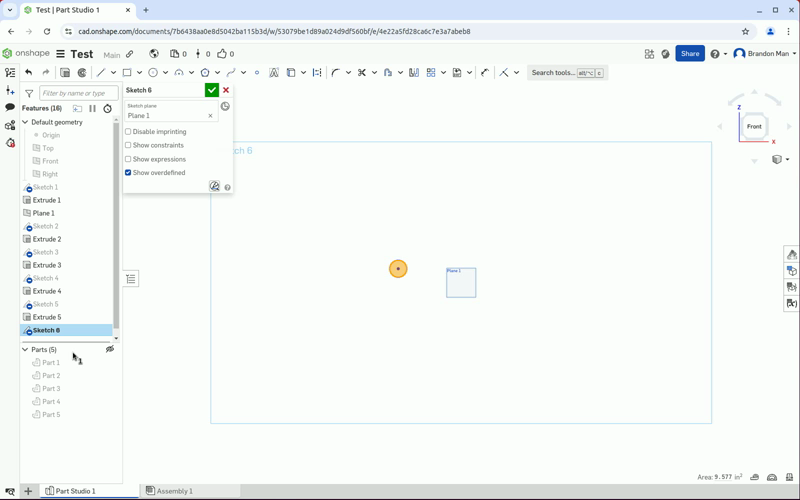
key(shift+y)
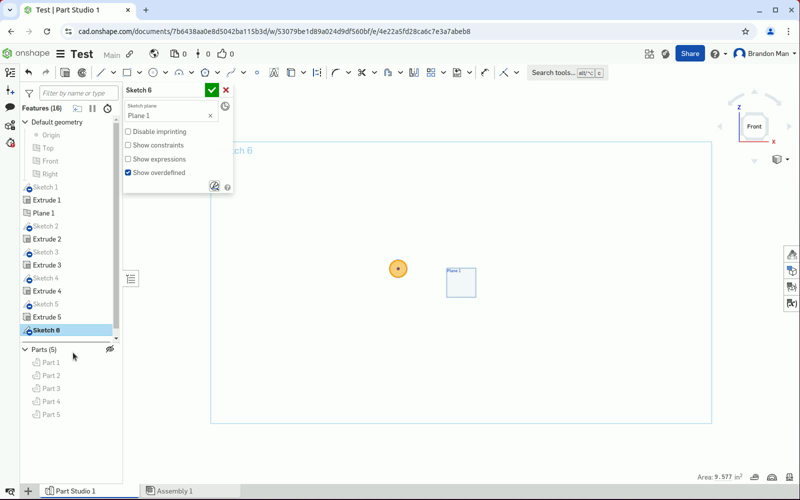
key(shift+e)
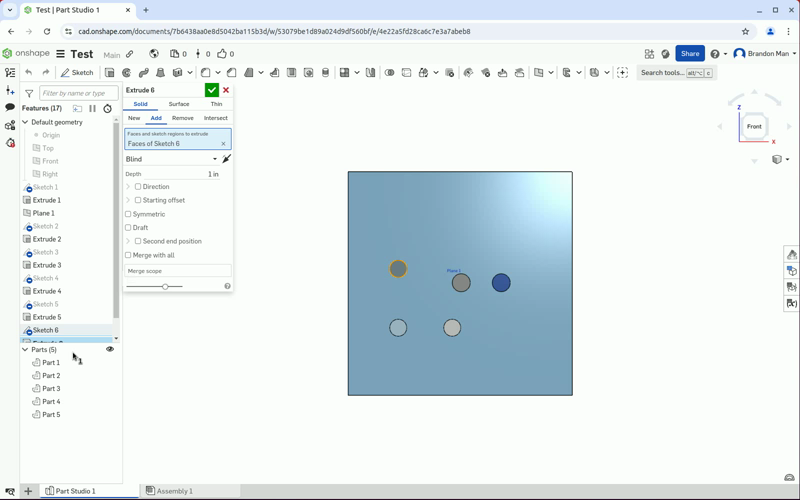
mouse_move(143, 106)
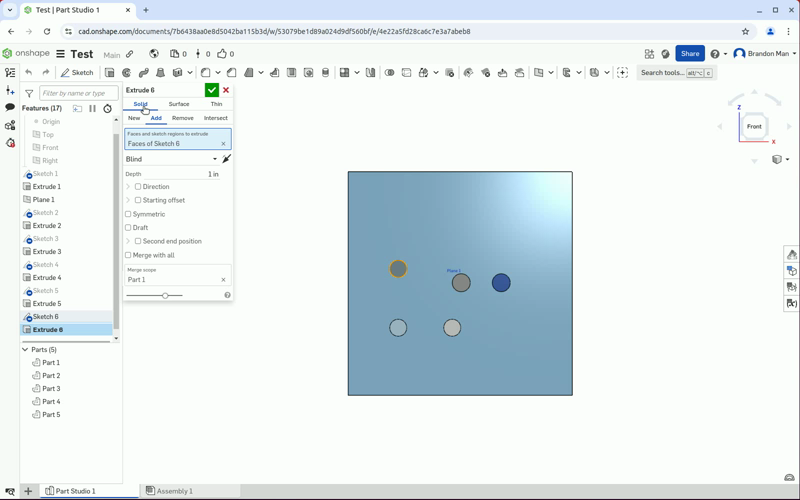
click(143, 106)
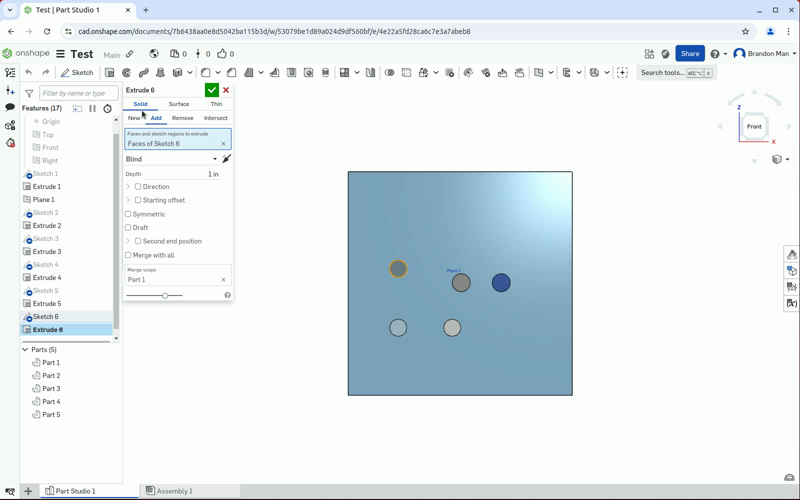
mouse_move(137, 120)
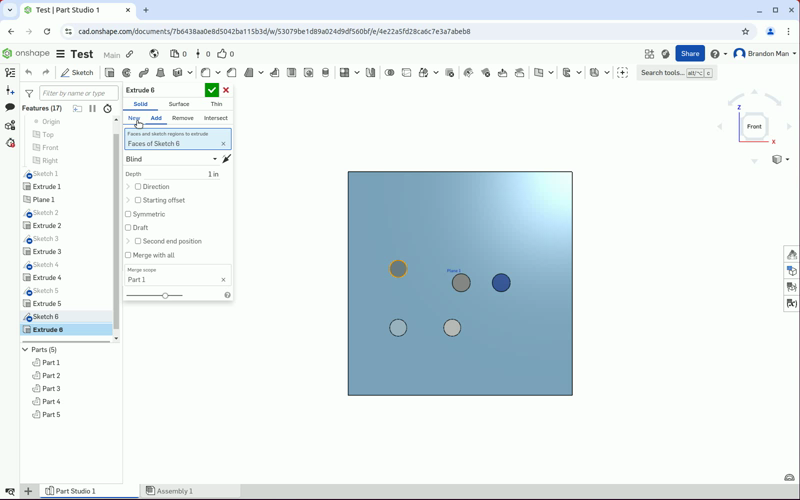
click(137, 120)
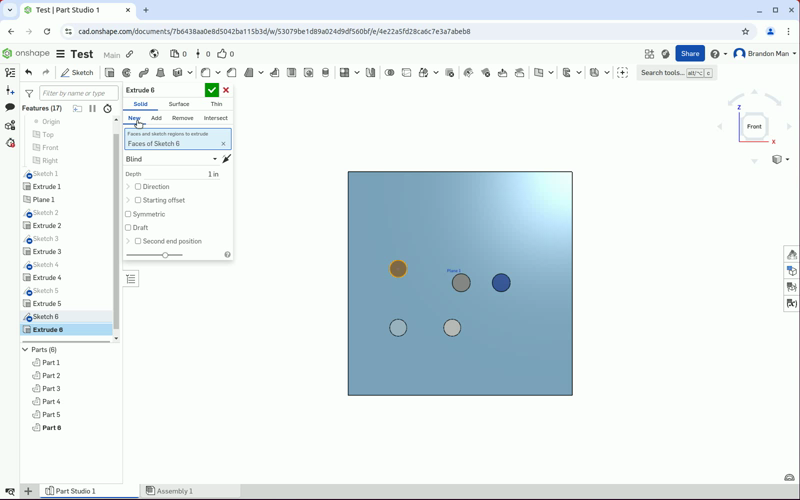
key(tab, 4)
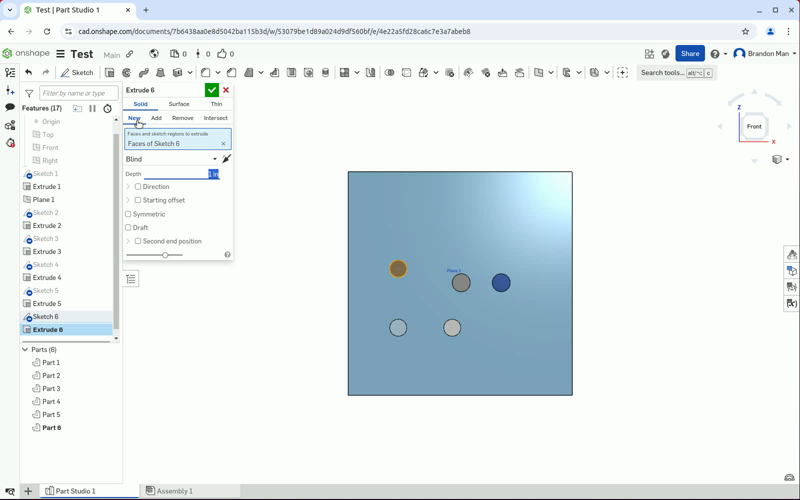
text(2.407)
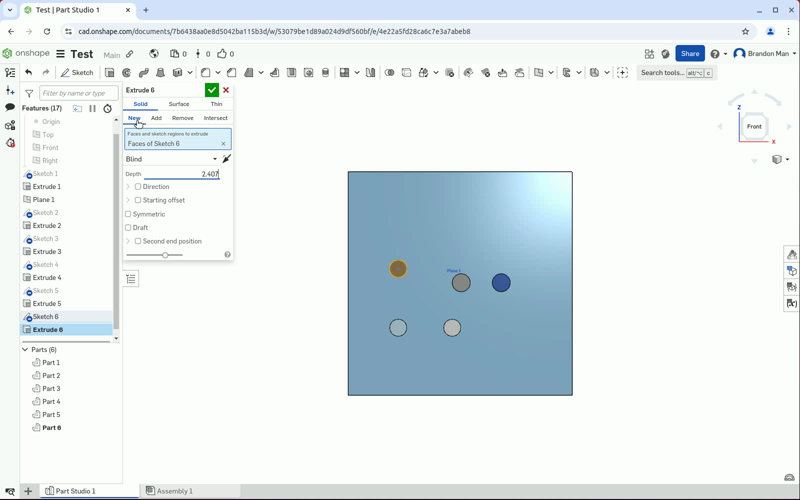
key(enter)
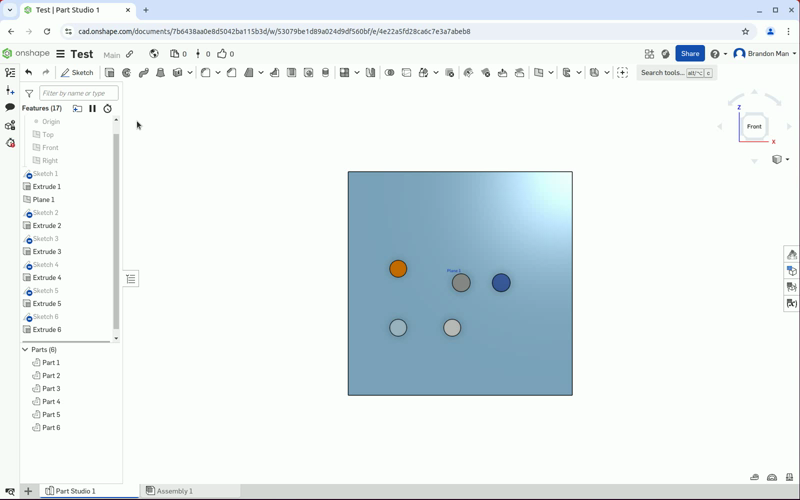
key(shift+h)
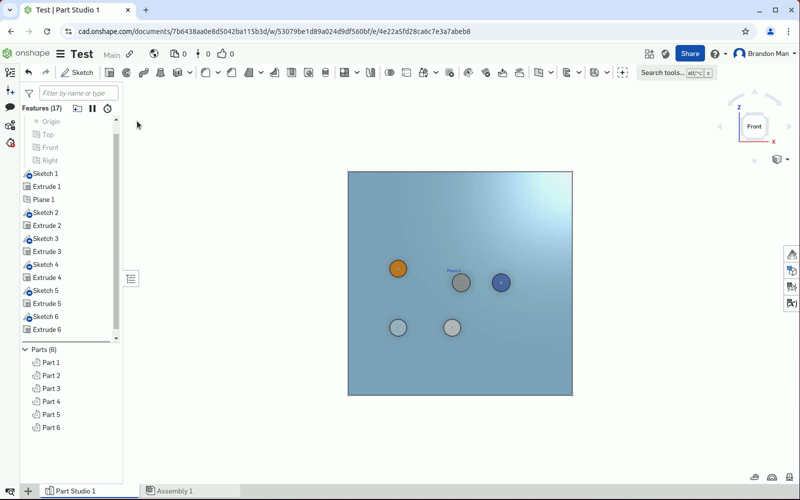
key(shift+h)
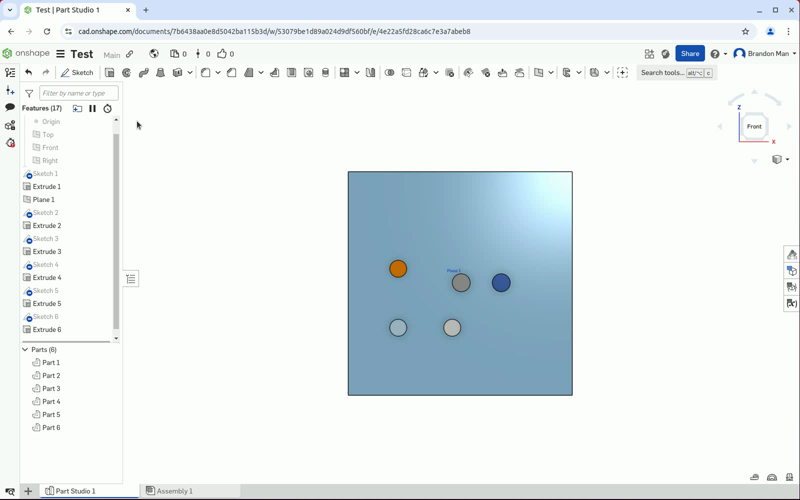
mouse_move(69, 176)
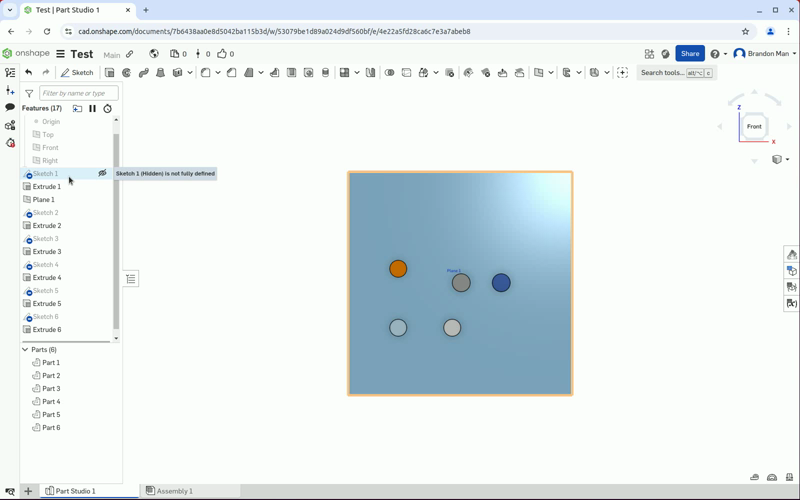
click(69, 176)
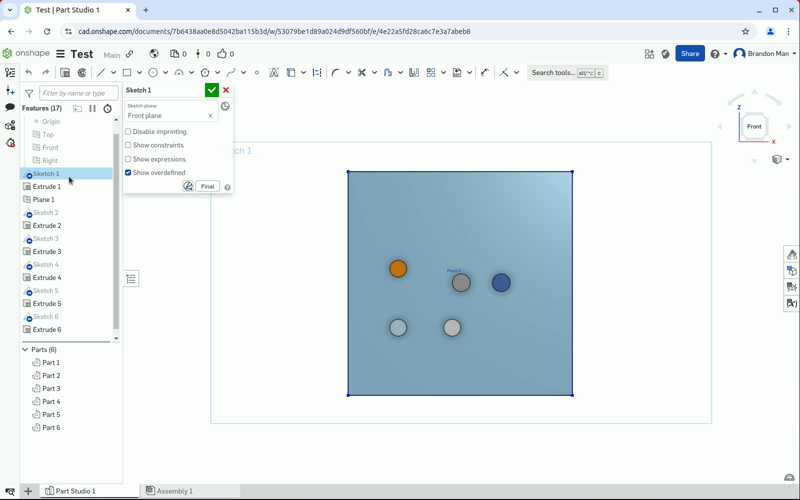
mouse_move(229, 92)
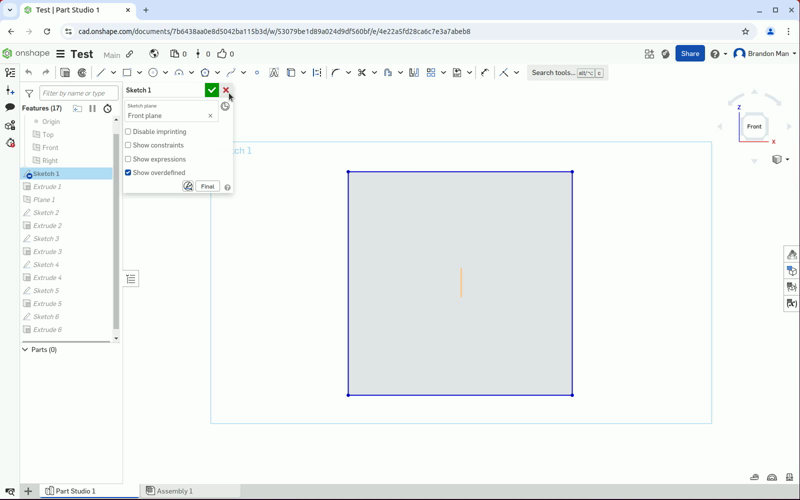
click(229, 92)
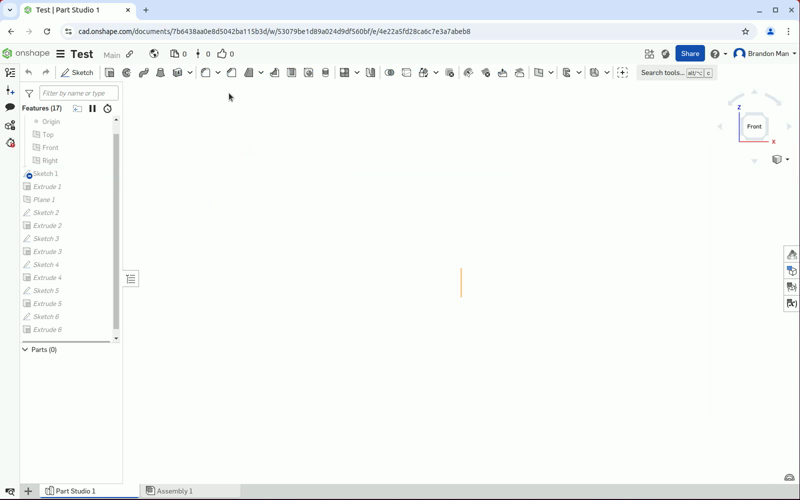
key(shift+s)
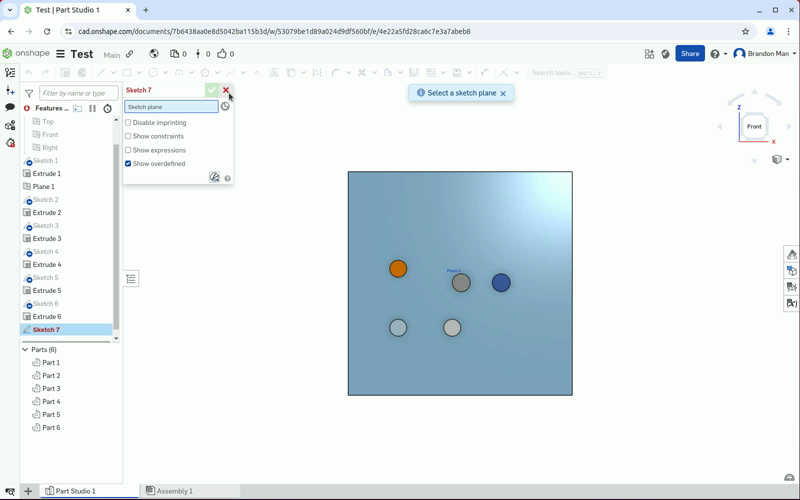
mouse_move(69, 189)
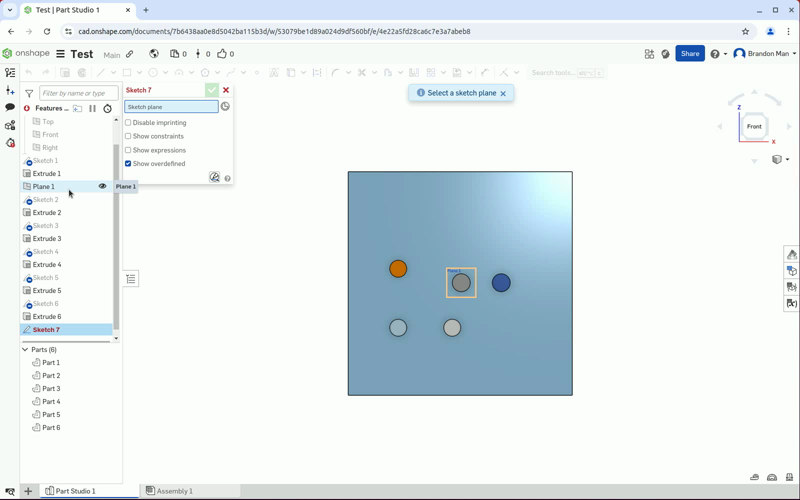
click(69, 189)
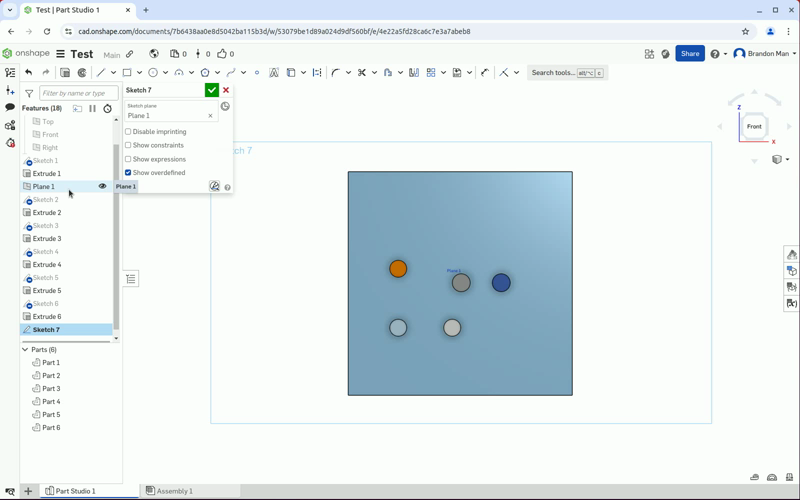
mouse_move(73, 352)
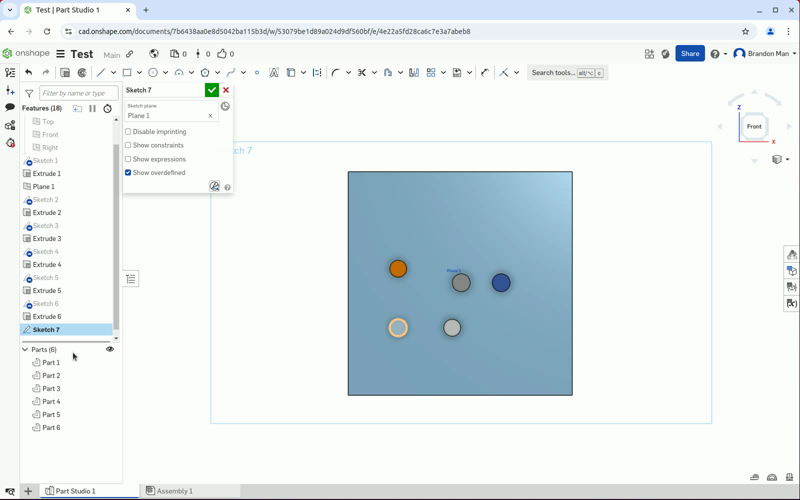
key(y)
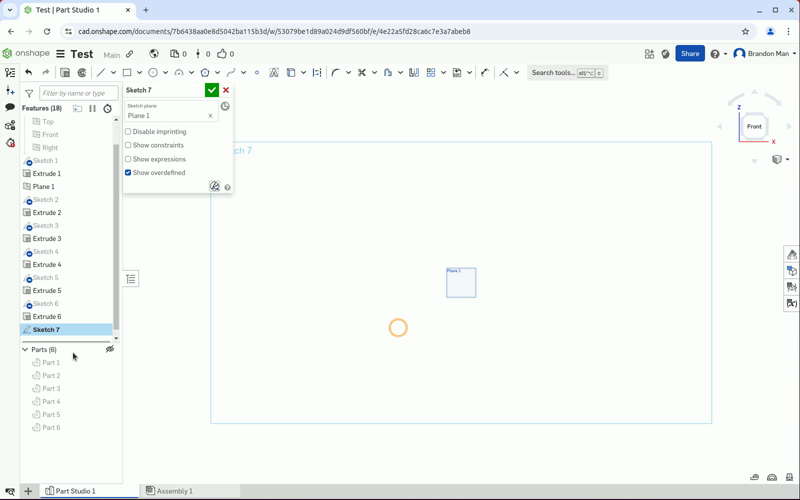
key(c)
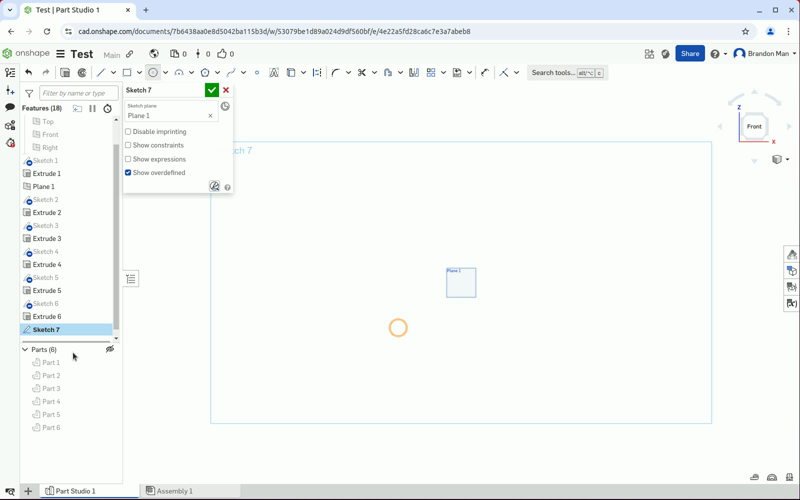
key_down(shift)
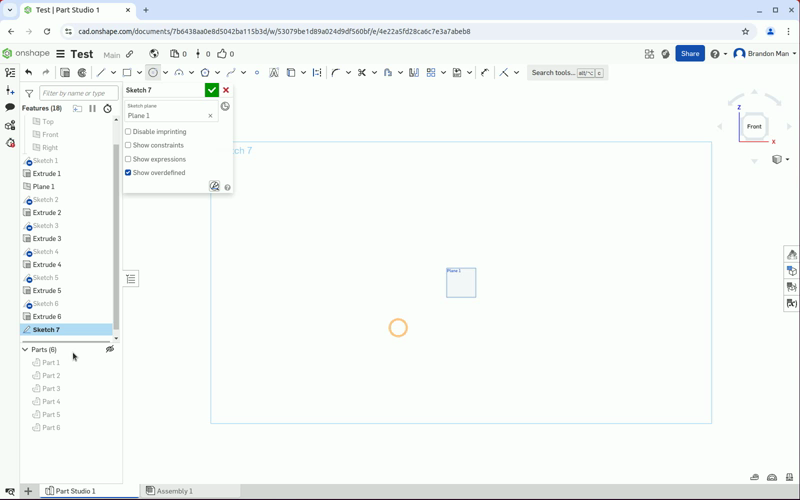
mouse_move(398, 206)
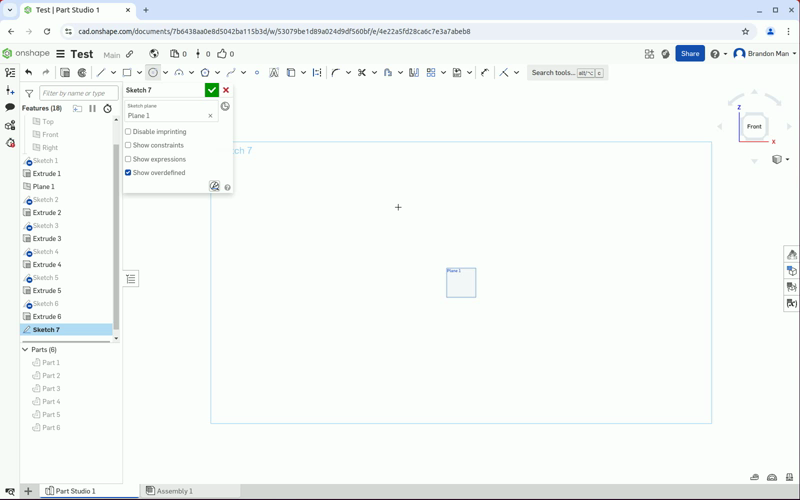
click(398, 206)
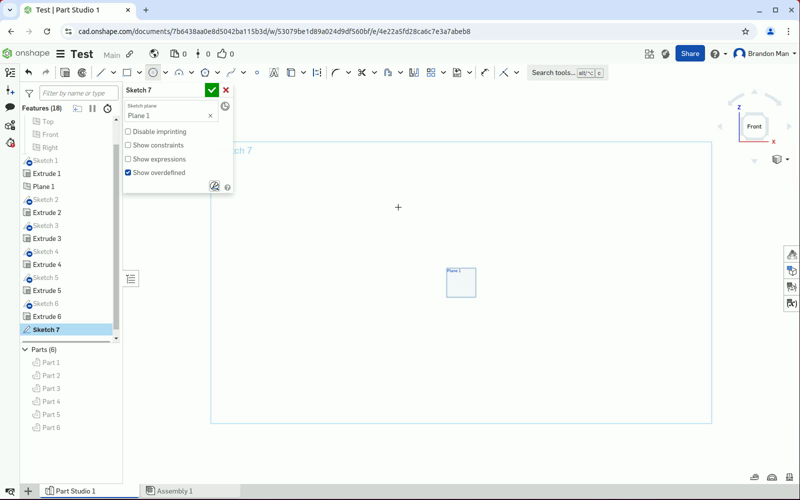
key_up(shift)
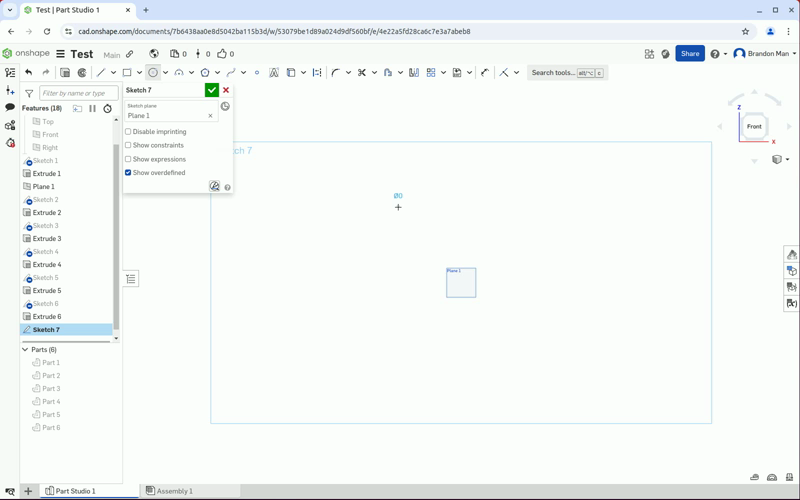
mouse_move(406, 206)
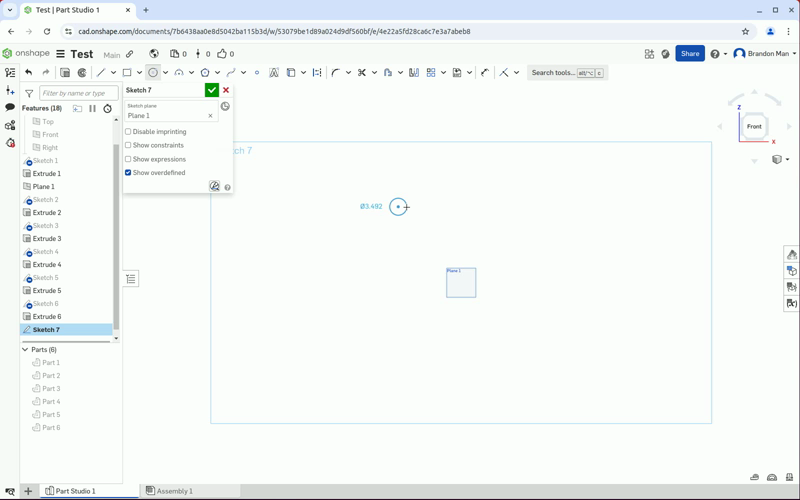
click(406, 206)
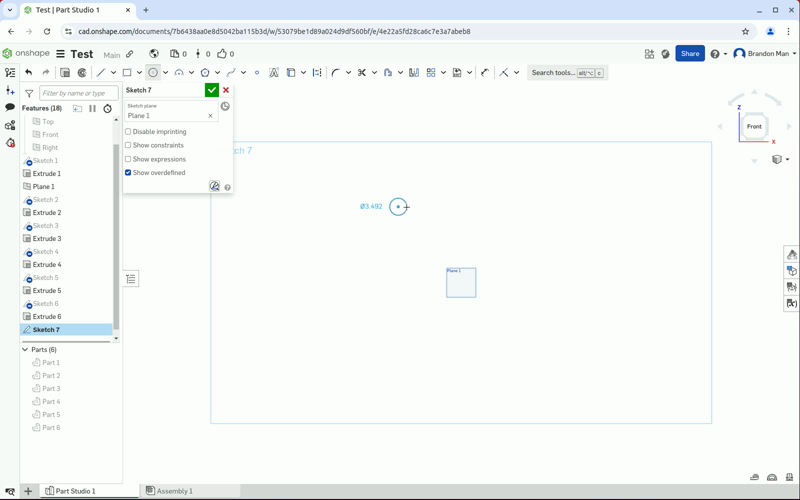
key(esc)
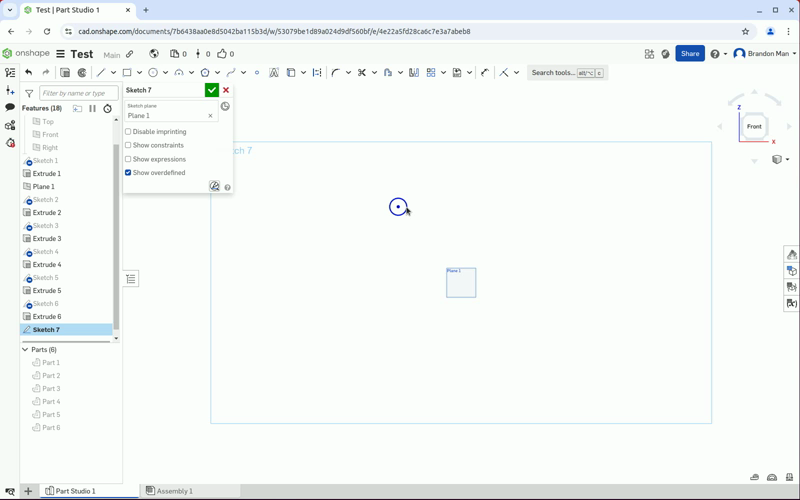
mouse_move(397, 206)
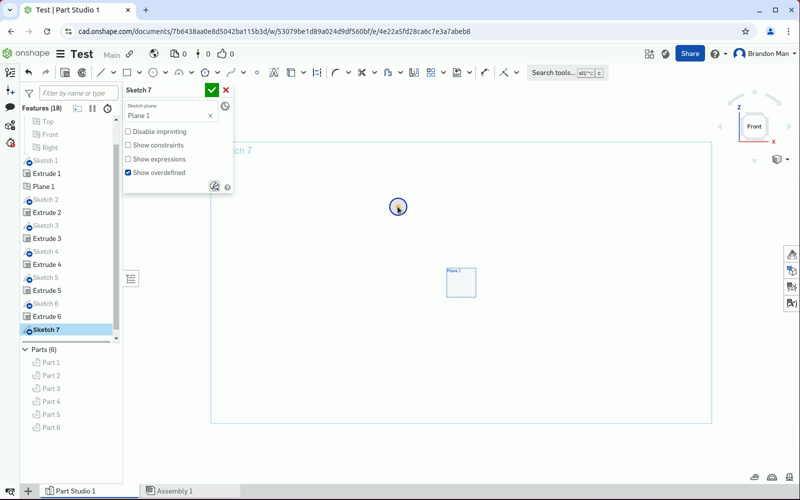
scroll(6)
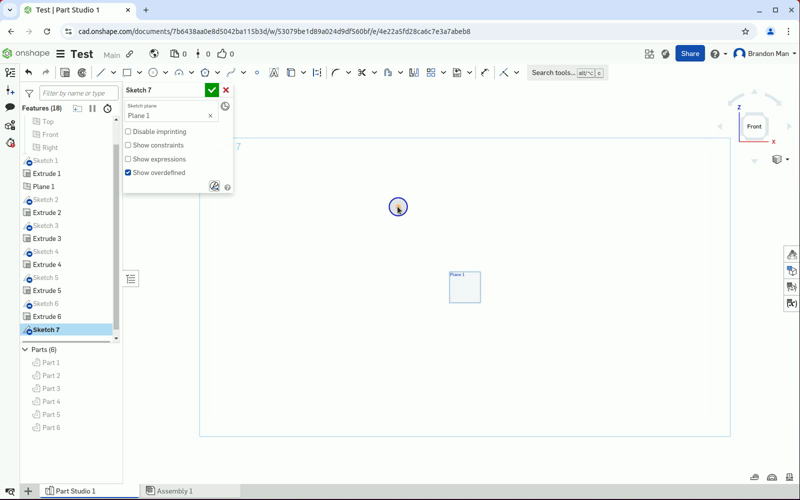
scroll(6)
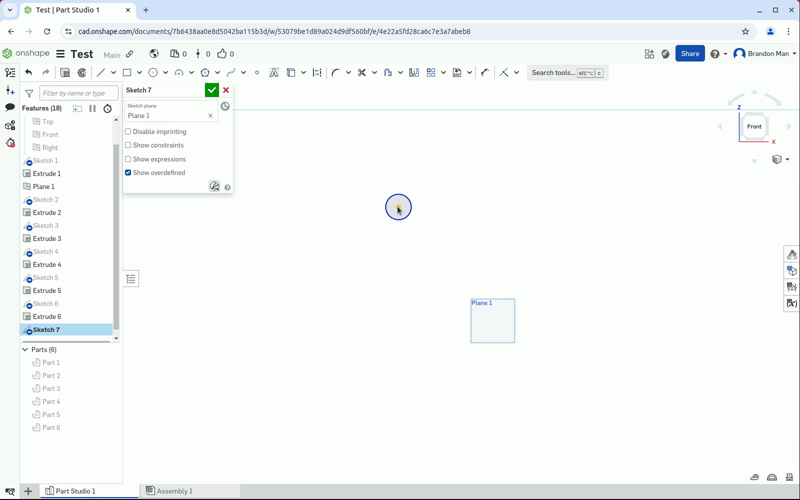
scroll(6)
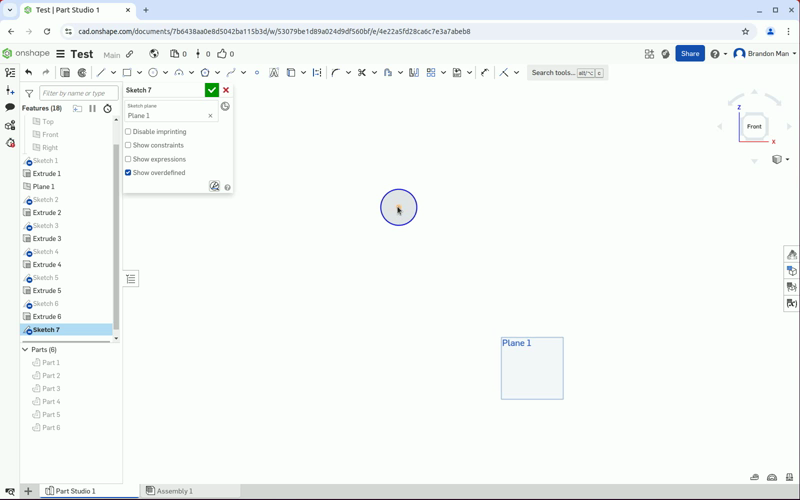
scroll(6)
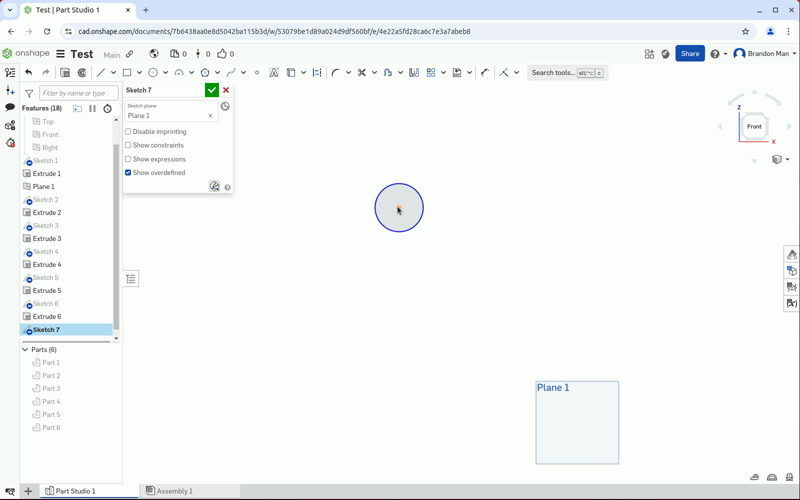
scroll(6)
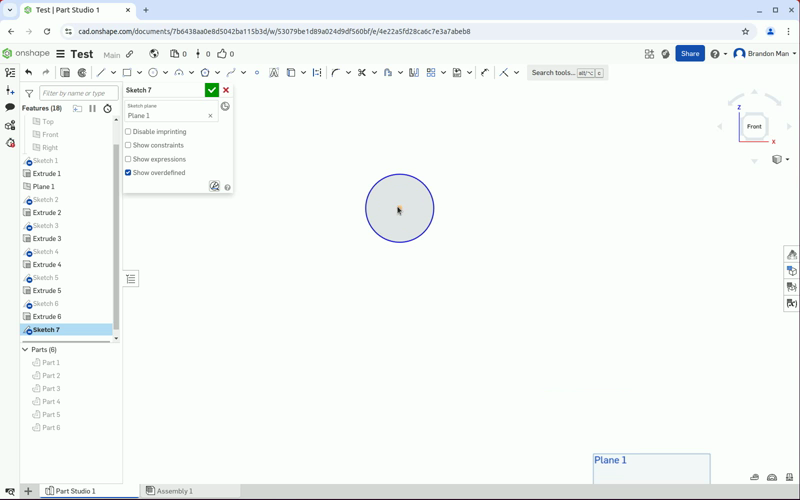
scroll(6)
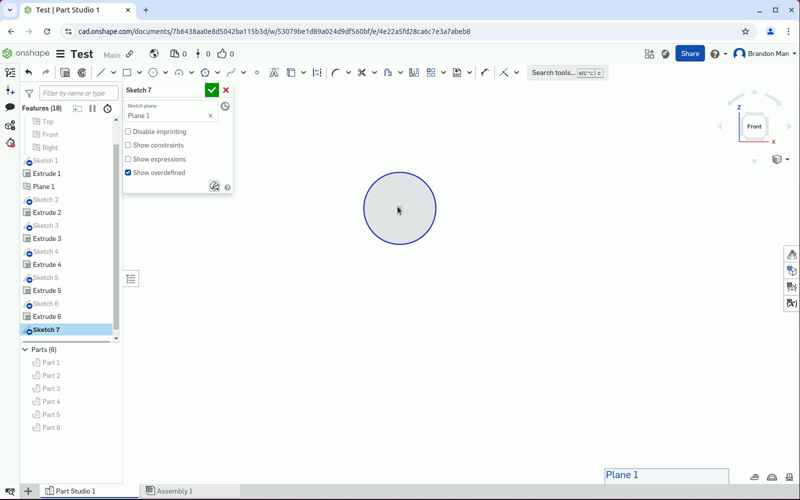
scroll(6)
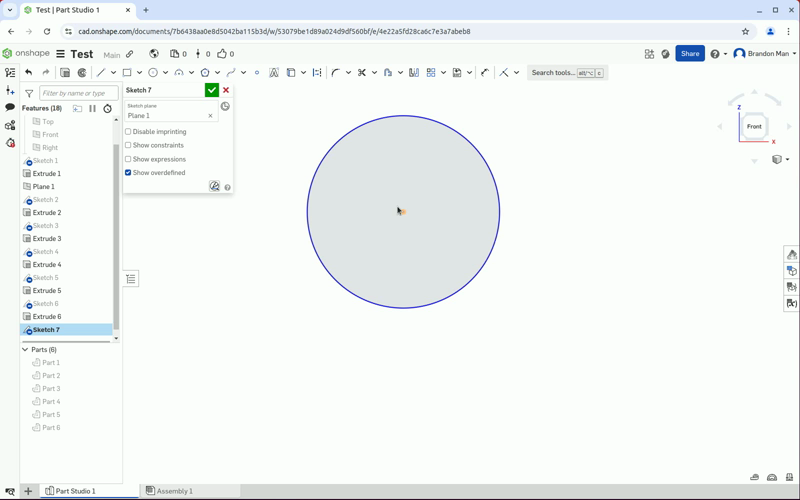
click(397, 206)
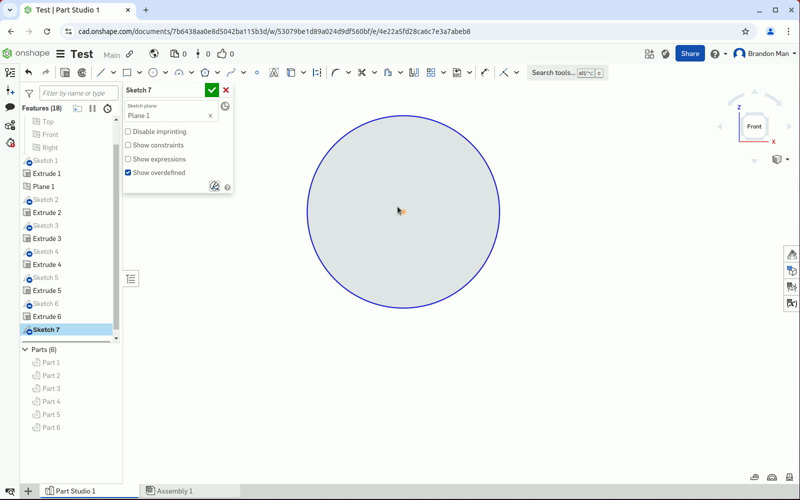
scroll(-6)
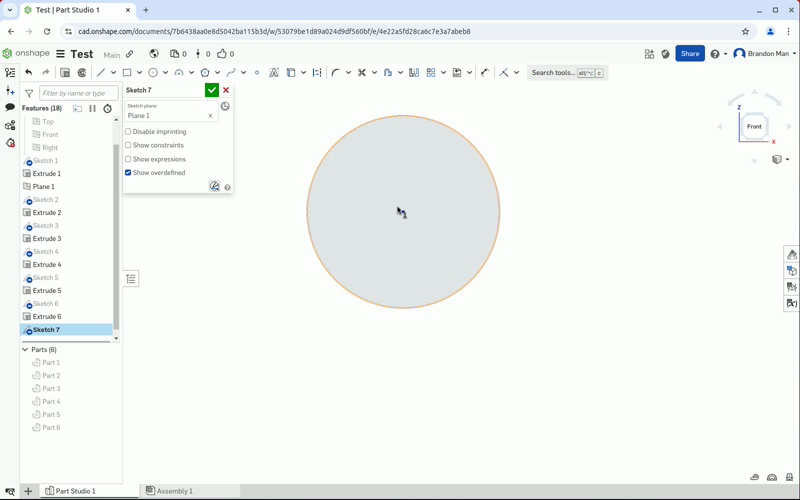
scroll(-6)
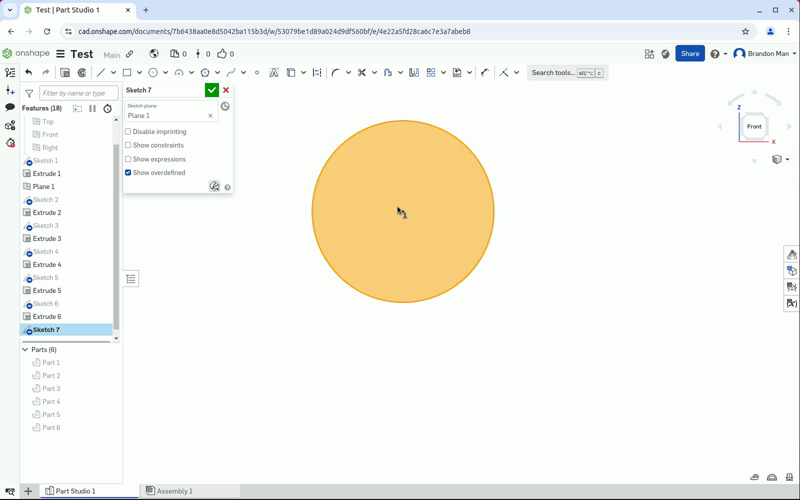
scroll(-6)
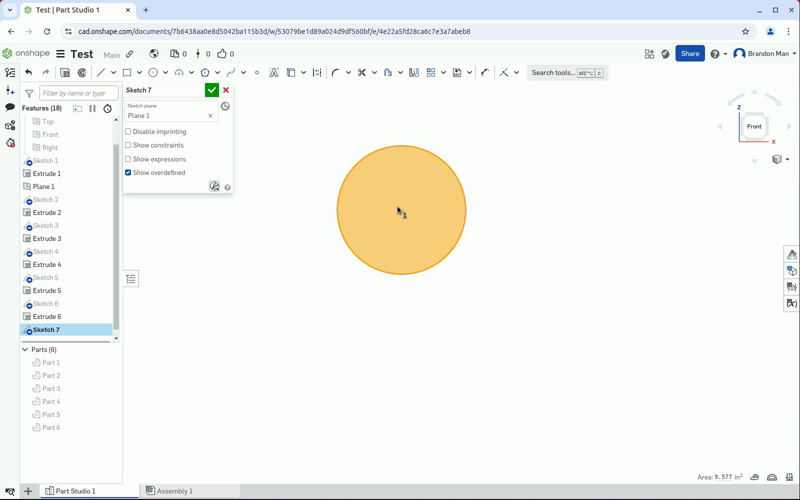
scroll(-6)
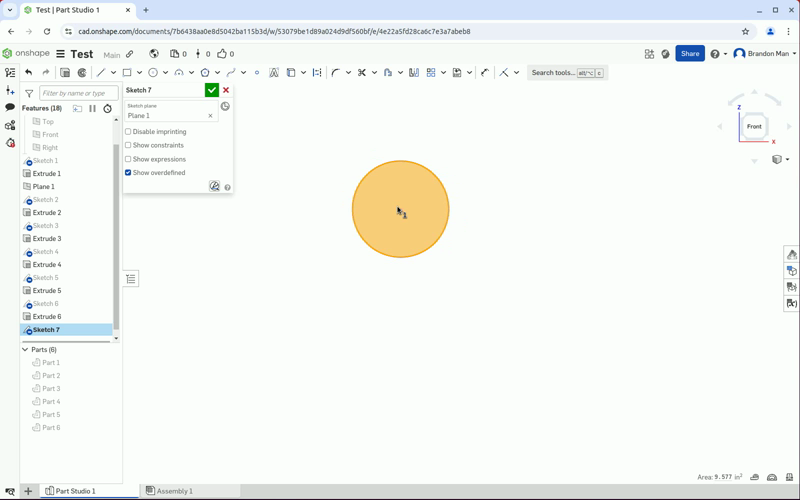
scroll(-6)
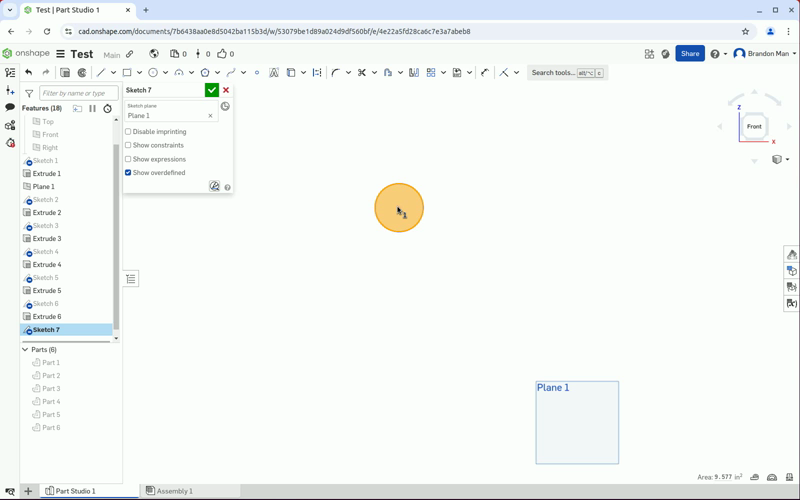
scroll(-6)
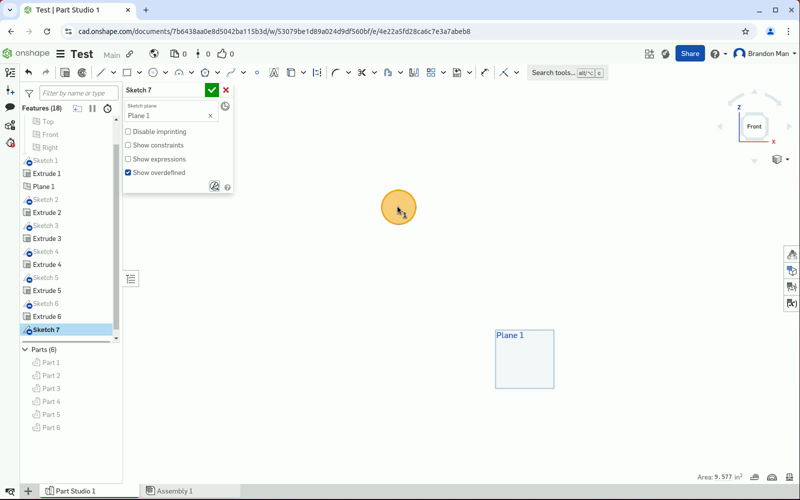
scroll(-6)
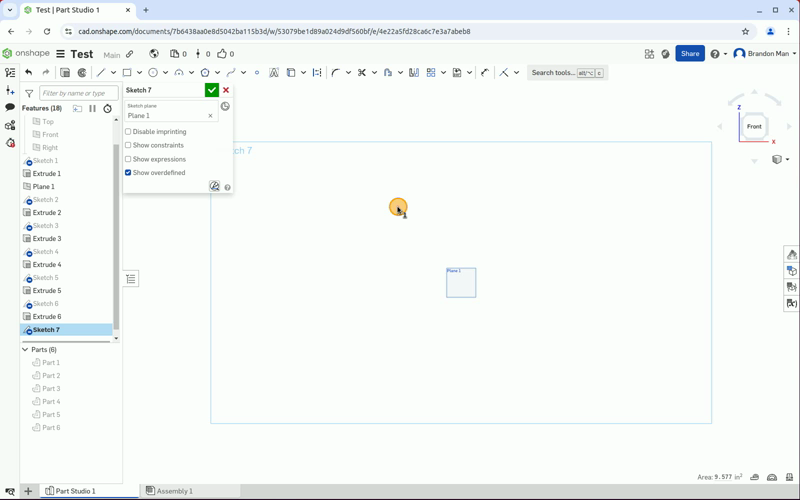
mouse_move(73, 352)
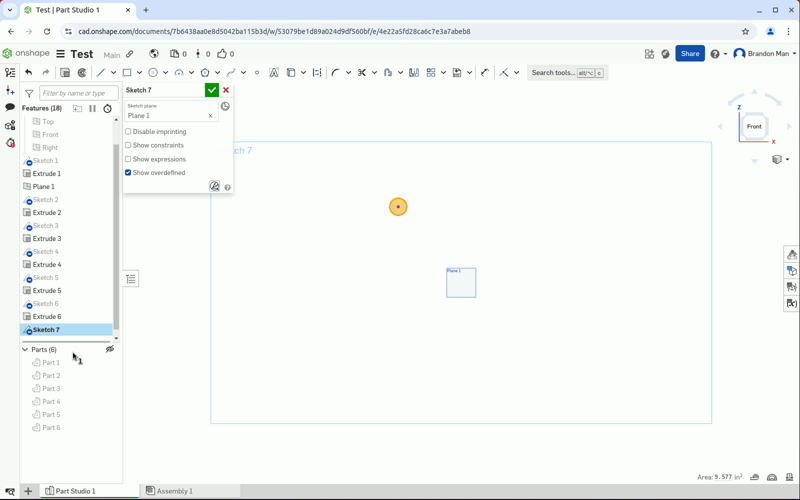
key(shift+y)
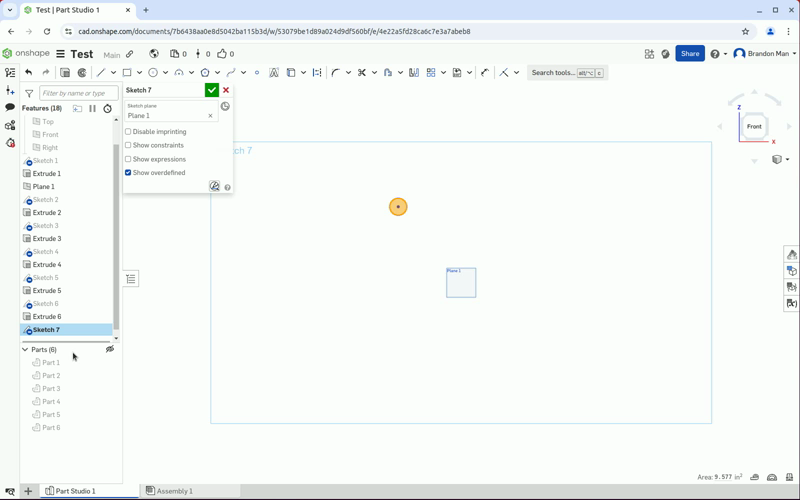
key(shift+e)
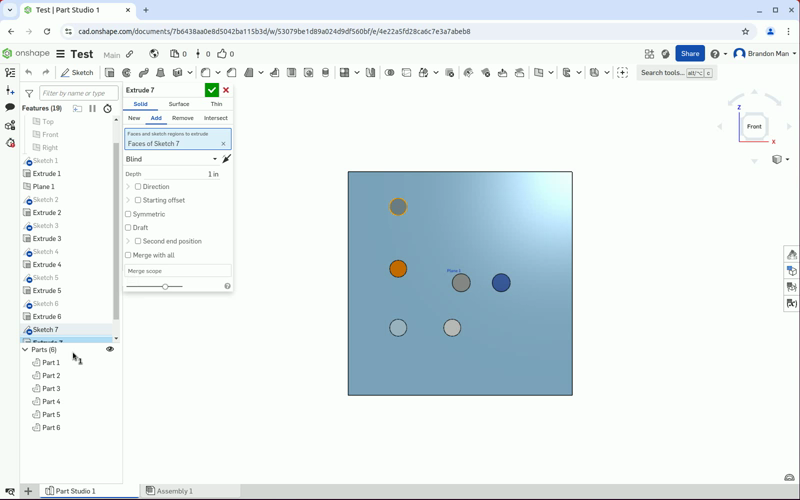
mouse_move(143, 106)
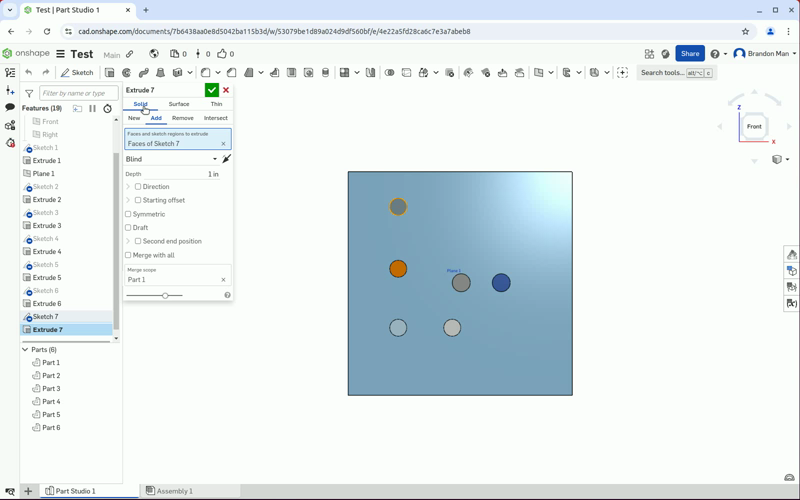
click(143, 106)
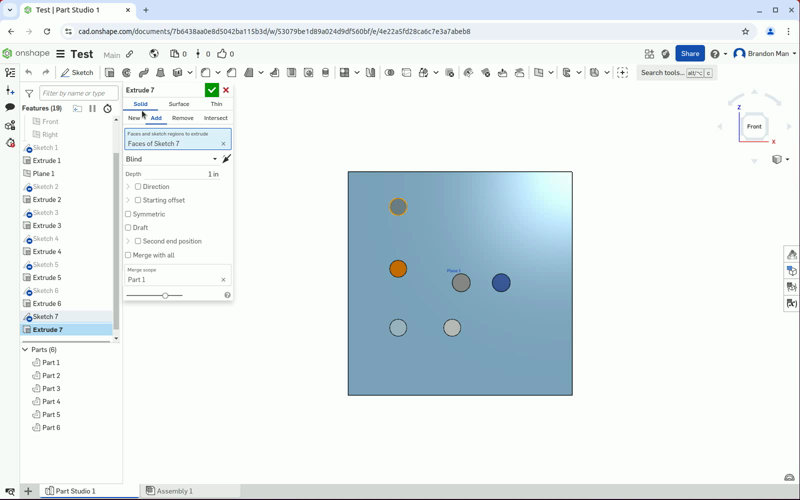
mouse_move(137, 120)
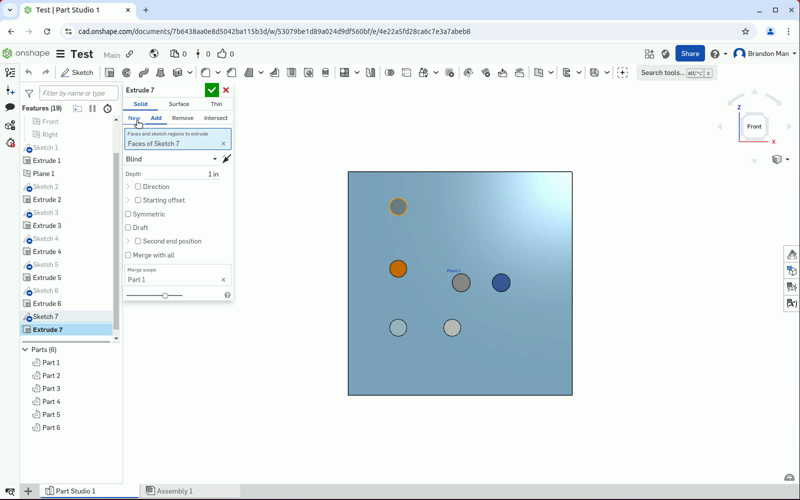
click(137, 120)
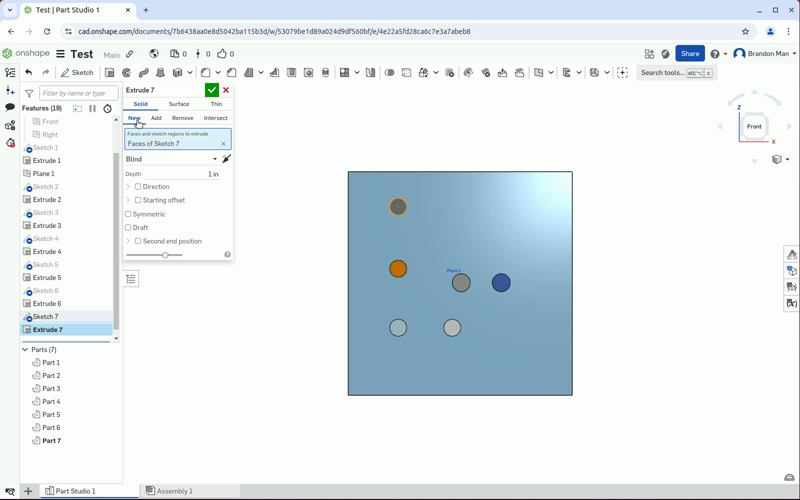
key(tab, 4)
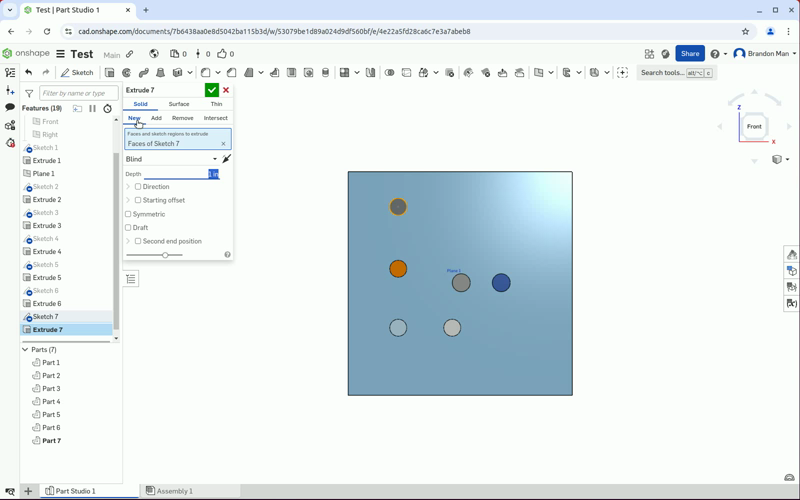
text(2.407)
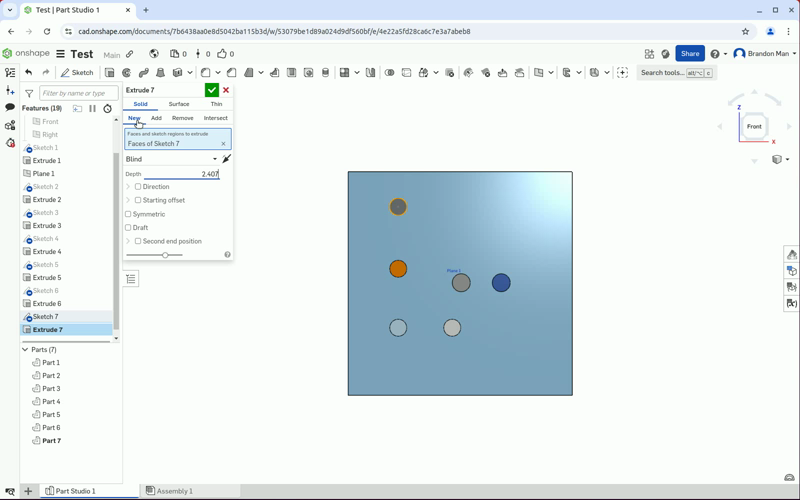
key(enter)
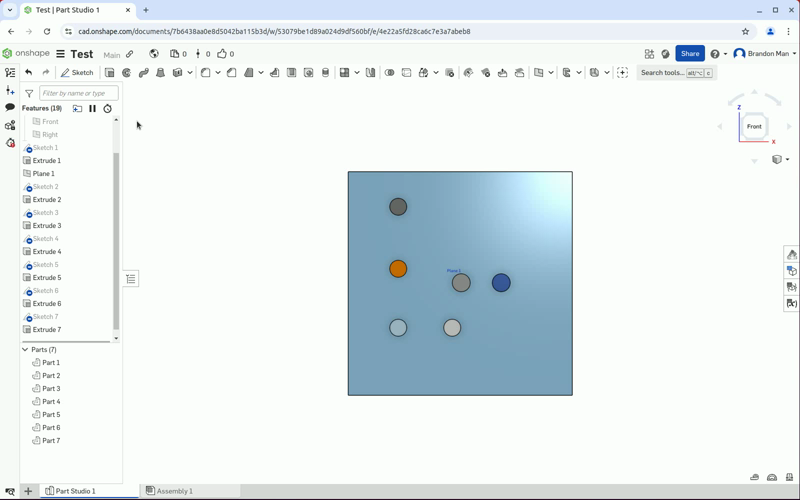
key(shift+h)
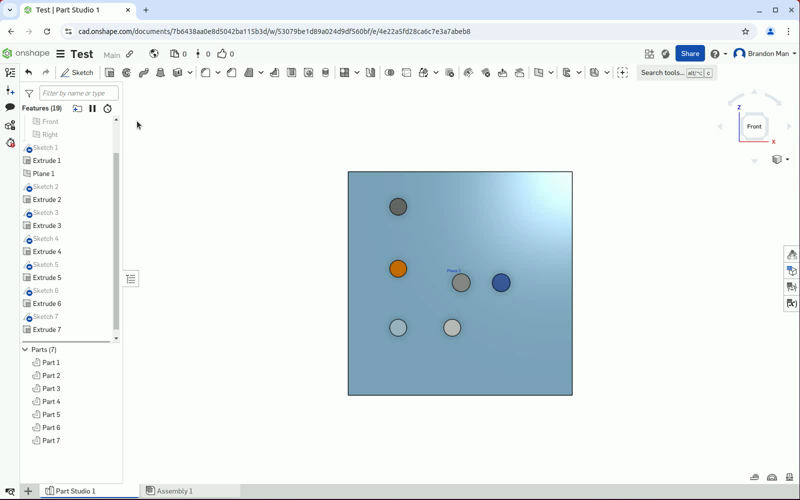
key(shift+h)
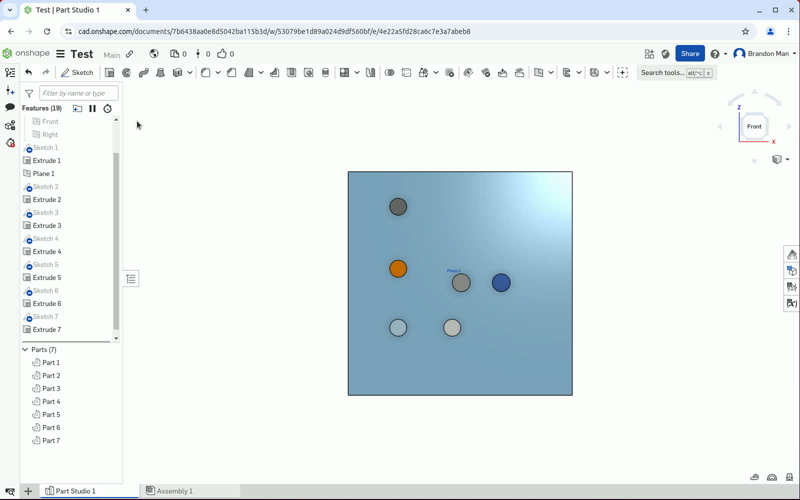
mouse_move(69, 150)
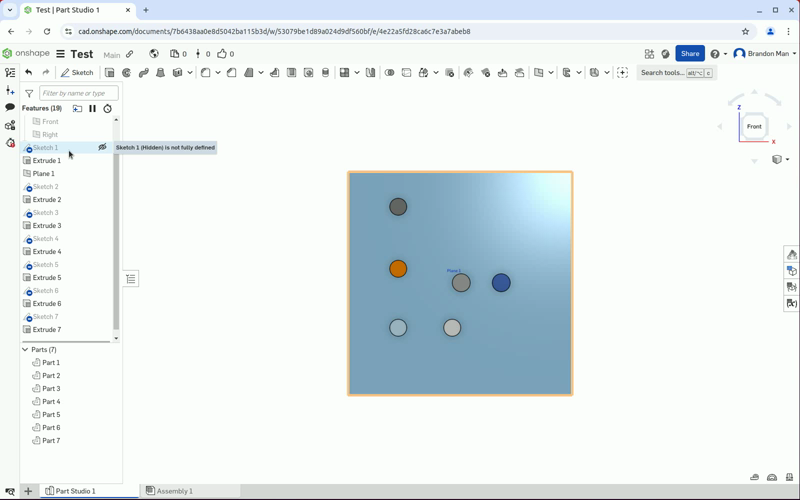
click(69, 150)
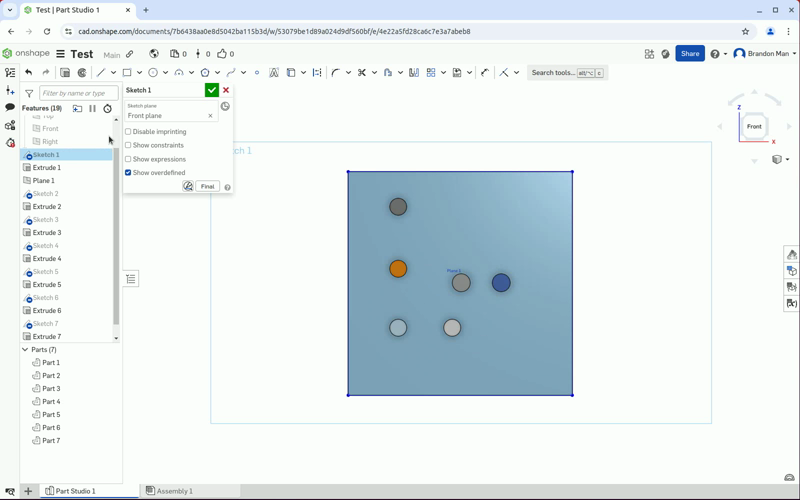
mouse_move(229, 92)
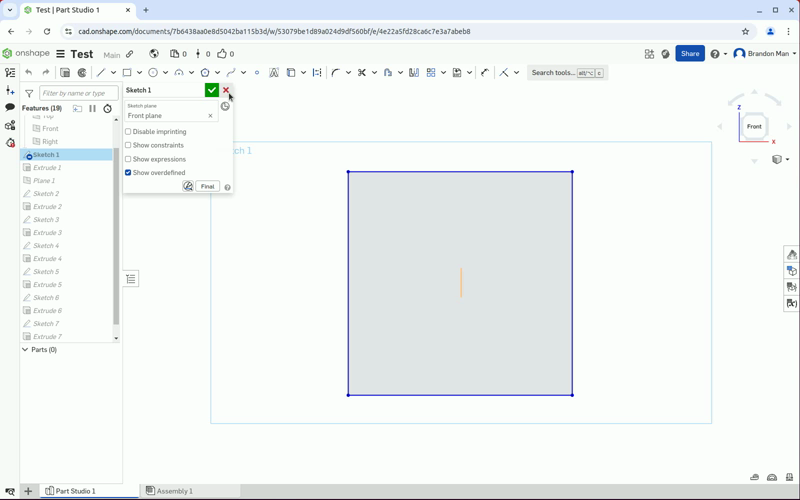
click(229, 92)
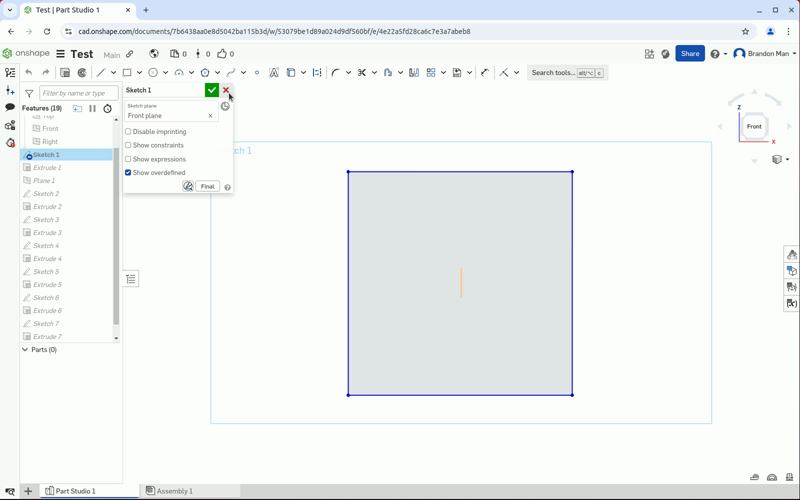
key(shift+s)
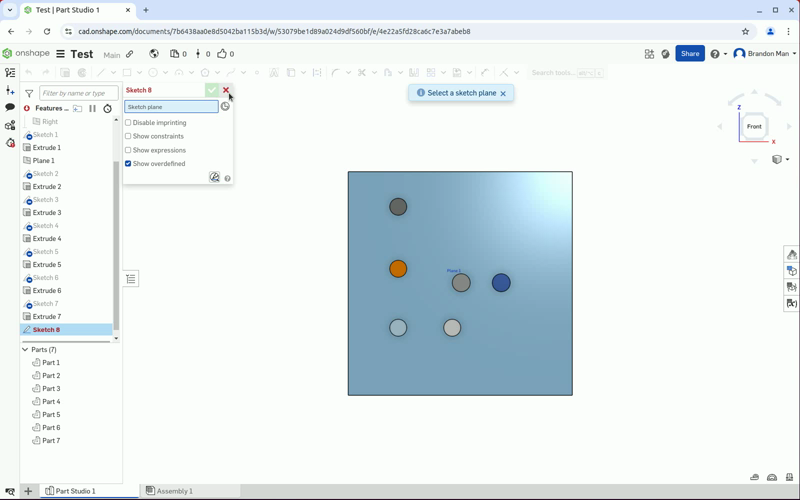
mouse_move(69, 163)
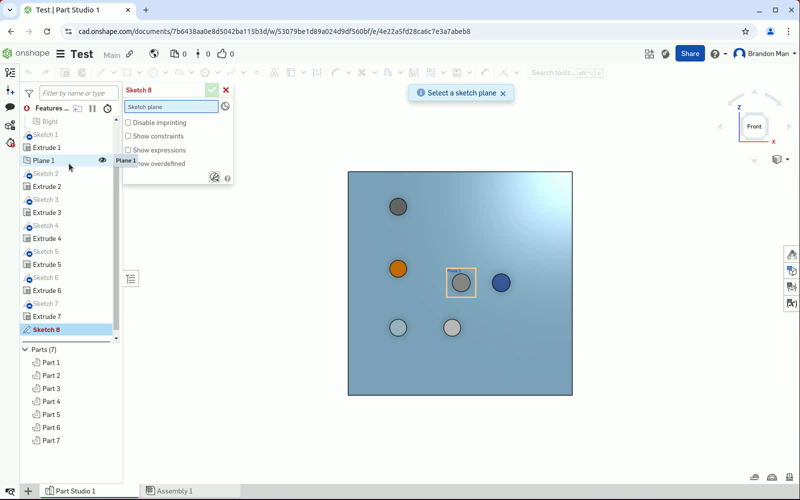
click(69, 163)
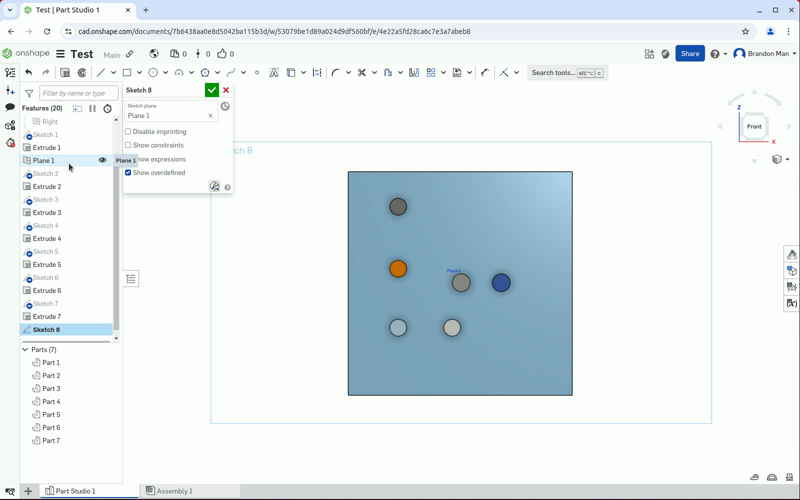
mouse_move(73, 352)
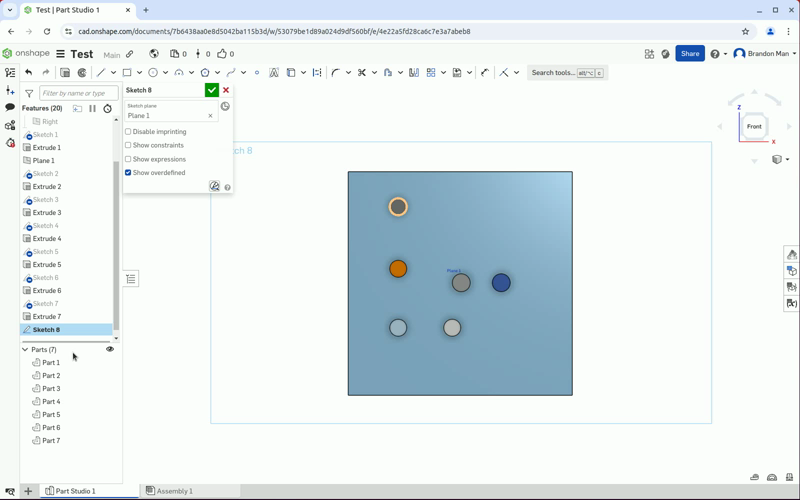
key(y)
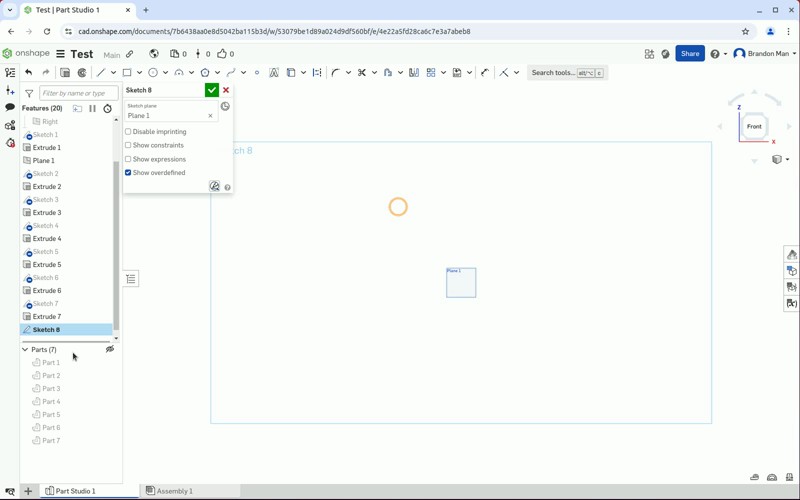
key(c)
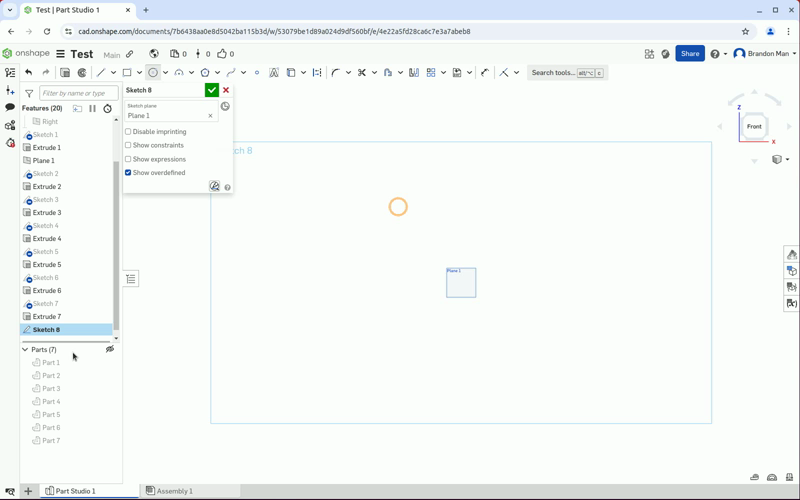
key_down(shift)
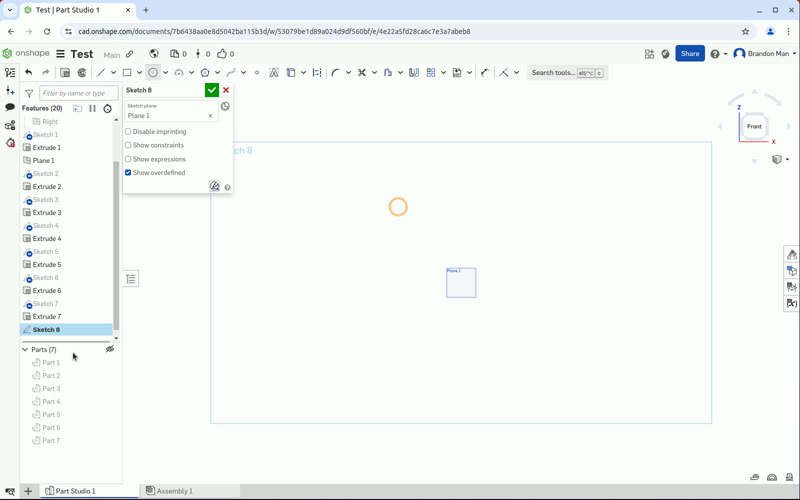
mouse_move(501, 327)
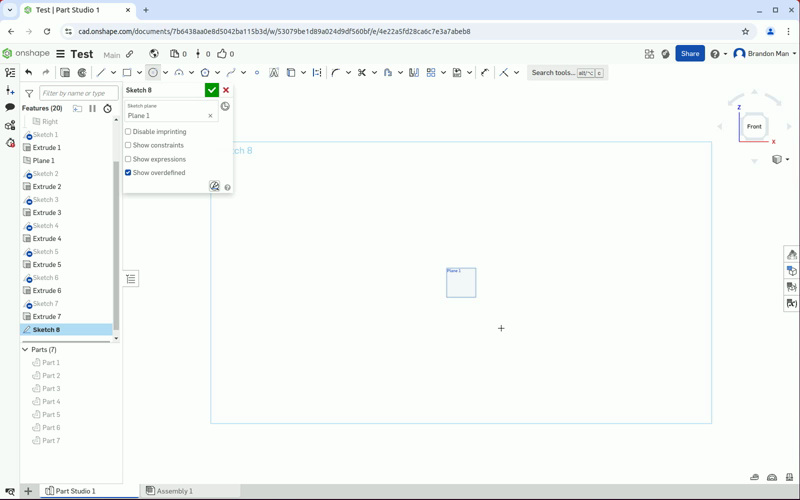
click(501, 327)
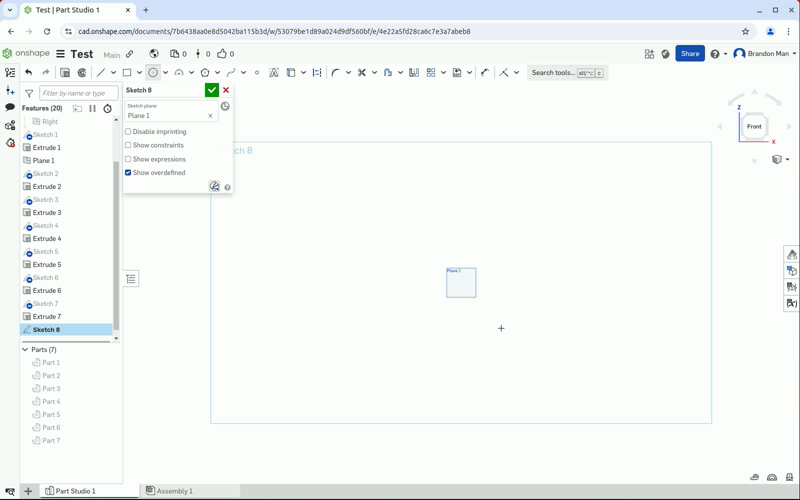
key_up(shift)
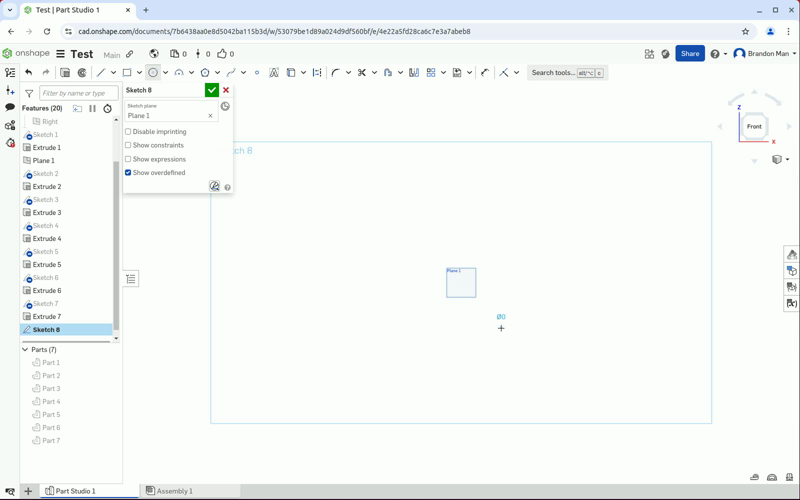
mouse_move(510, 327)
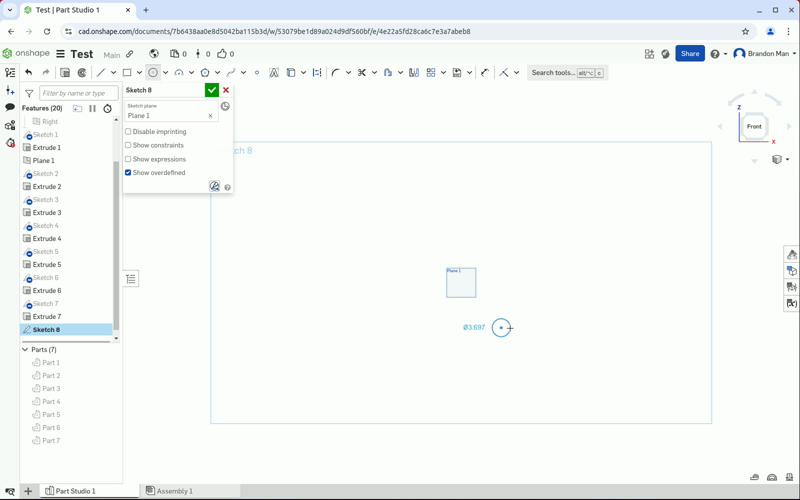
click(510, 327)
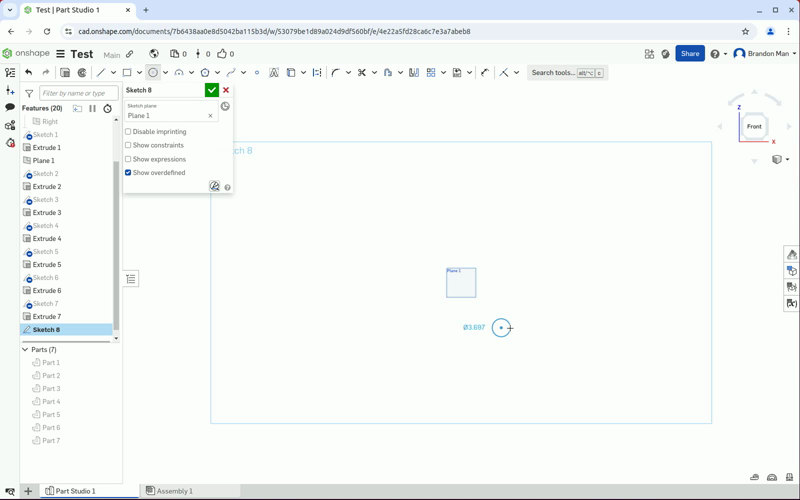
key(esc)
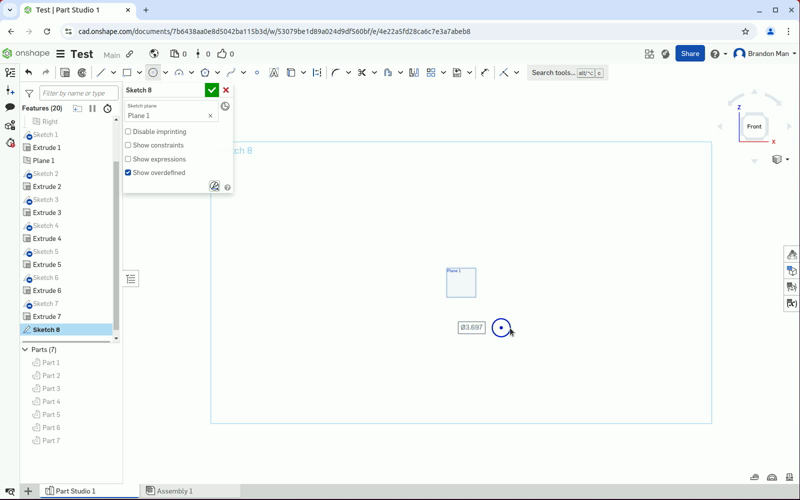
mouse_move(496, 325)
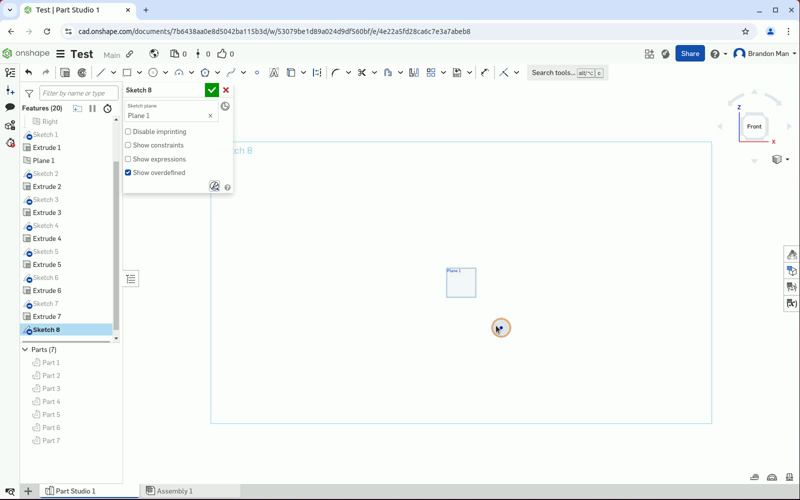
scroll(6)
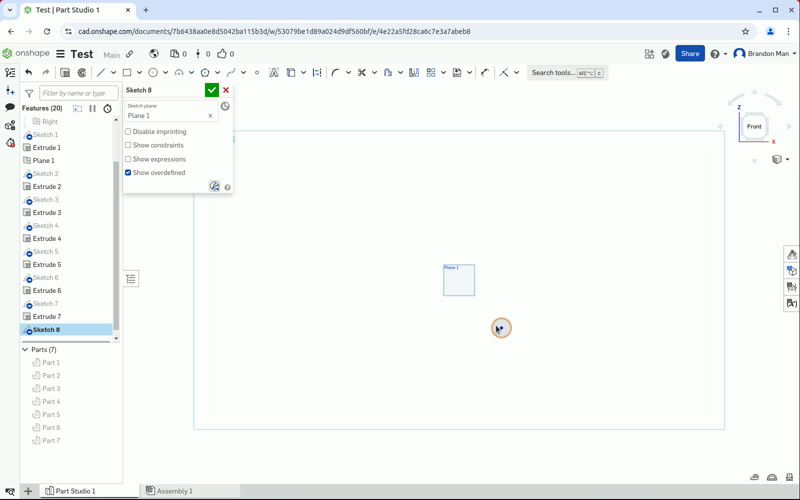
scroll(6)
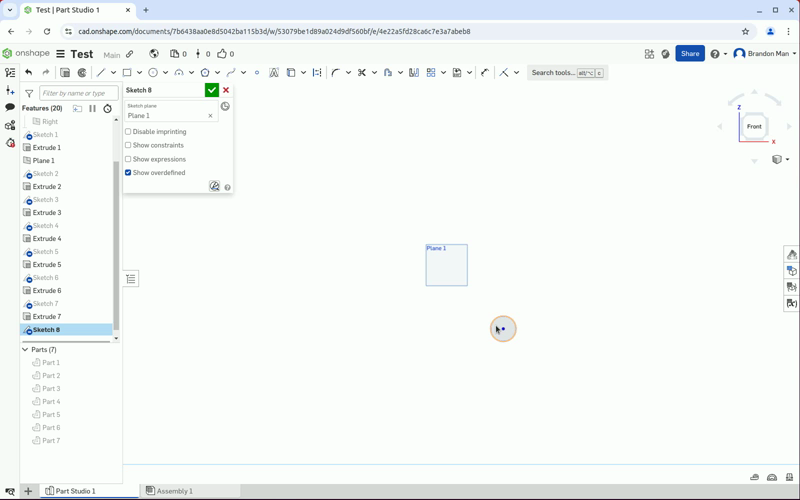
scroll(6)
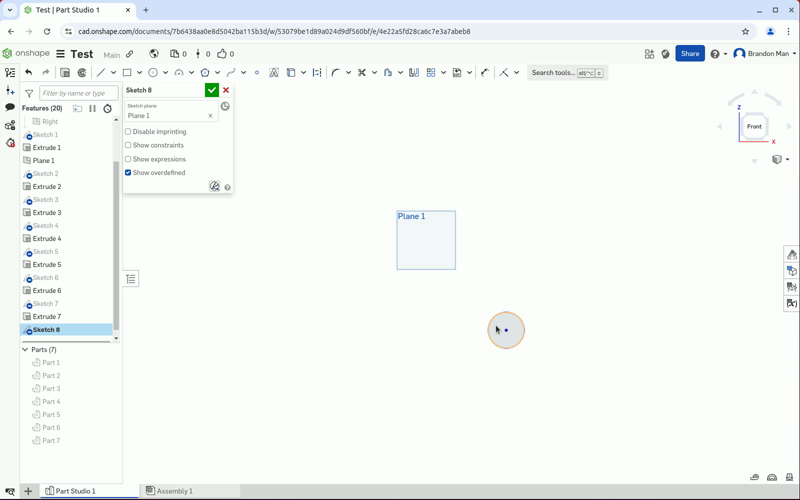
scroll(6)
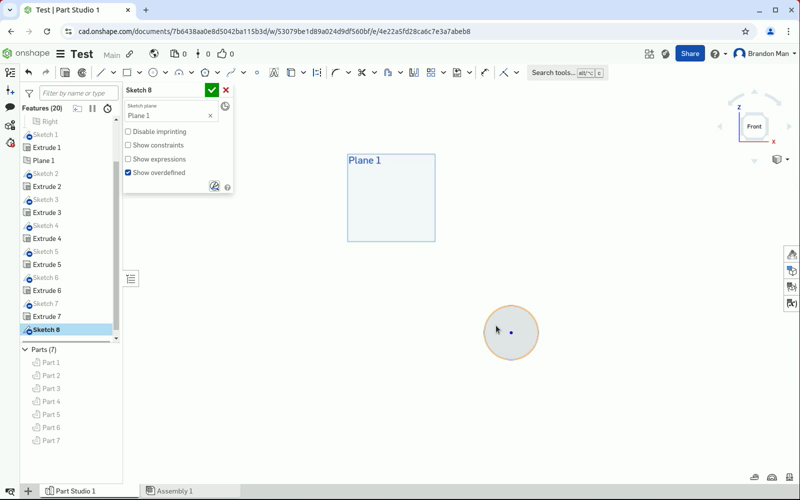
scroll(6)
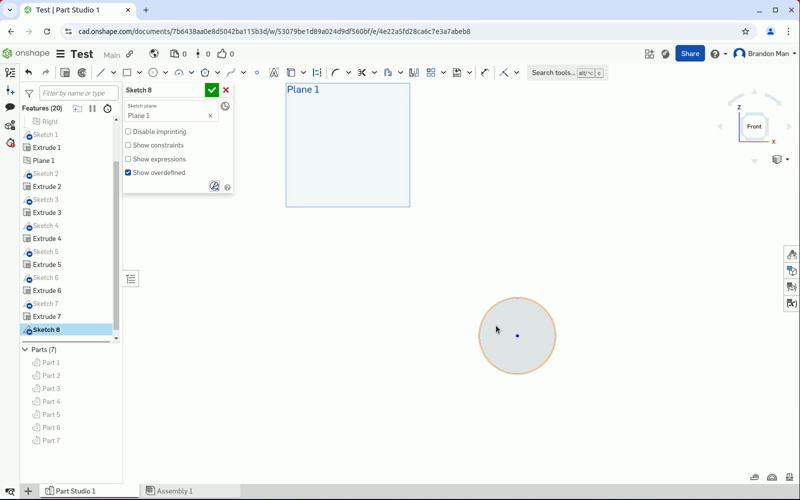
scroll(6)
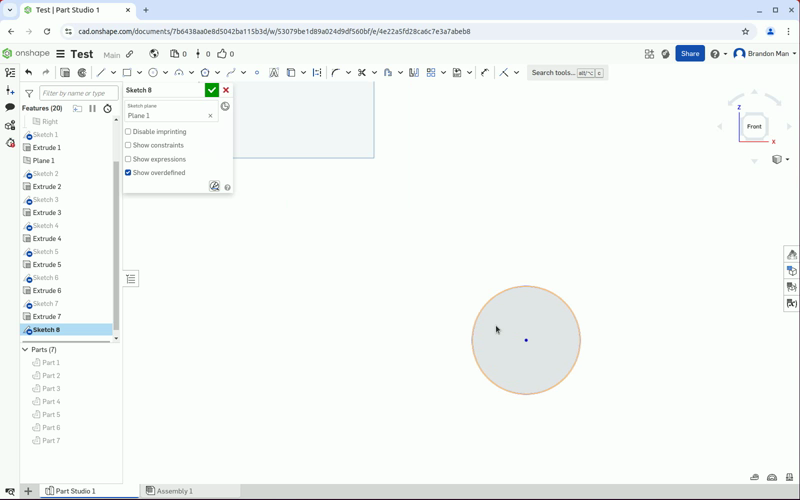
scroll(6)
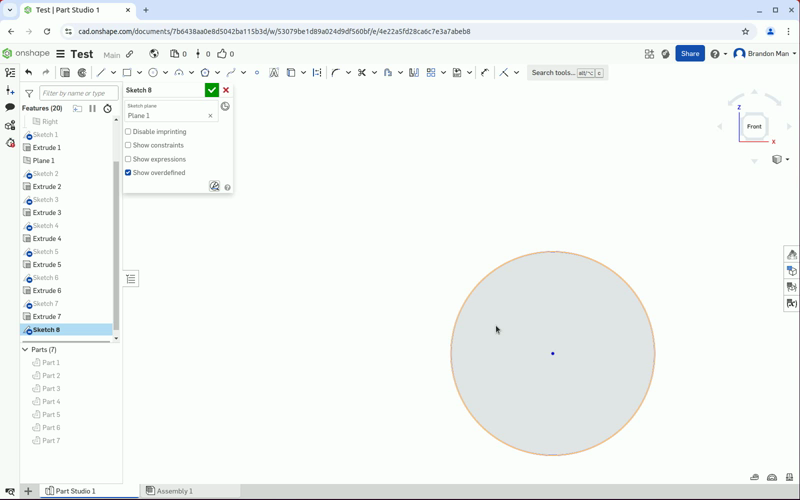
click(496, 325)
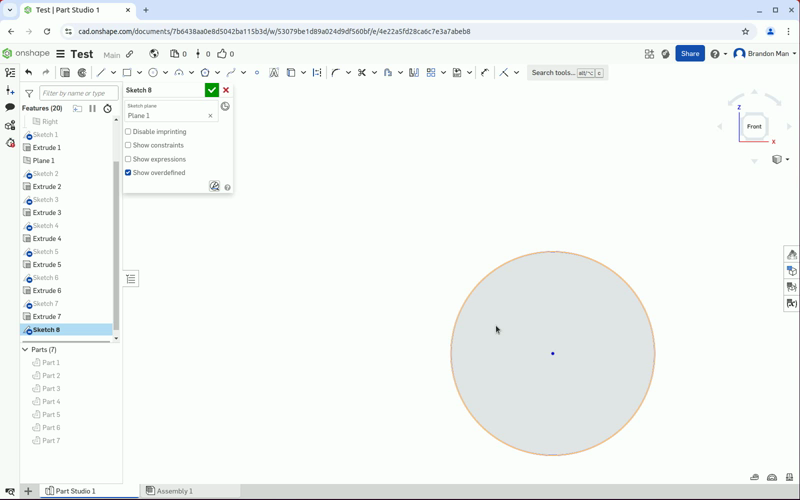
scroll(-6)
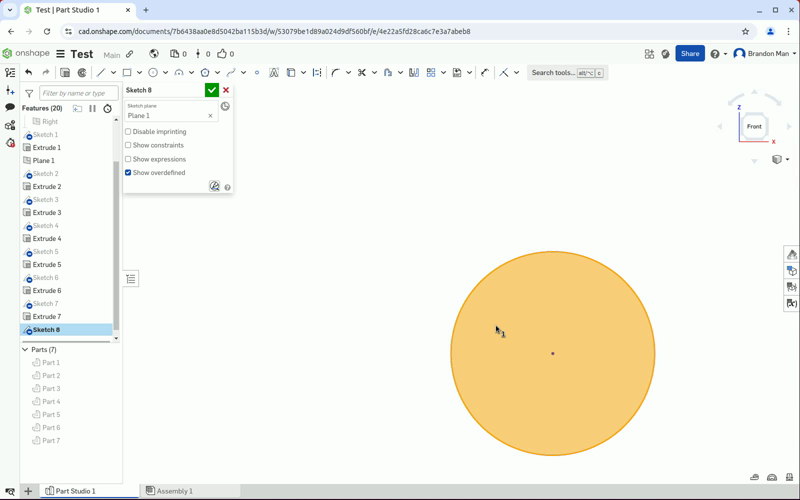
scroll(-6)
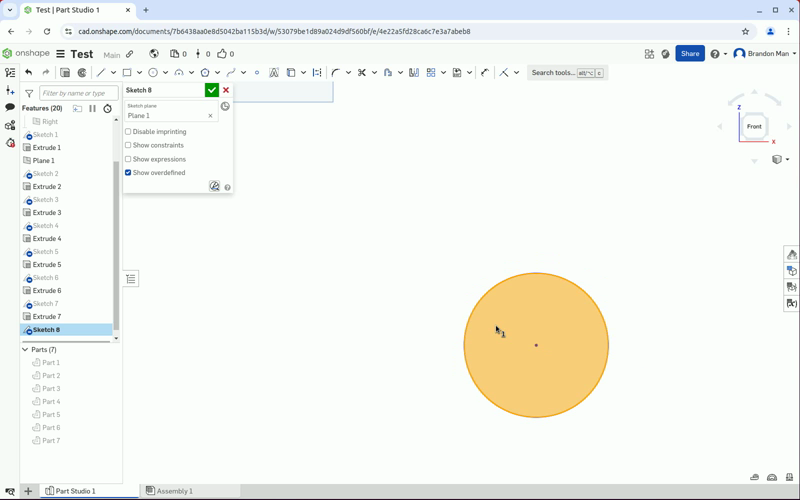
scroll(-6)
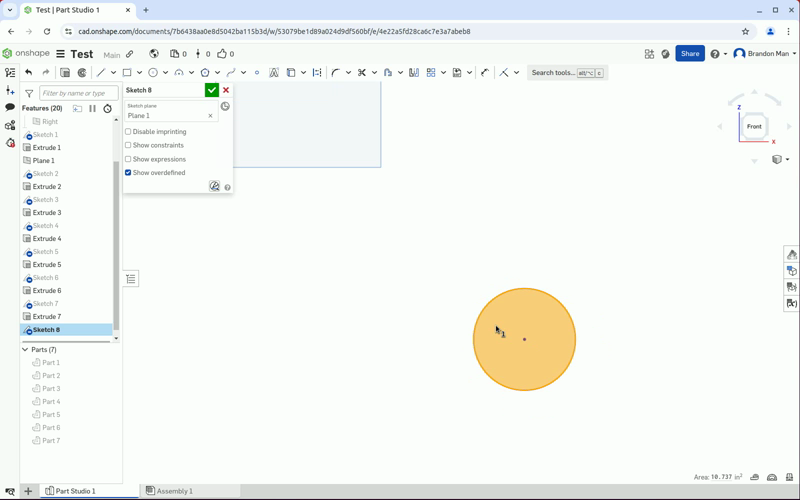
scroll(-6)
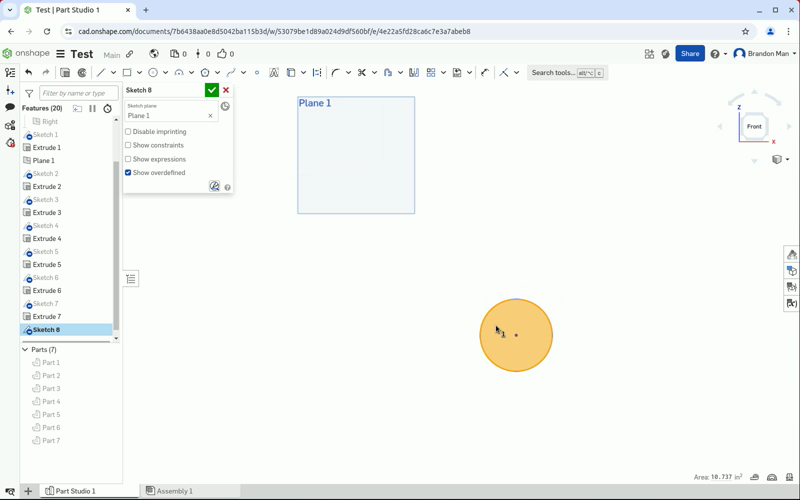
scroll(-6)
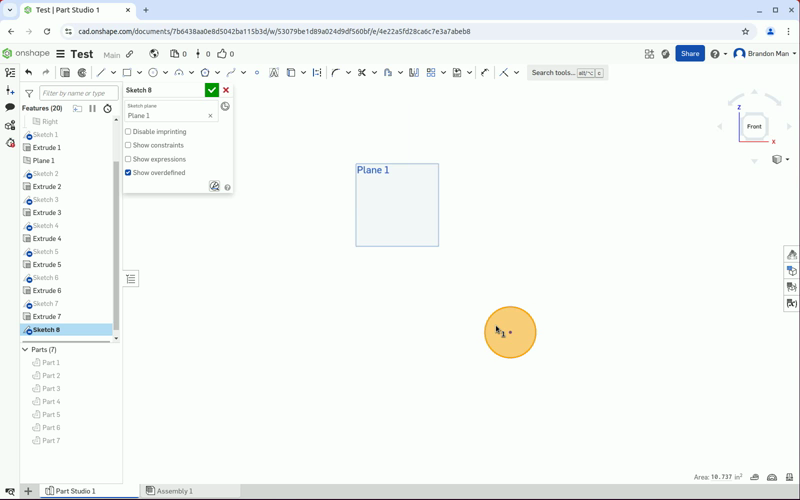
scroll(-6)
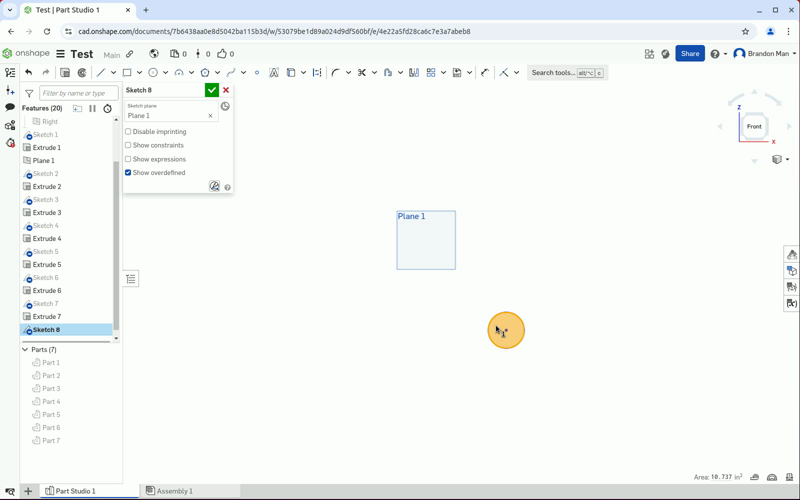
scroll(-6)
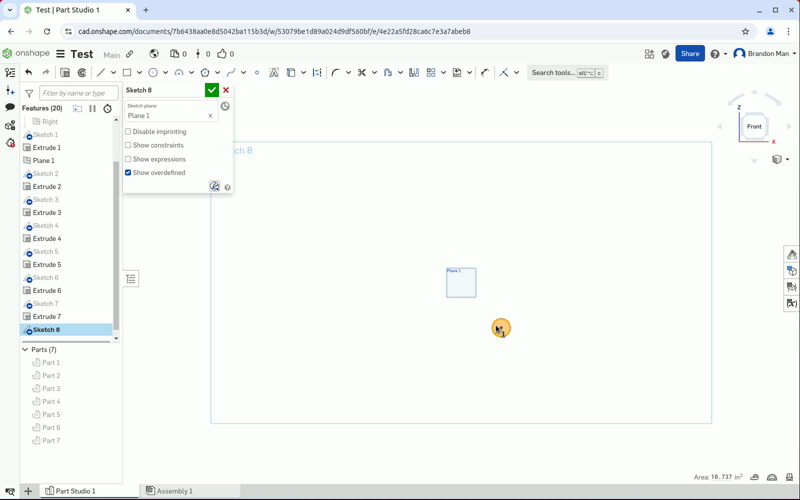
mouse_move(73, 352)
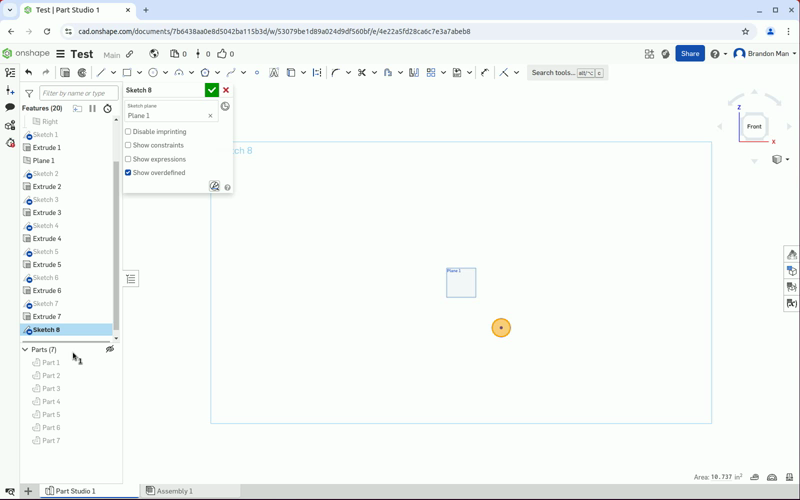
key(shift+y)
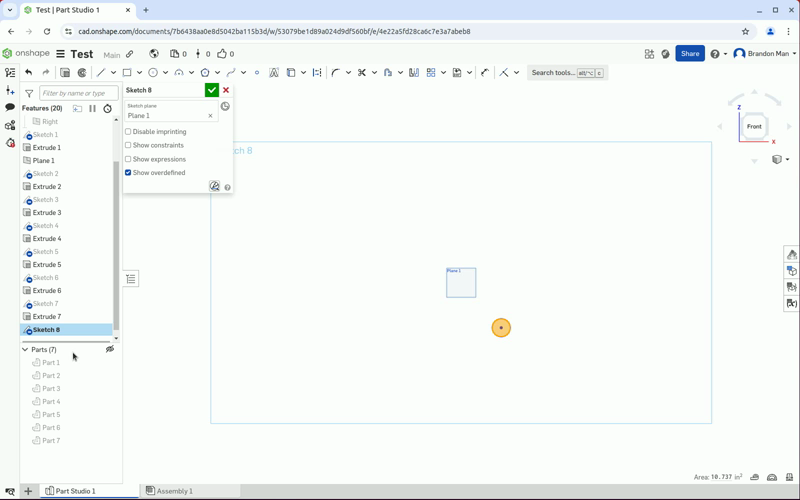
key(shift+e)
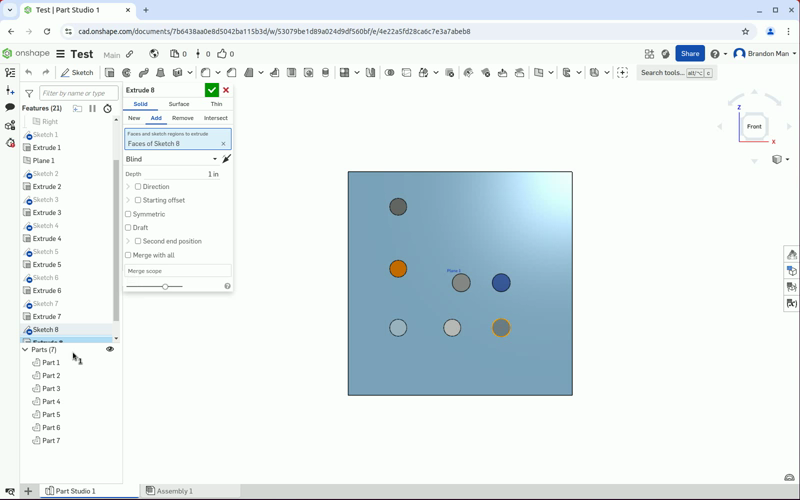
mouse_move(143, 106)
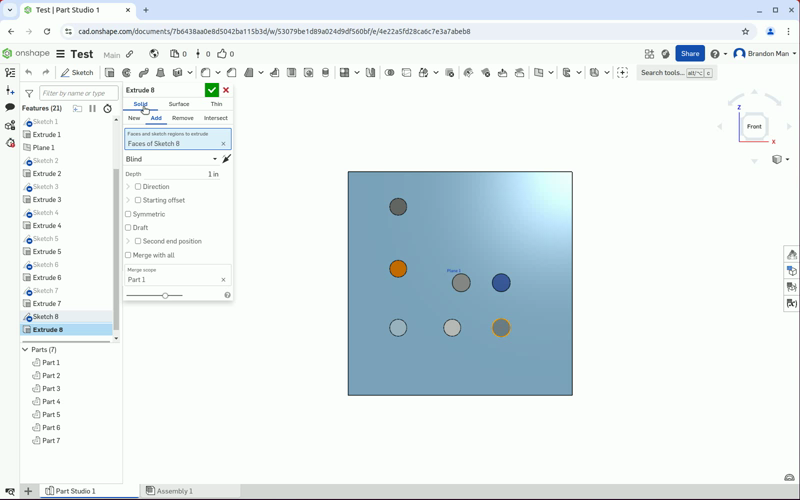
click(143, 106)
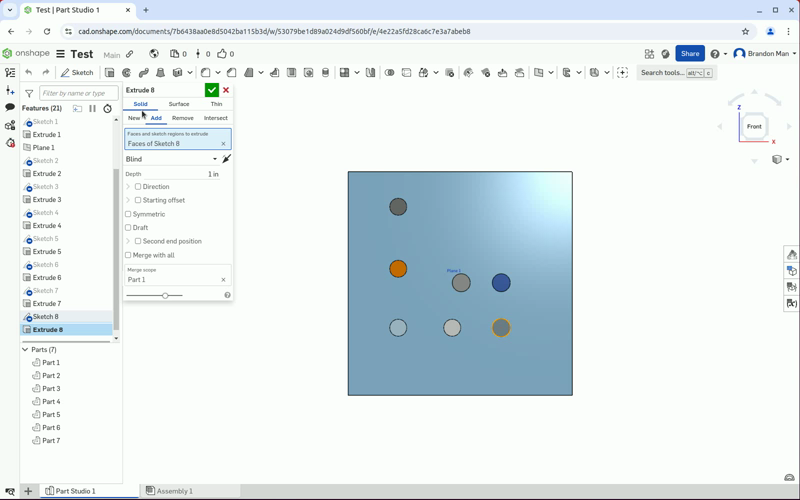
mouse_move(137, 120)
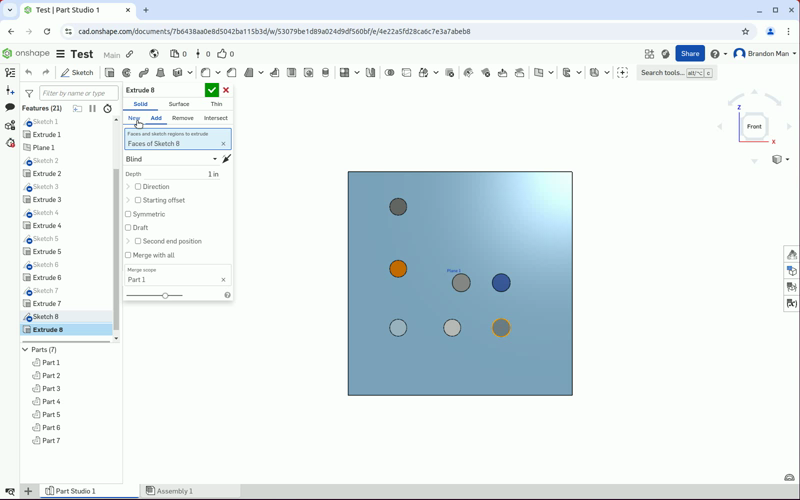
click(137, 120)
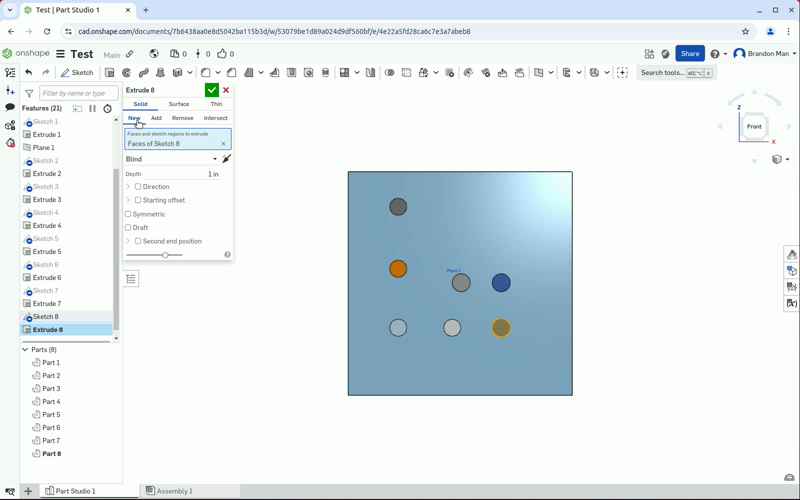
key(tab, 4)
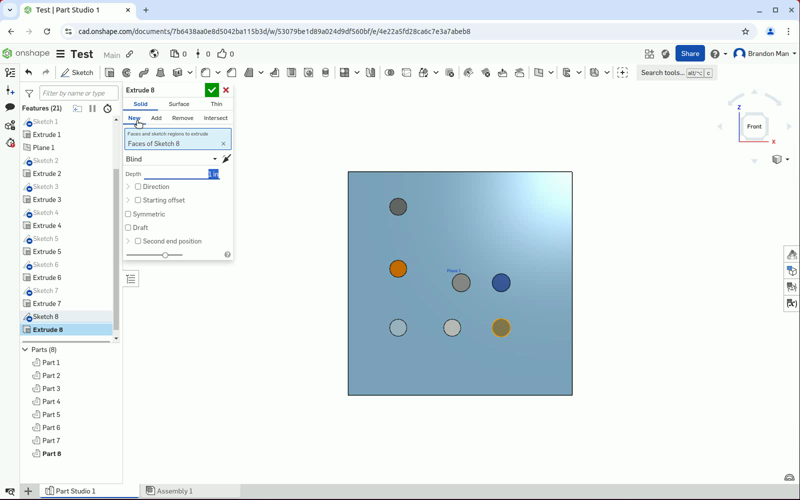
text(2.407)
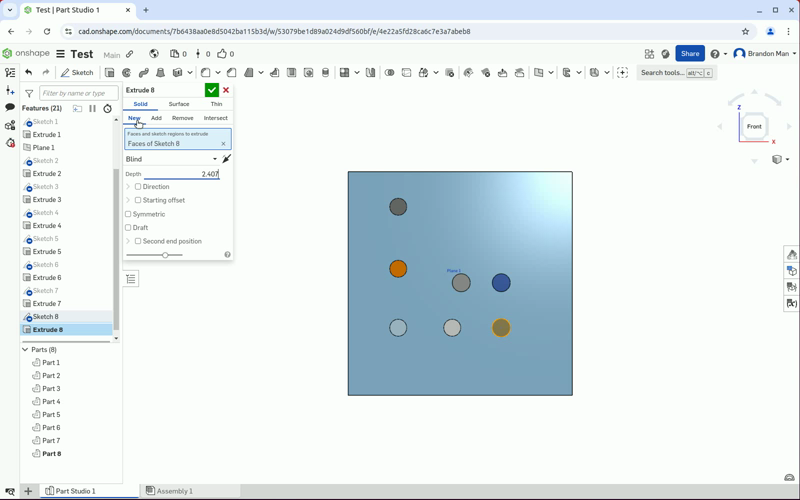
key(enter)
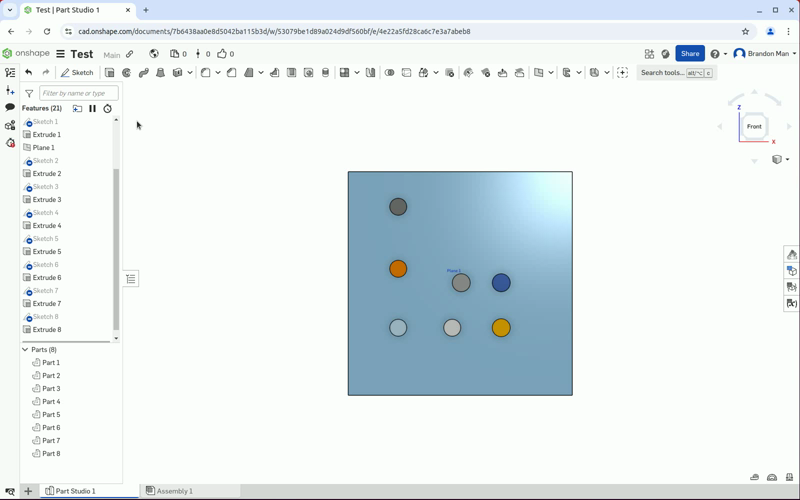
key(shift+h)
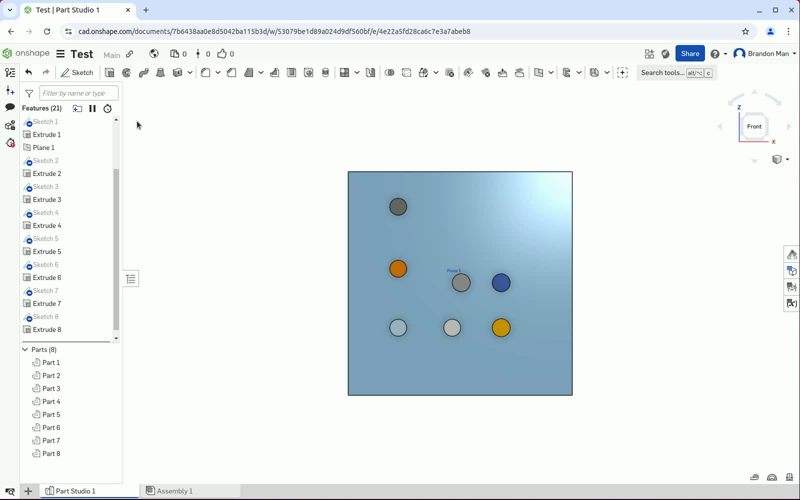
key(shift+h)
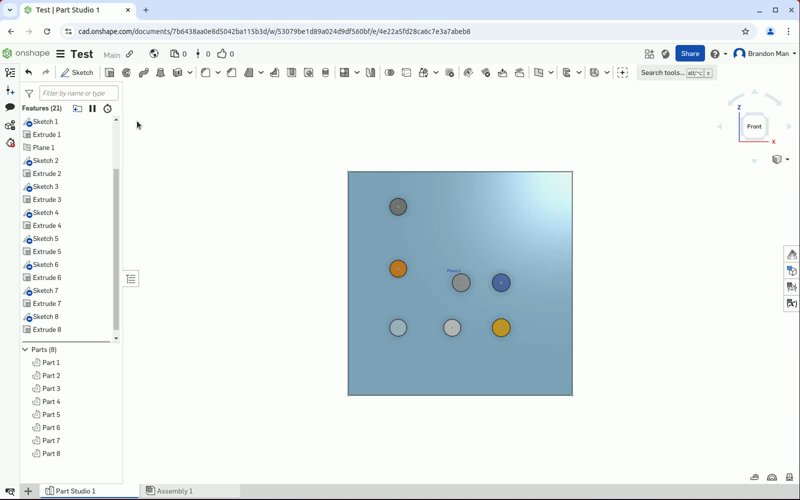
key(shift+7)
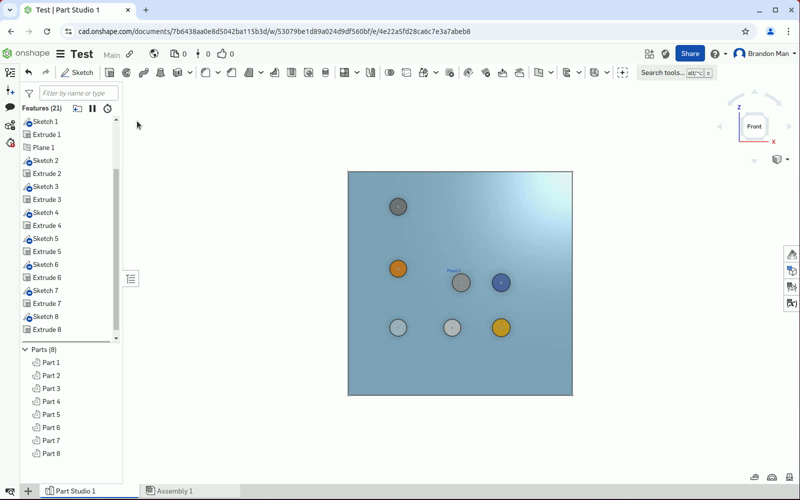
key(left, 2)
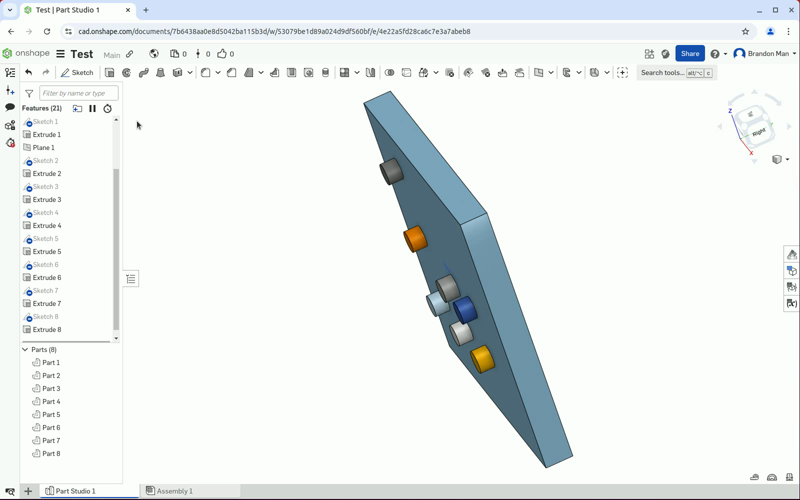
key(down, 2)
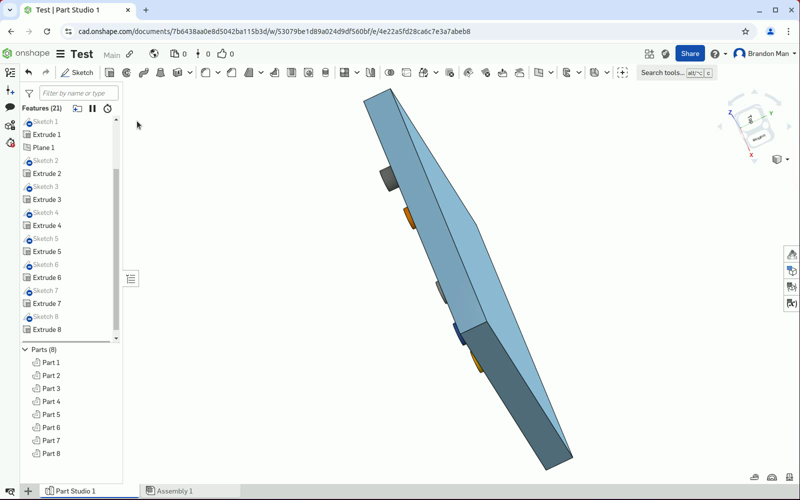
key(up, 2)
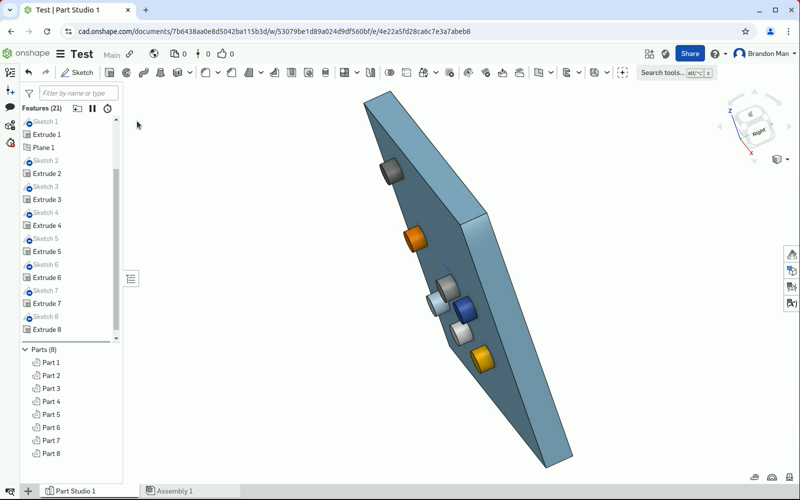
key(right, 2)
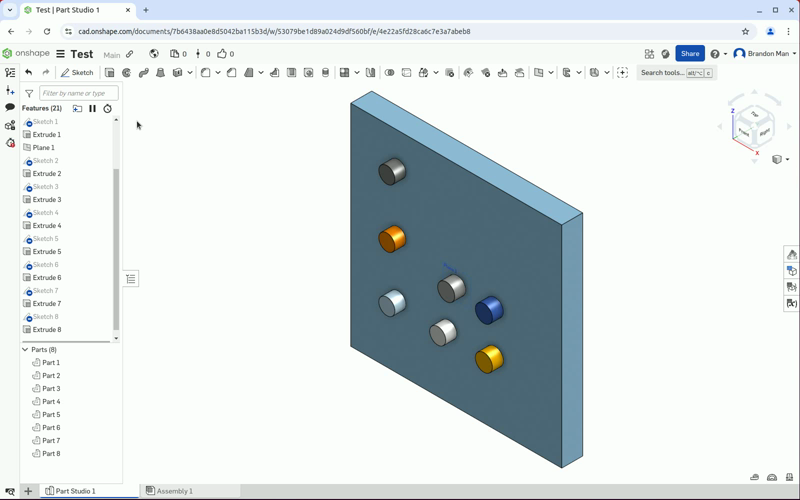
mouse_move(69, 124)
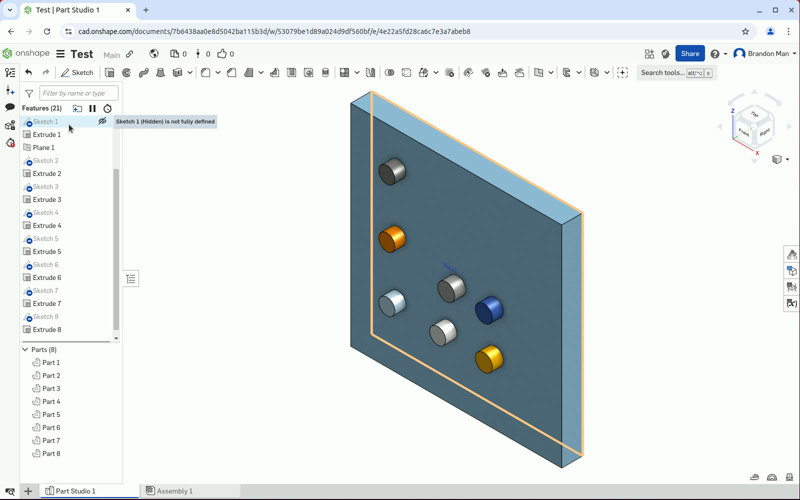
click(69, 124)